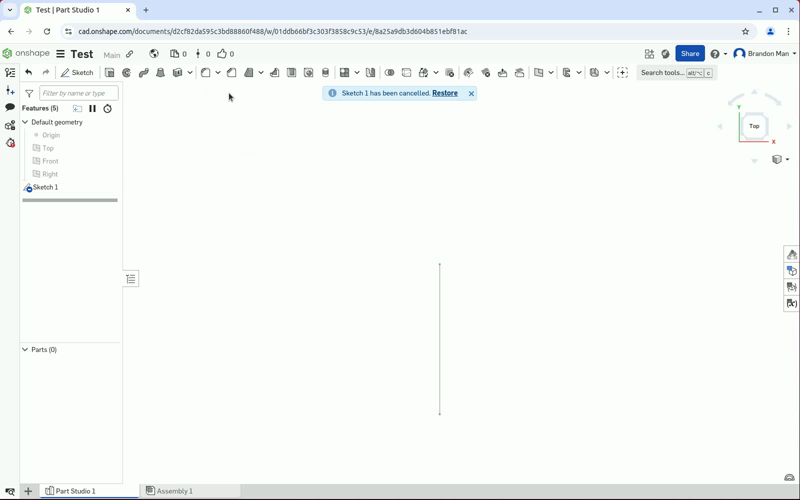
key(shift+h)
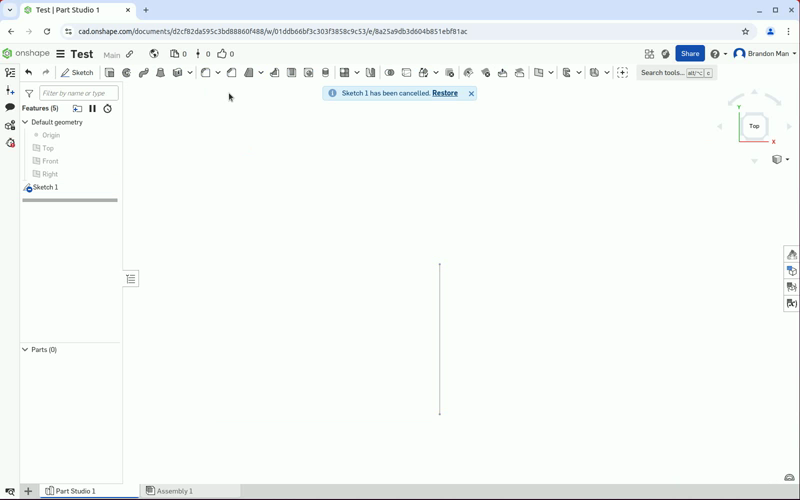
key(shift+s)
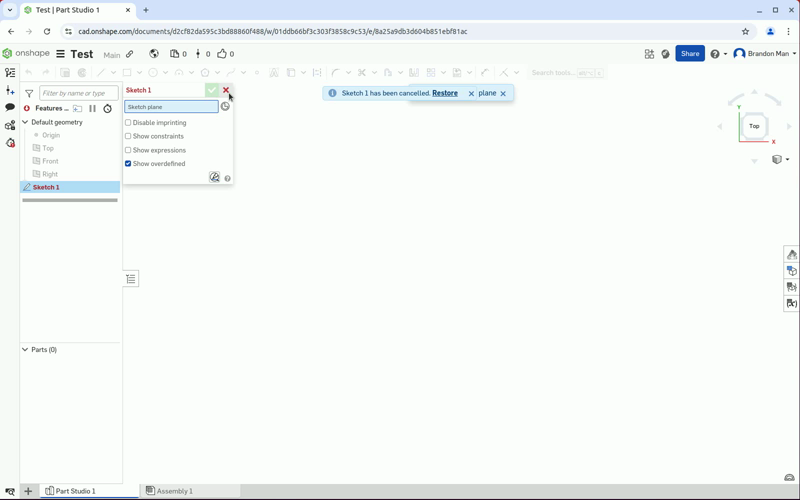
mouse_move(73, 150)
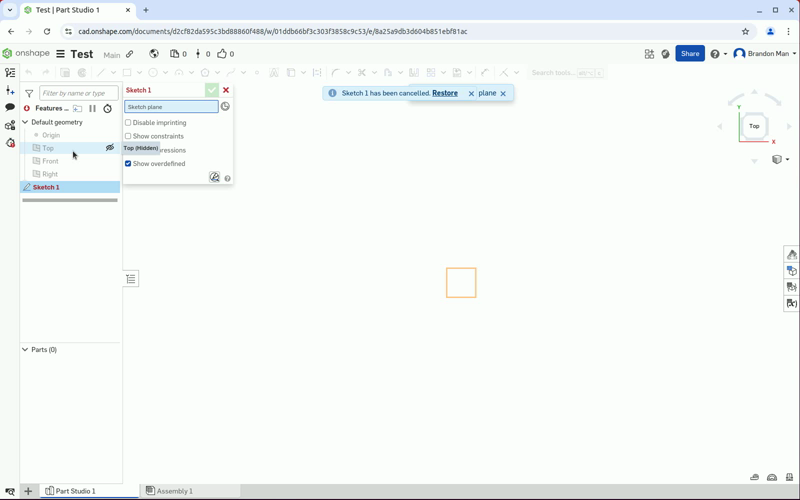
click(73, 150)
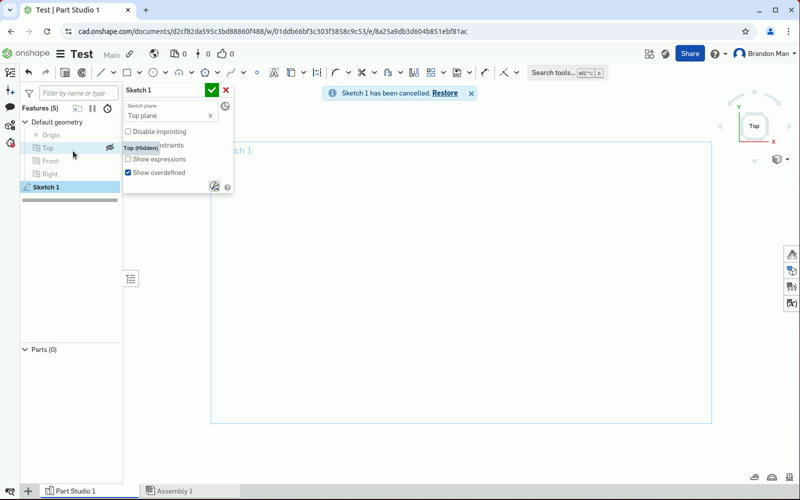
mouse_move(73, 352)
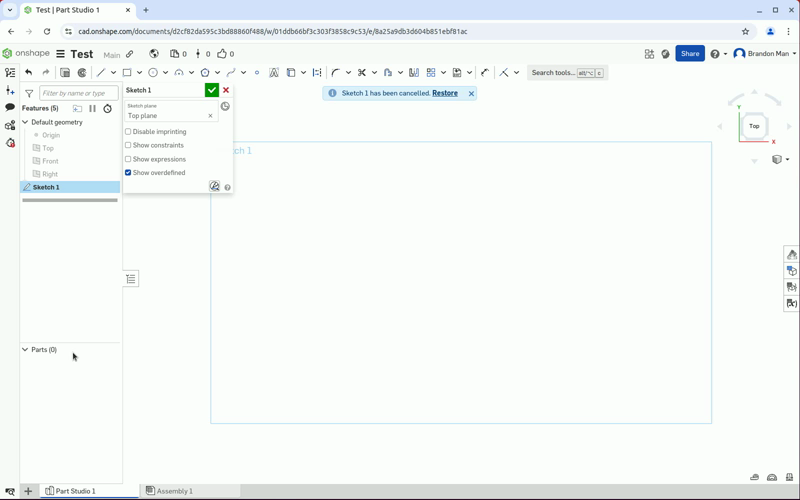
key(y)
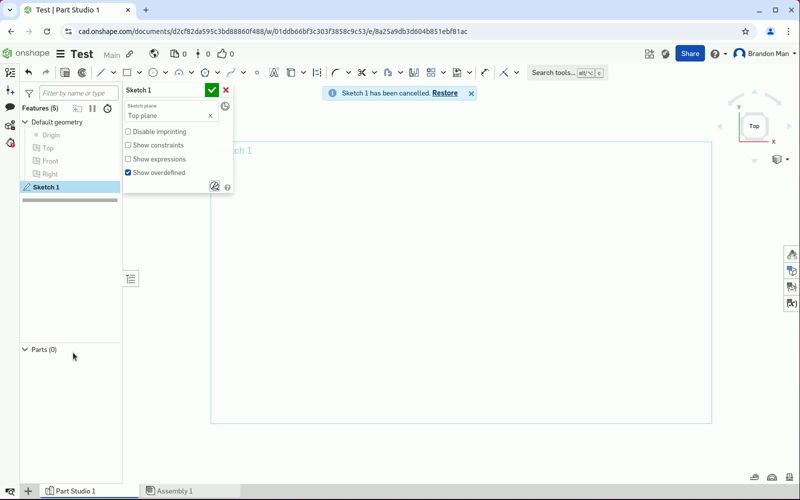
key(a)
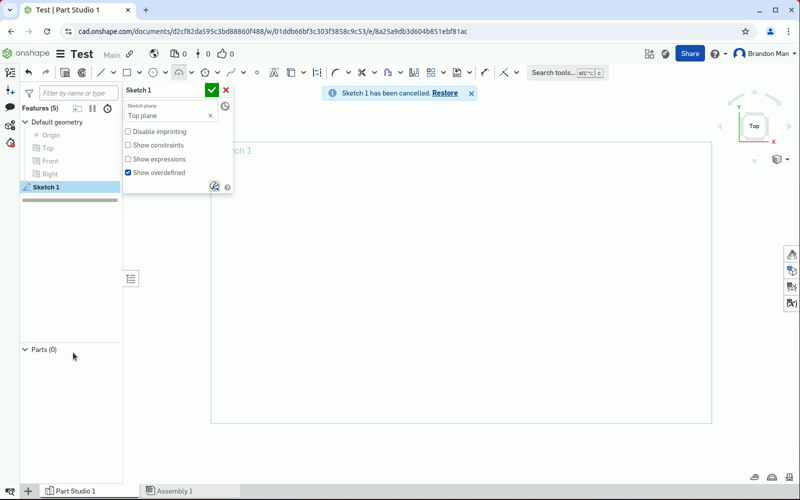
key_down(shift)
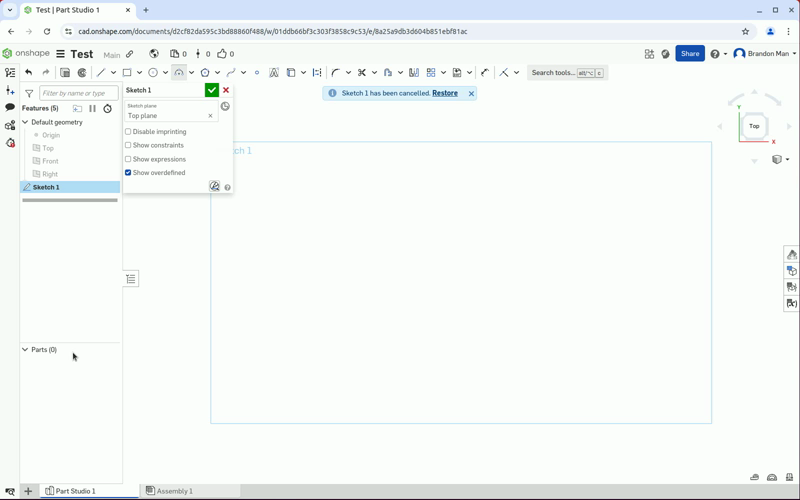
mouse_move(460, 265)
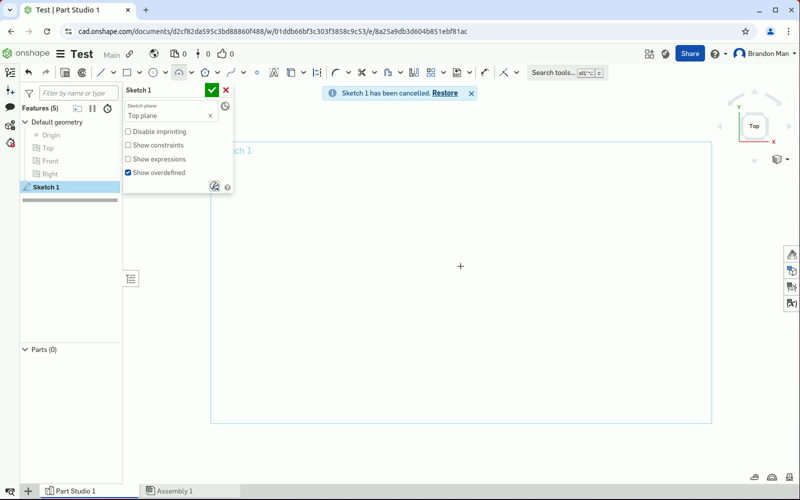
click(460, 265)
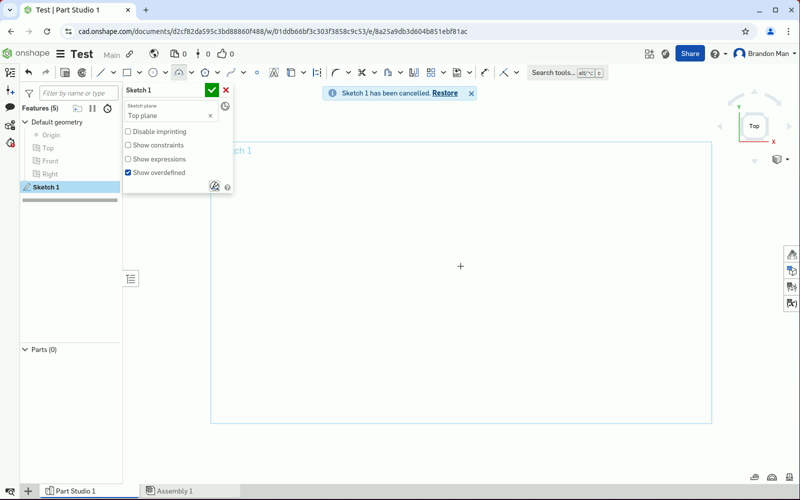
key_up(shift)
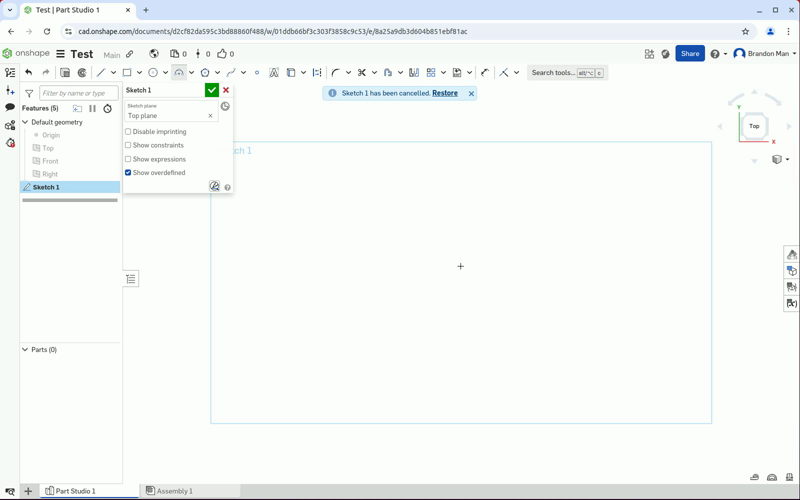
key_down(shift)
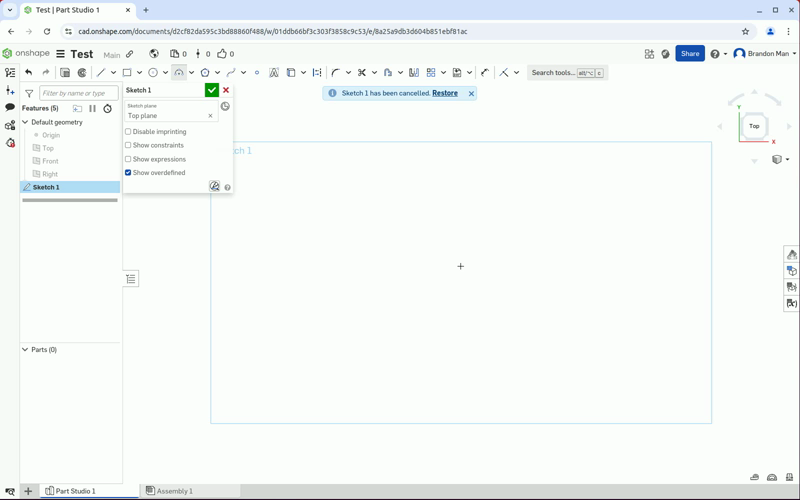
mouse_move(478, 283)
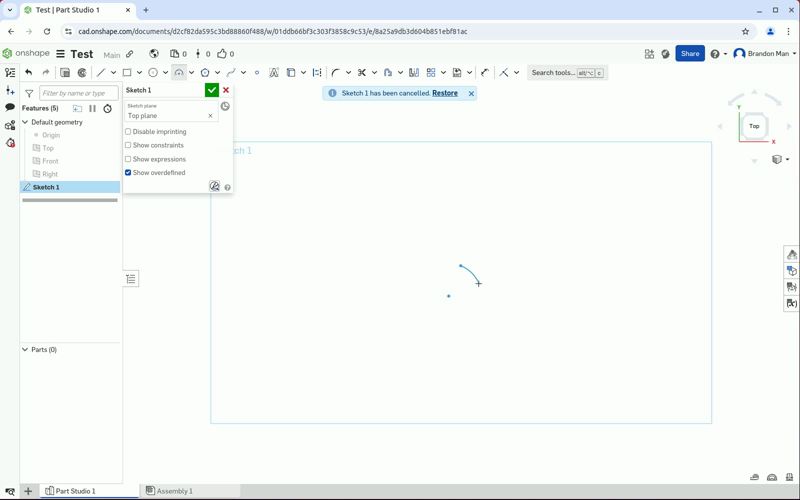
click(478, 283)
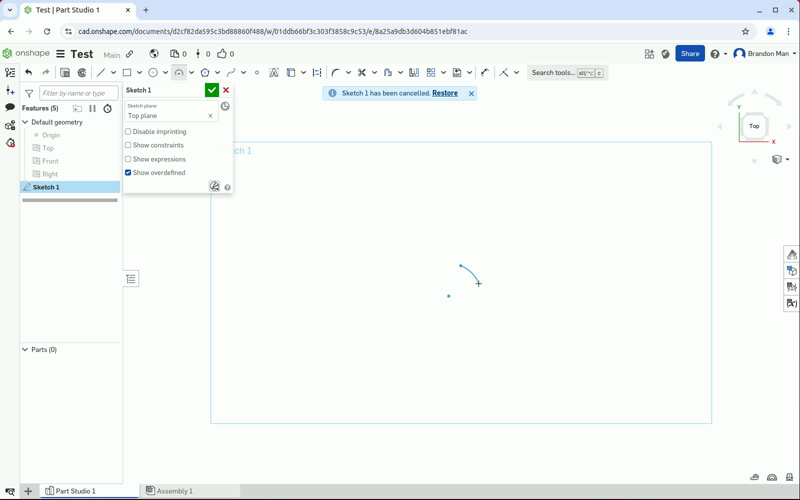
mouse_move(473, 270)
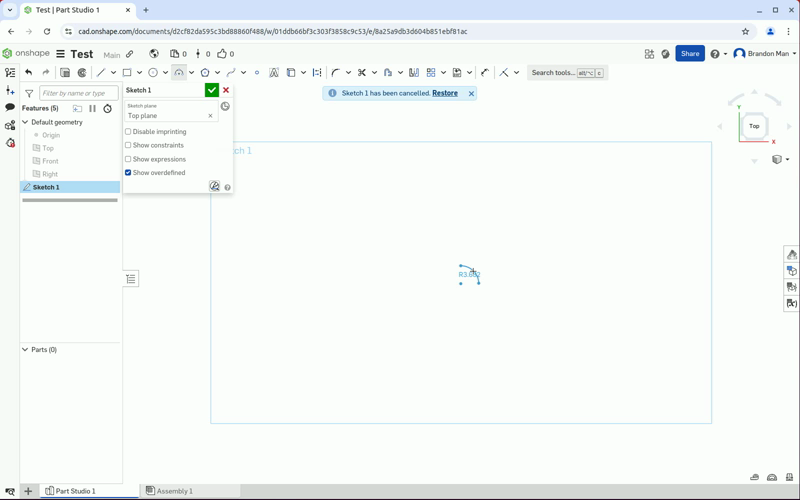
click(473, 270)
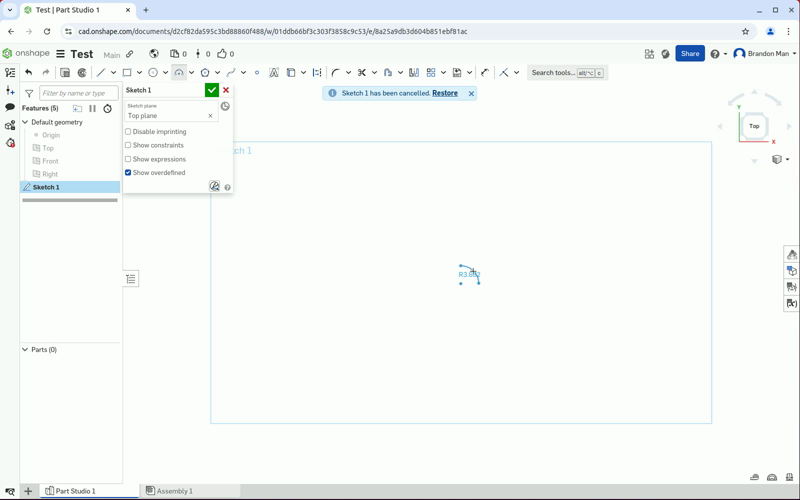
key_up(shift)
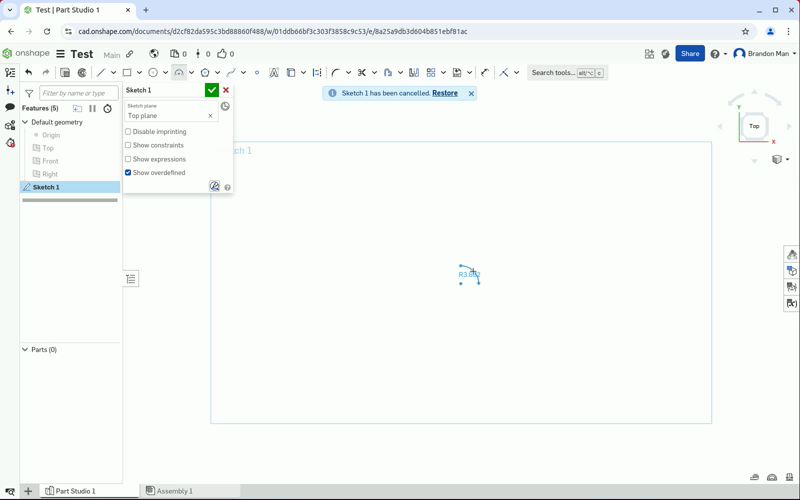
key(esc)
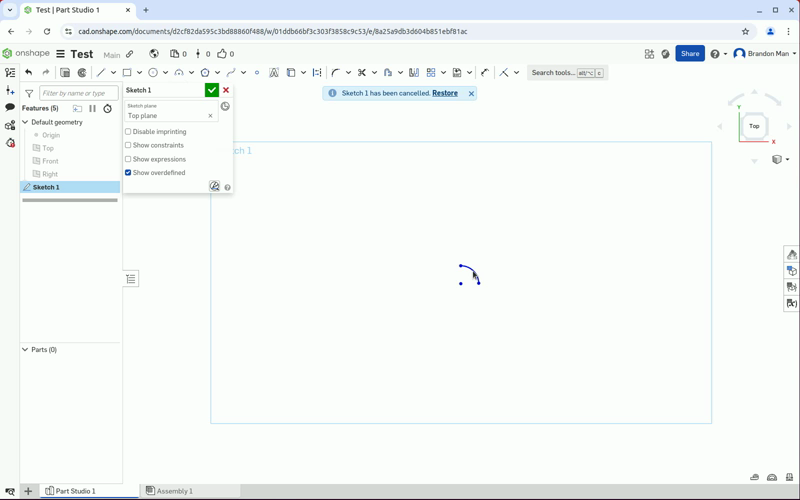
key(l)
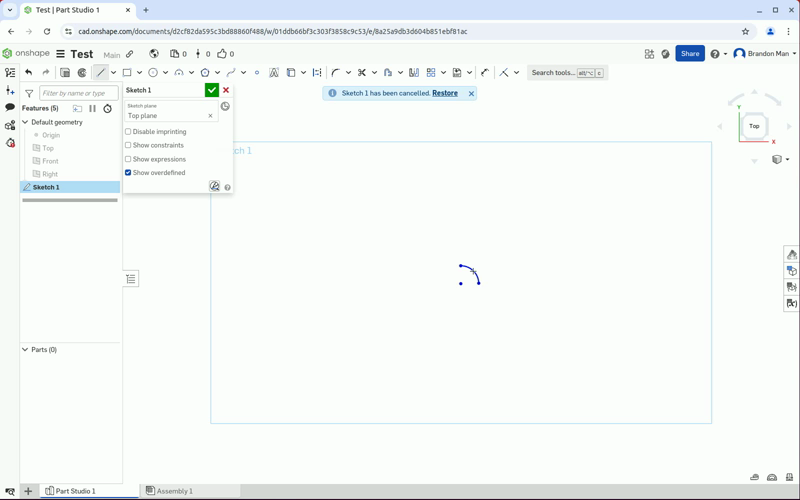
mouse_move(478, 283)
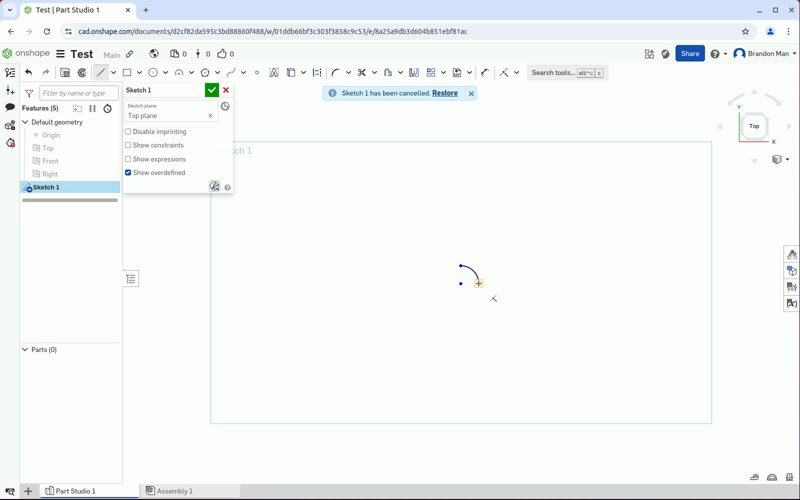
click(478, 283)
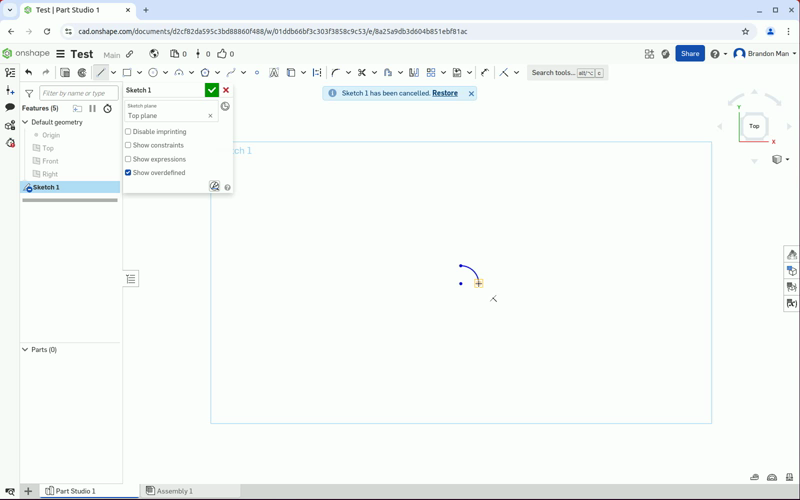
key_down(shift)
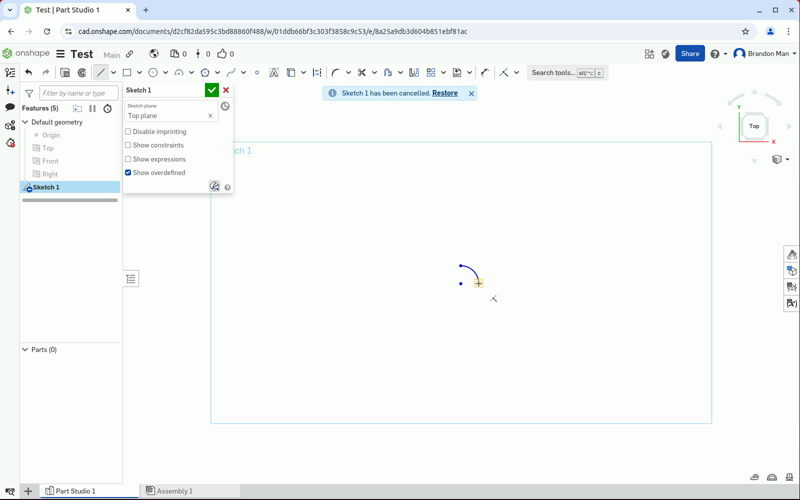
mouse_move(508, 283)
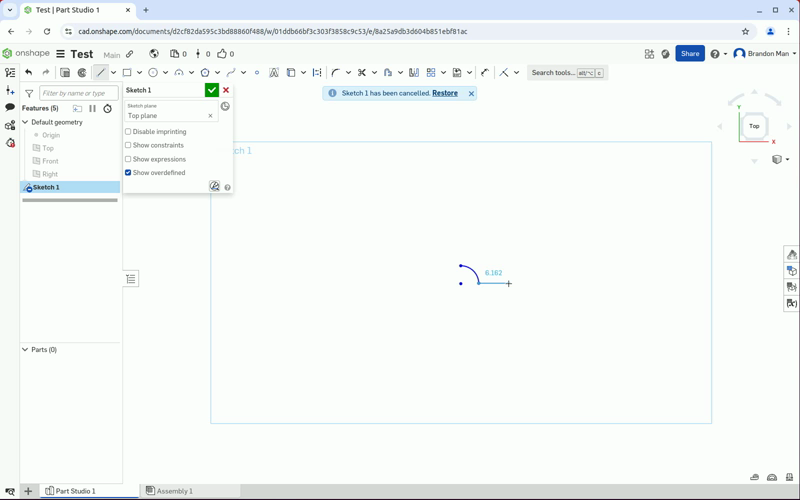
mouse_move(528, 283)
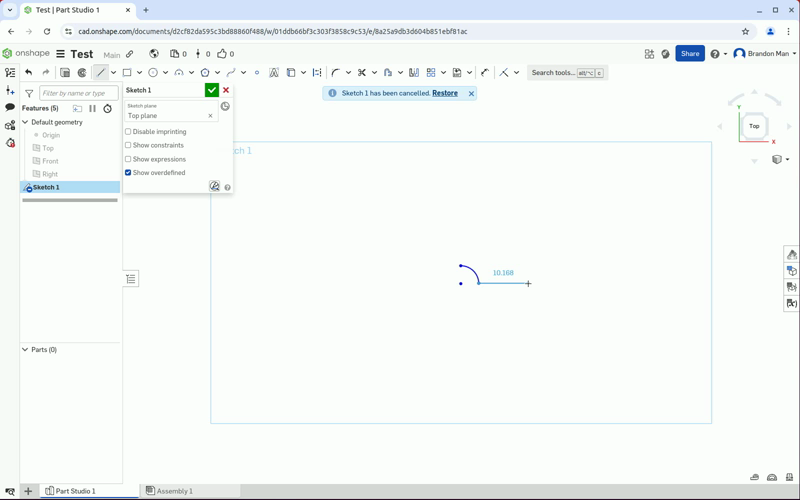
click(528, 283)
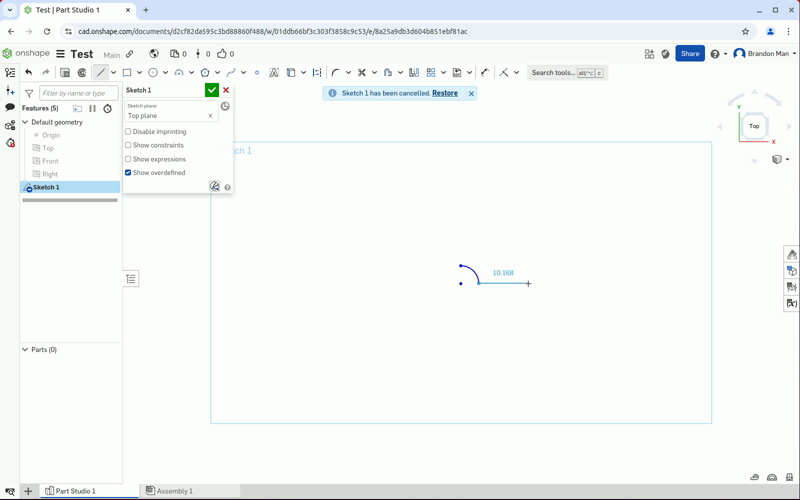
key_up(shift)
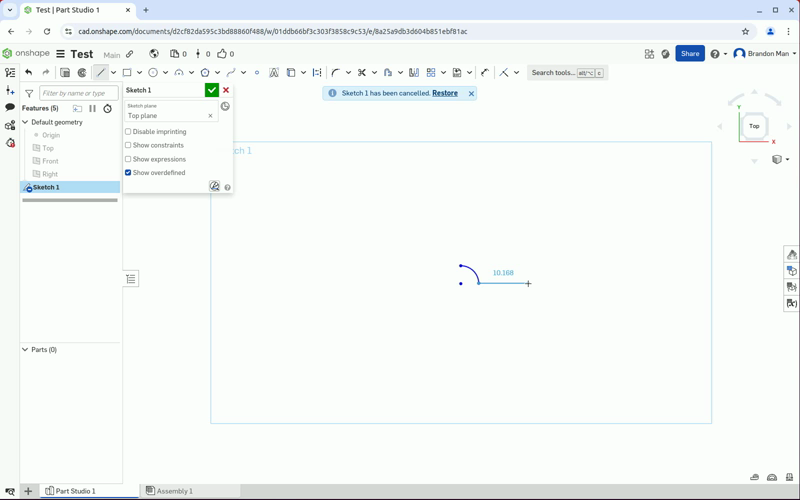
key_down(shift)
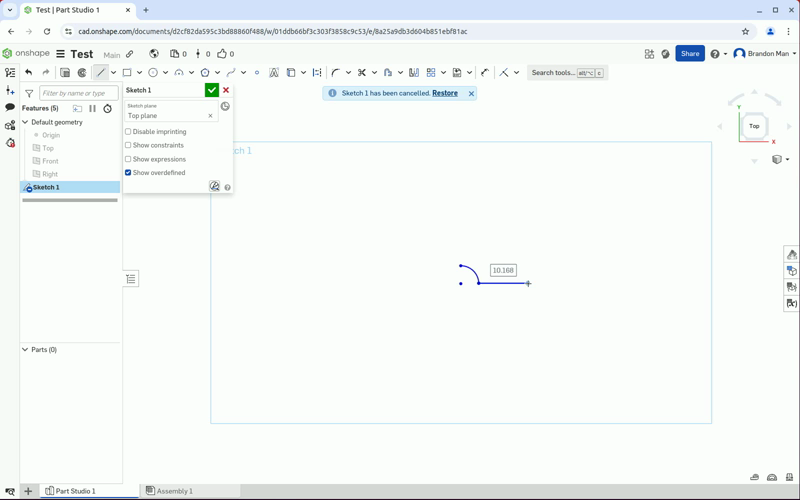
mouse_move(558, 283)
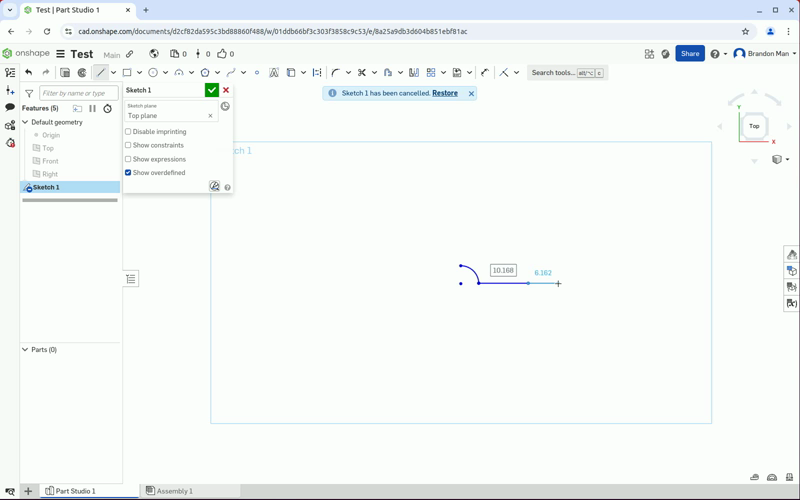
mouse_move(528, 265)
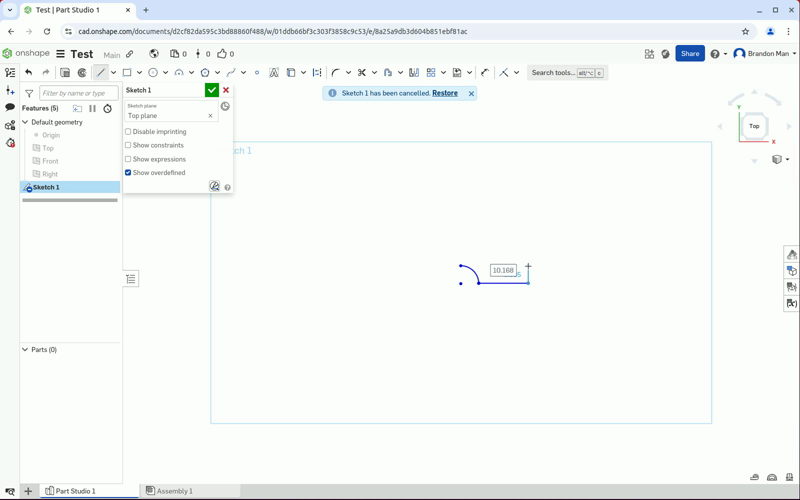
click(528, 265)
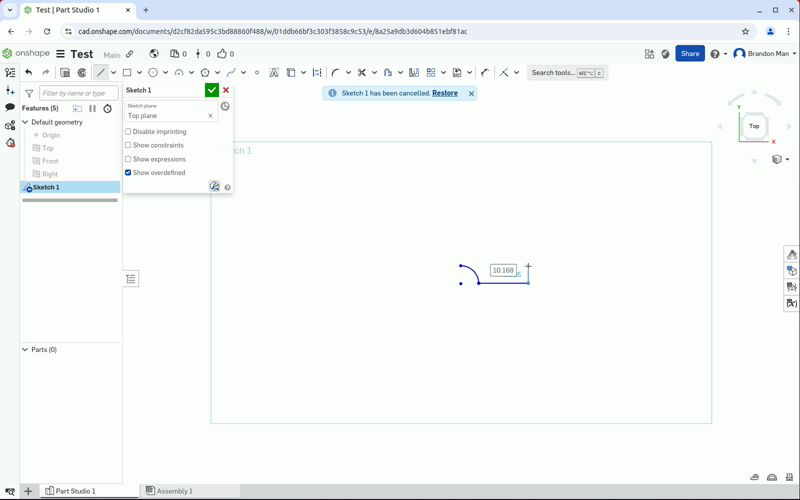
key_up(shift)
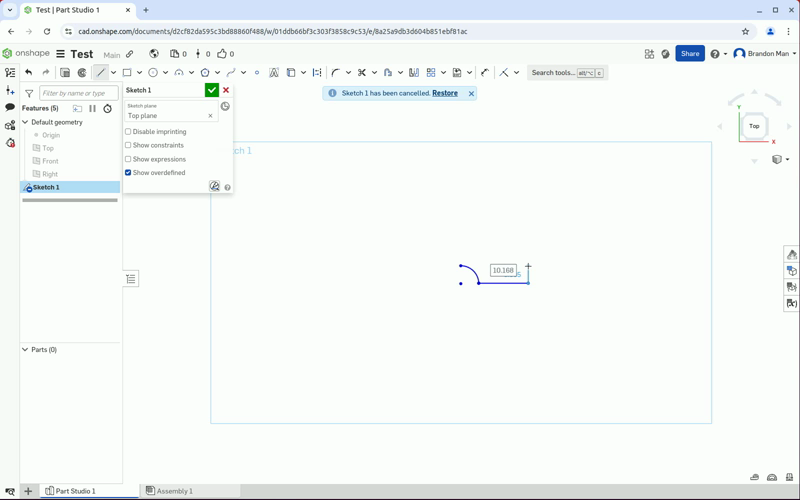
key_down(shift)
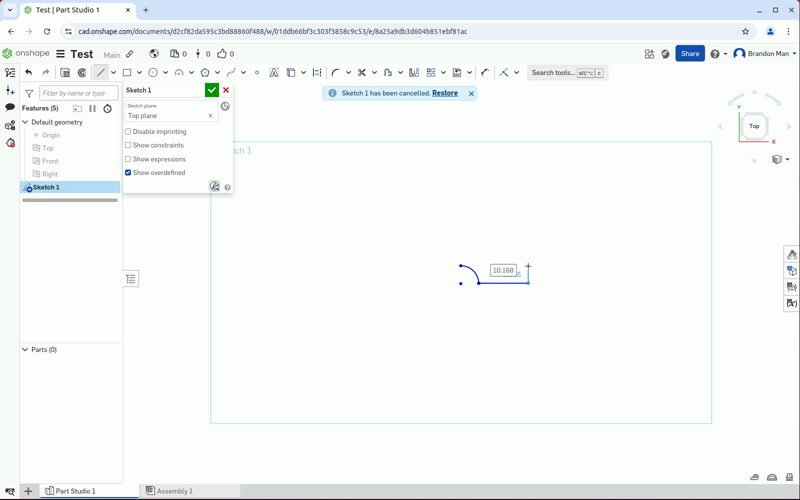
mouse_move(460, 265)
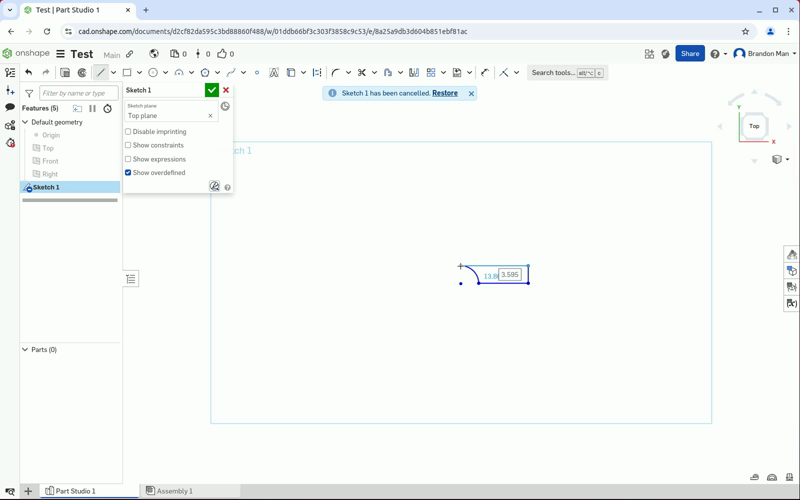
key_up(shift)
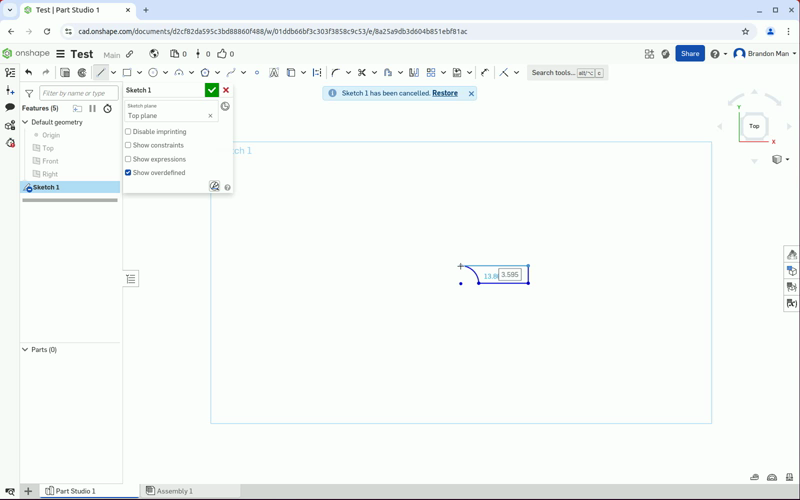
click(460, 265)
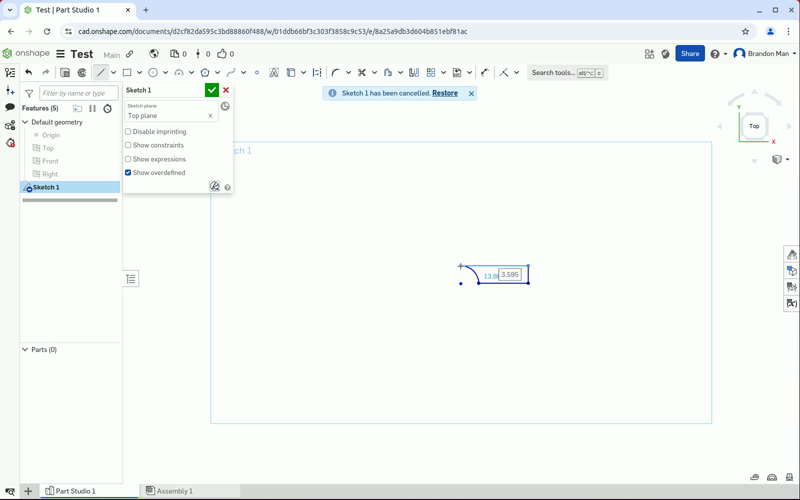
key(esc)
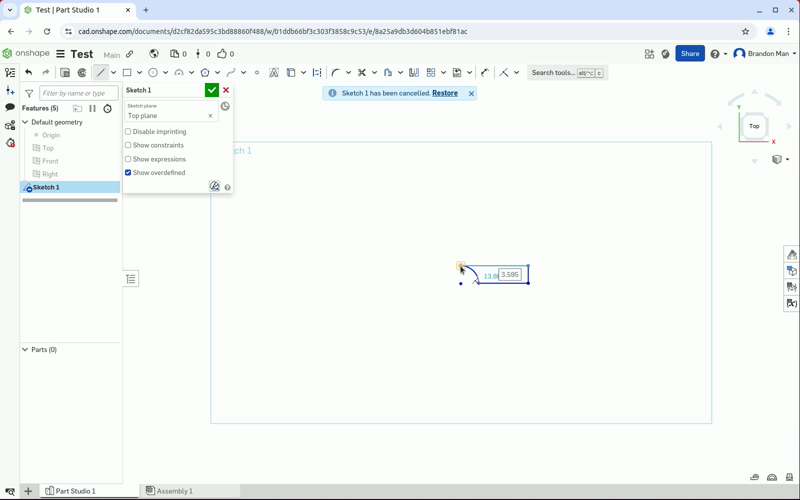
mouse_move(498, 279)
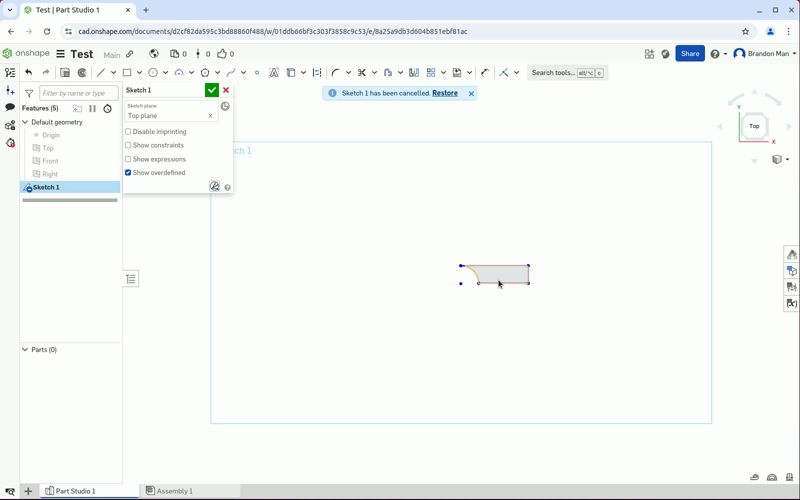
scroll(6)
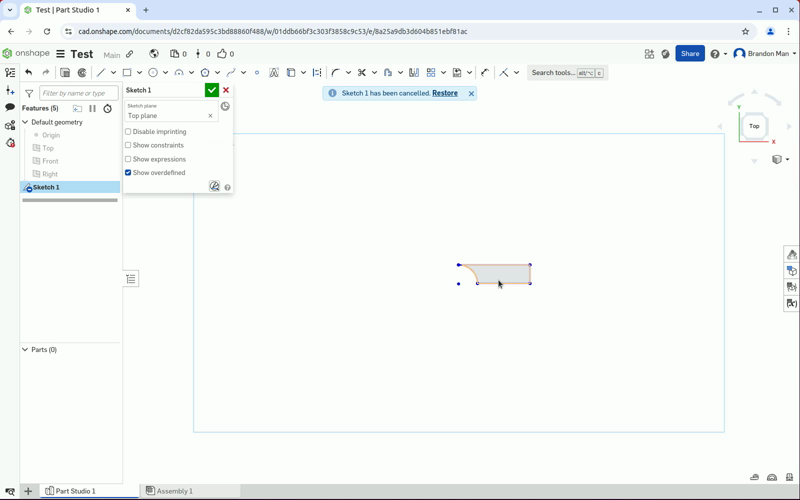
scroll(6)
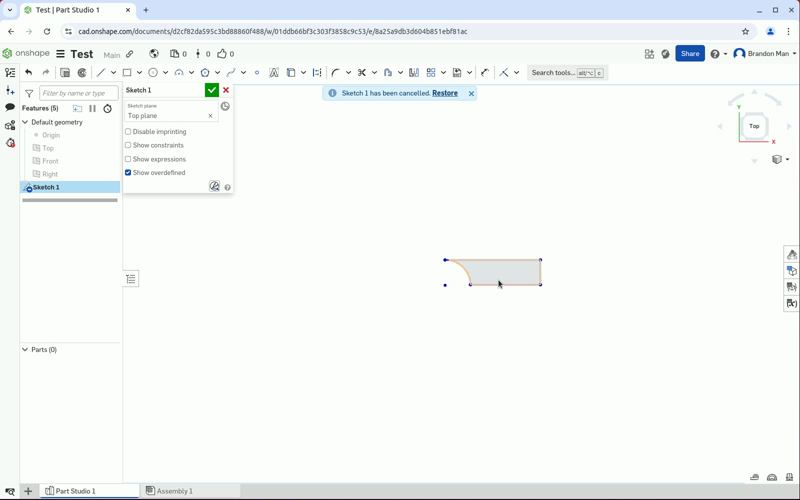
scroll(6)
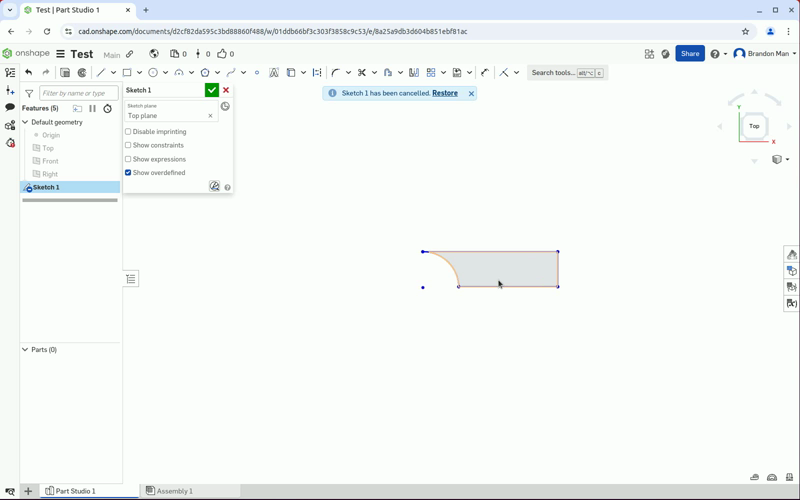
scroll(6)
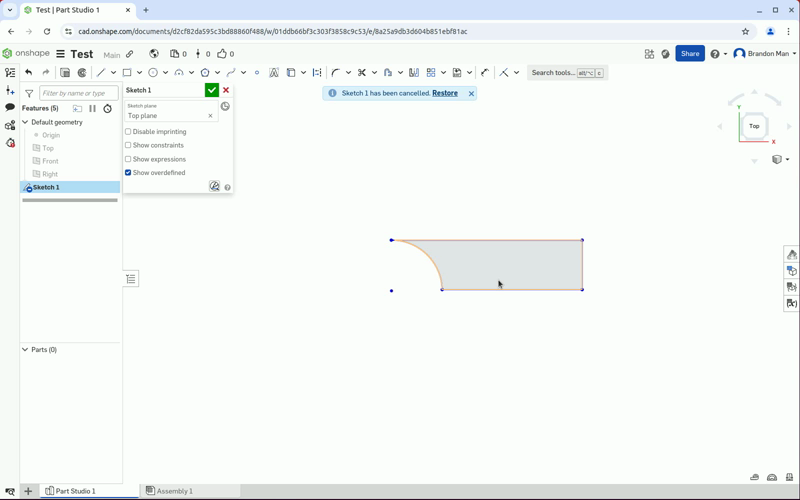
scroll(6)
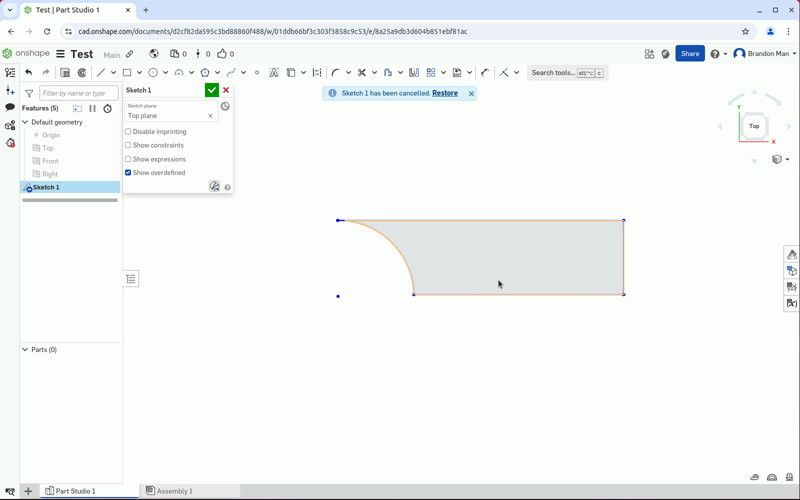
scroll(6)
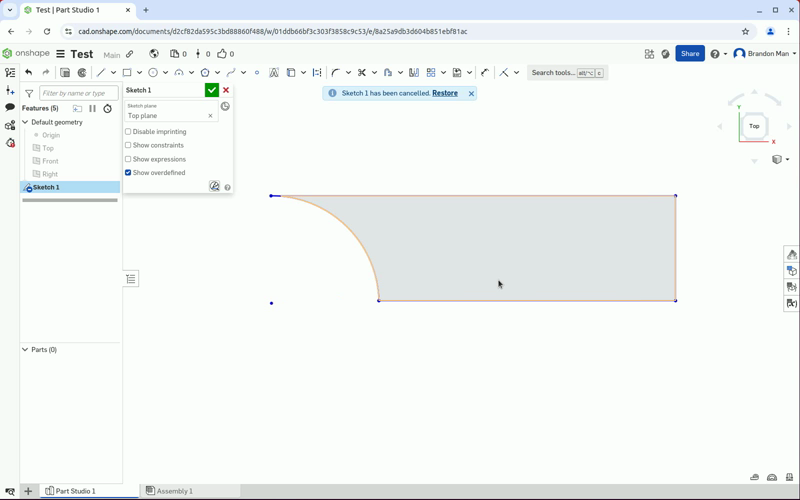
scroll(6)
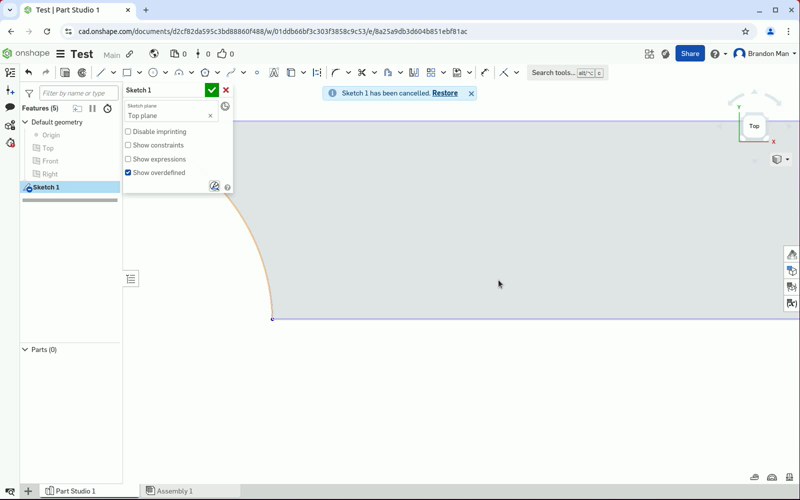
click(498, 279)
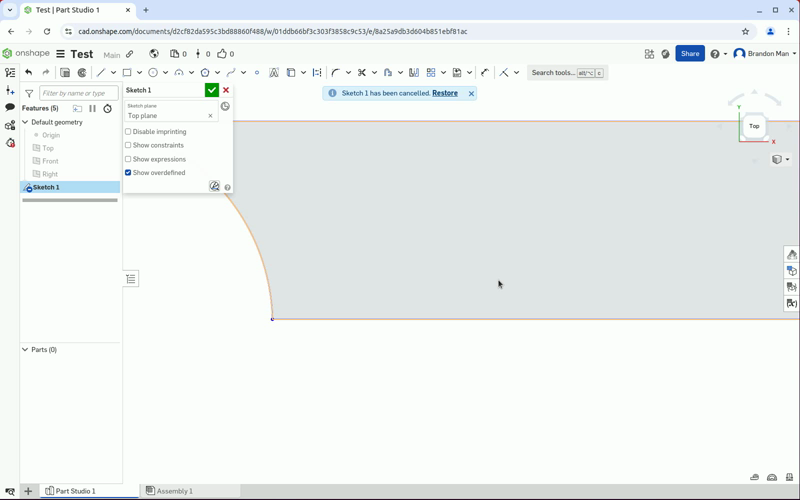
scroll(-6)
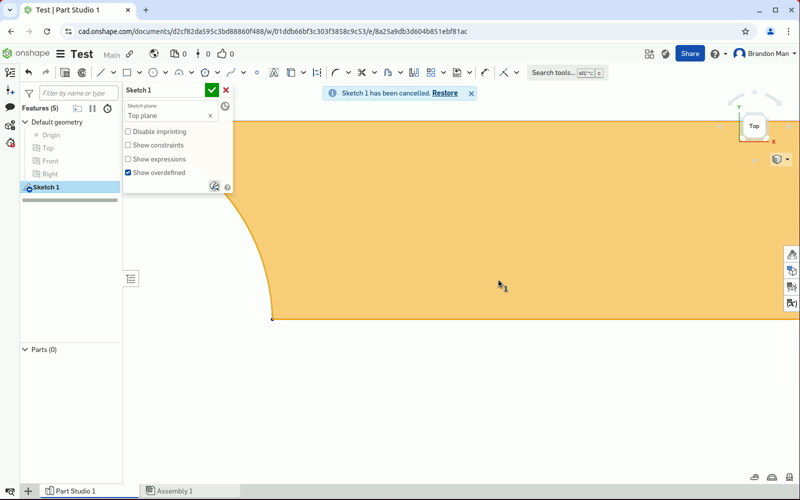
scroll(-6)
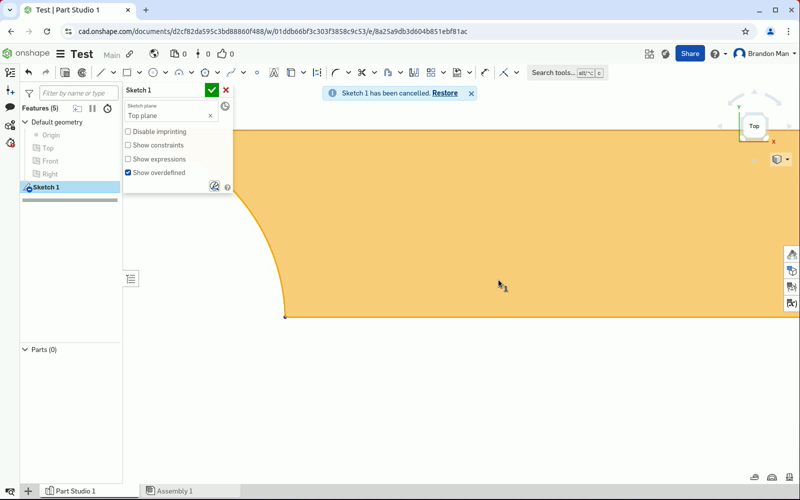
scroll(-6)
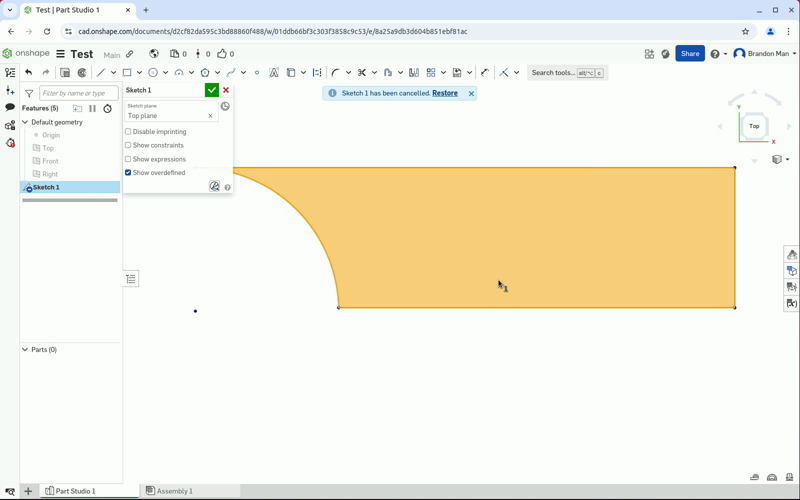
scroll(-6)
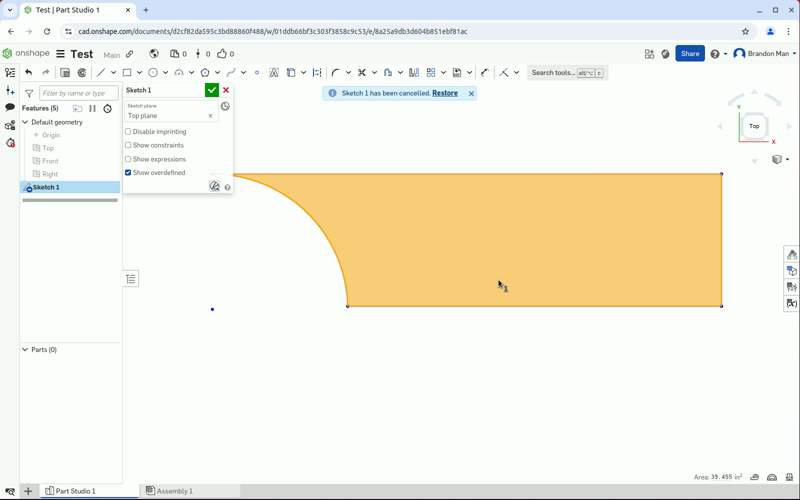
scroll(-6)
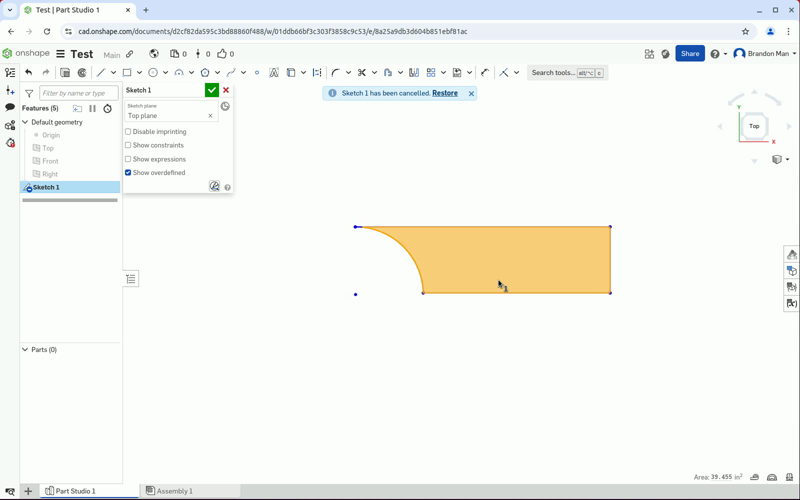
scroll(-6)
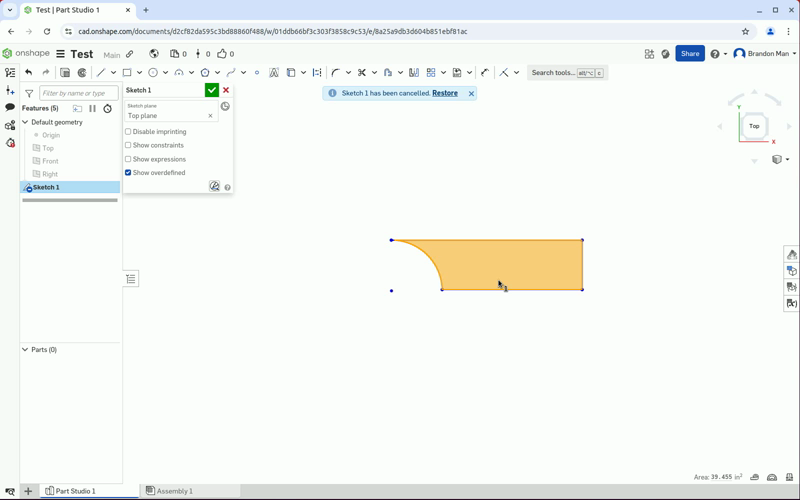
scroll(-6)
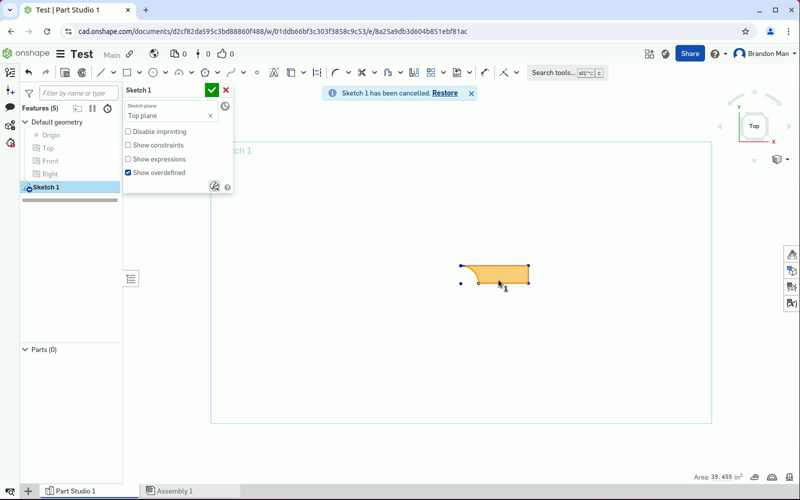
mouse_move(73, 352)
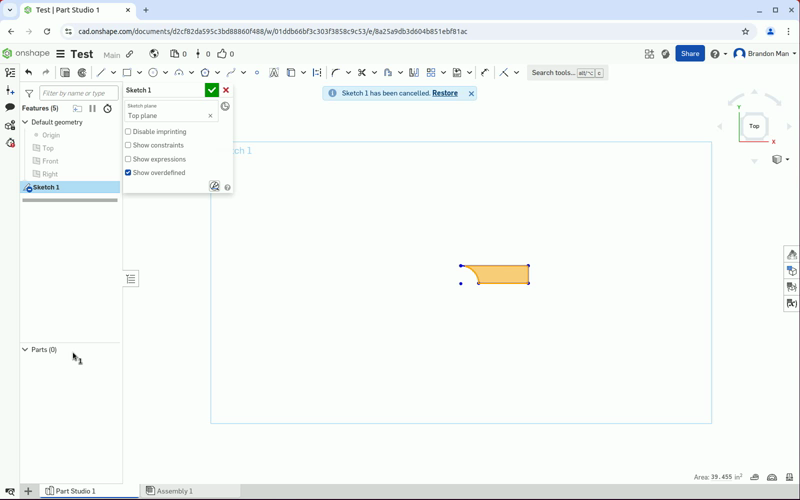
key(shift+y)
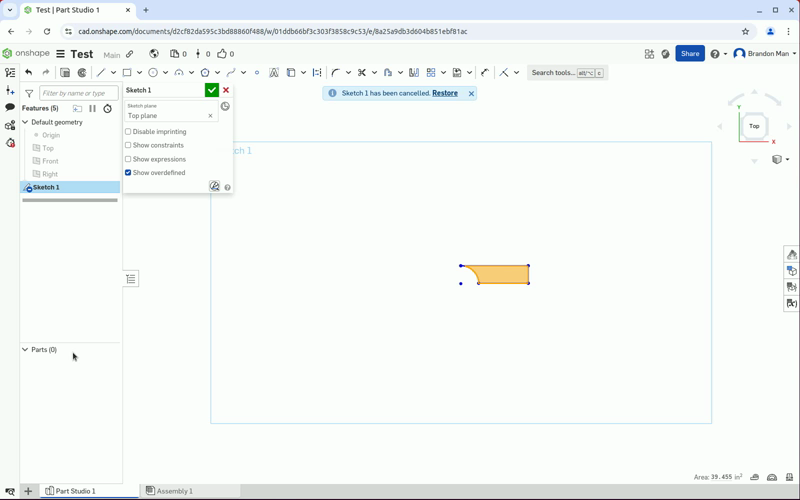
key(shift+e)
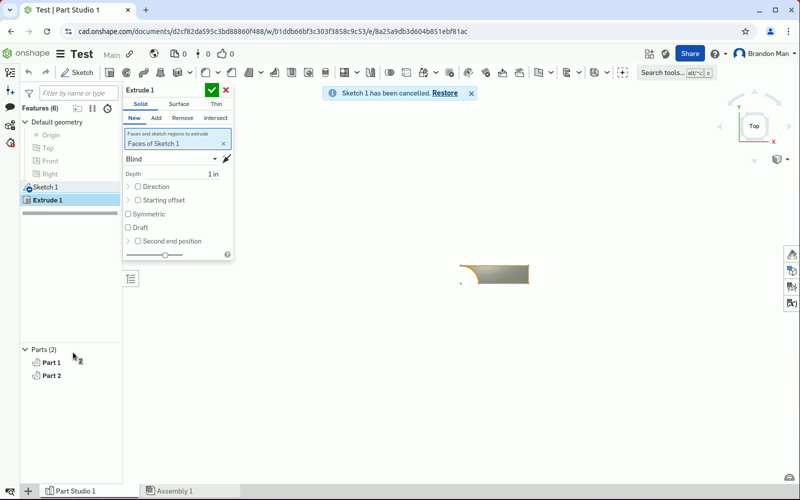
mouse_move(143, 106)
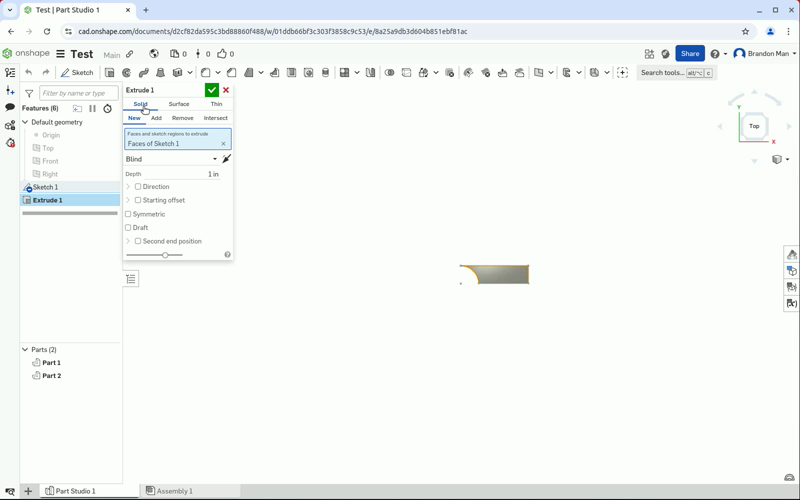
click(143, 106)
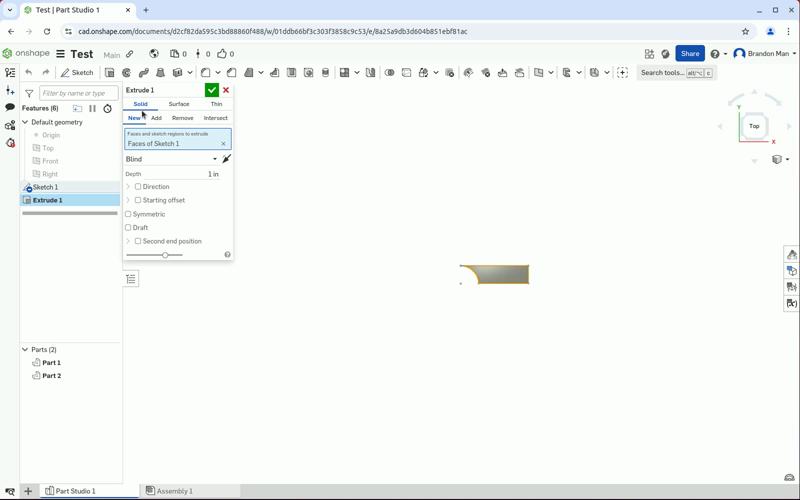
mouse_move(137, 120)
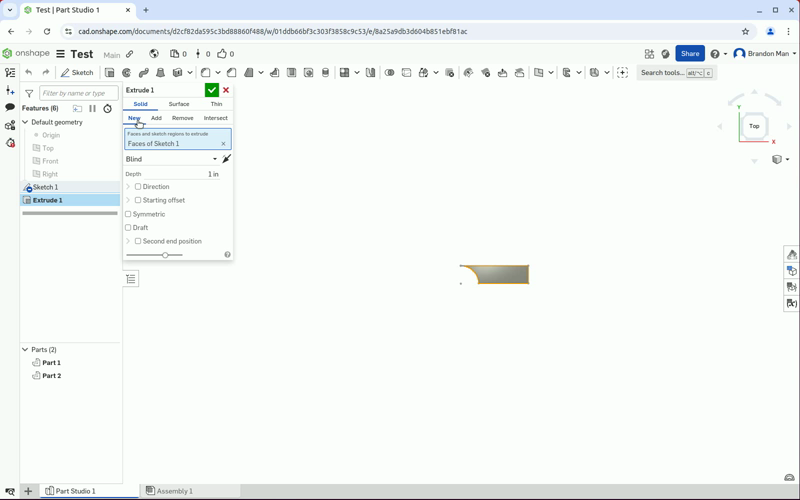
click(137, 120)
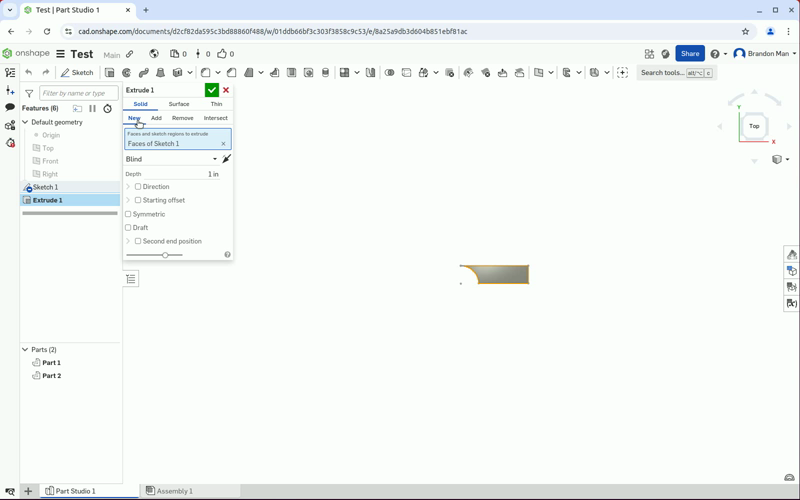
key(tab, 4)
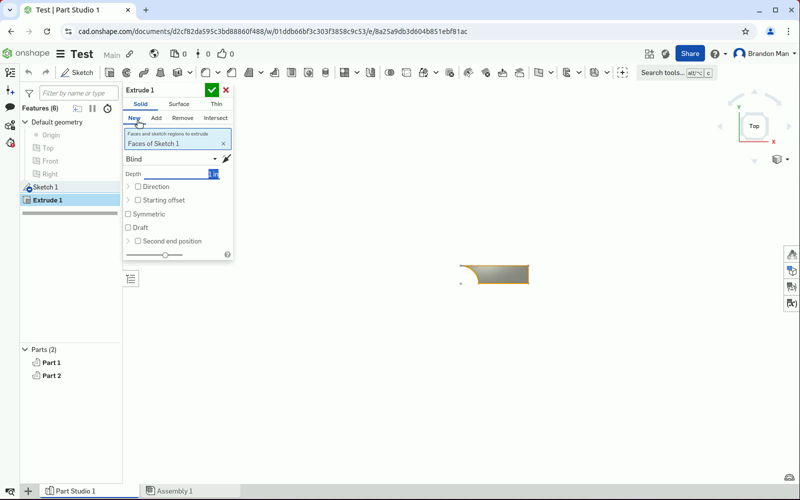
text(3.129)
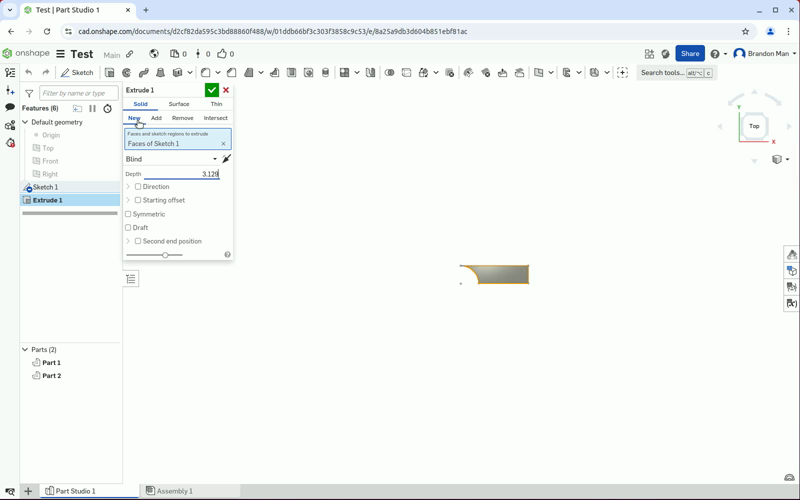
key(enter)
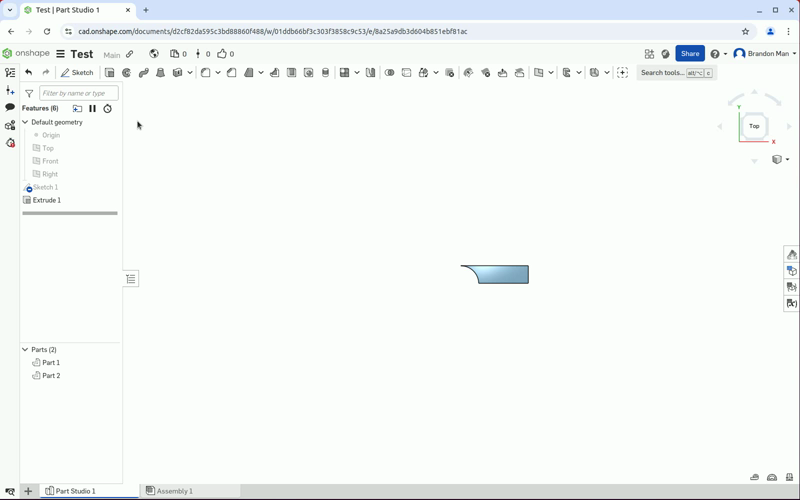
key(shift+h)
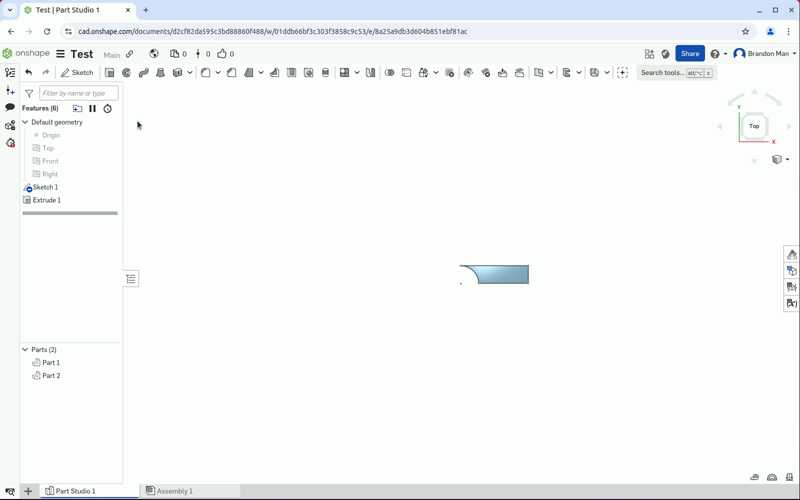
key(shift+h)
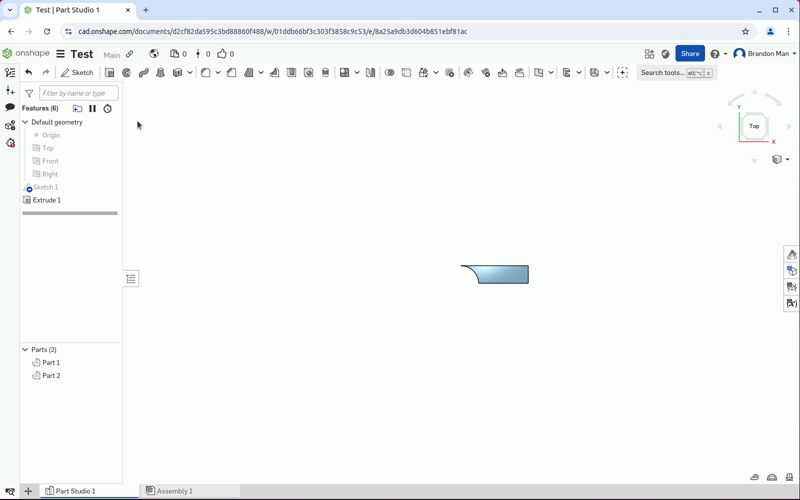
mouse_move(73, 189)
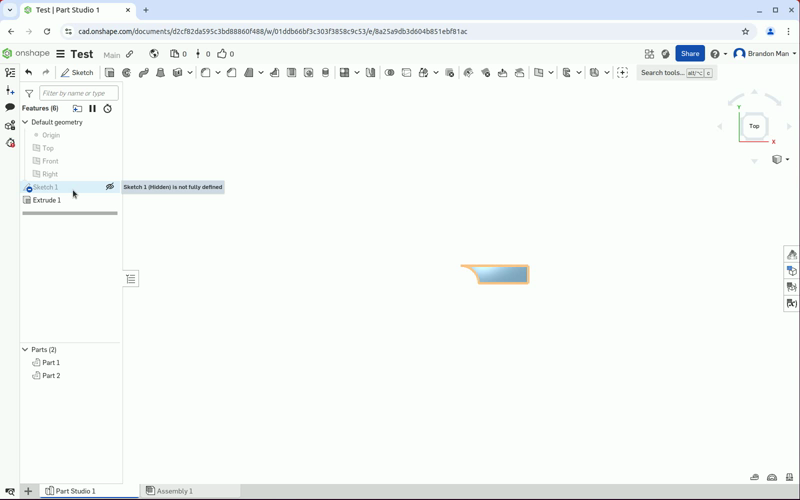
click(73, 189)
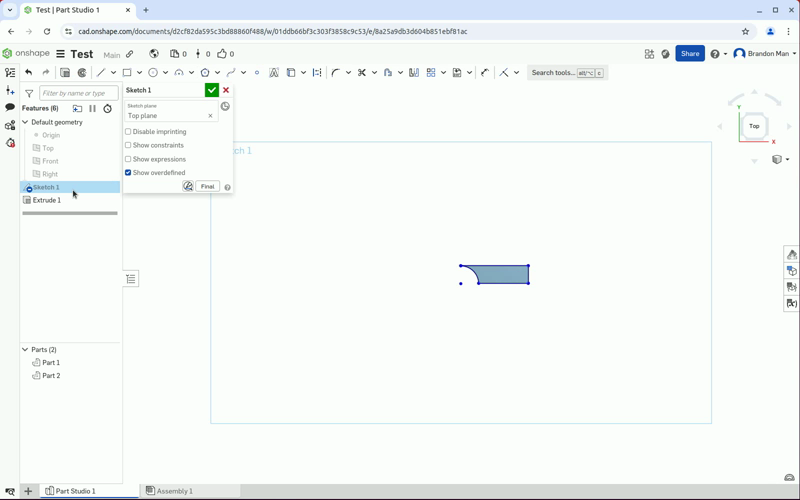
mouse_move(229, 92)
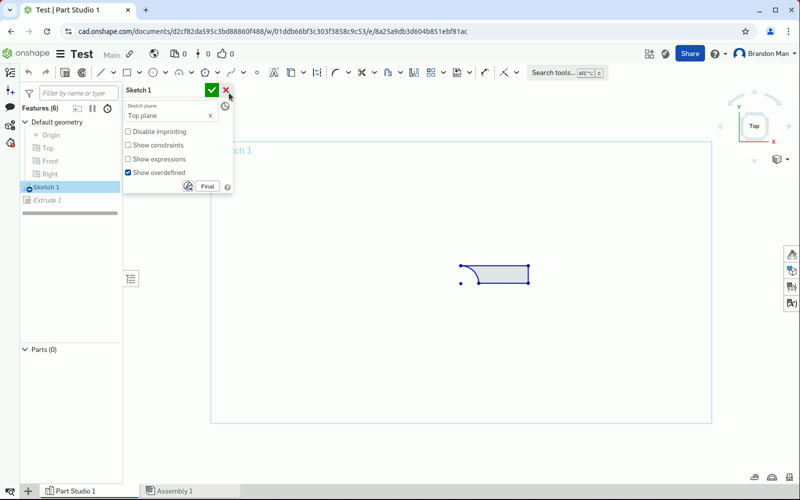
click(229, 92)
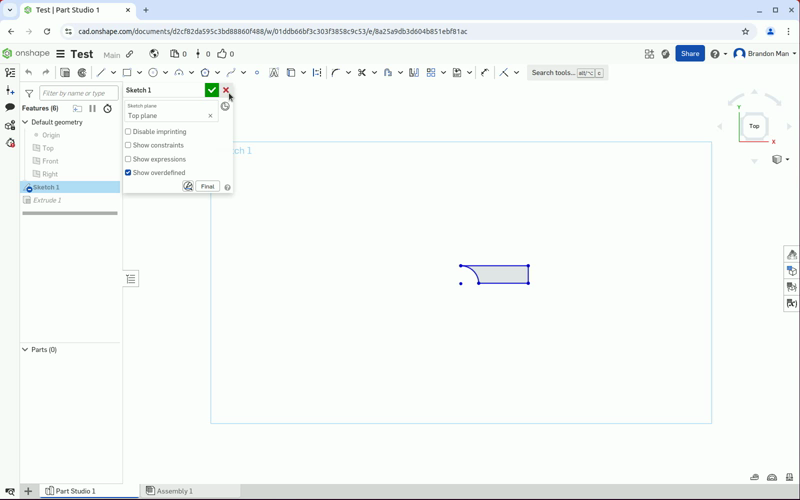
key(shift+s)
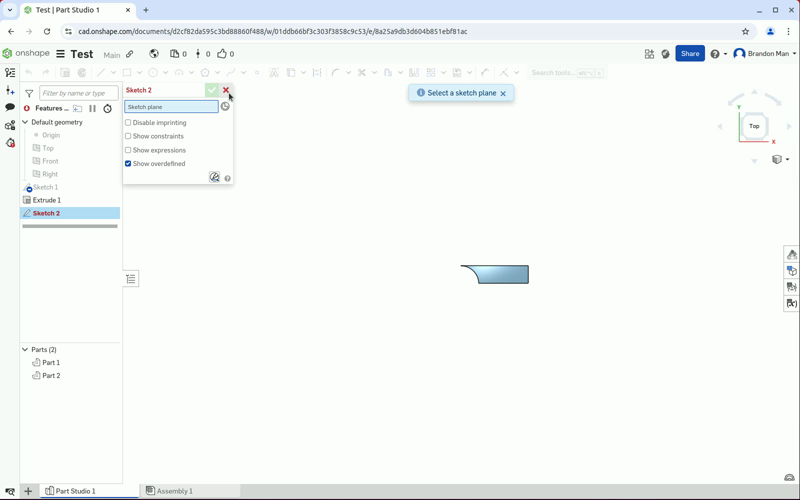
mouse_move(73, 150)
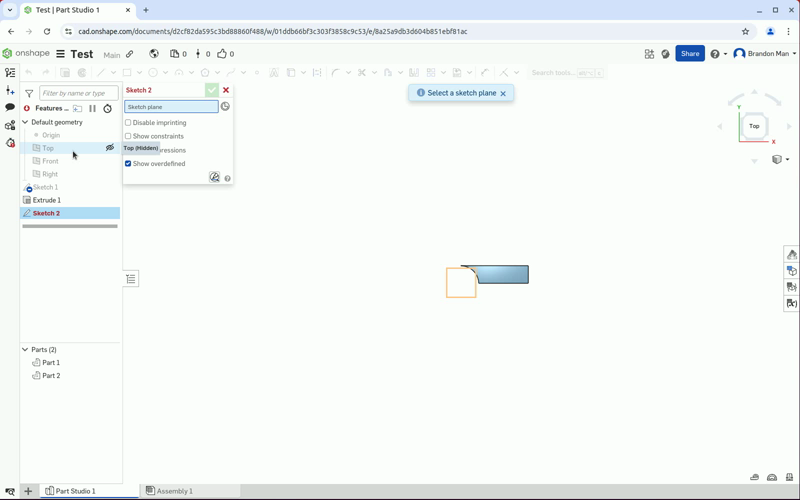
click(73, 150)
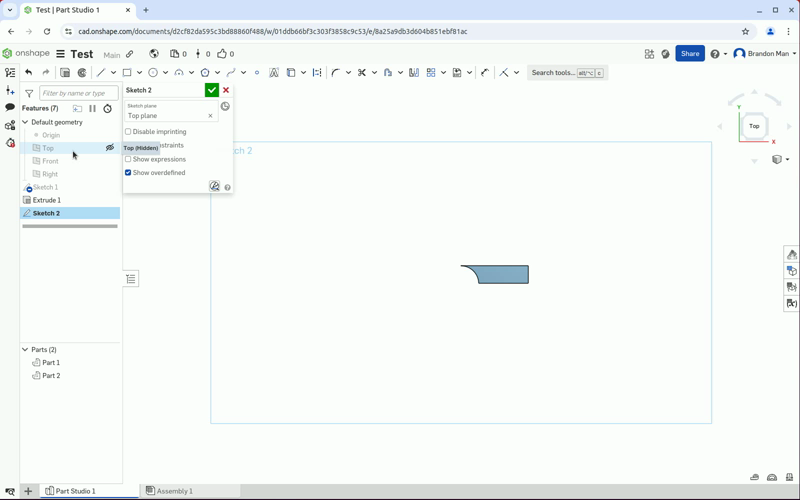
mouse_move(73, 352)
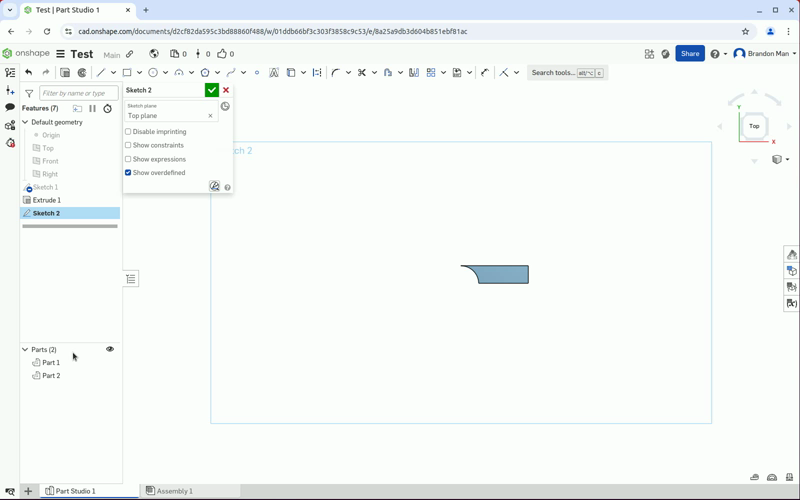
key(y)
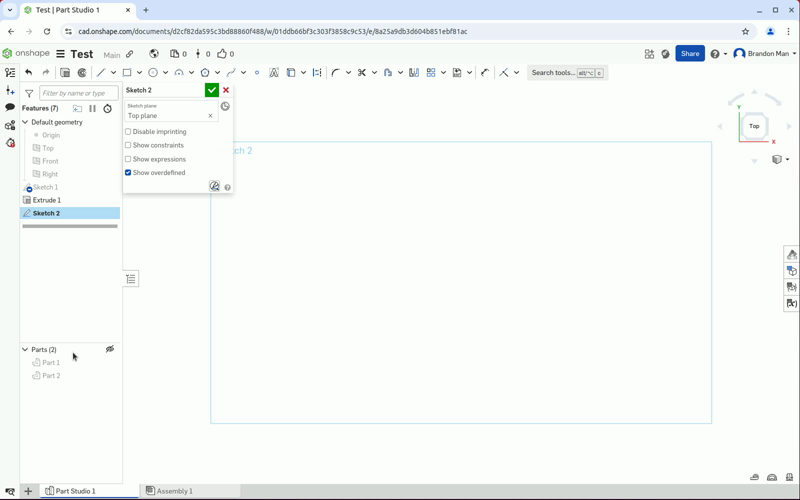
key(l)
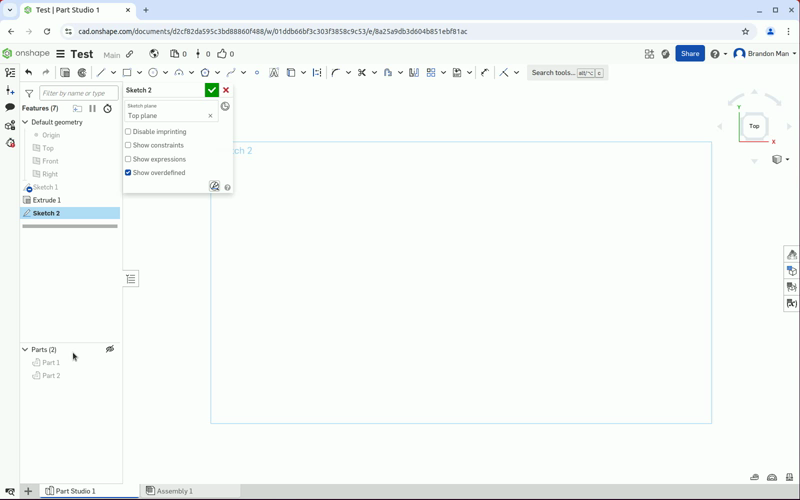
key_down(shift)
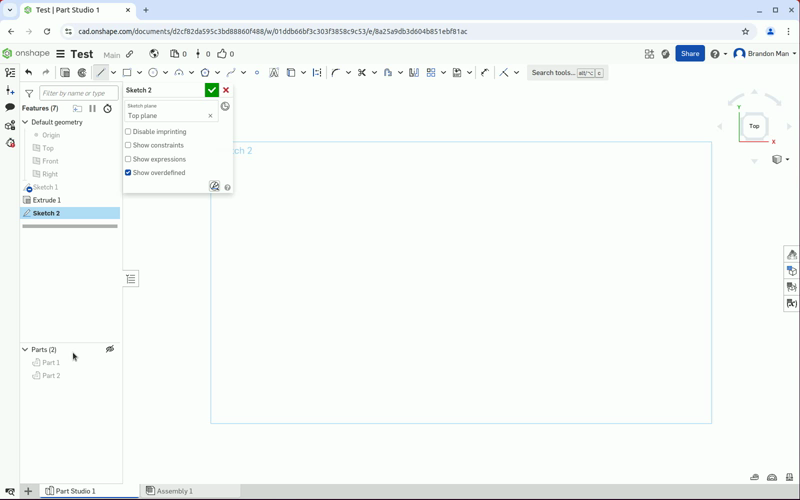
mouse_move(357, 282)
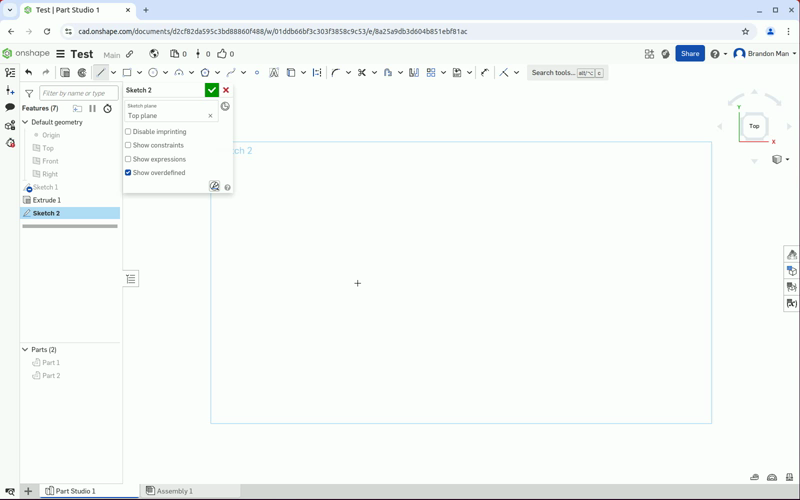
click(357, 282)
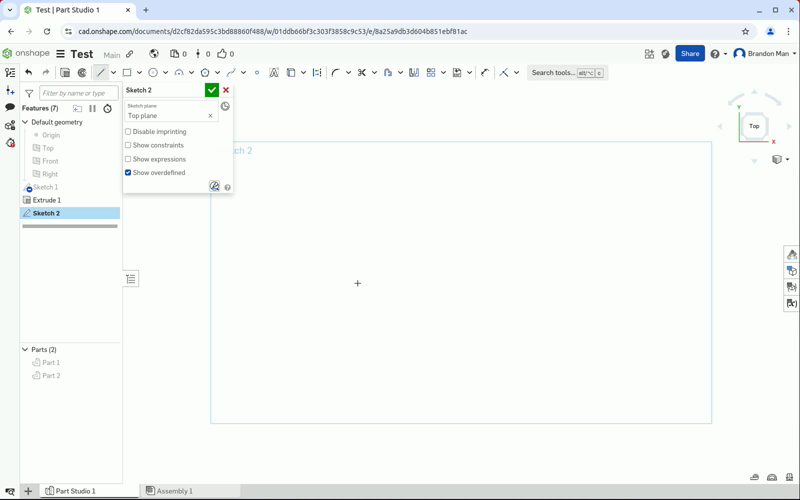
key_up(shift)
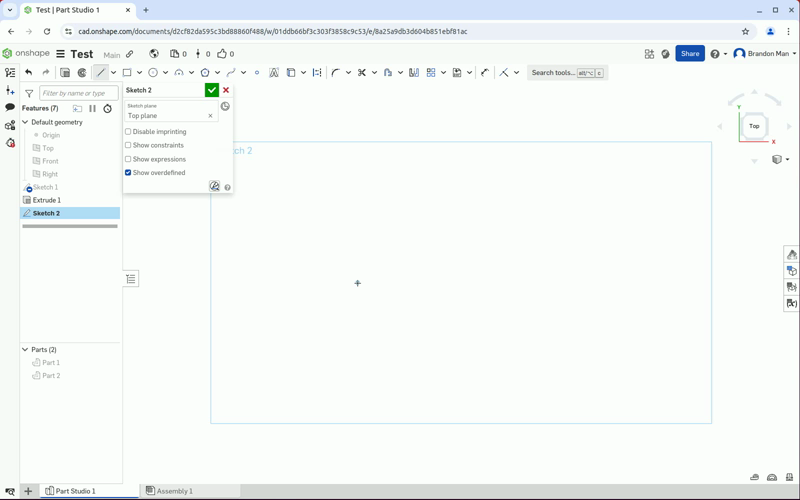
key_down(shift)
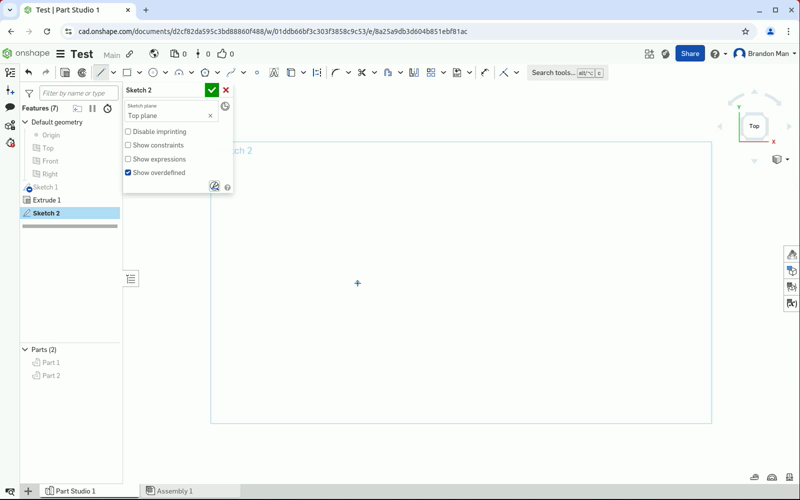
mouse_move(443, 282)
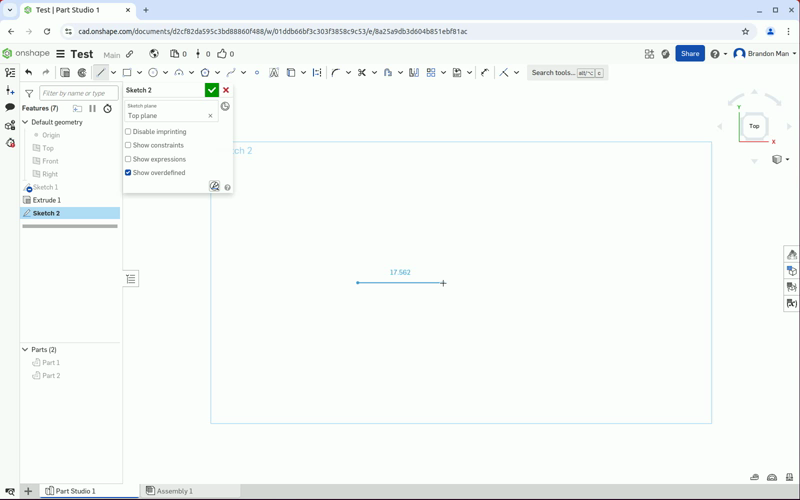
click(443, 282)
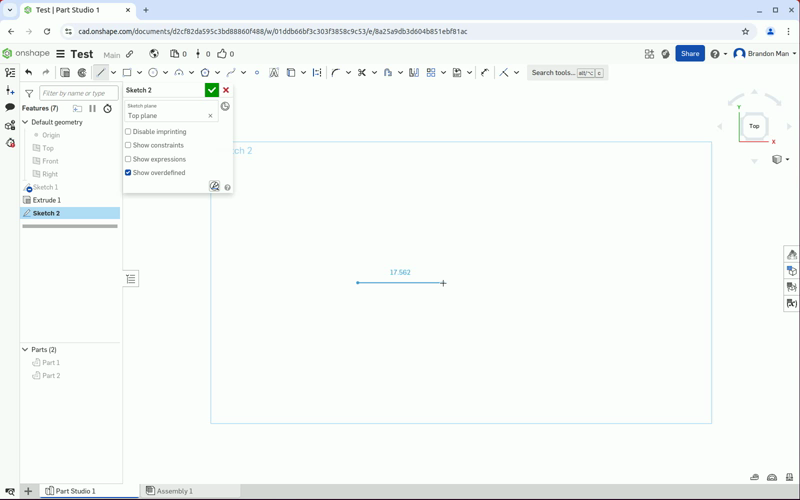
key_up(shift)
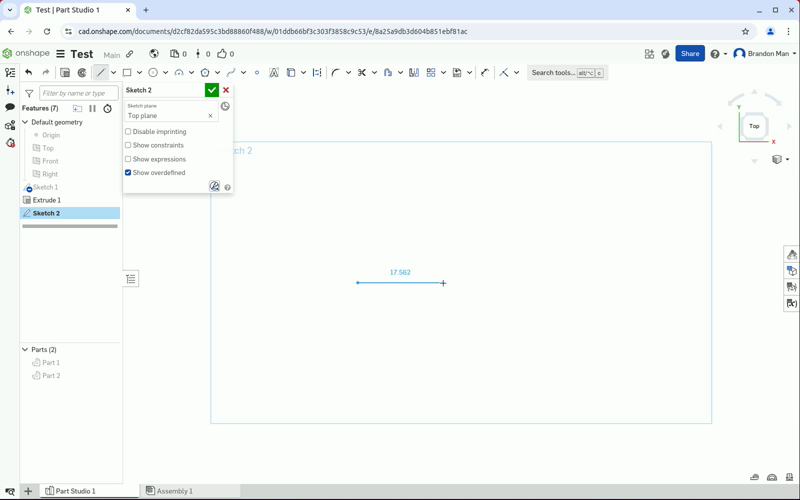
key(esc)
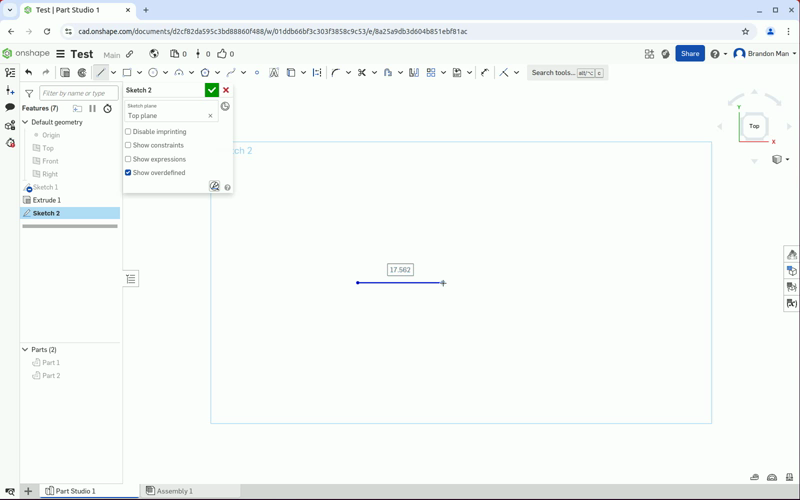
key(a)
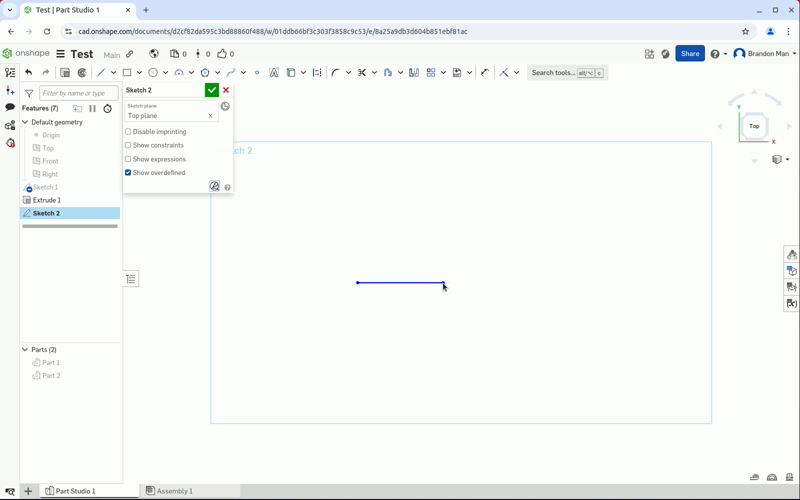
mouse_move(443, 282)
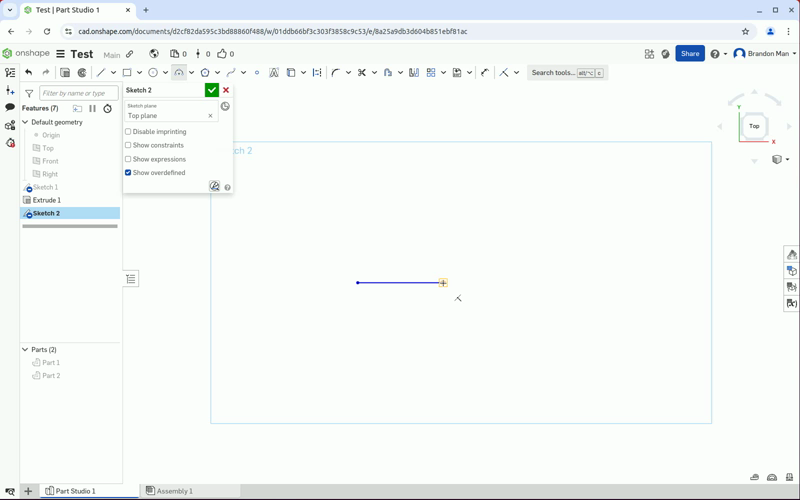
click(443, 282)
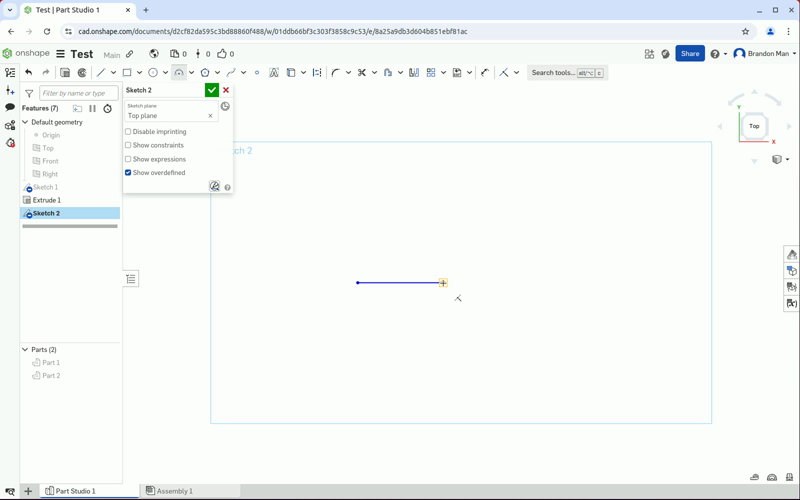
key_down(shift)
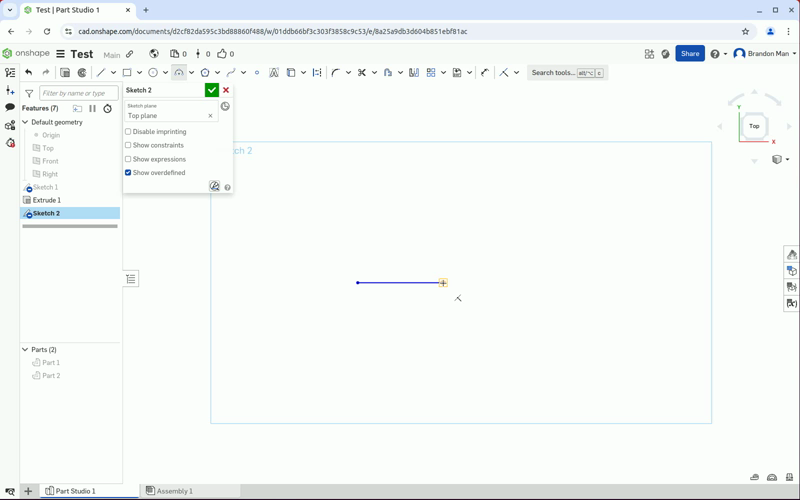
mouse_move(460, 265)
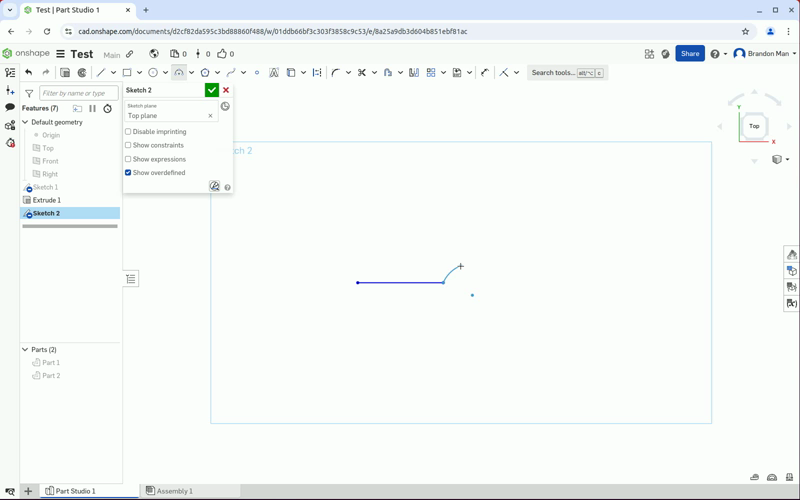
click(460, 265)
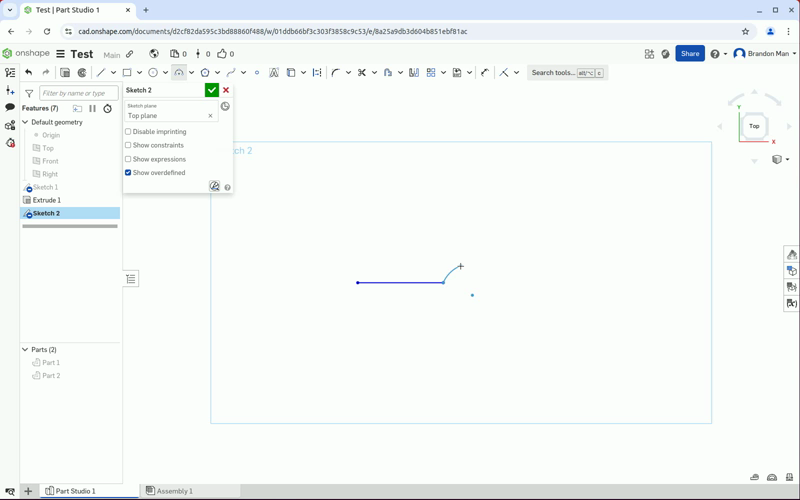
mouse_move(448, 270)
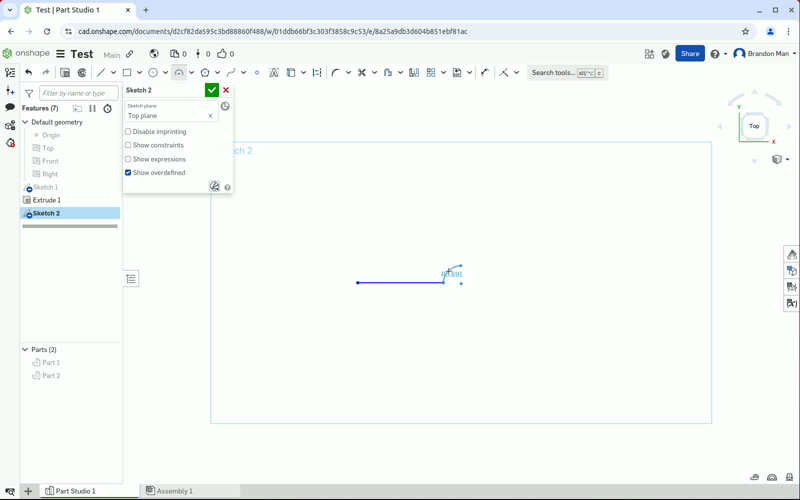
click(448, 270)
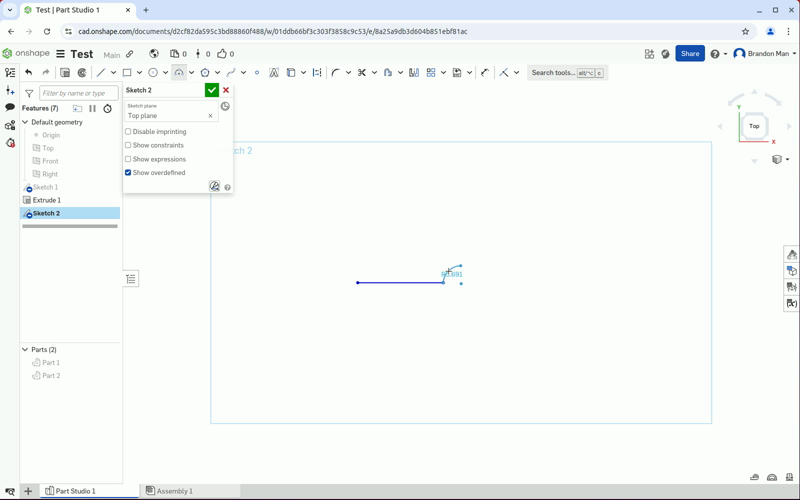
key_up(shift)
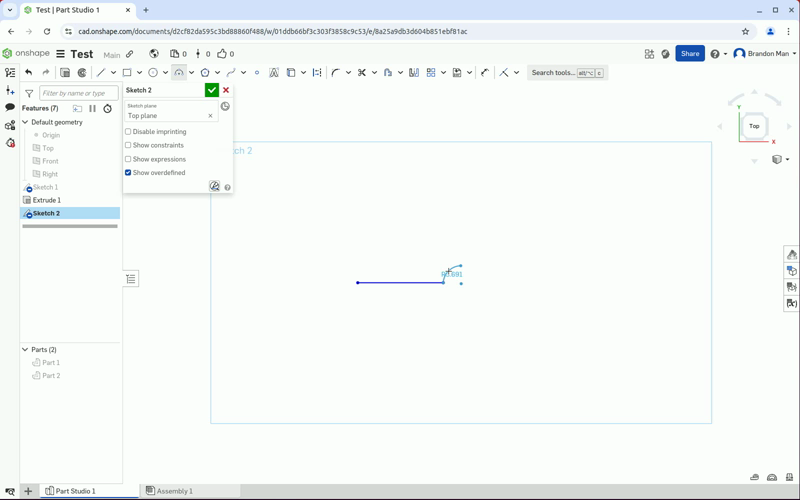
key(esc)
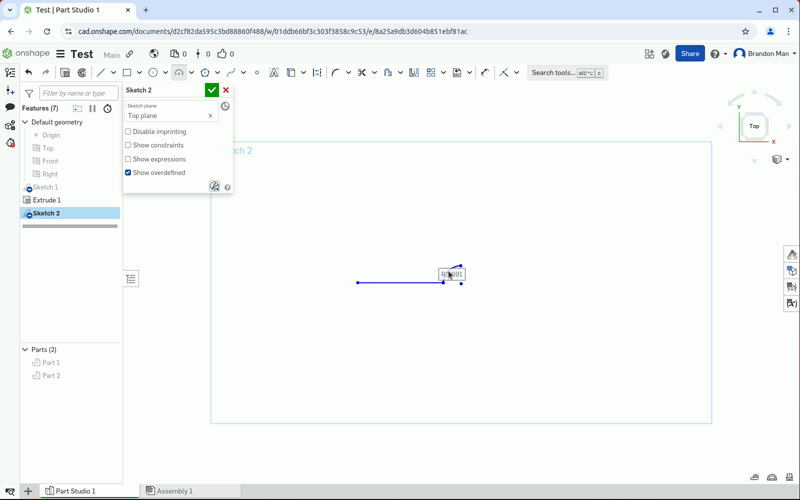
key(l)
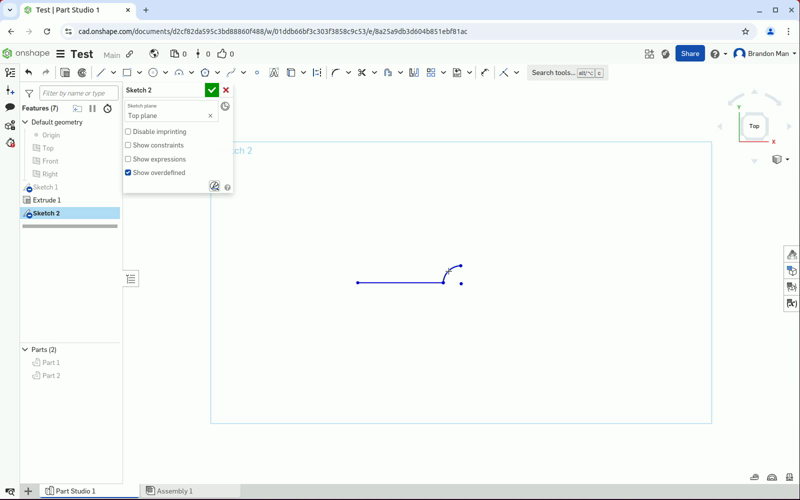
mouse_move(460, 265)
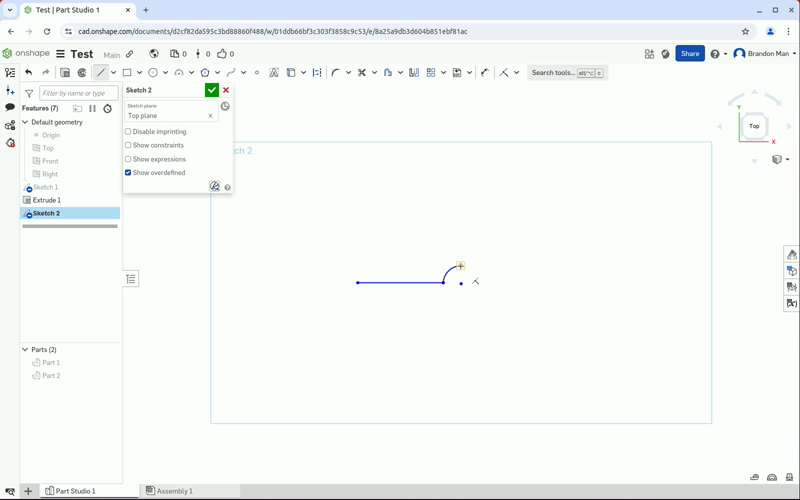
click(460, 265)
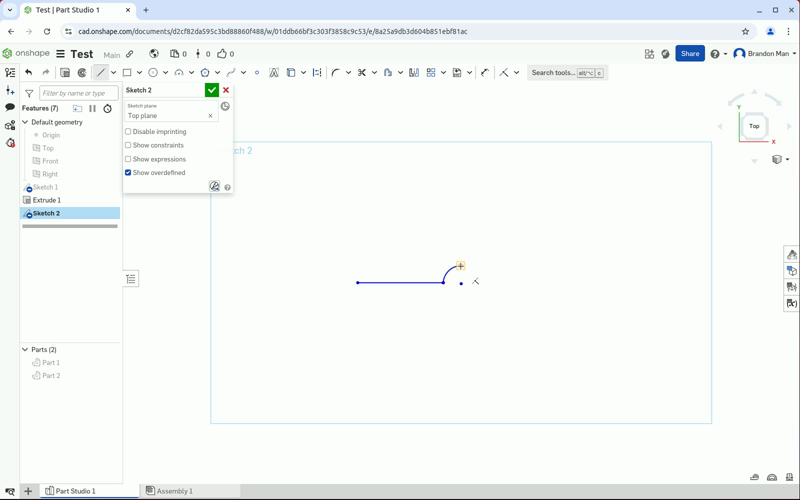
key_down(shift)
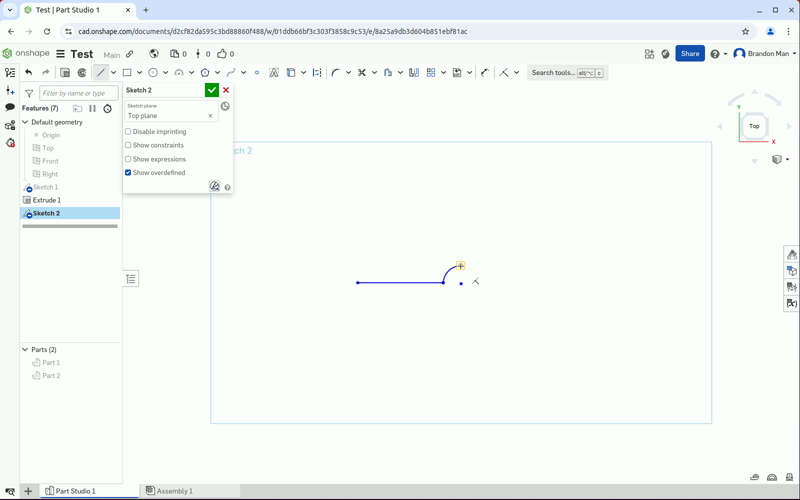
mouse_move(357, 265)
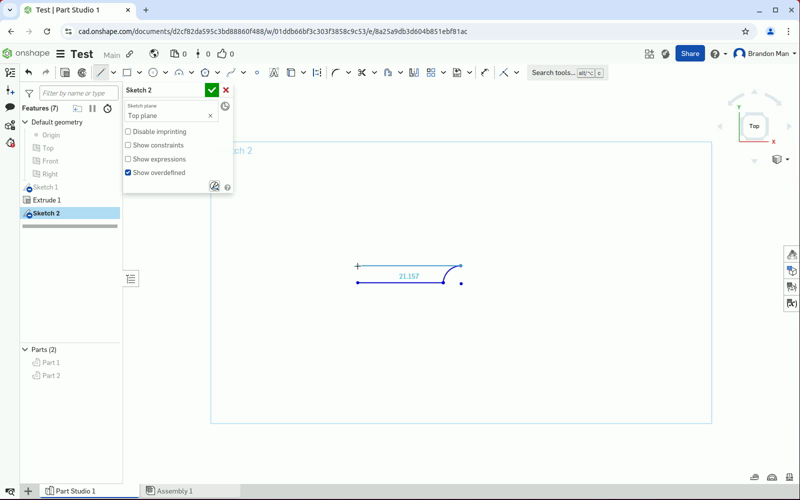
click(357, 265)
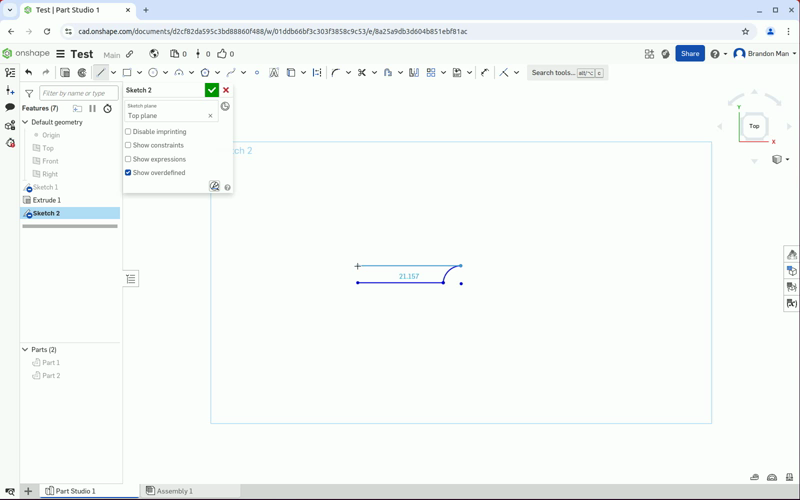
key_up(shift)
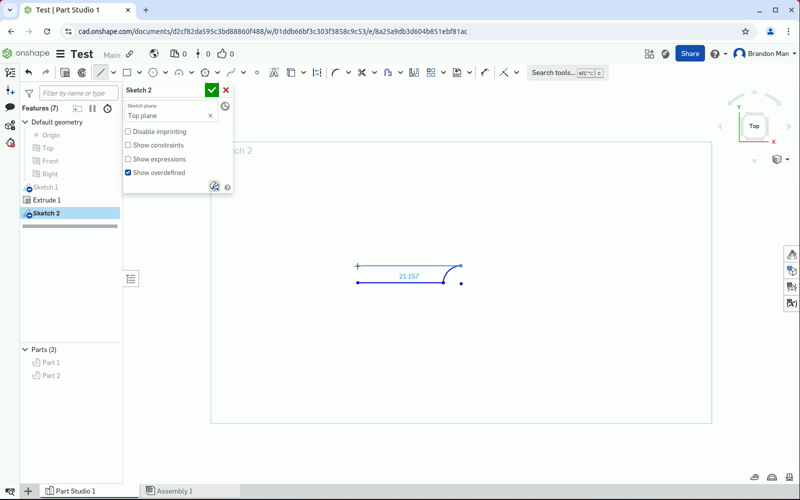
mouse_move(387, 265)
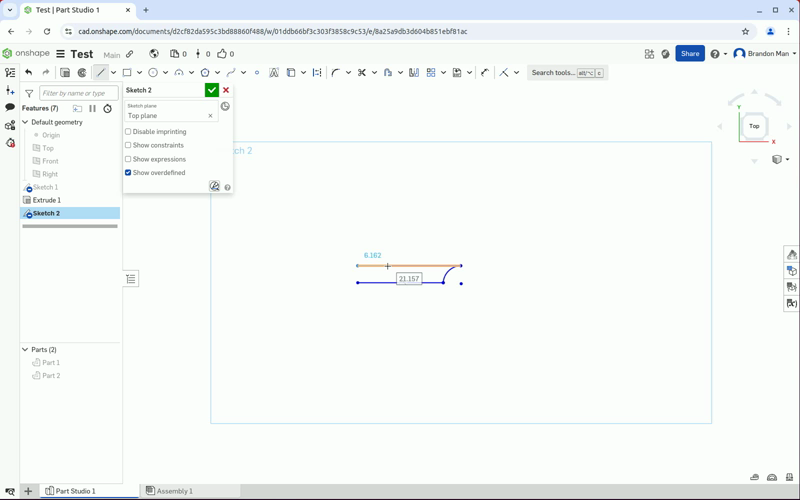
key_down(shift)
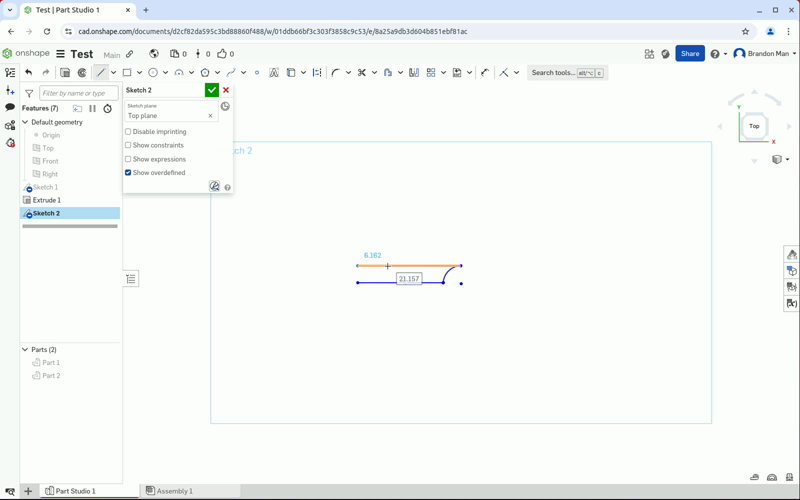
mouse_move(357, 282)
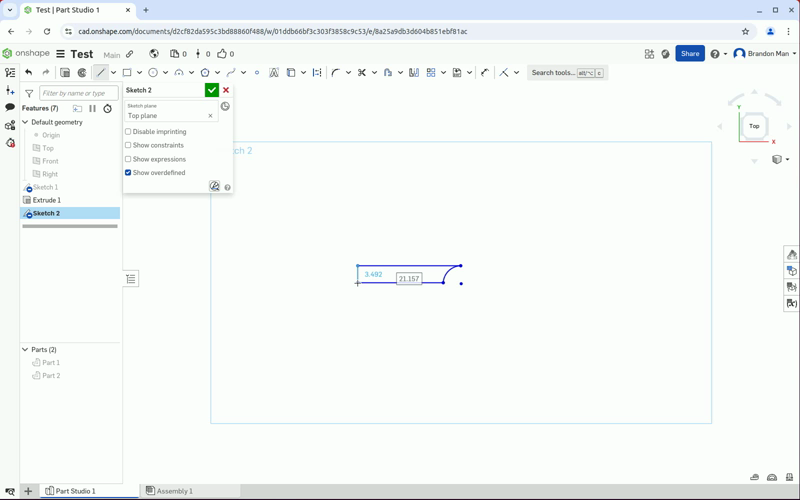
key_up(shift)
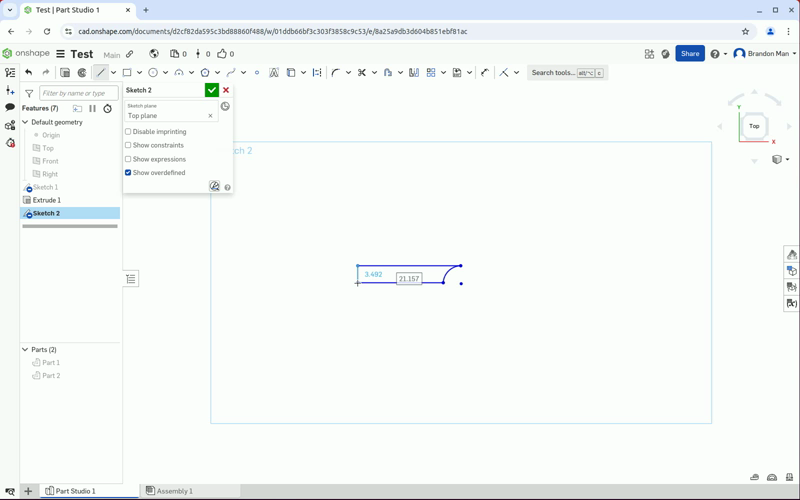
click(357, 282)
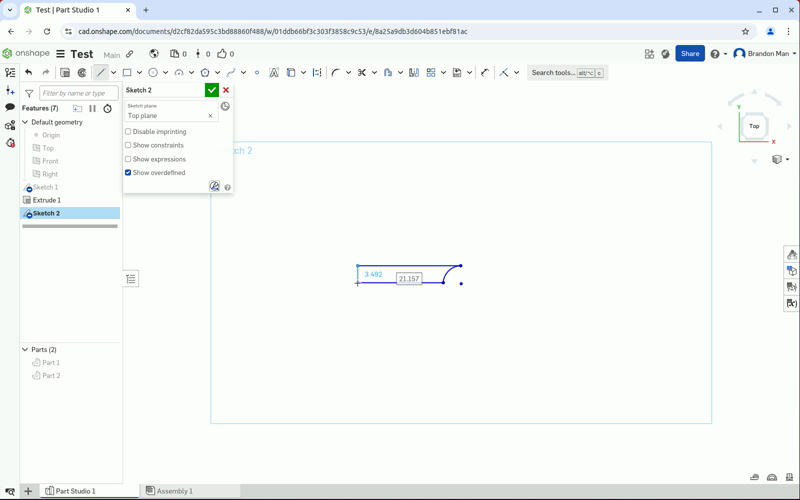
key(esc)
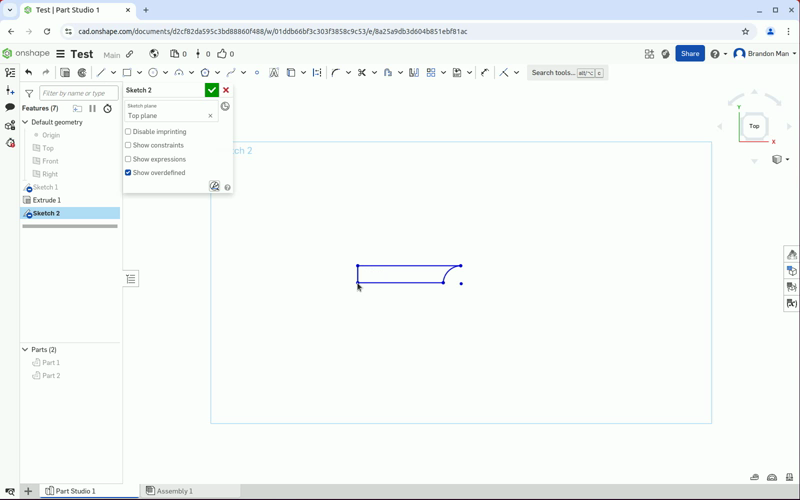
mouse_move(397, 279)
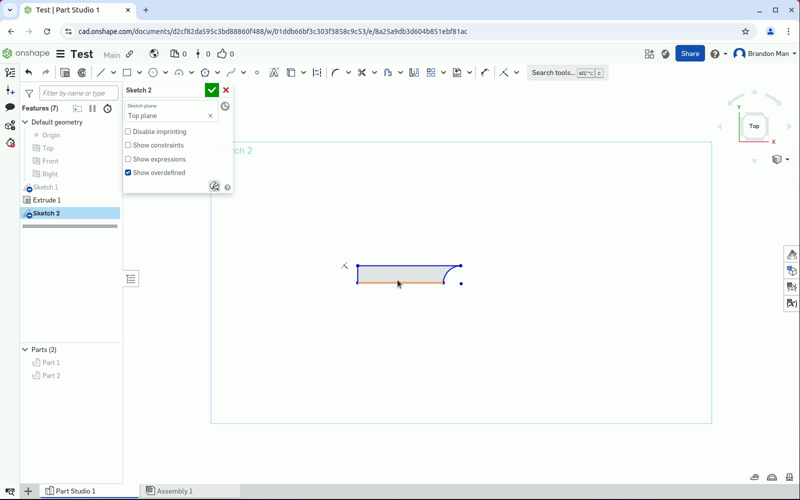
scroll(6)
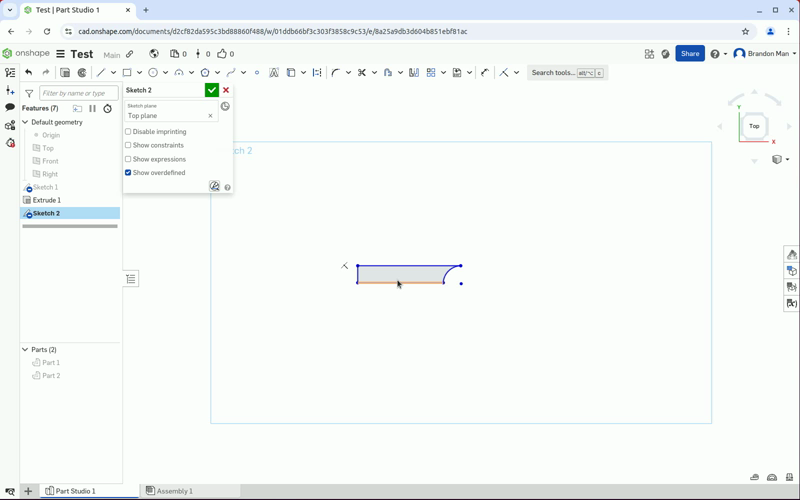
scroll(6)
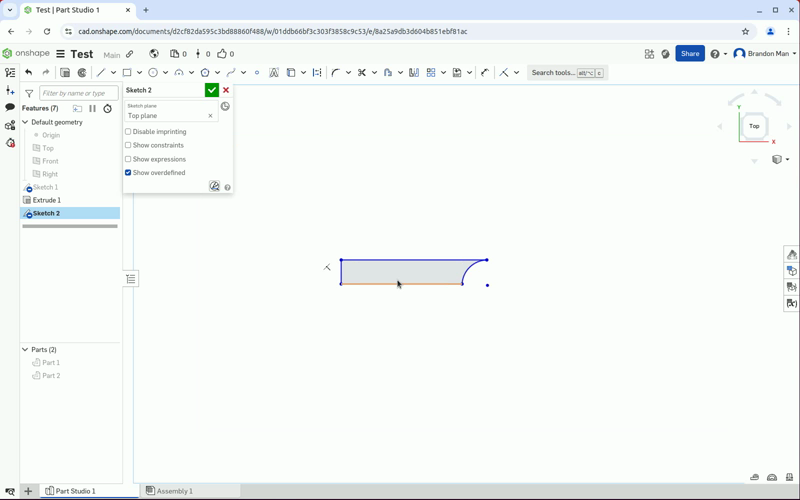
scroll(6)
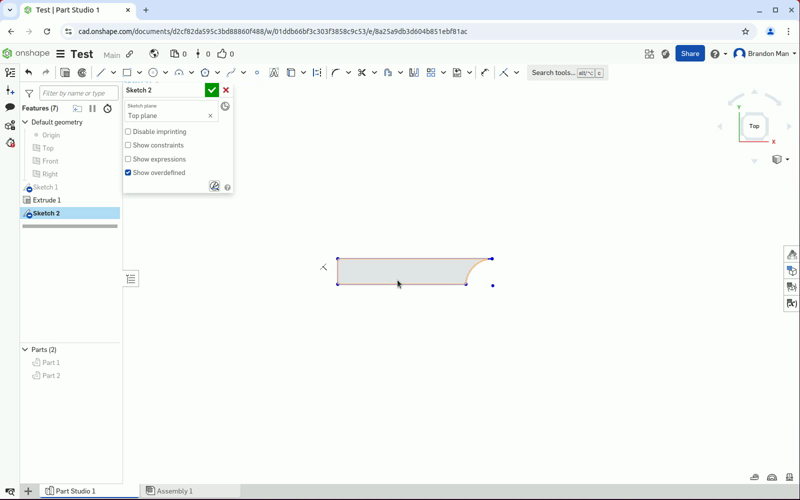
scroll(6)
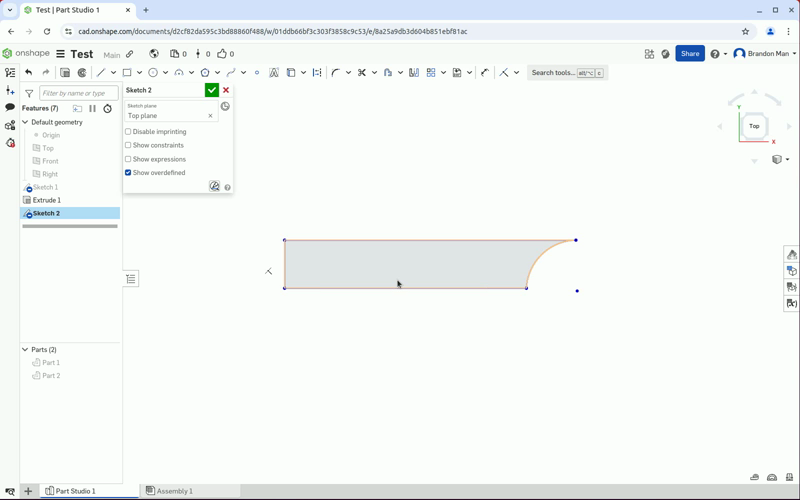
scroll(6)
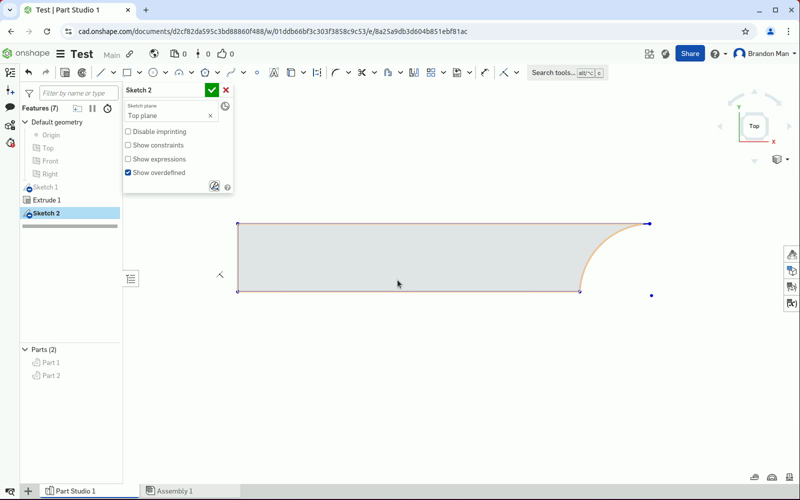
scroll(6)
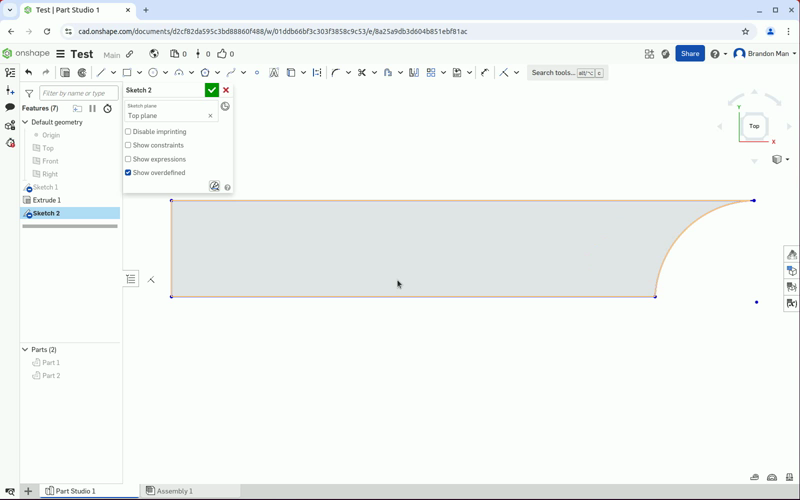
scroll(6)
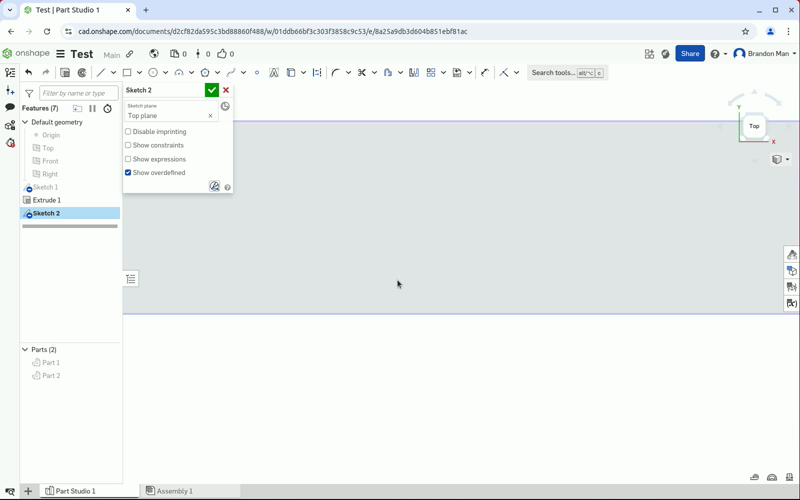
click(397, 279)
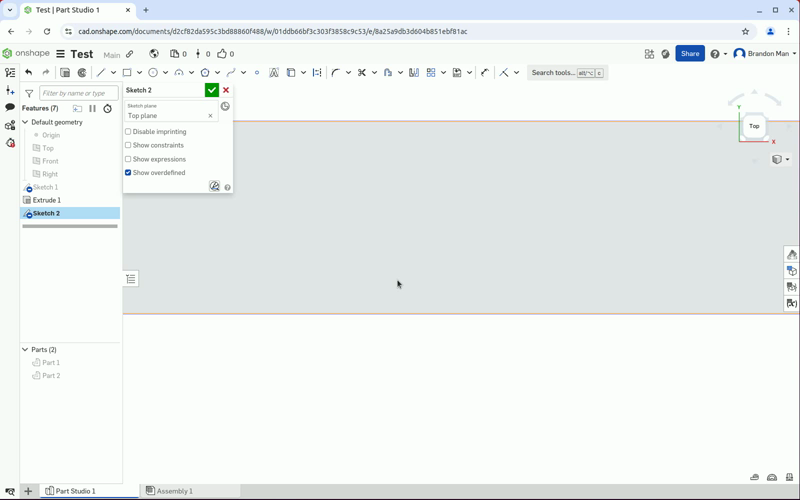
scroll(-6)
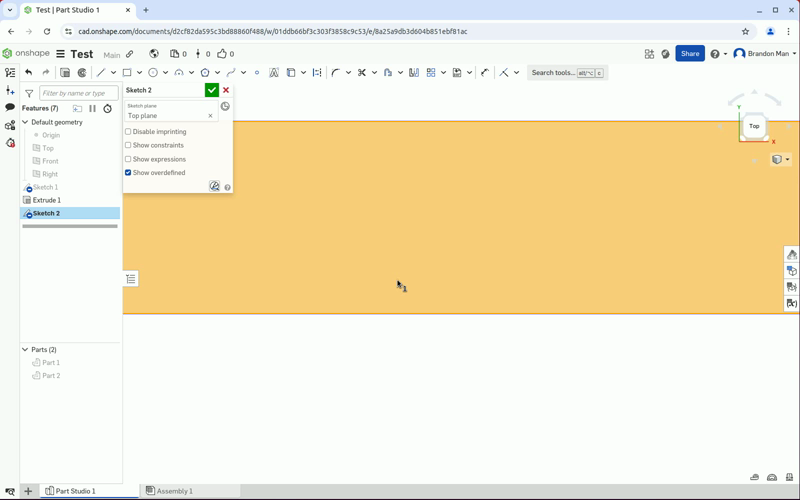
scroll(-6)
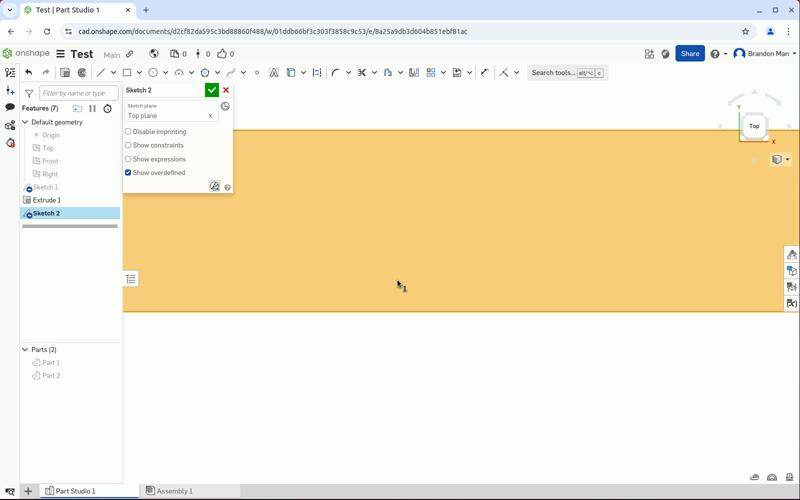
scroll(-6)
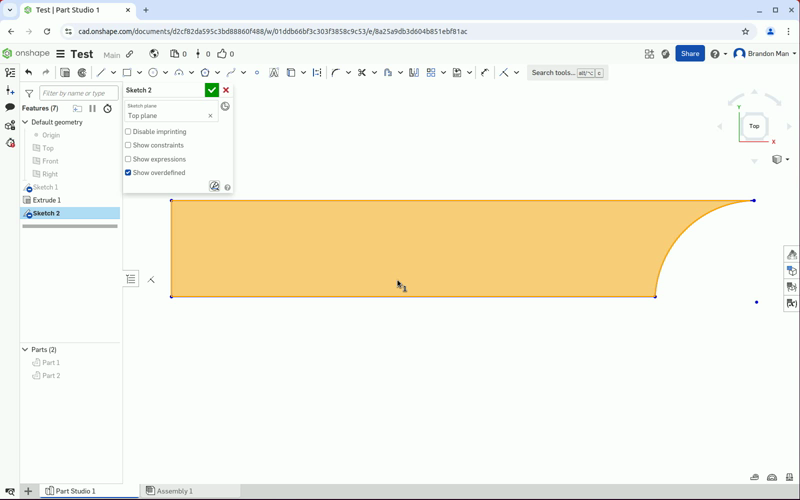
scroll(-6)
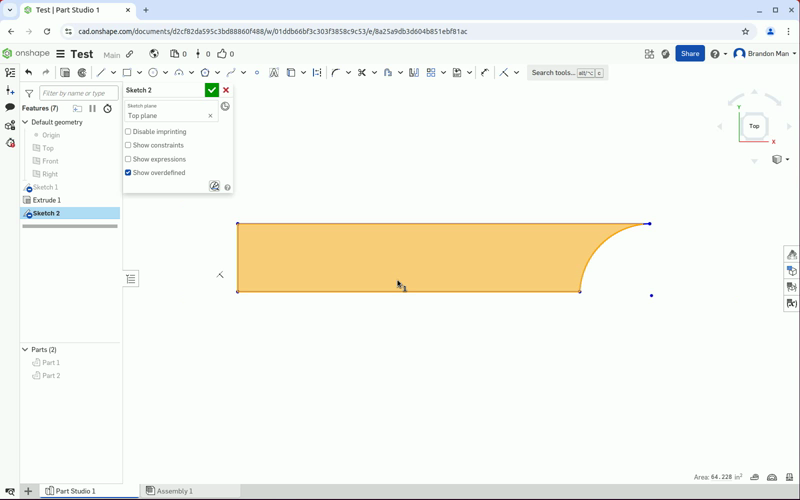
scroll(-6)
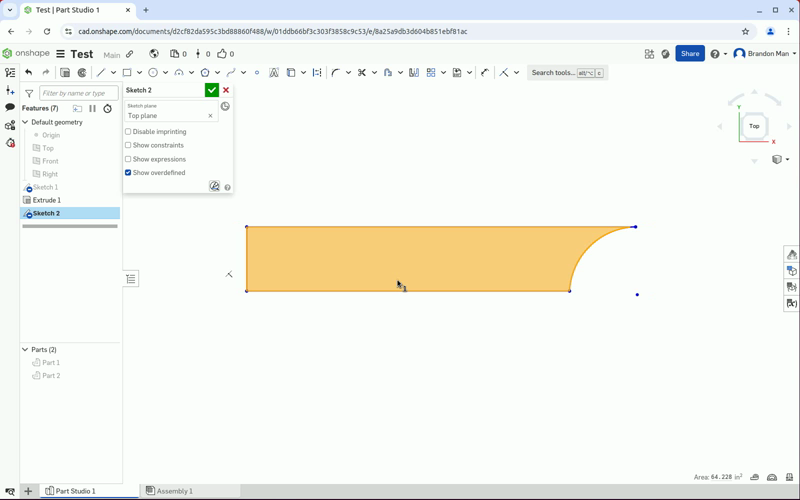
scroll(-6)
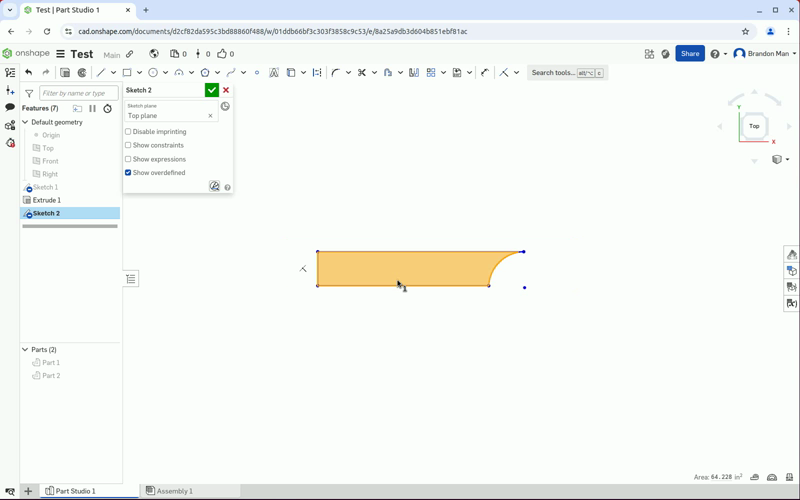
scroll(-6)
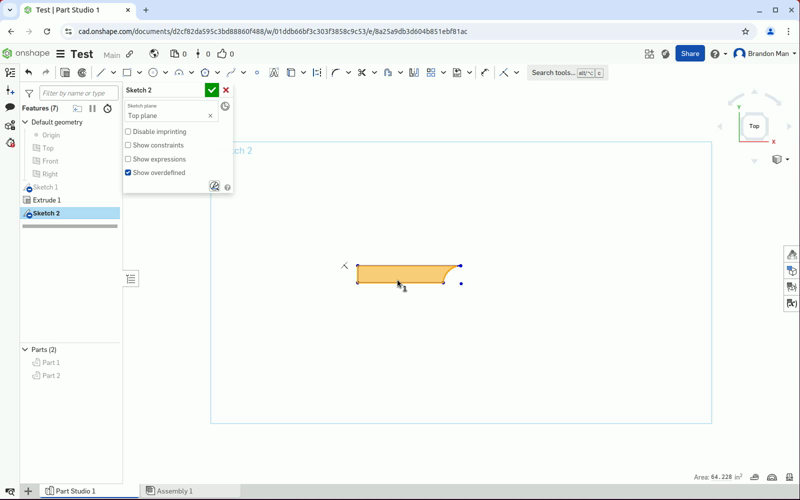
mouse_move(73, 352)
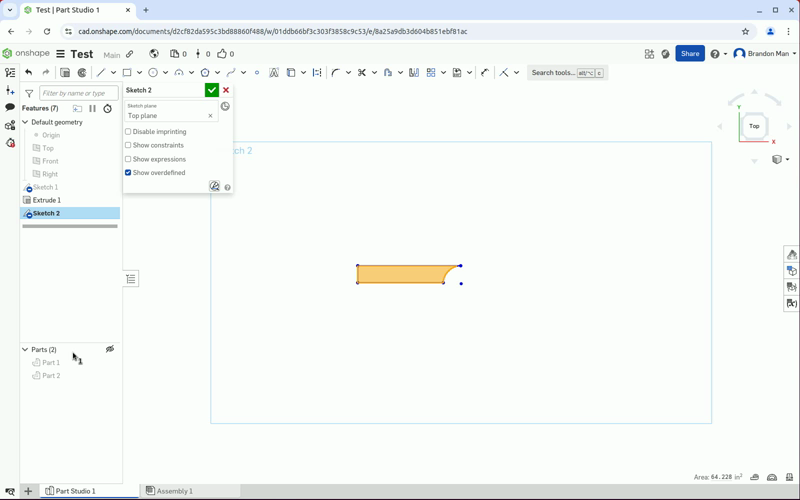
key(shift+y)
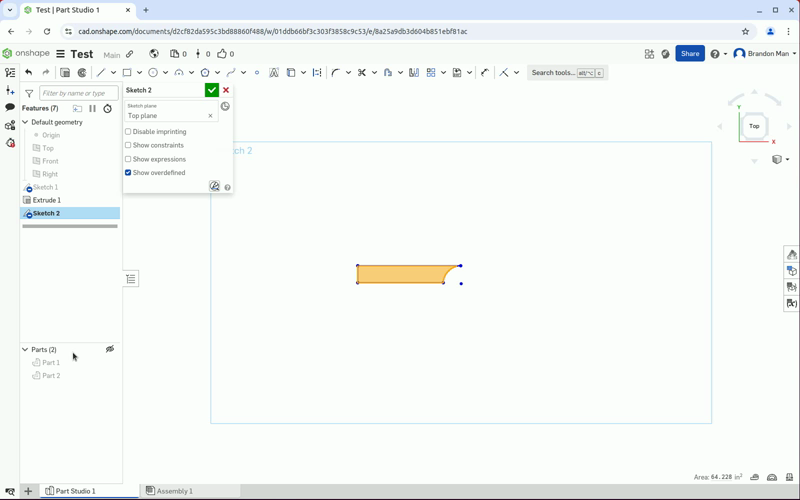
key(shift+e)
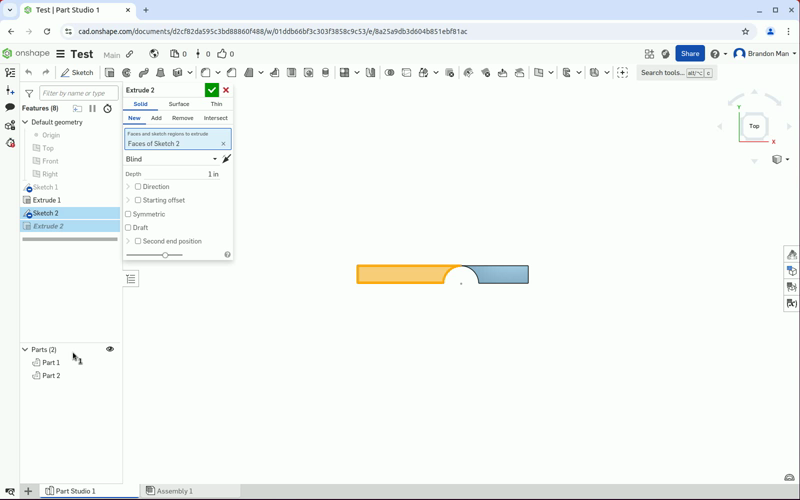
mouse_move(143, 106)
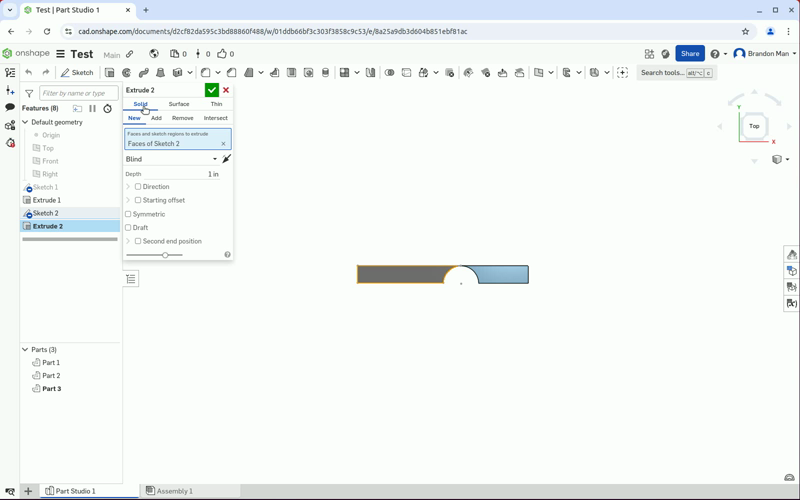
click(143, 106)
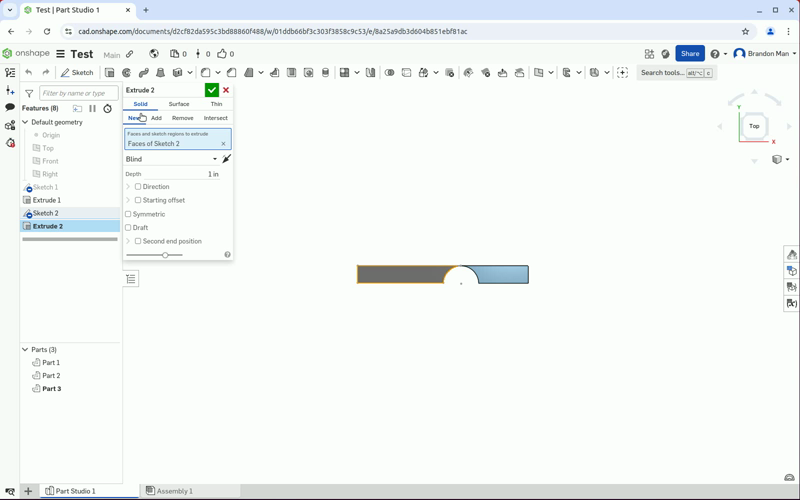
mouse_move(137, 120)
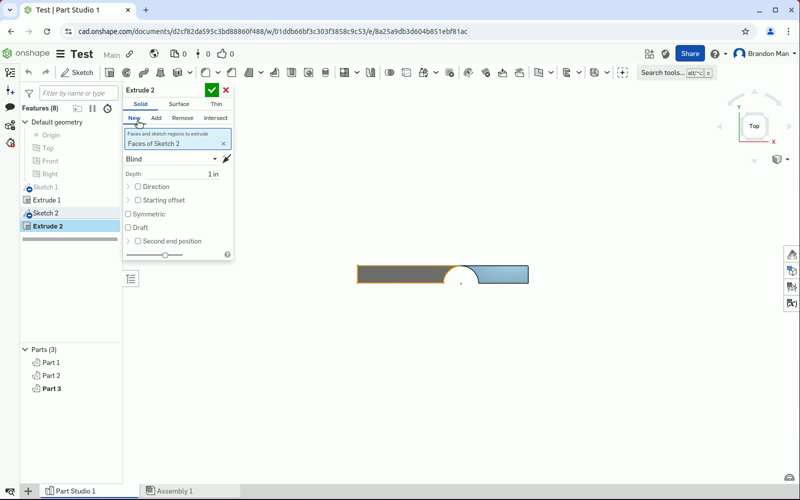
click(137, 120)
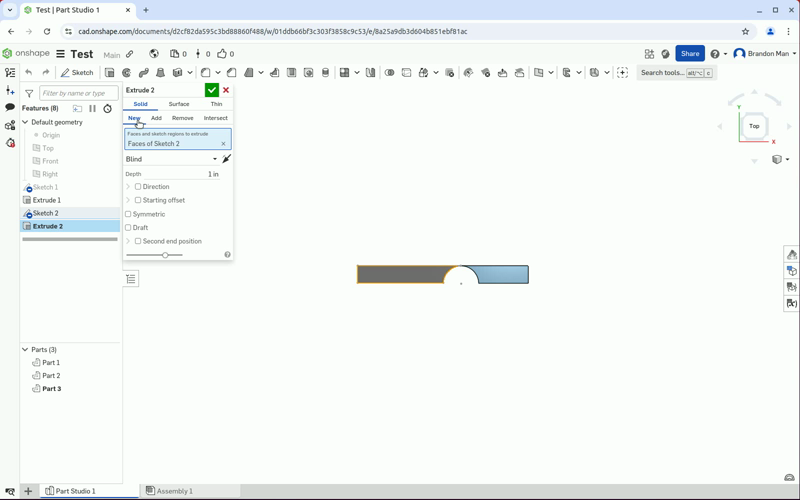
key(tab, 4)
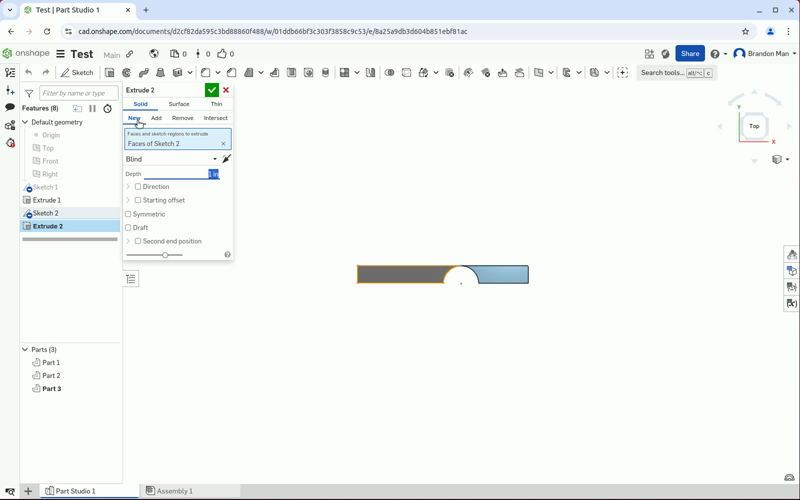
text(3.129)
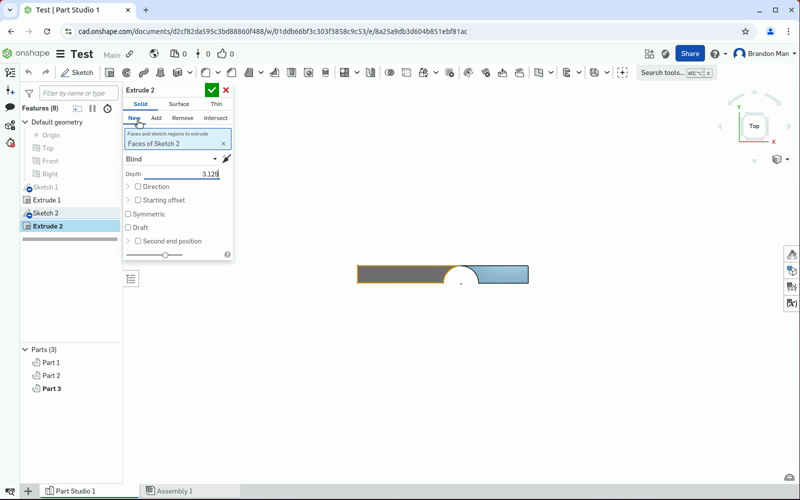
key(enter)
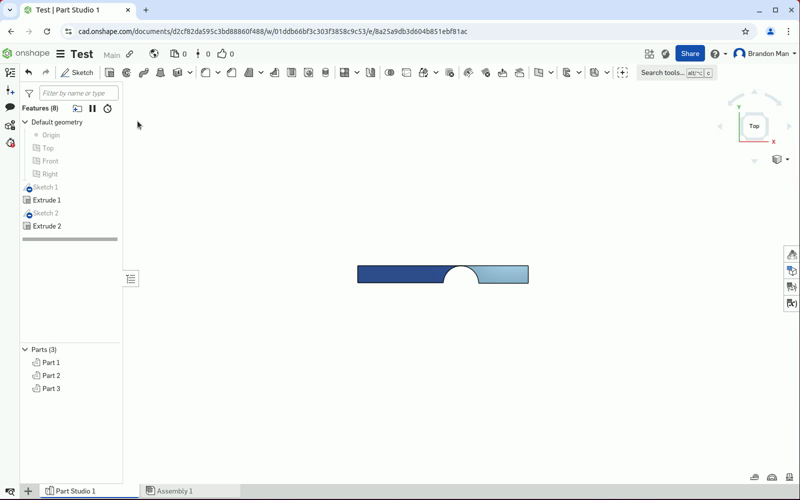
key(shift+h)
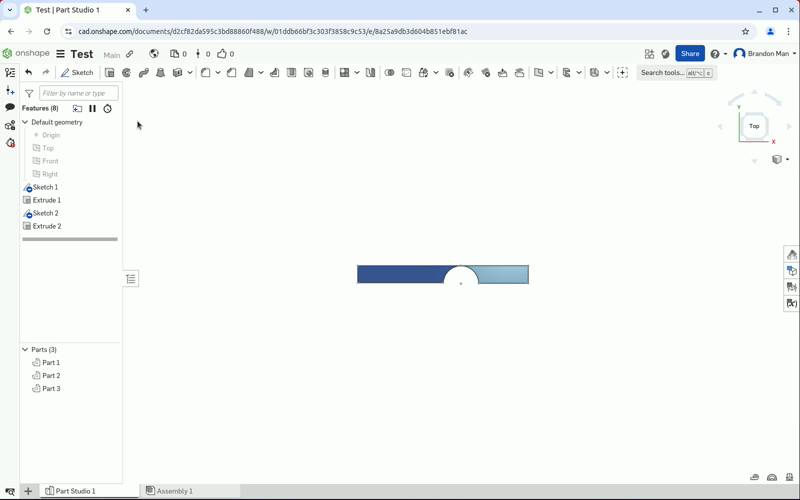
key(shift+h)
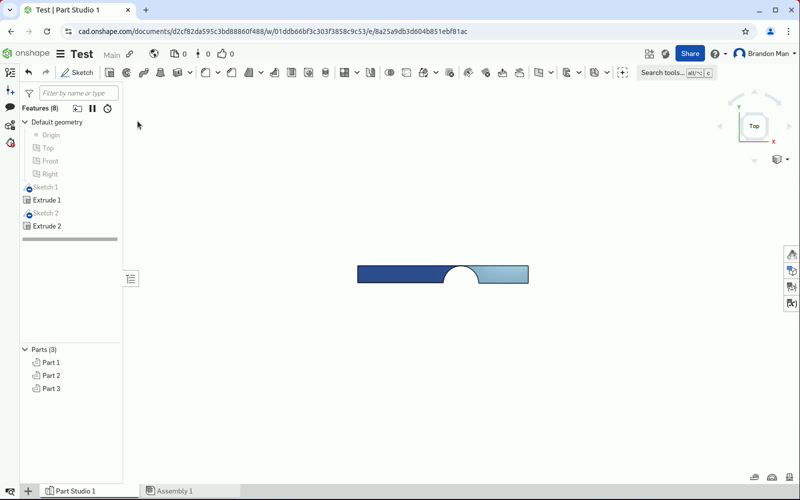
mouse_move(73, 189)
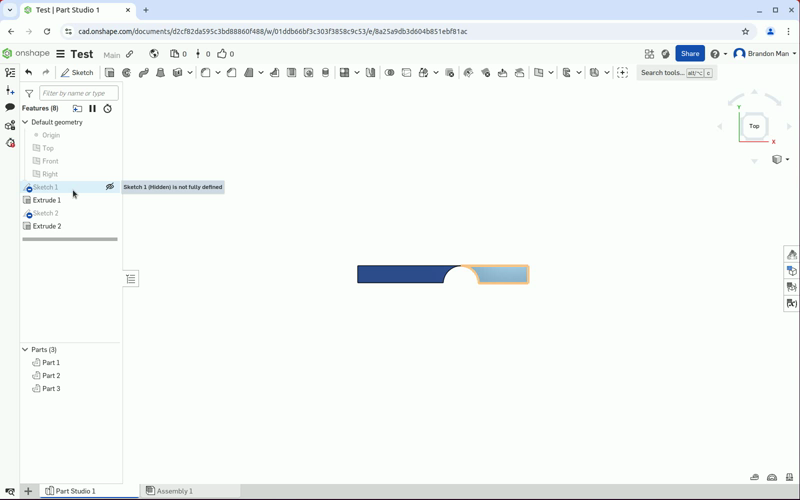
click(73, 189)
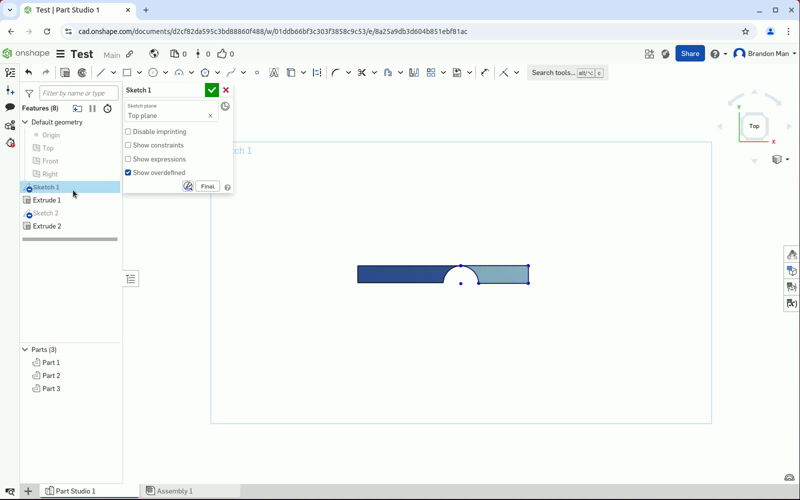
mouse_move(229, 92)
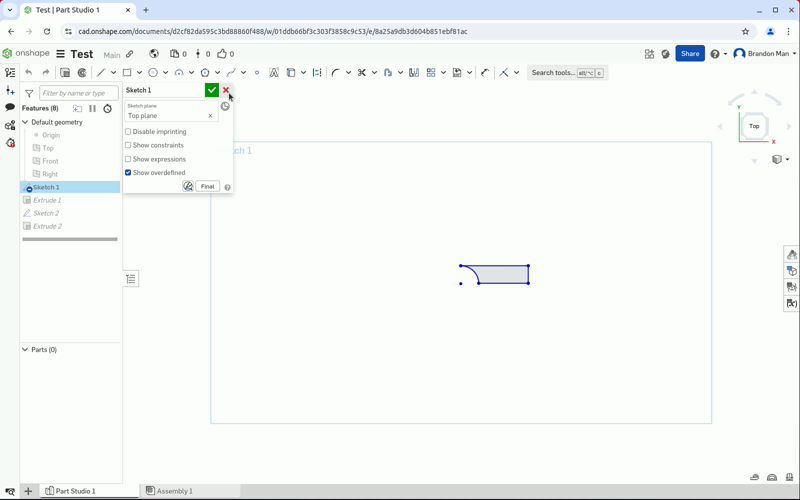
click(229, 92)
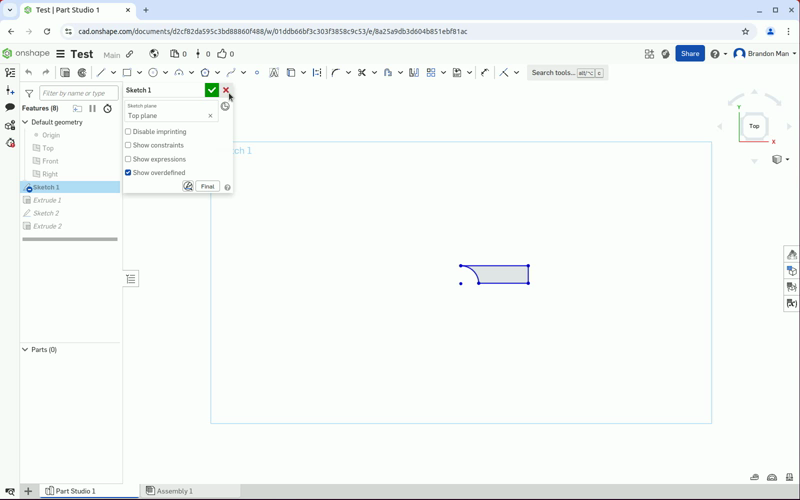
key(shift+s)
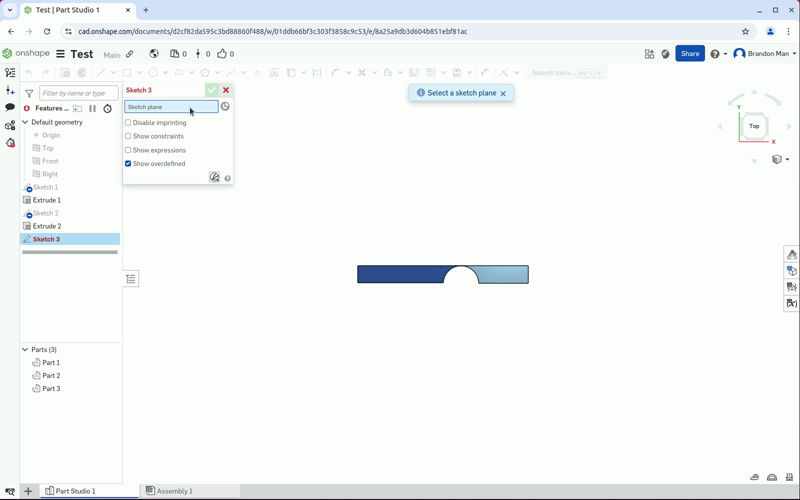
mouse_move(73, 150)
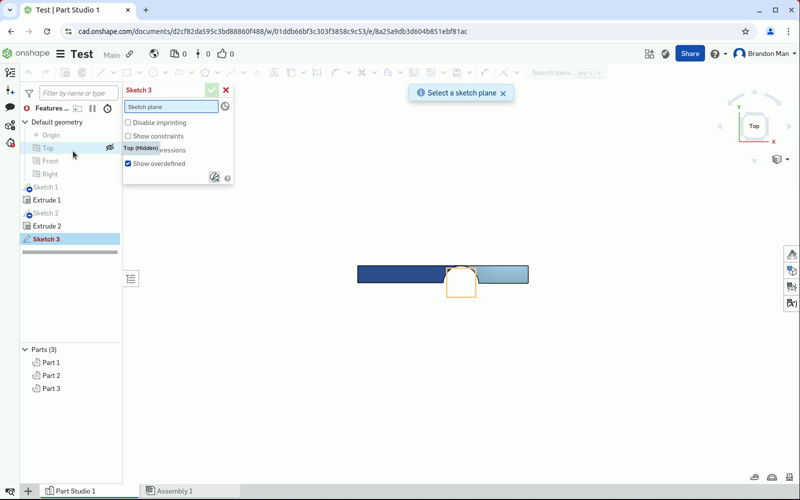
click(73, 150)
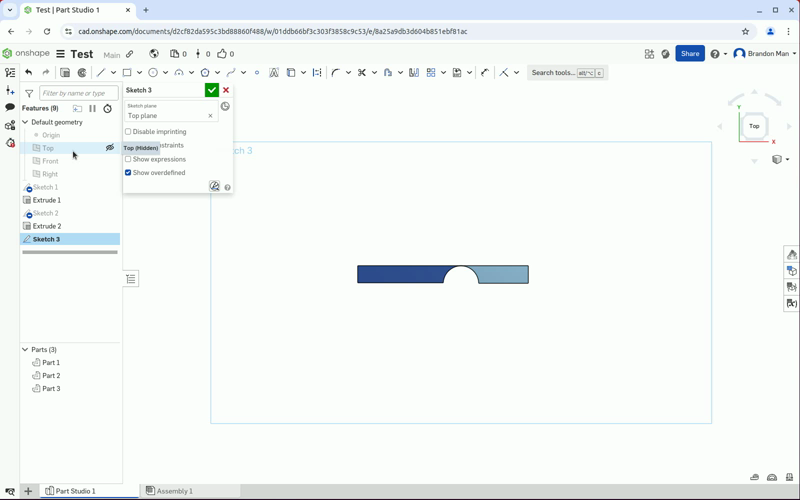
mouse_move(73, 352)
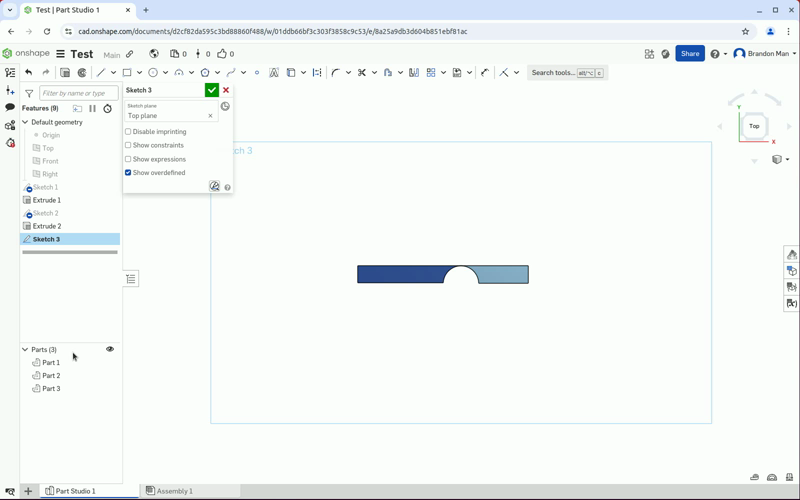
key(y)
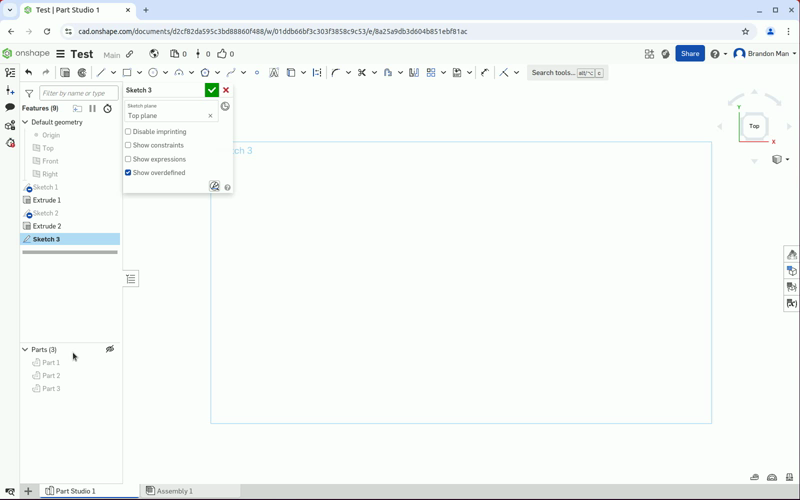
key(a)
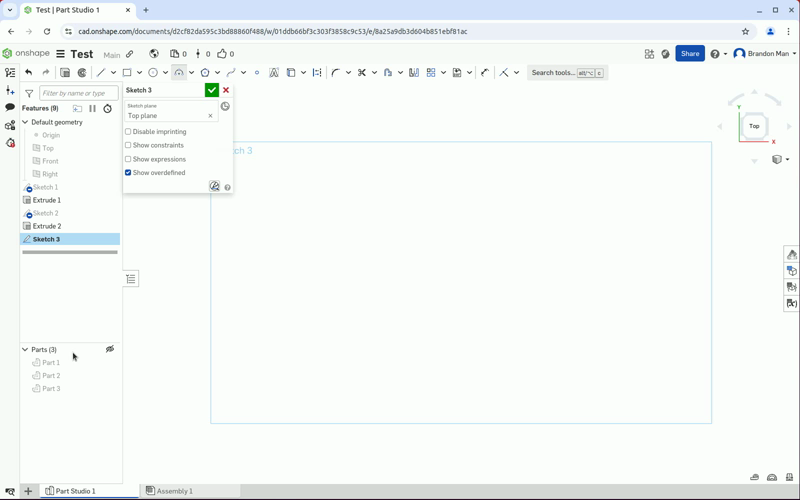
key_down(shift)
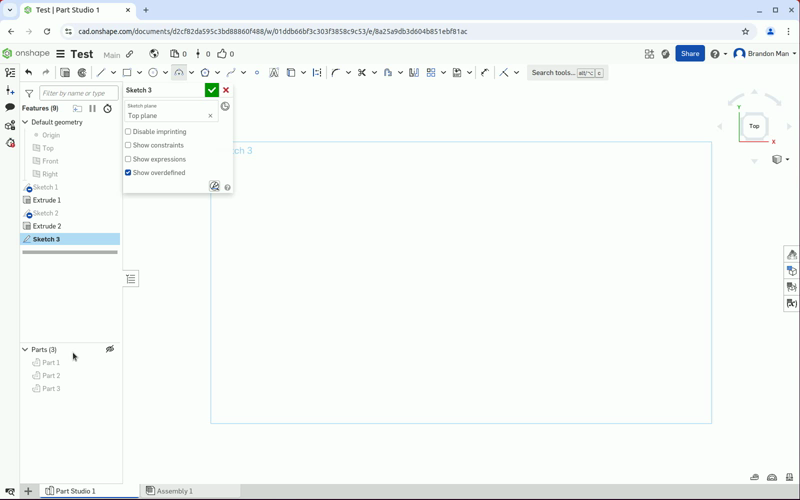
mouse_move(460, 271)
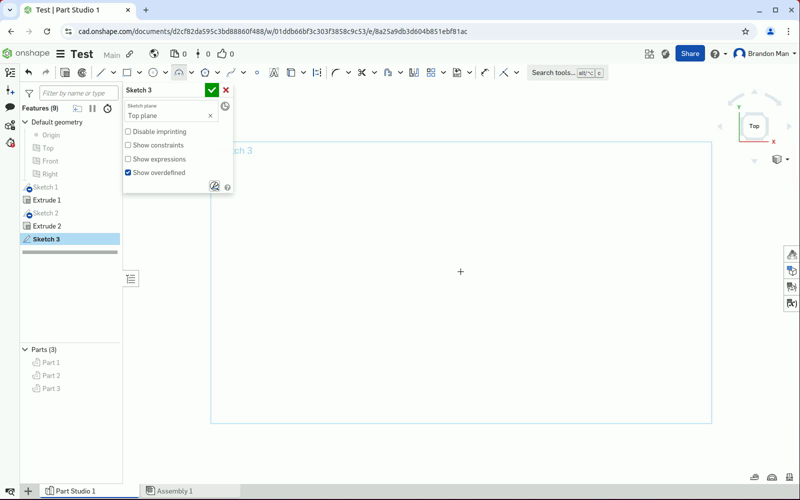
click(460, 271)
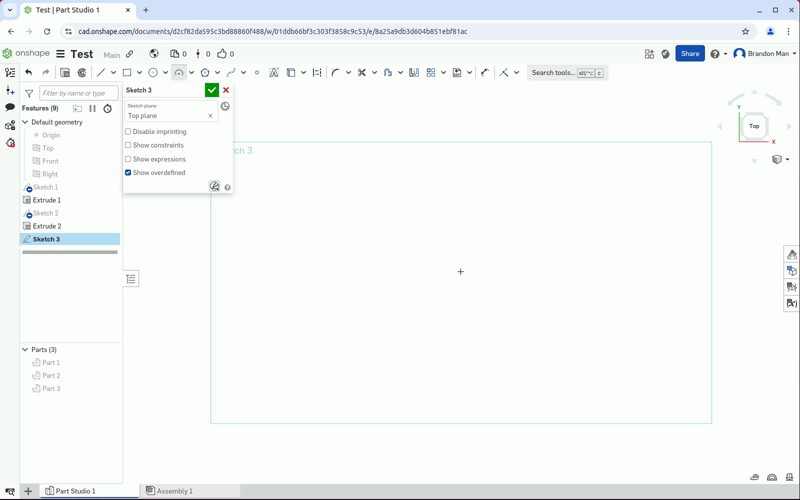
key_up(shift)
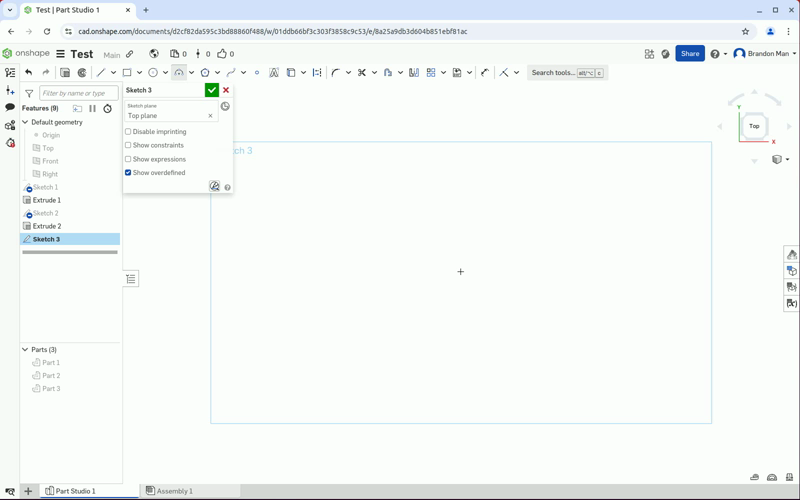
key_down(shift)
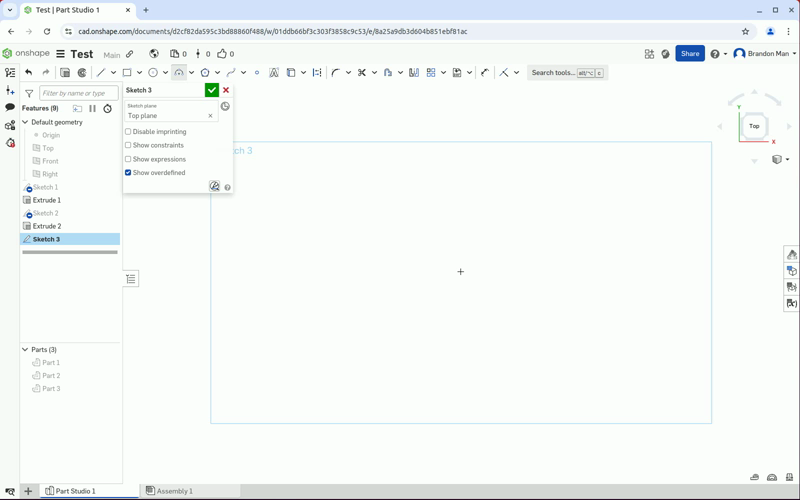
mouse_move(472, 282)
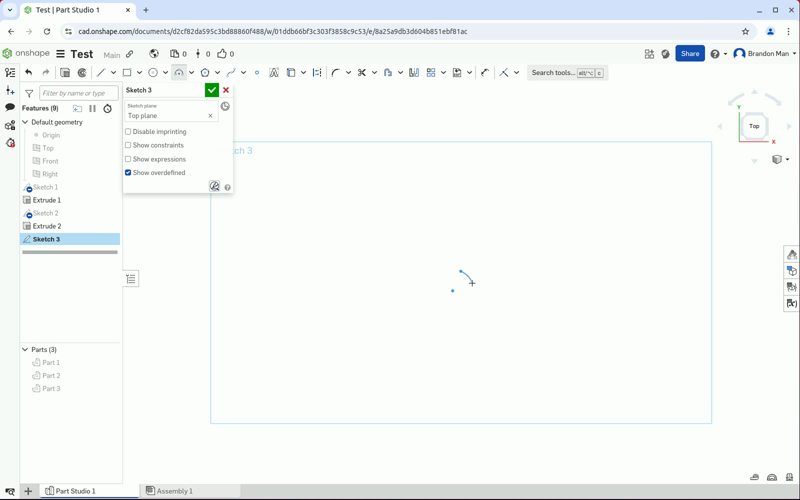
click(472, 282)
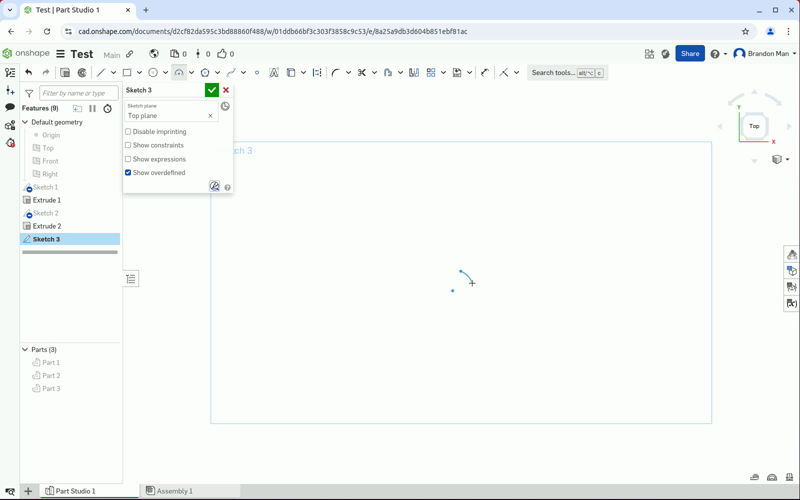
mouse_move(468, 274)
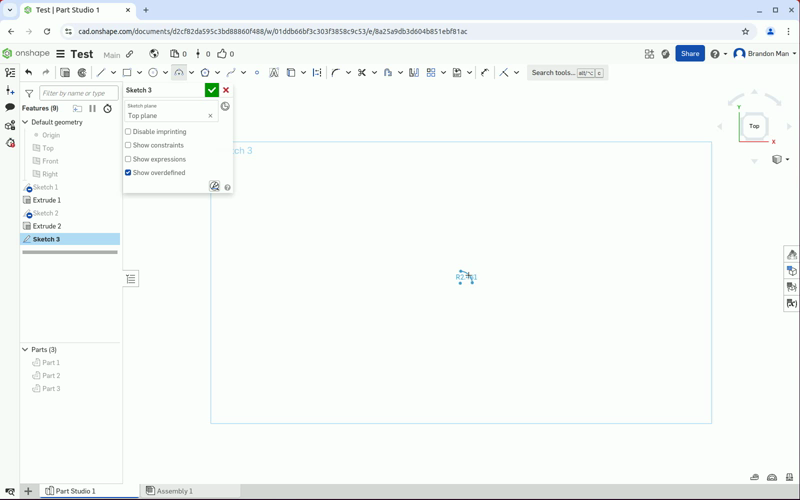
click(468, 274)
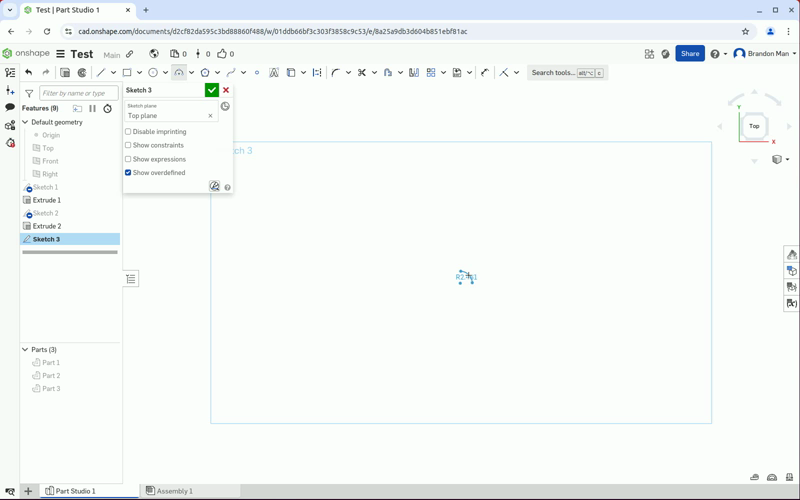
key_up(shift)
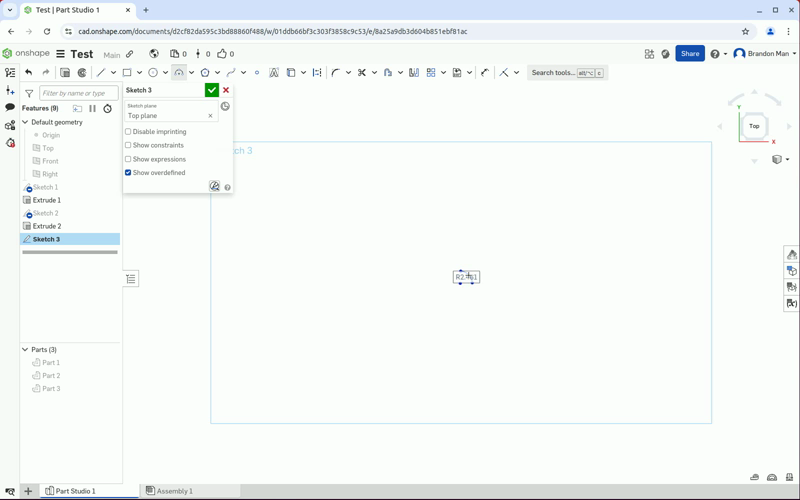
key(esc)
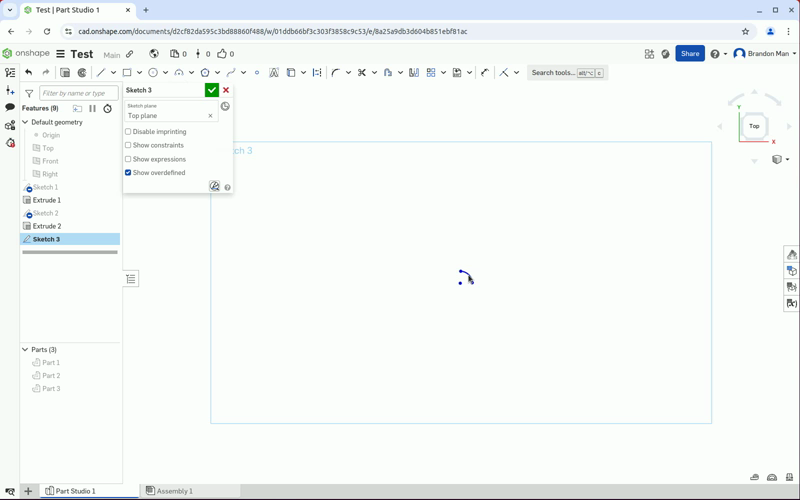
key(l)
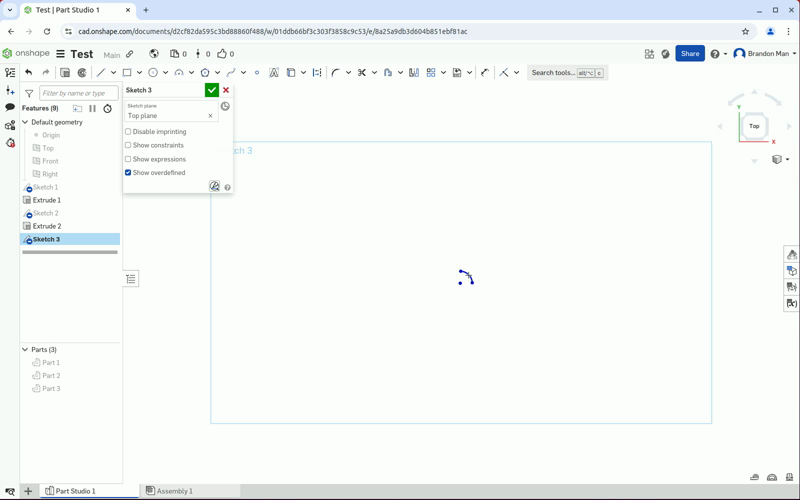
mouse_move(472, 282)
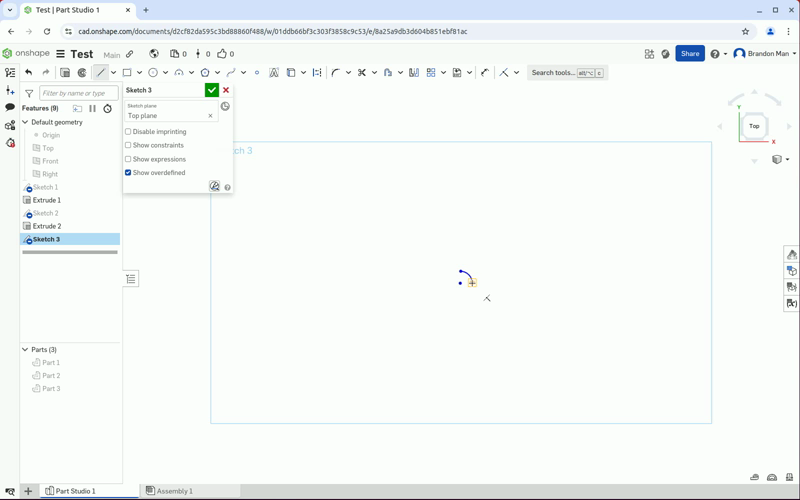
click(472, 282)
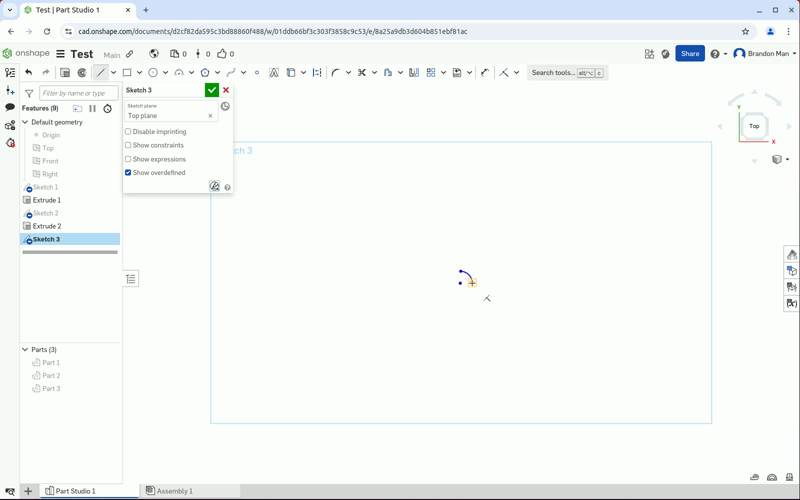
key_down(shift)
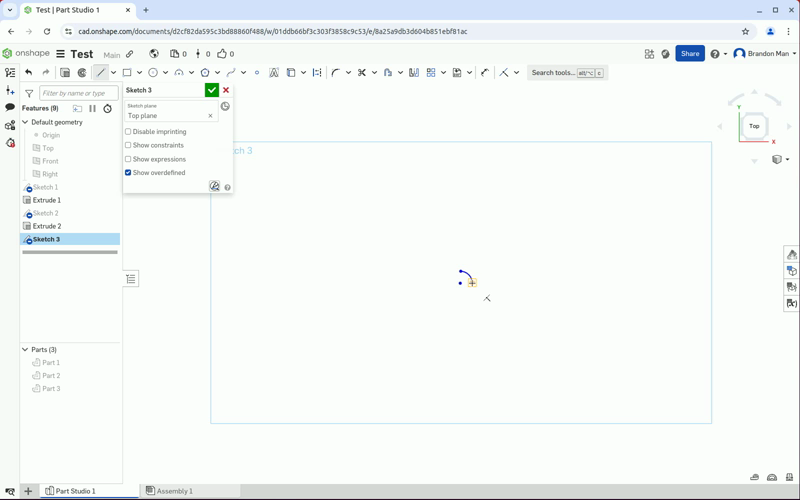
mouse_move(502, 282)
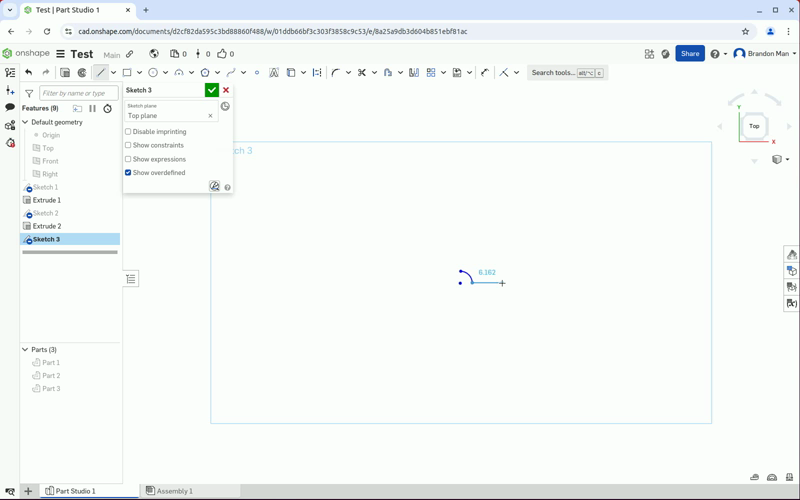
mouse_move(479, 282)
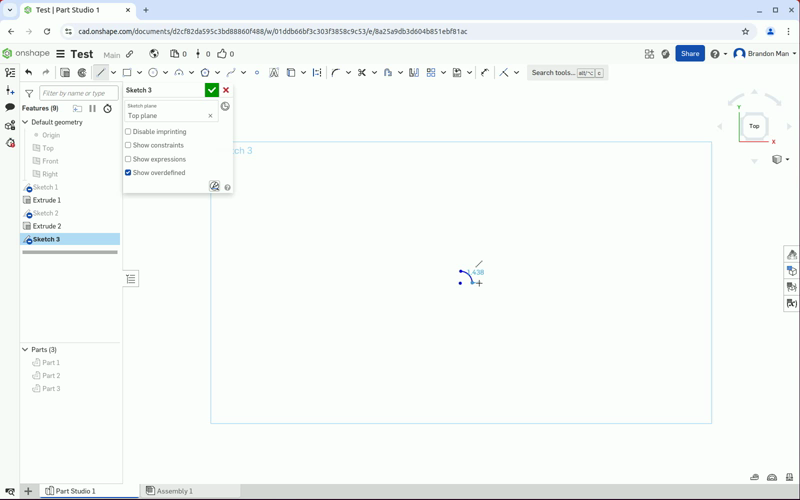
scroll(6)
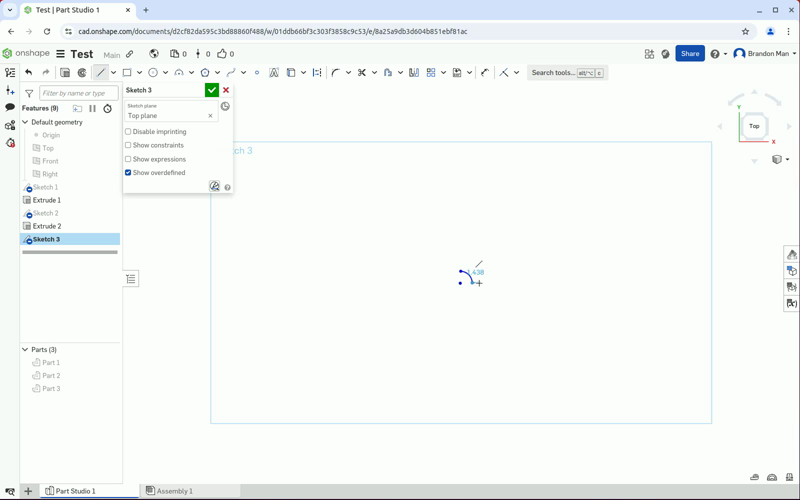
scroll(6)
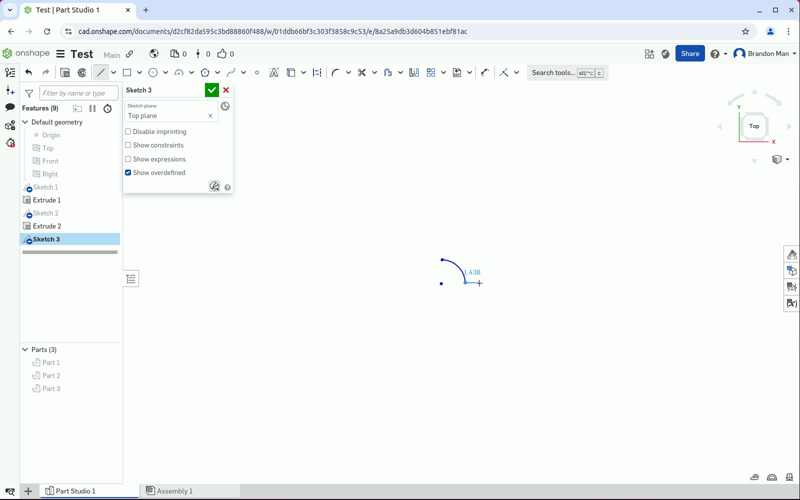
scroll(6)
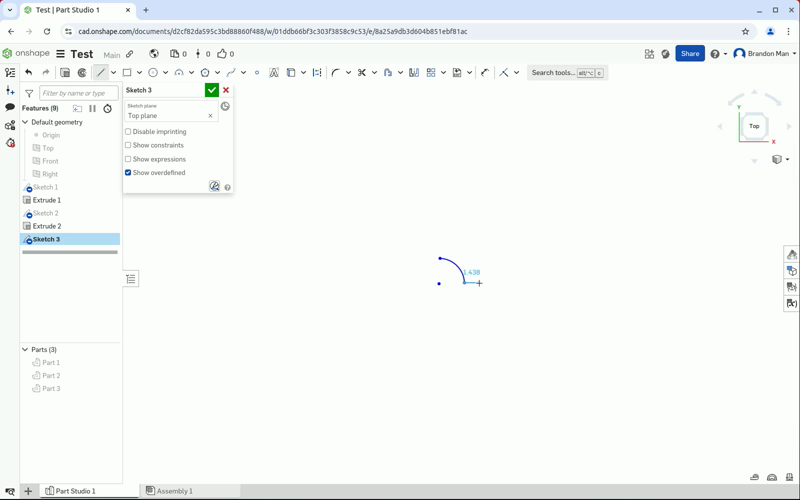
scroll(6)
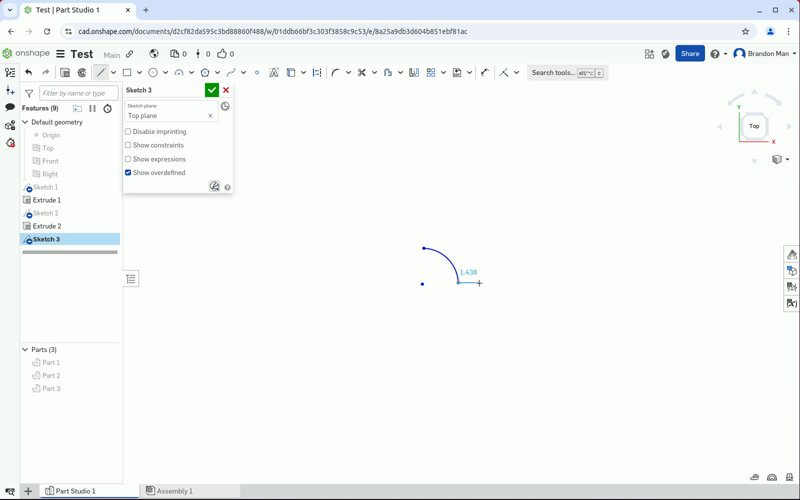
scroll(6)
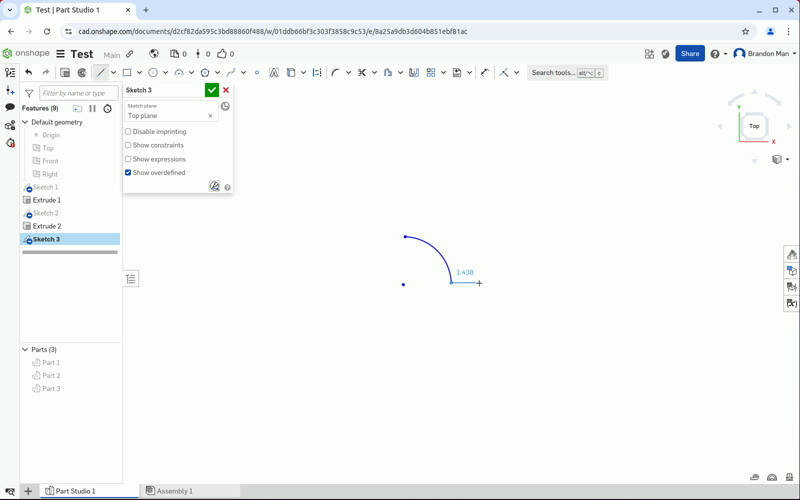
scroll(6)
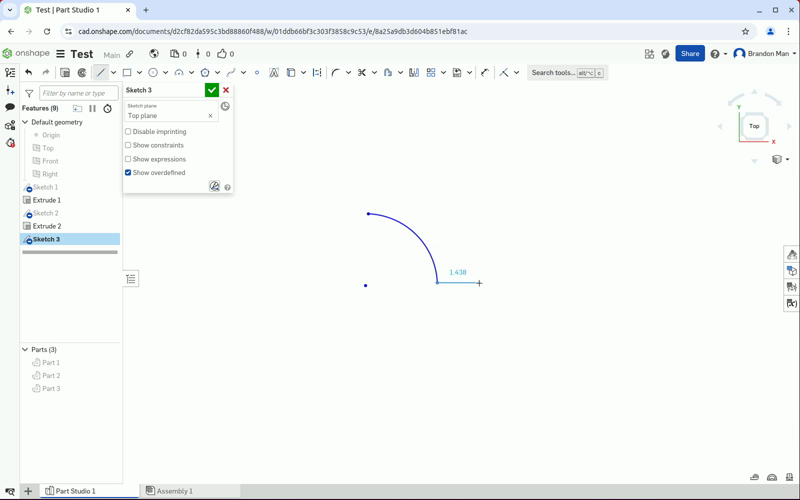
scroll(6)
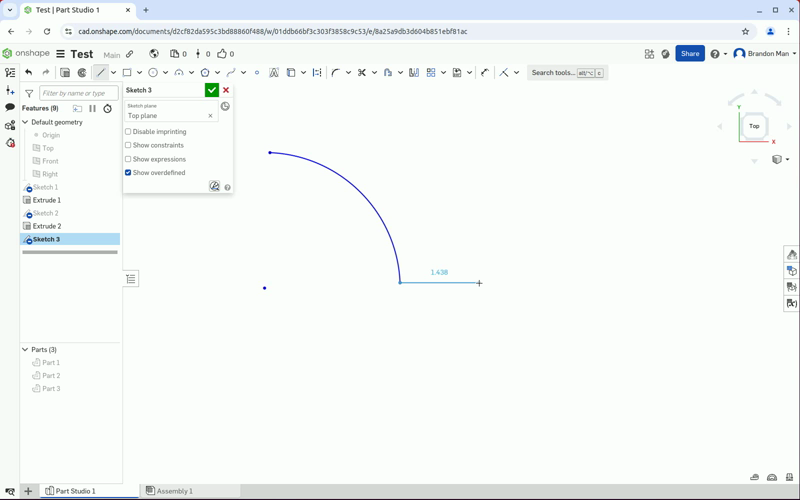
click(479, 282)
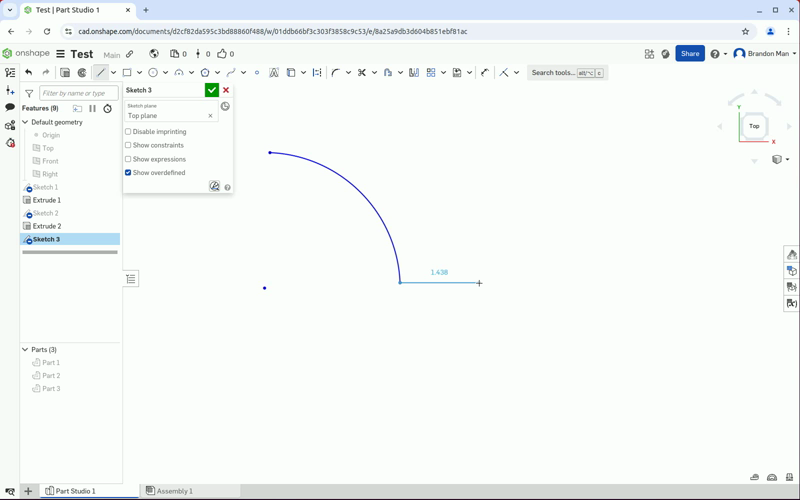
scroll(-6)
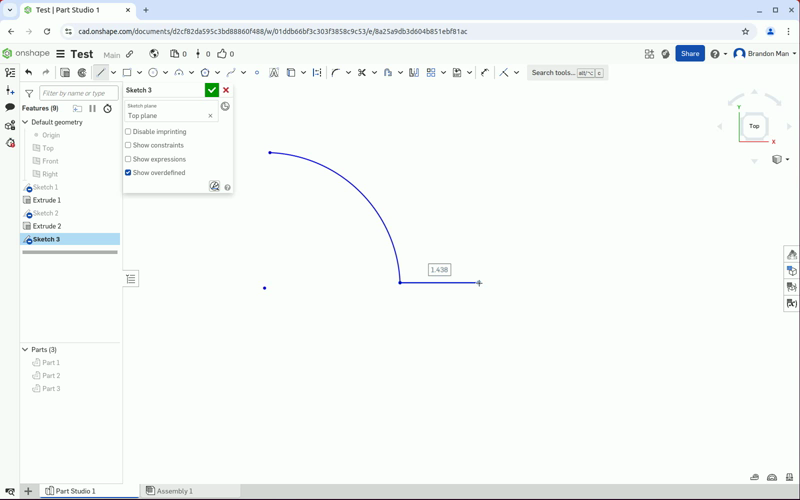
scroll(-6)
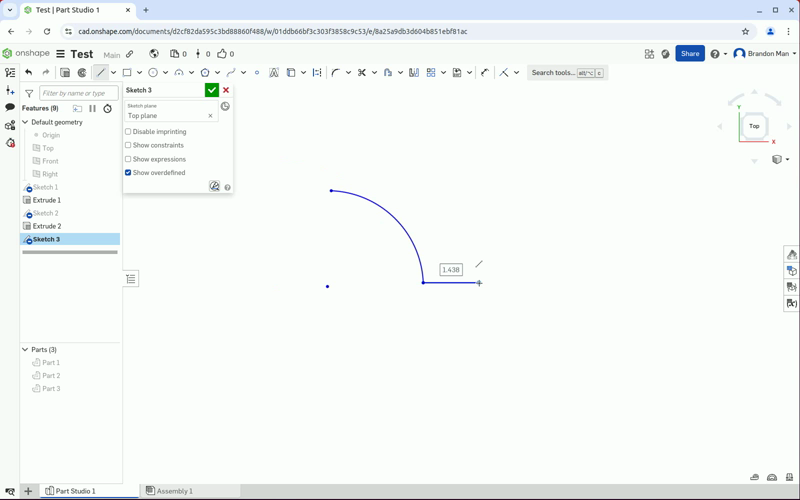
scroll(-6)
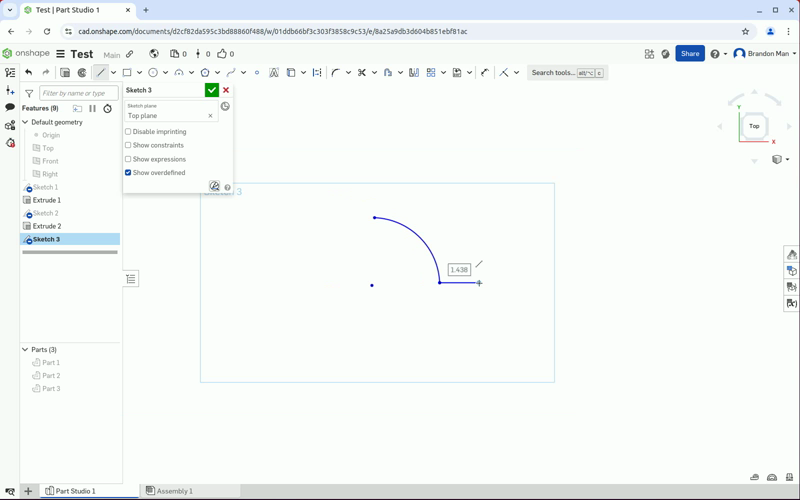
scroll(-6)
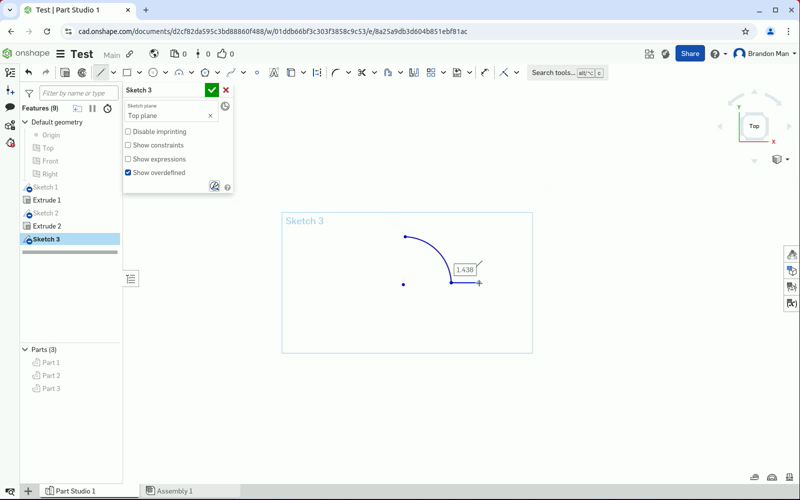
scroll(-6)
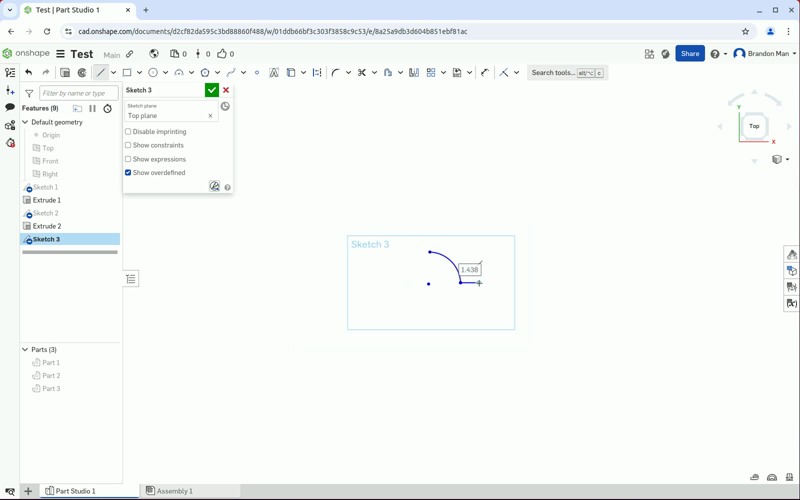
scroll(-6)
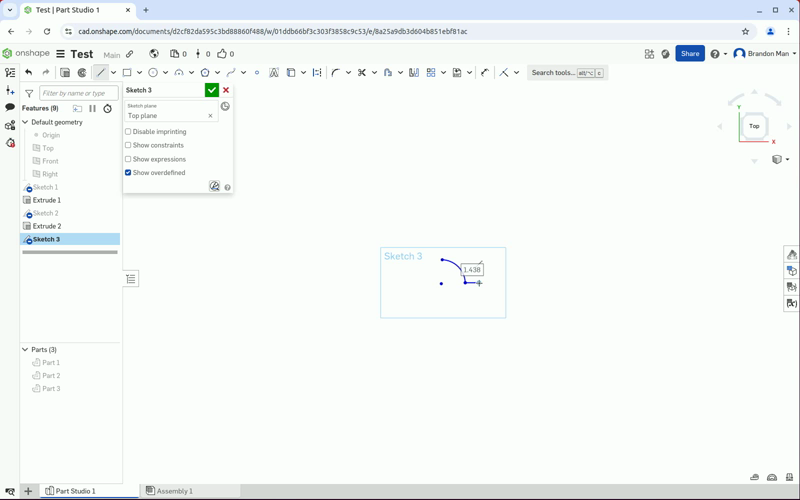
scroll(-6)
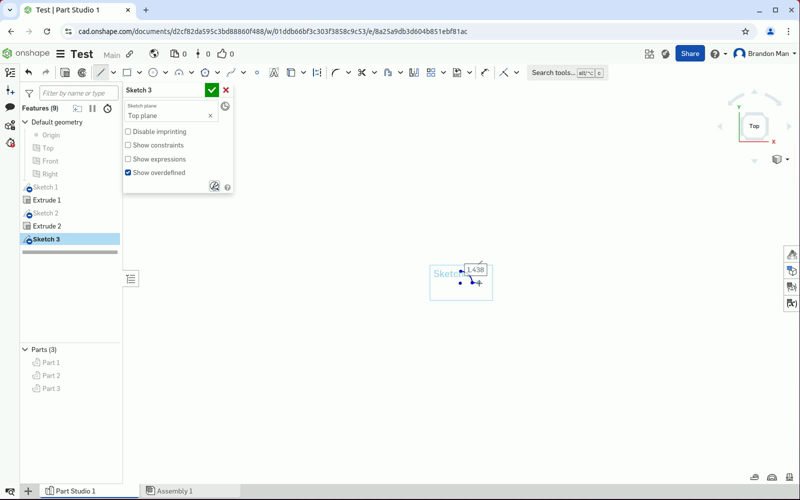
key_up(shift)
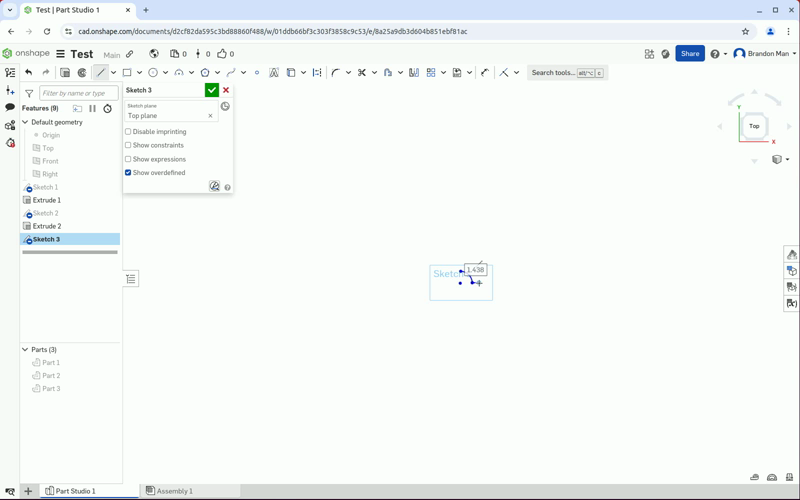
key(esc)
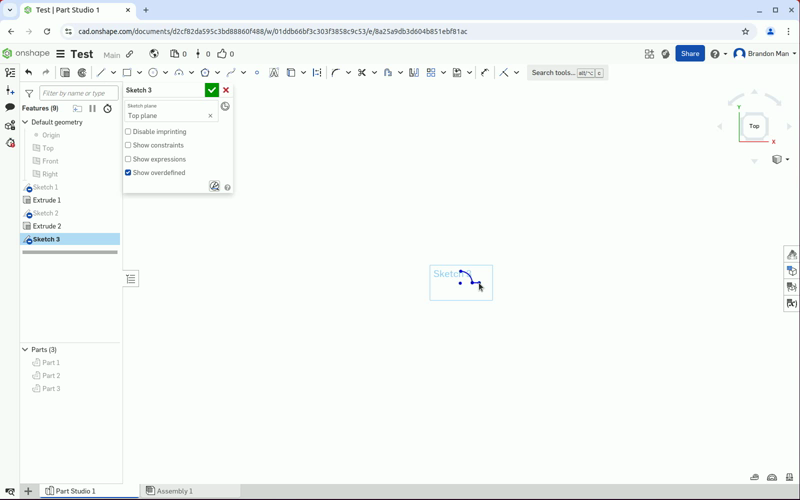
key(a)
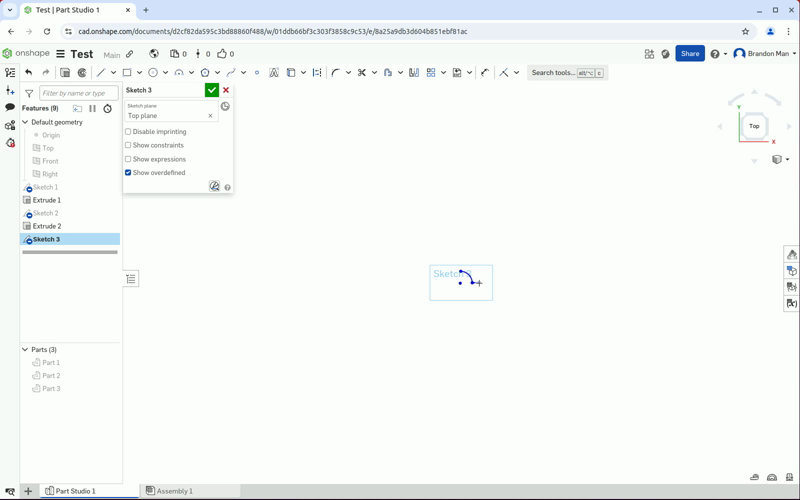
mouse_move(479, 282)
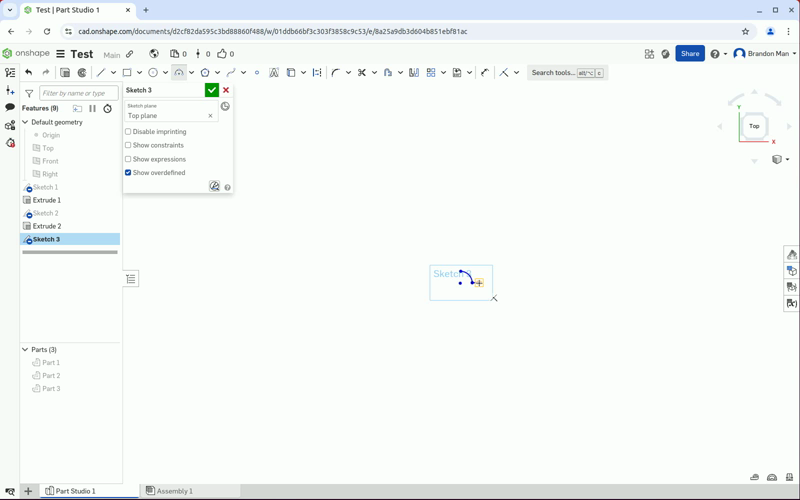
click(479, 282)
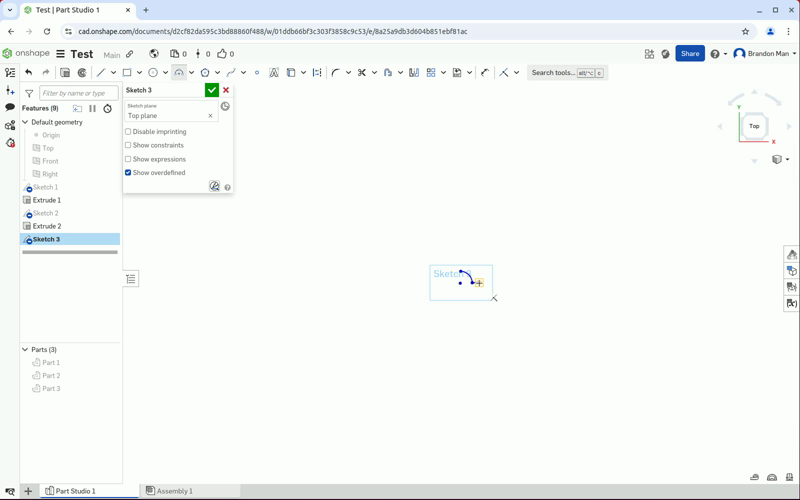
key_down(shift)
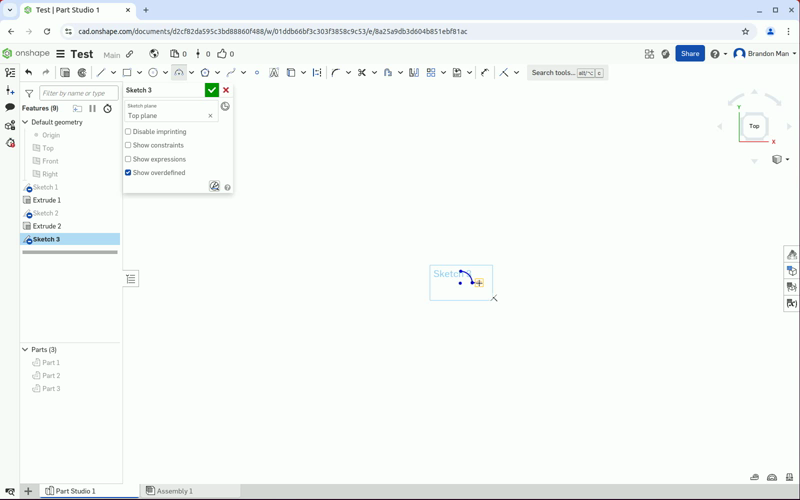
mouse_move(460, 264)
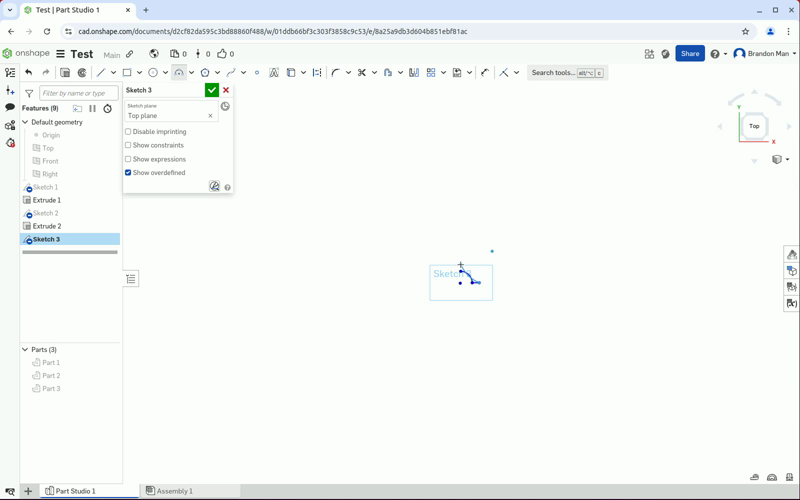
click(460, 264)
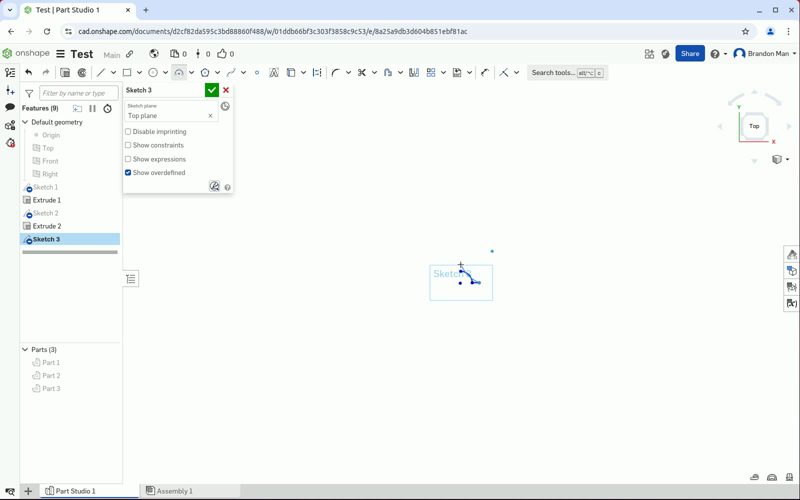
mouse_move(474, 269)
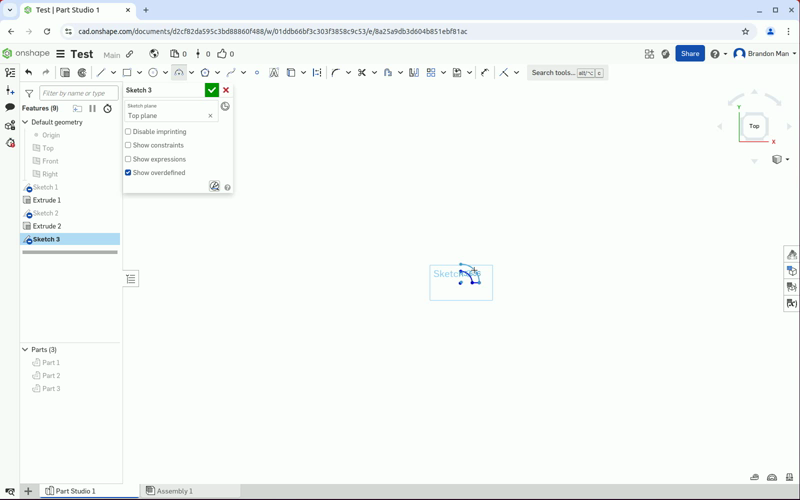
click(474, 269)
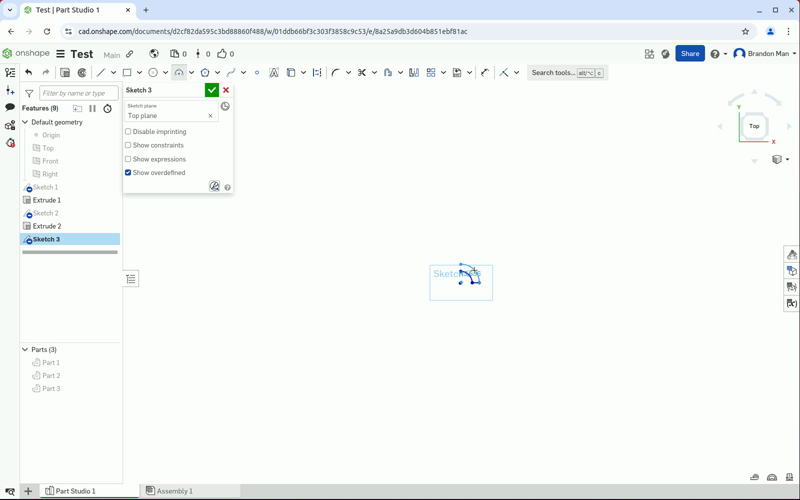
key_up(shift)
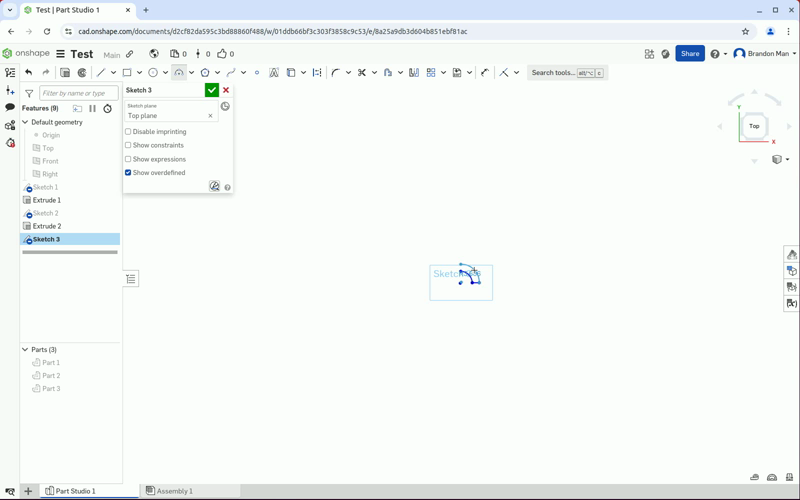
key(esc)
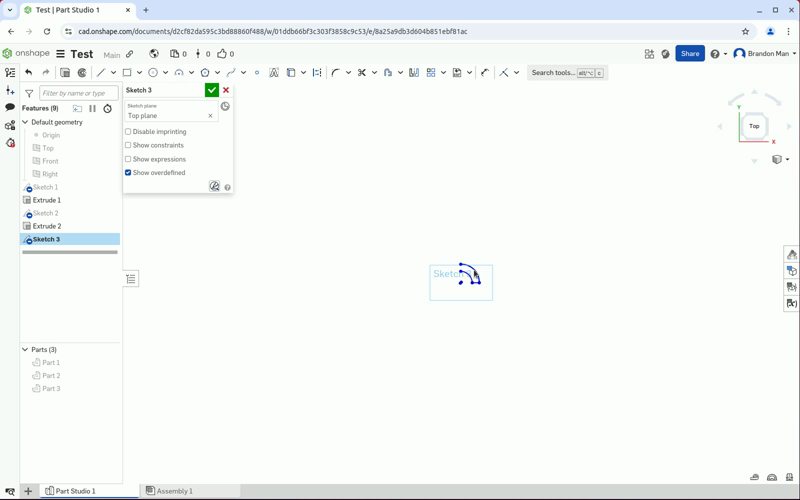
key(l)
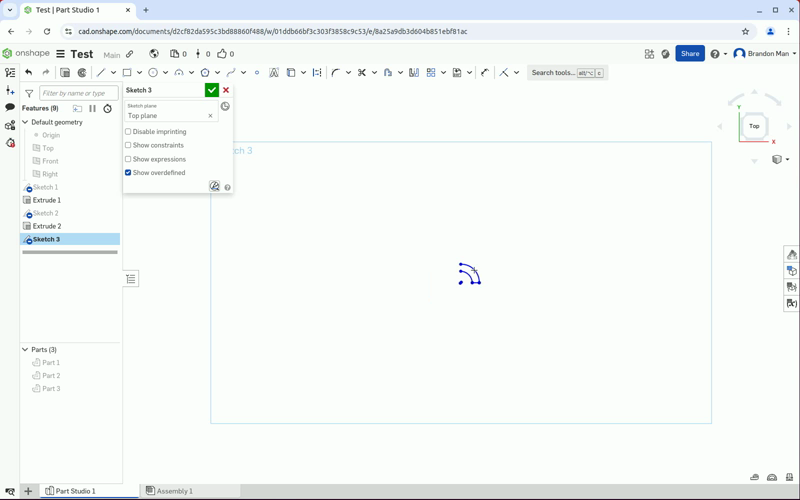
mouse_move(460, 264)
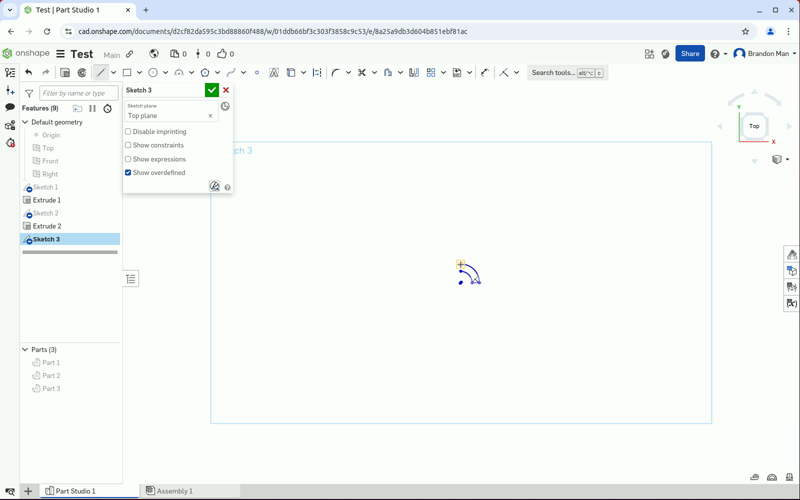
click(460, 264)
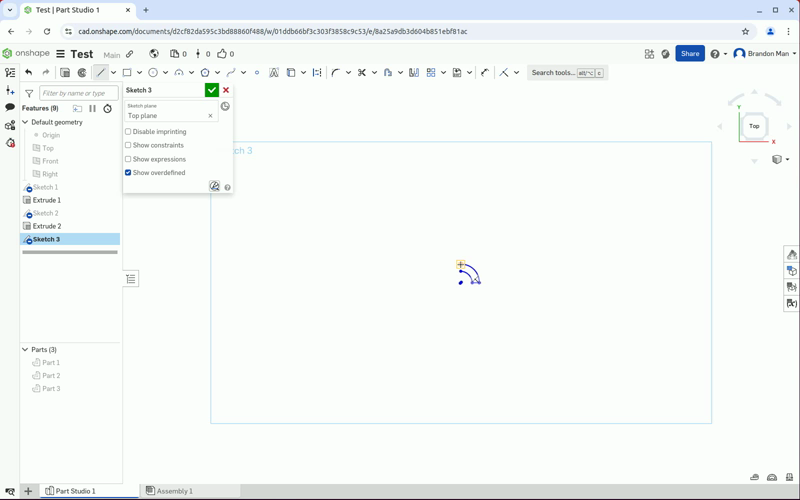
mouse_move(490, 264)
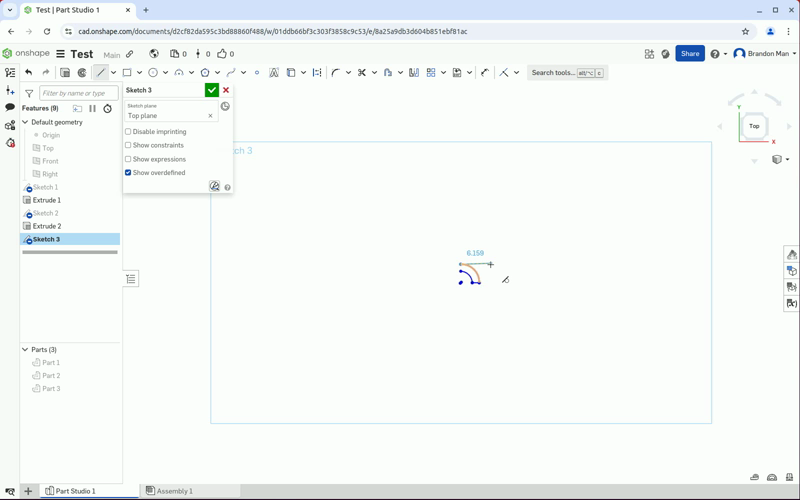
key_down(shift)
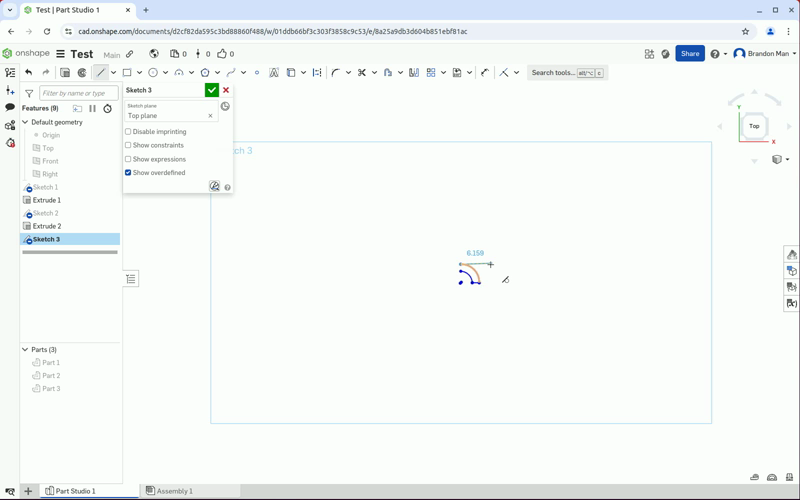
mouse_move(460, 271)
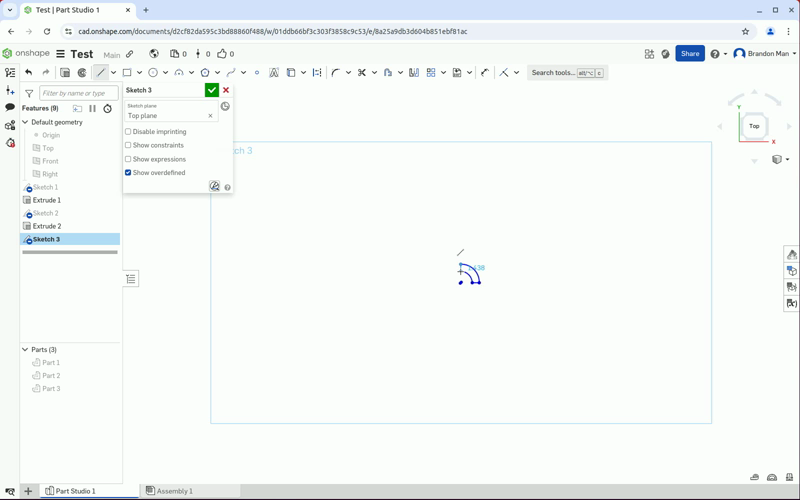
scroll(6)
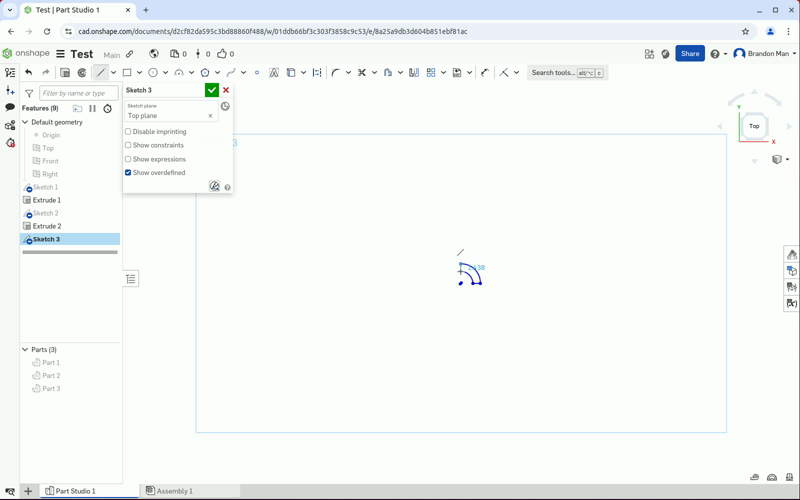
scroll(6)
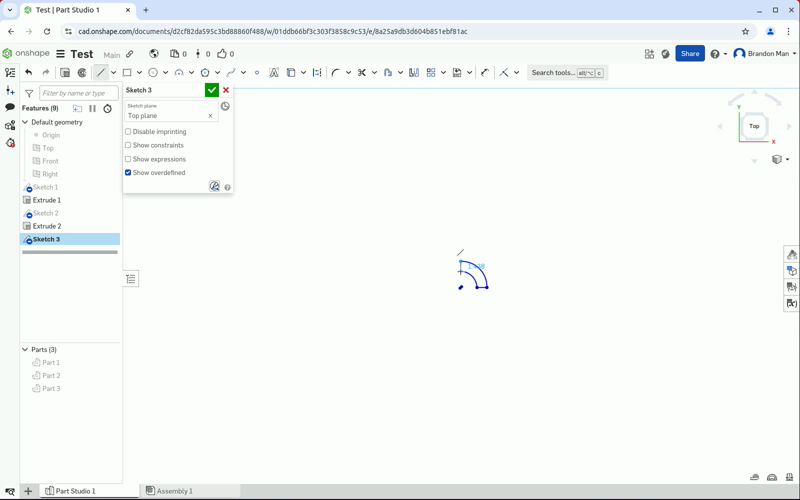
scroll(6)
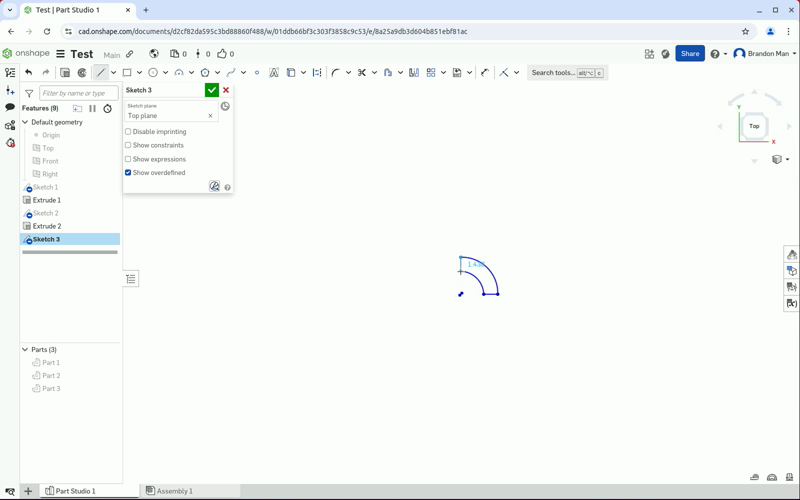
scroll(6)
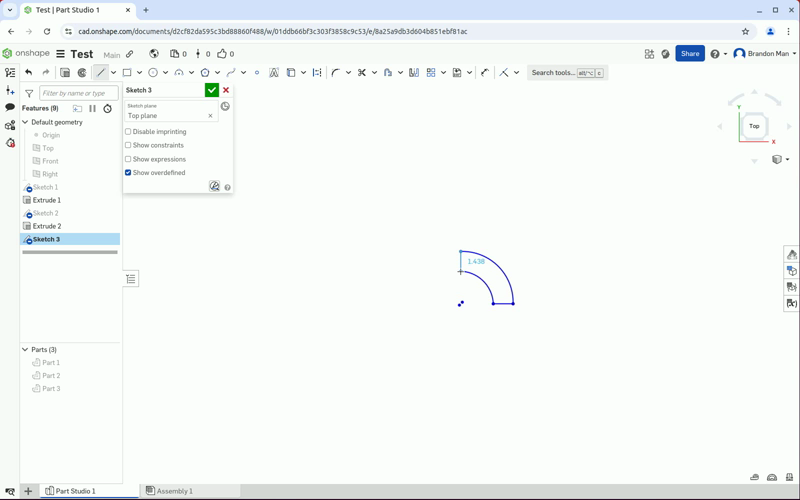
scroll(6)
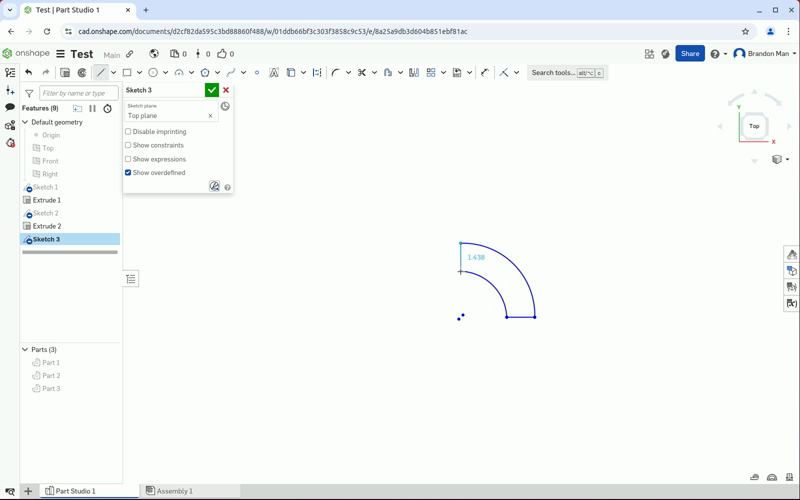
scroll(6)
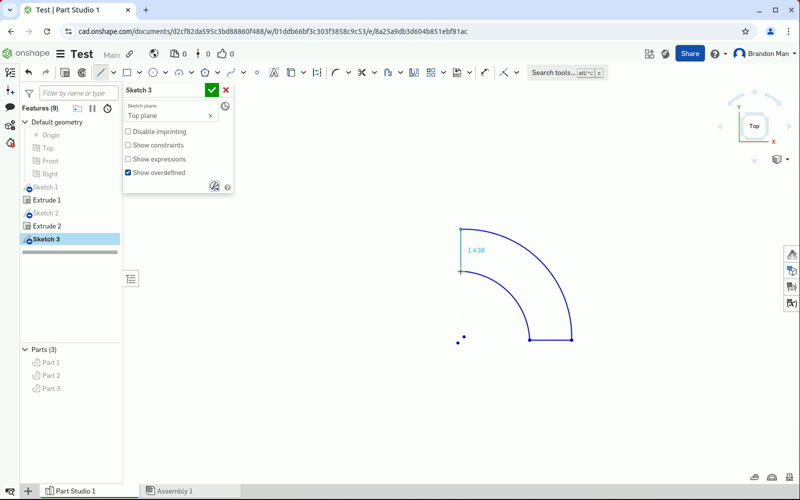
scroll(6)
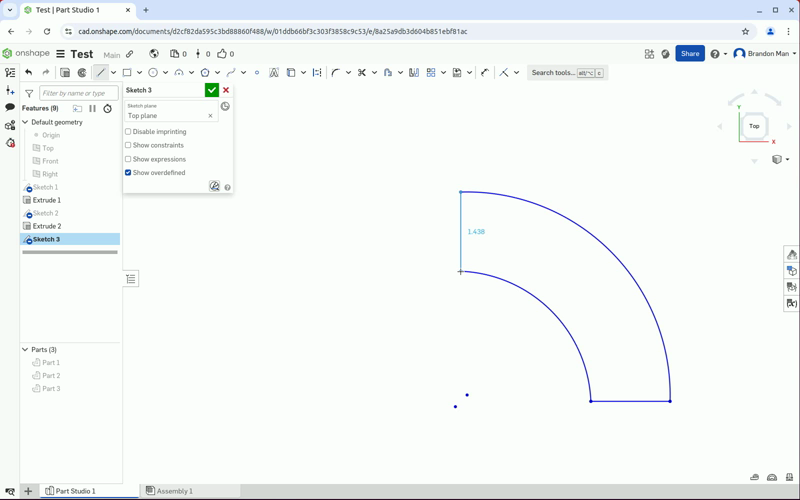
key_up(shift)
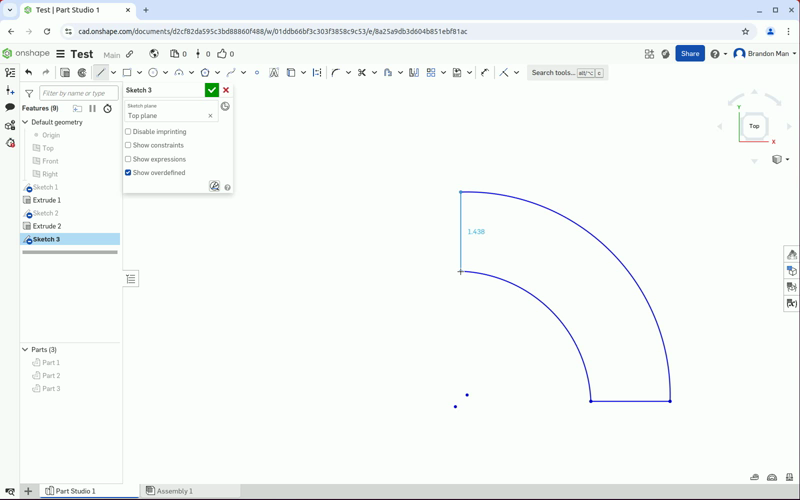
click(460, 271)
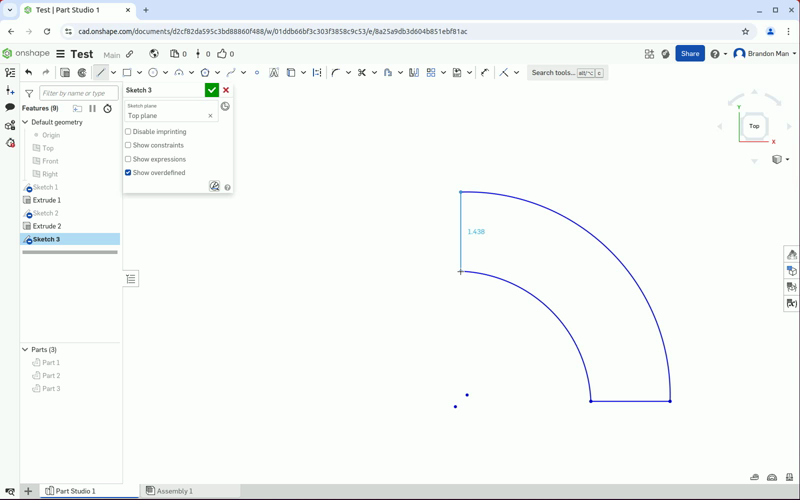
scroll(-6)
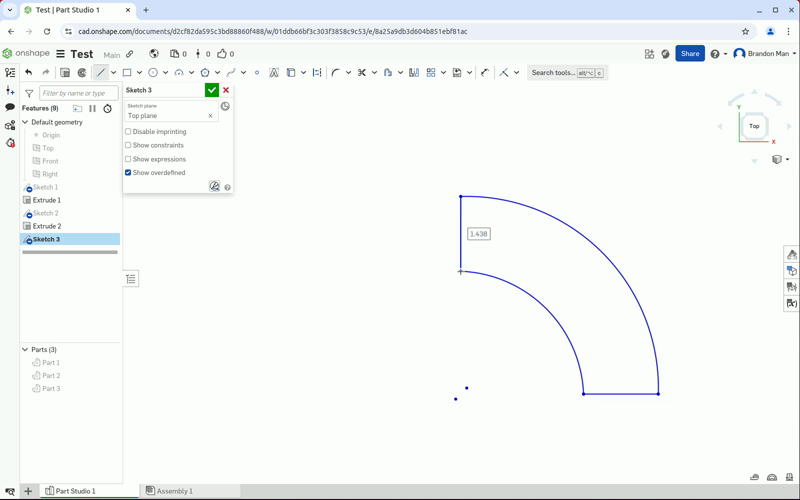
scroll(-6)
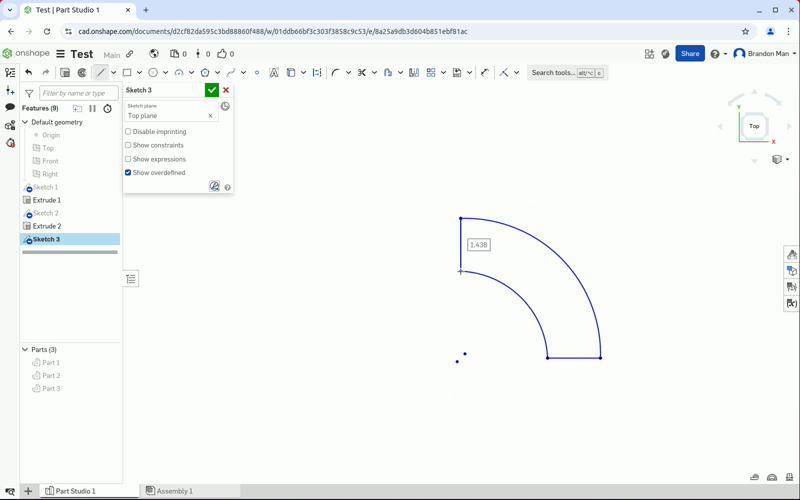
scroll(-6)
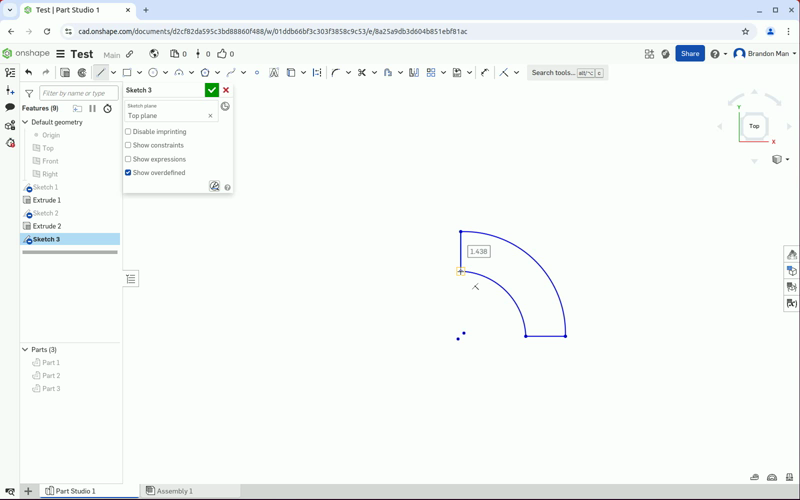
scroll(-6)
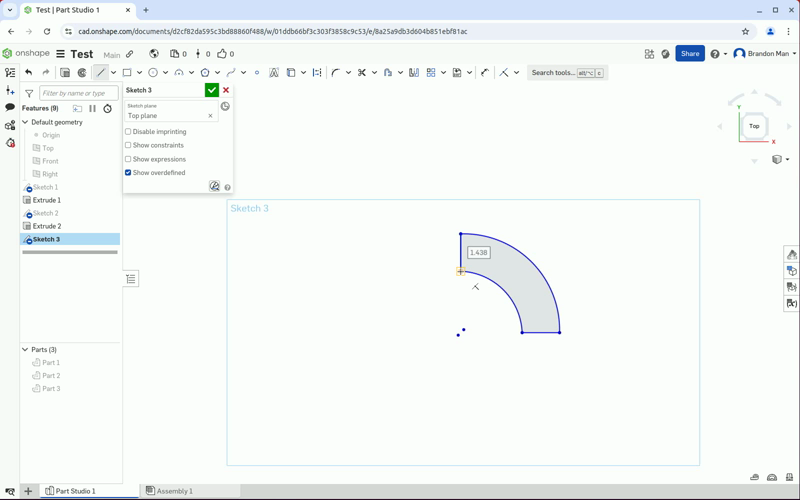
scroll(-6)
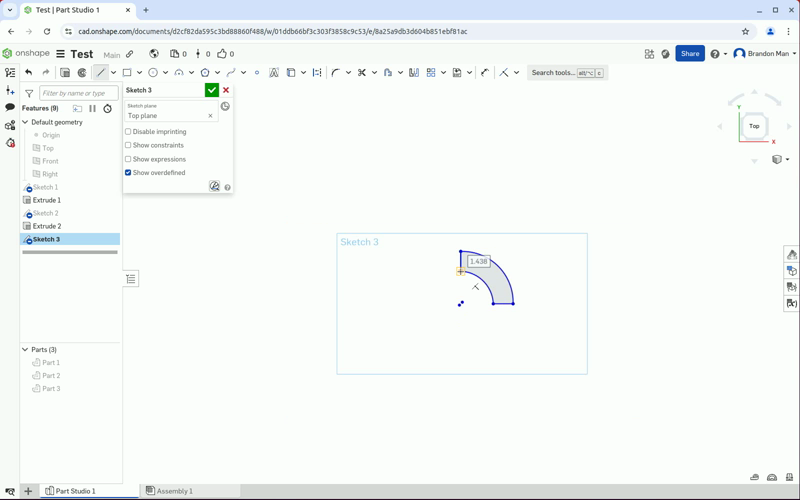
scroll(-6)
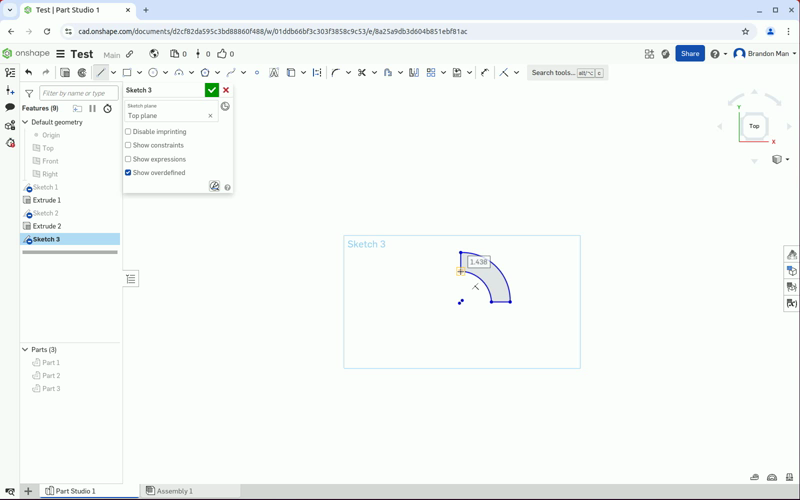
scroll(-6)
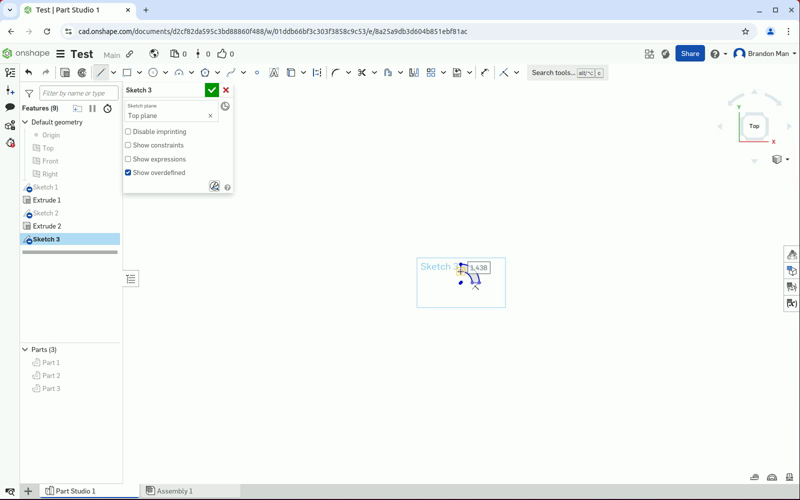
key(esc)
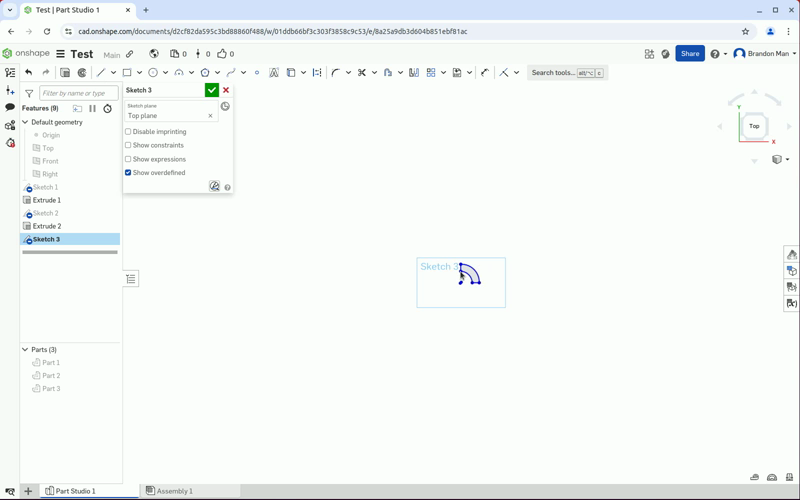
mouse_move(477, 275)
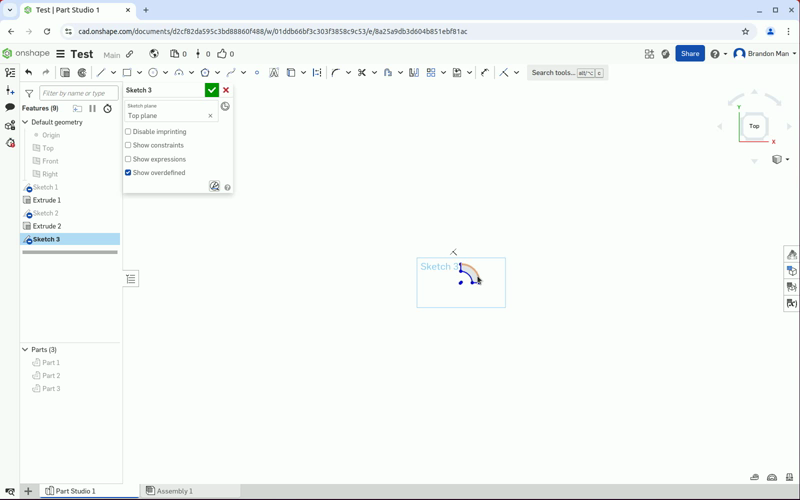
scroll(6)
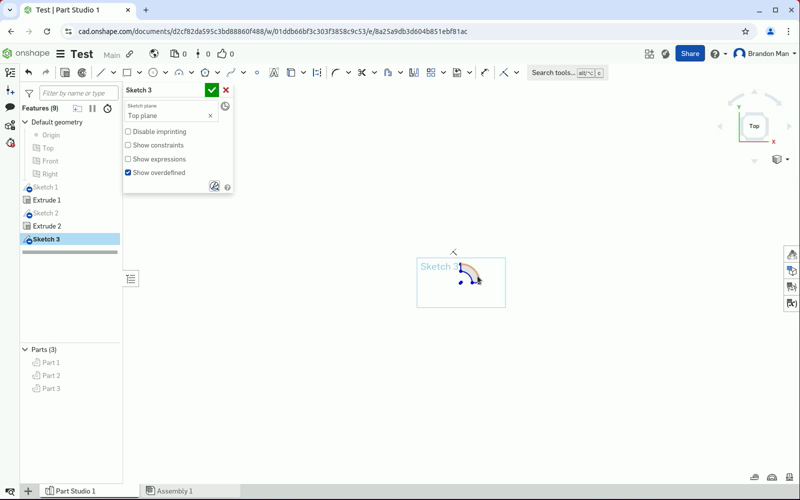
scroll(6)
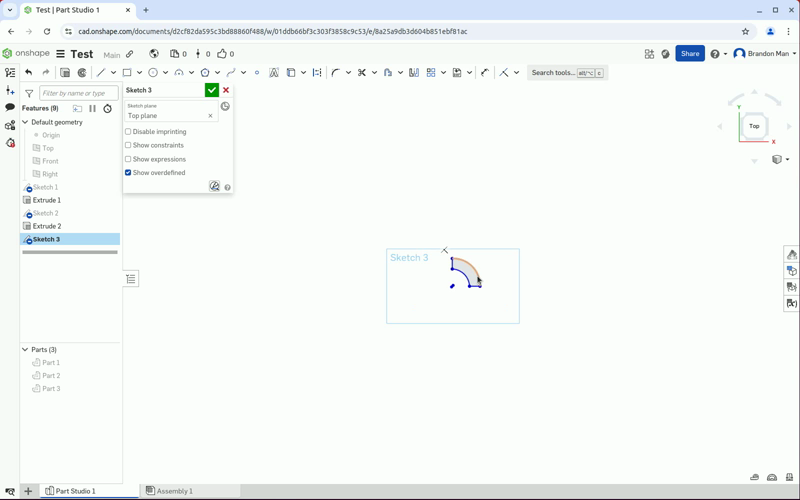
scroll(6)
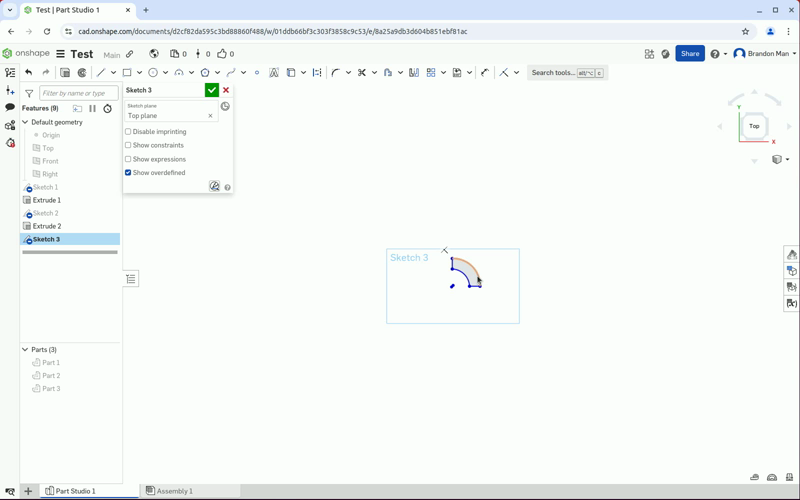
scroll(6)
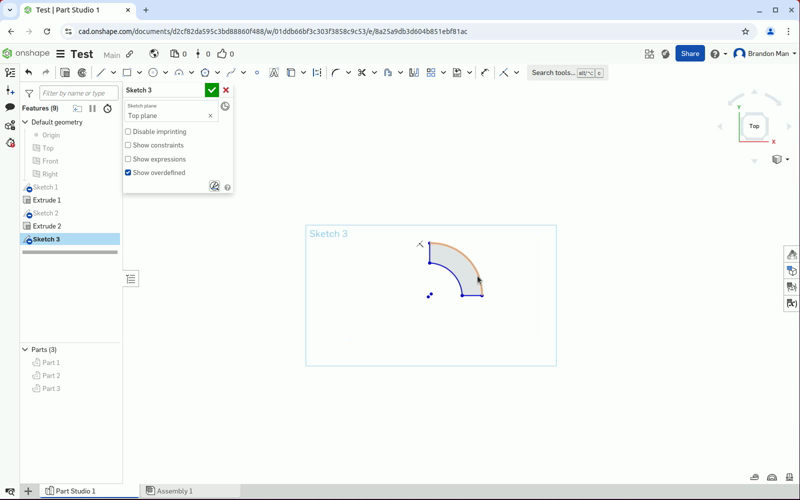
scroll(6)
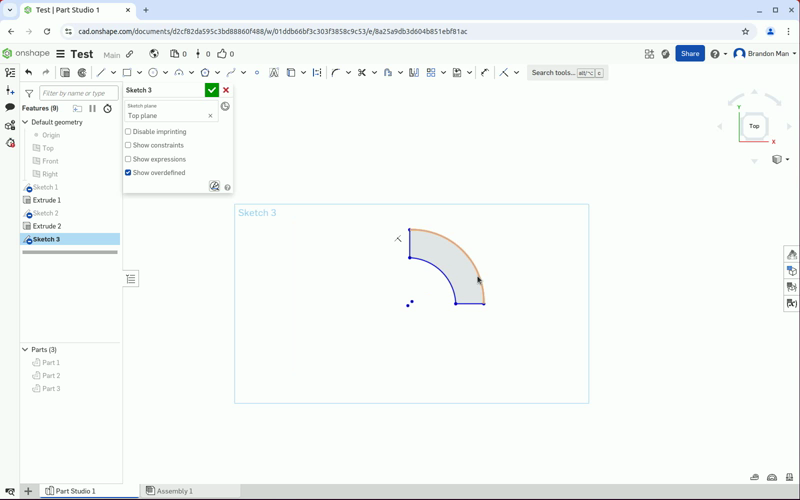
scroll(6)
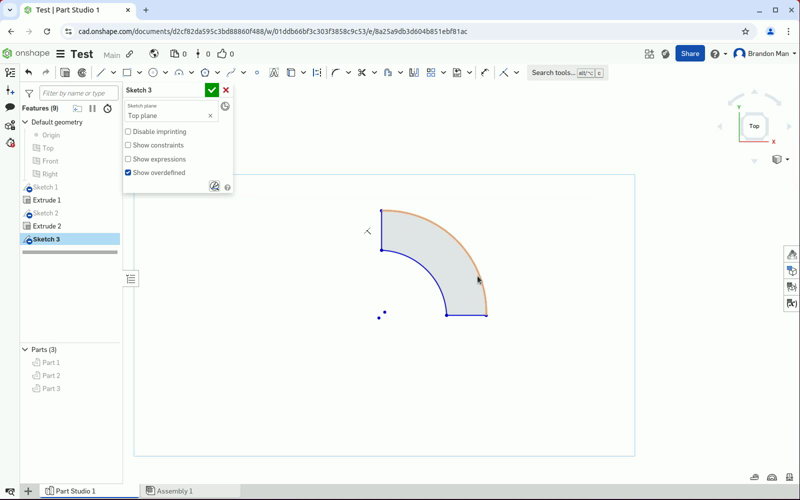
scroll(6)
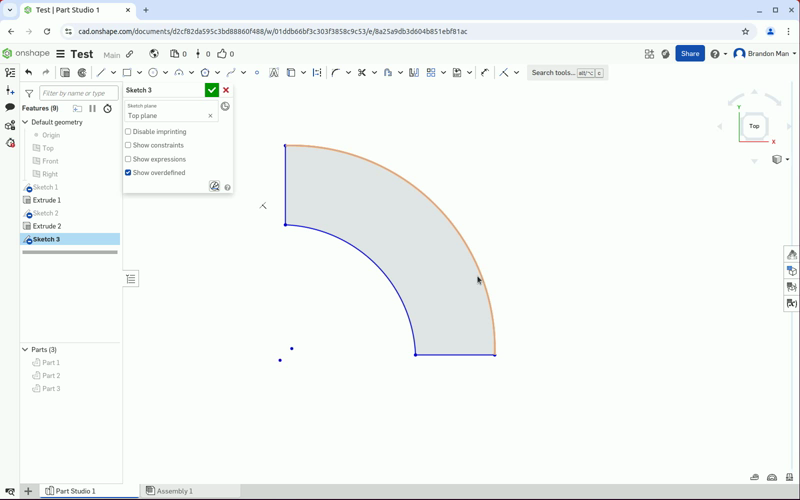
click(477, 275)
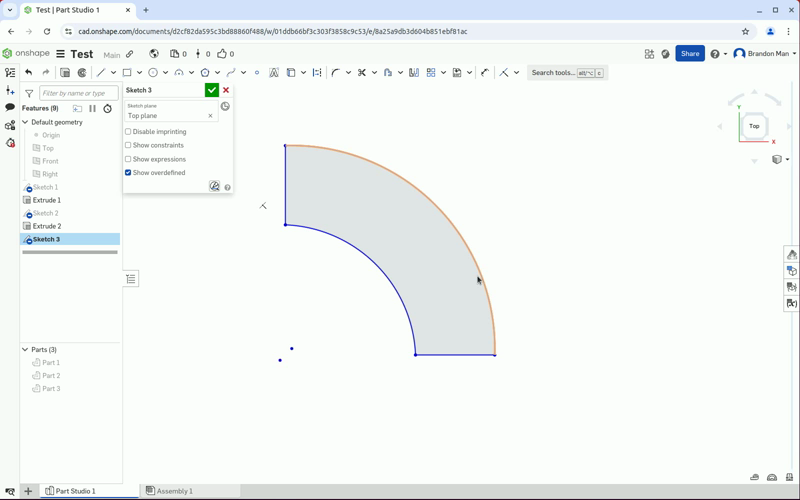
scroll(-6)
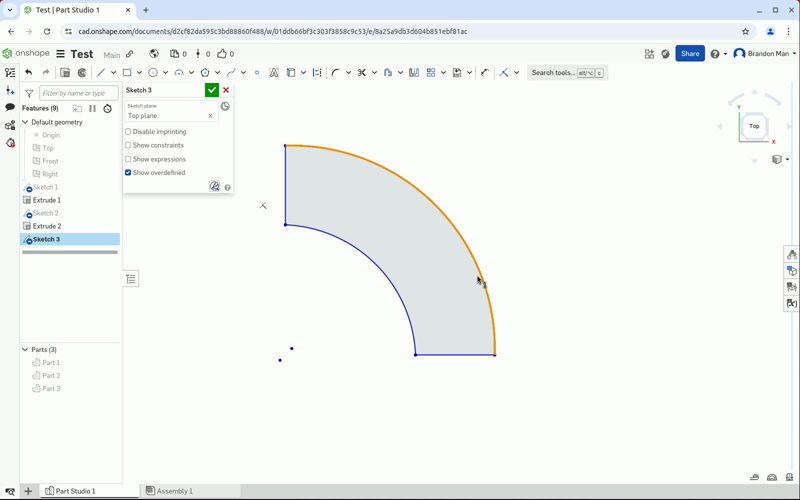
scroll(-6)
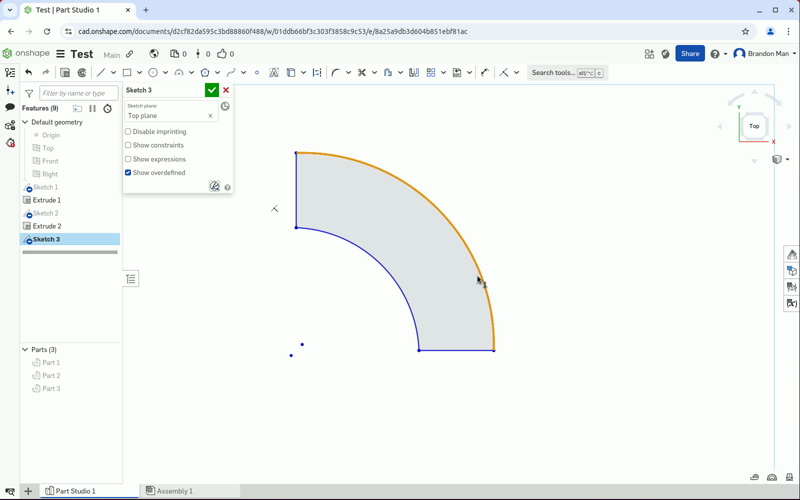
scroll(-6)
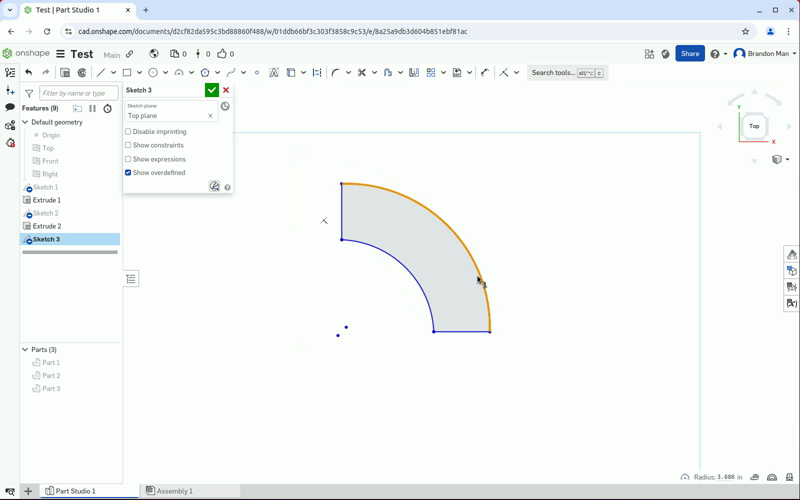
scroll(-6)
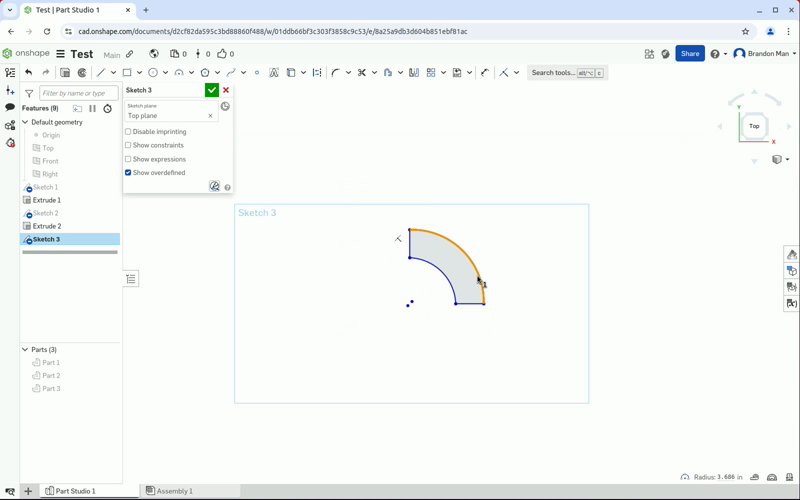
scroll(-6)
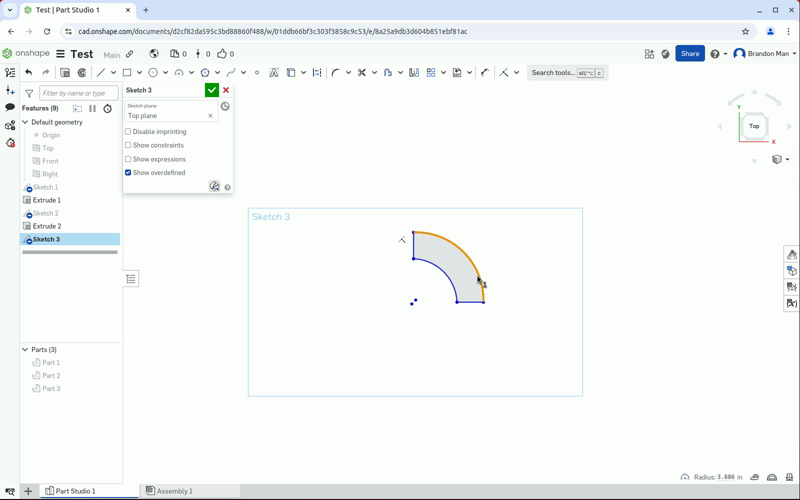
scroll(-6)
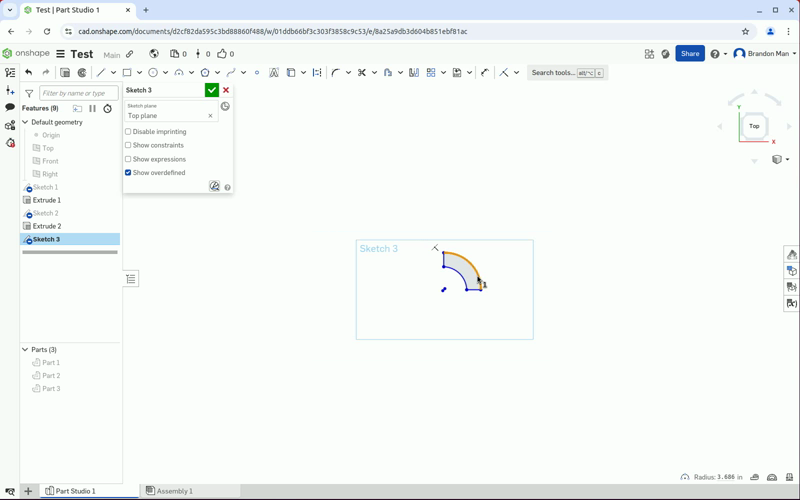
scroll(-6)
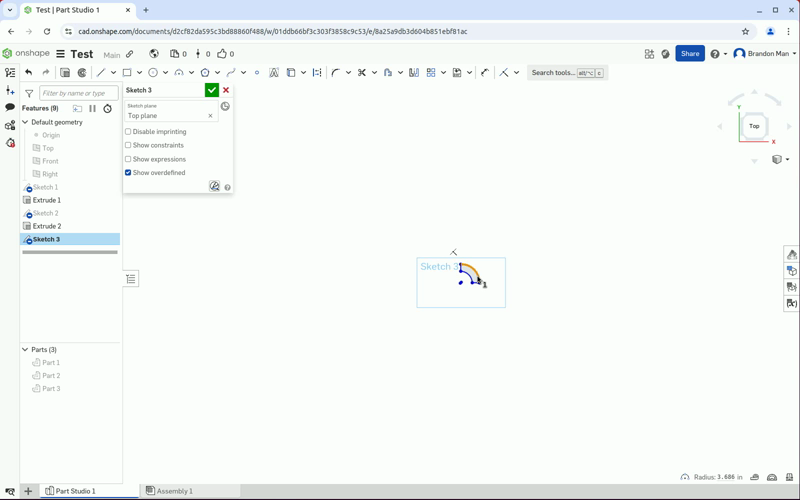
mouse_move(73, 352)
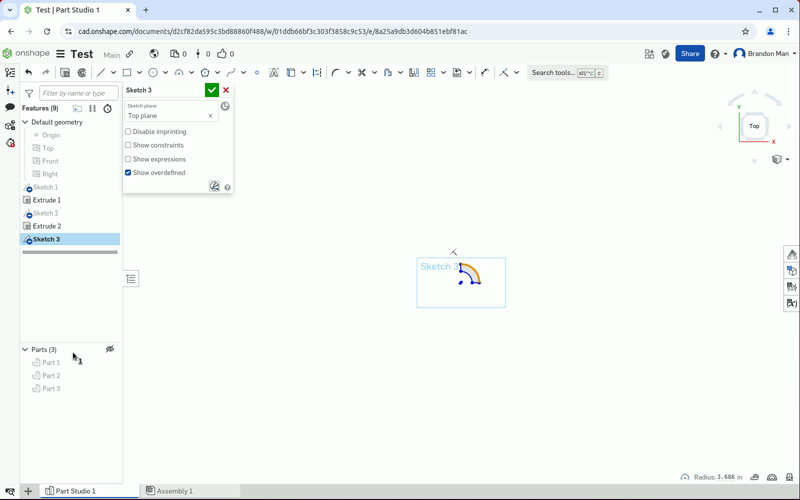
key(shift+y)
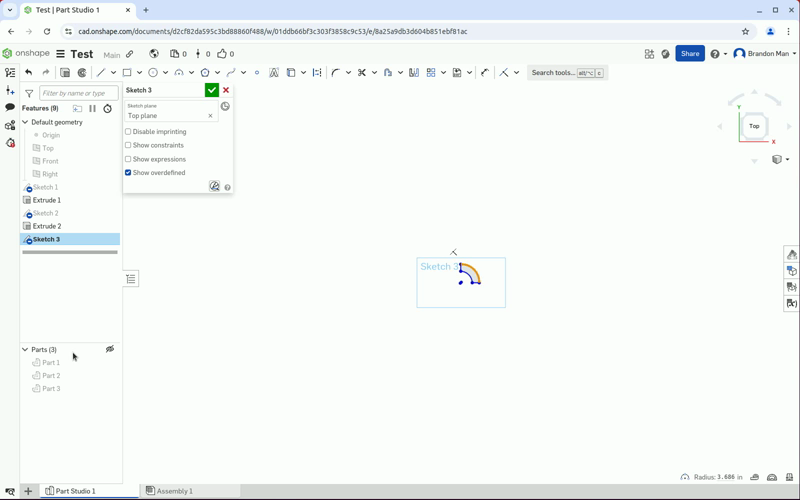
key(shift+e)
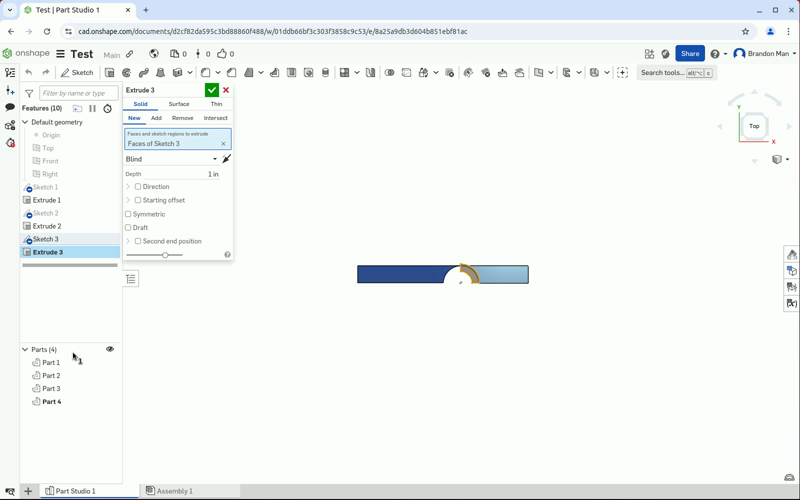
mouse_move(143, 106)
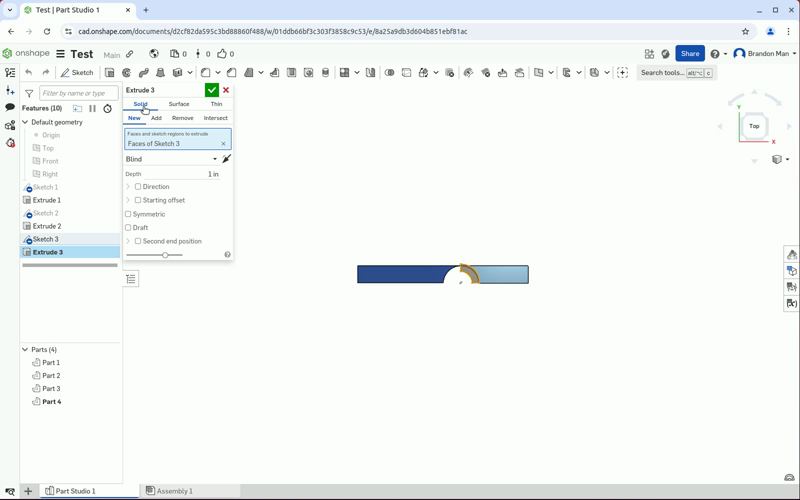
click(143, 106)
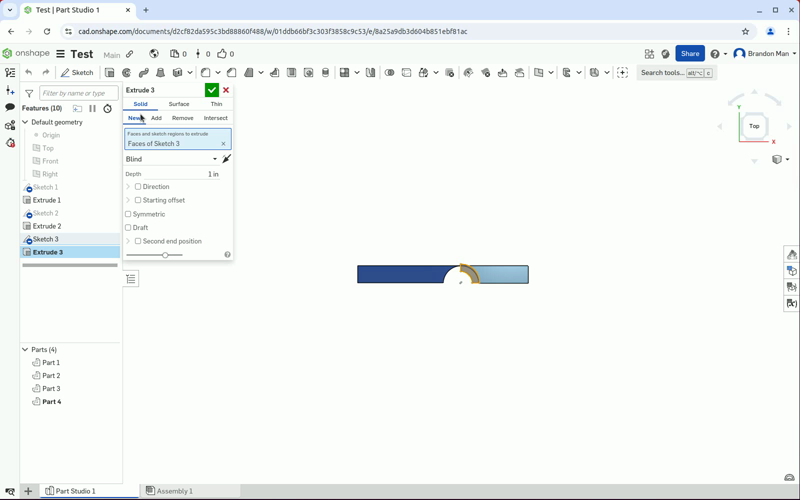
mouse_move(137, 120)
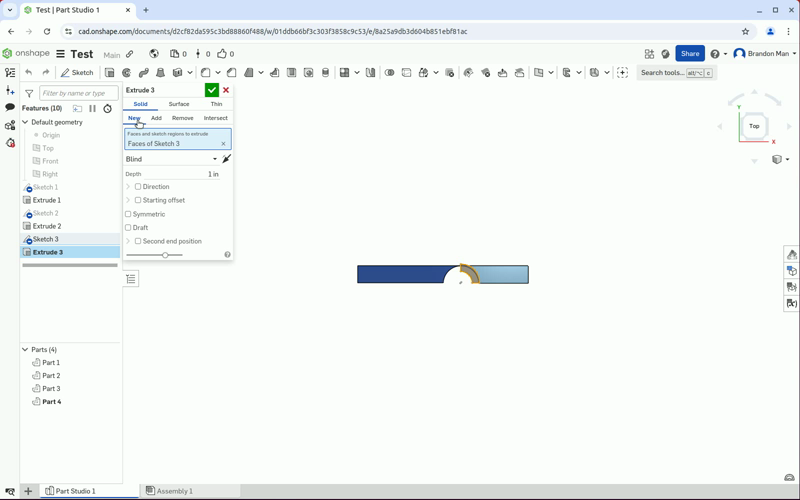
click(137, 120)
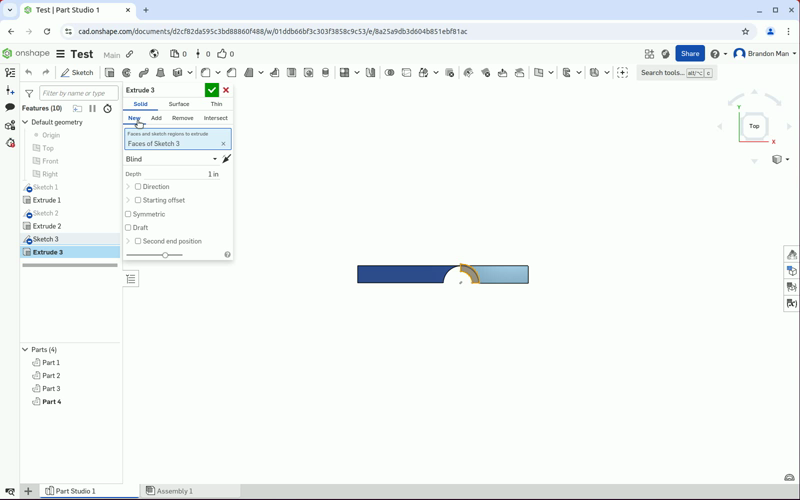
key(tab, 4)
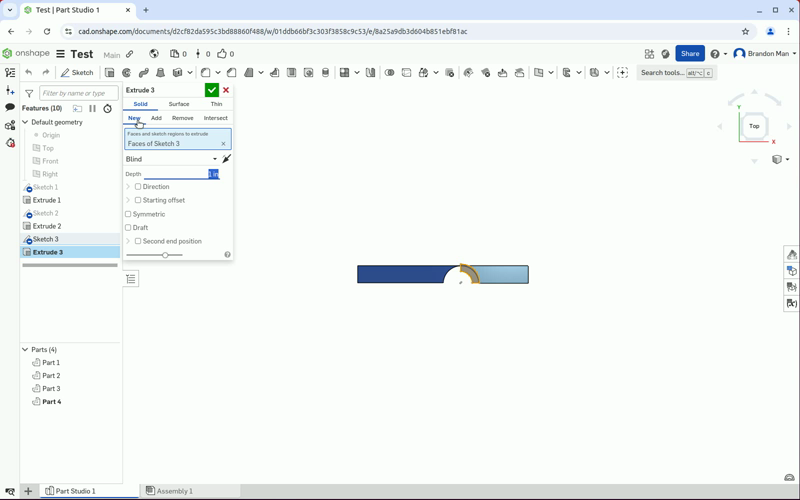
text(3.129)
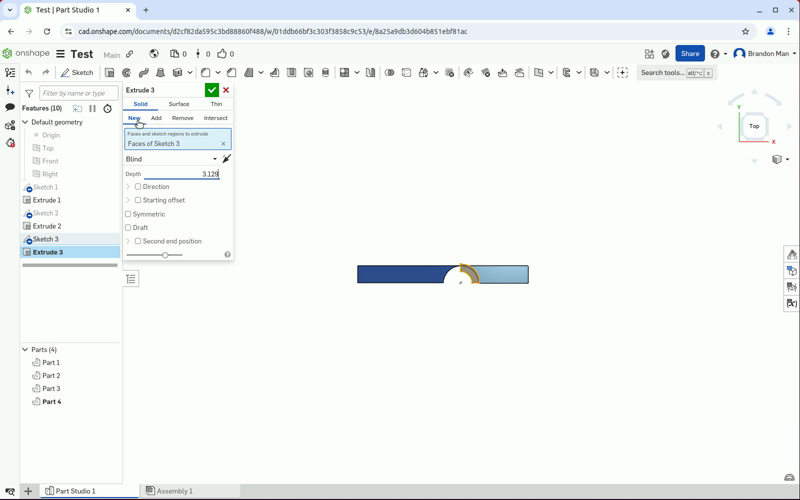
key(enter)
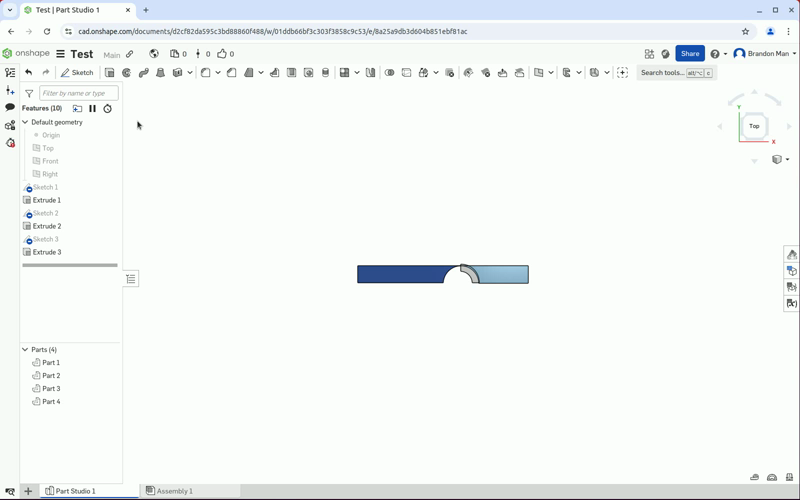
key(shift+h)
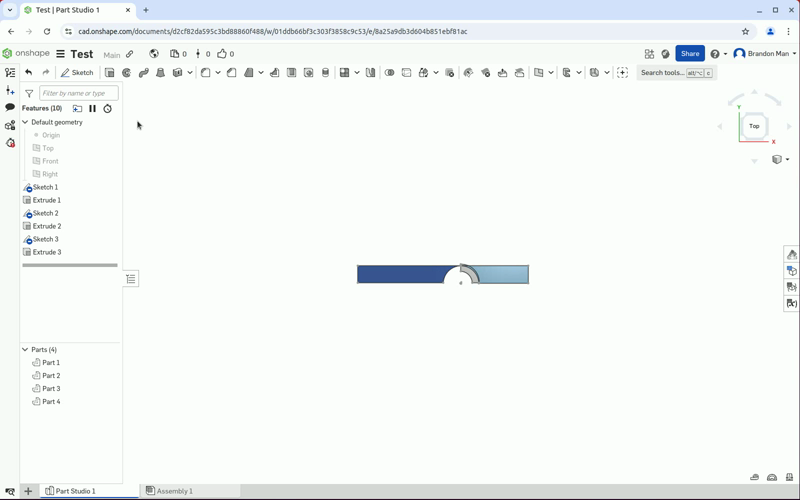
key(shift+h)
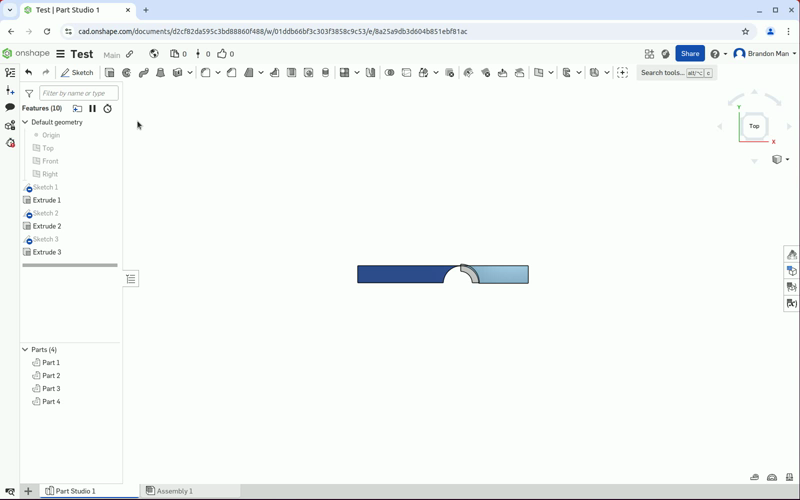
mouse_move(73, 189)
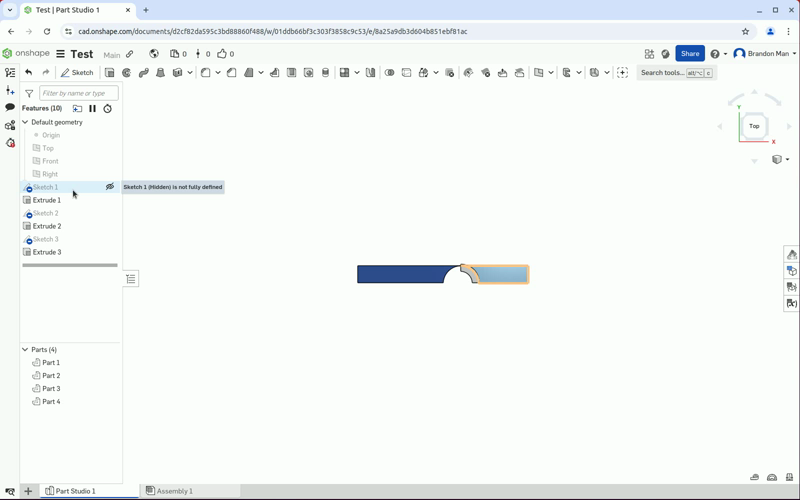
click(73, 189)
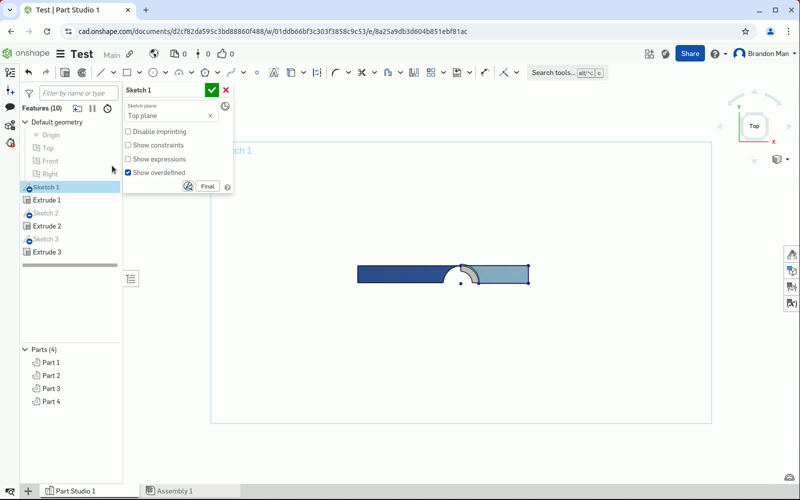
mouse_move(229, 92)
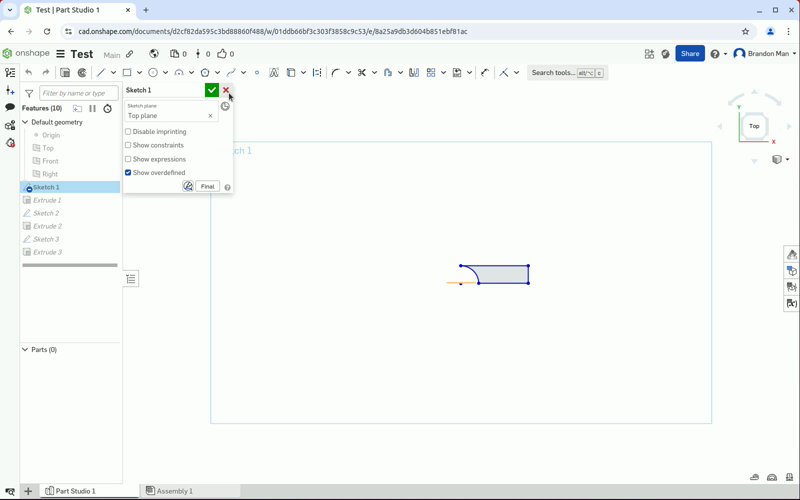
click(229, 92)
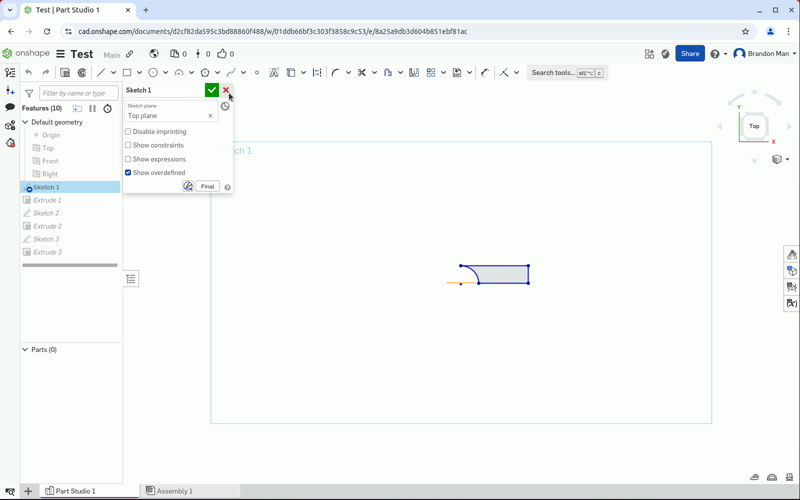
key(shift+s)
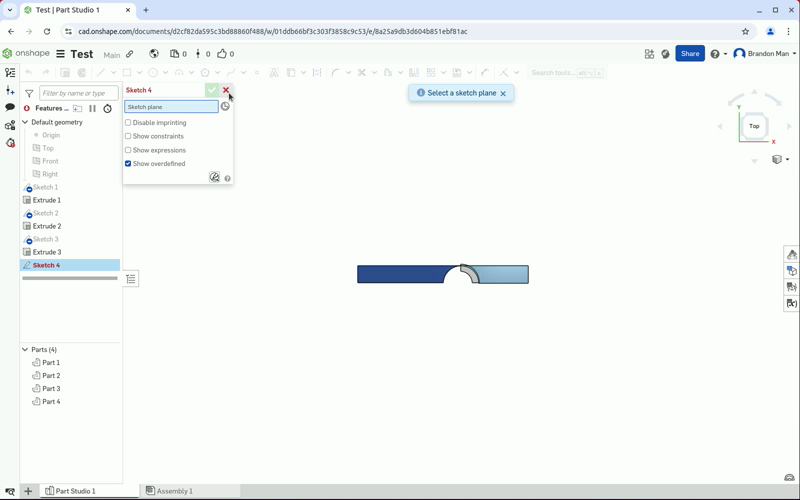
mouse_move(73, 150)
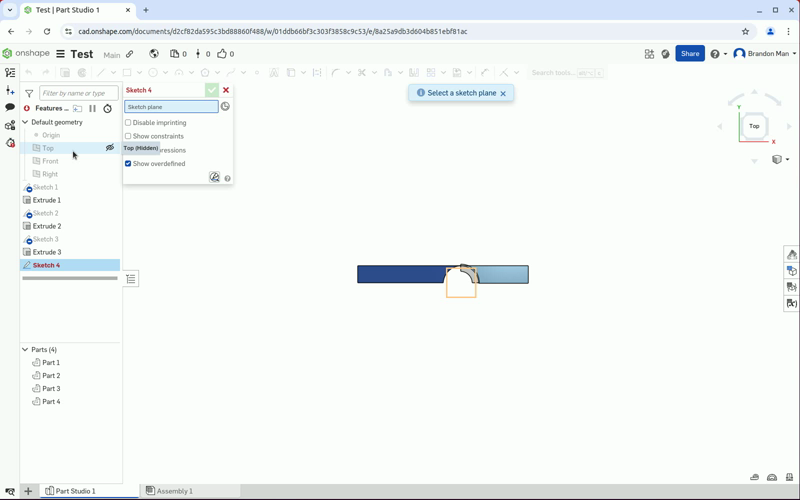
click(73, 150)
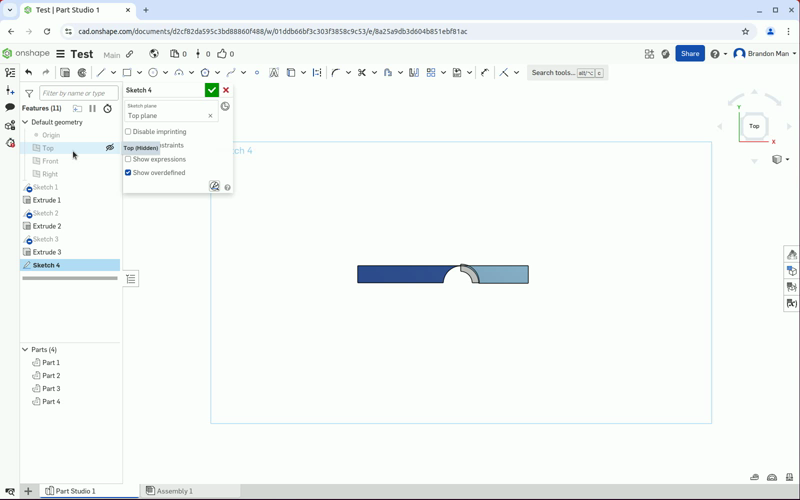
mouse_move(73, 352)
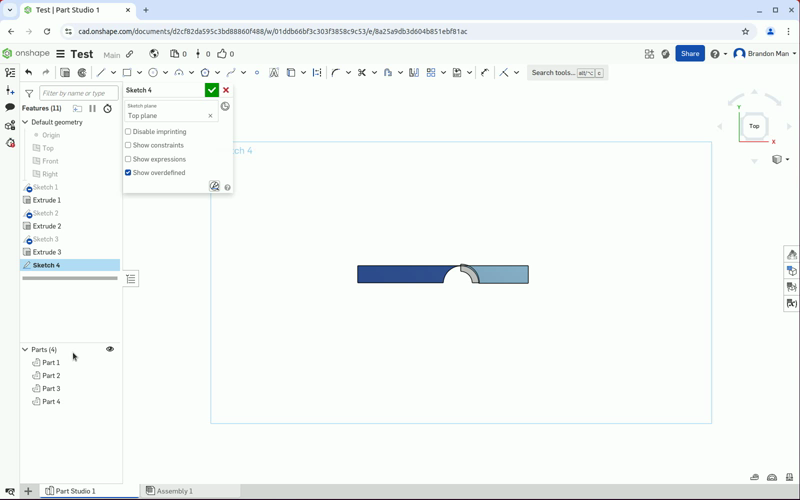
key(y)
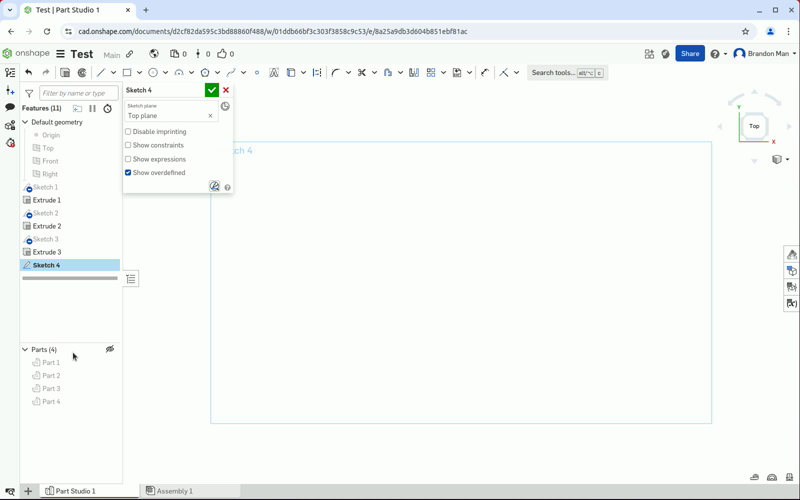
key(l)
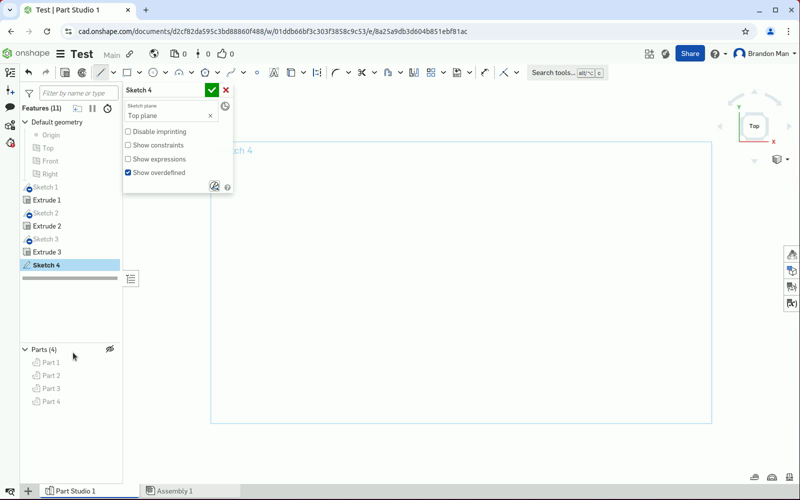
key_down(shift)
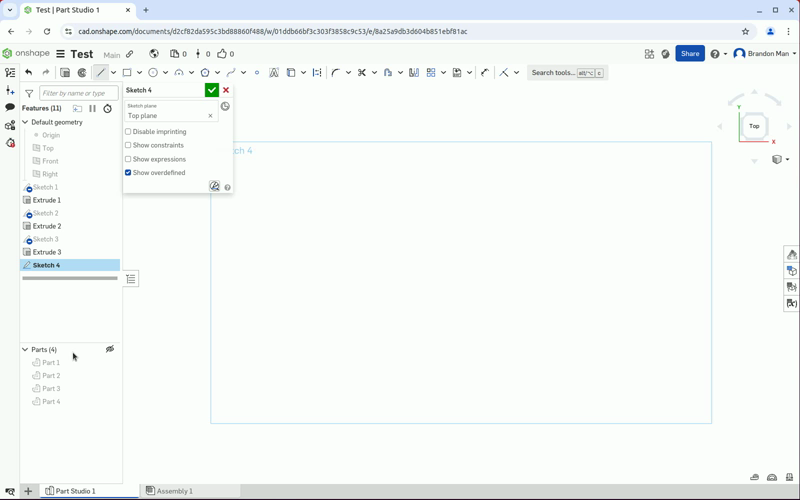
mouse_move(460, 271)
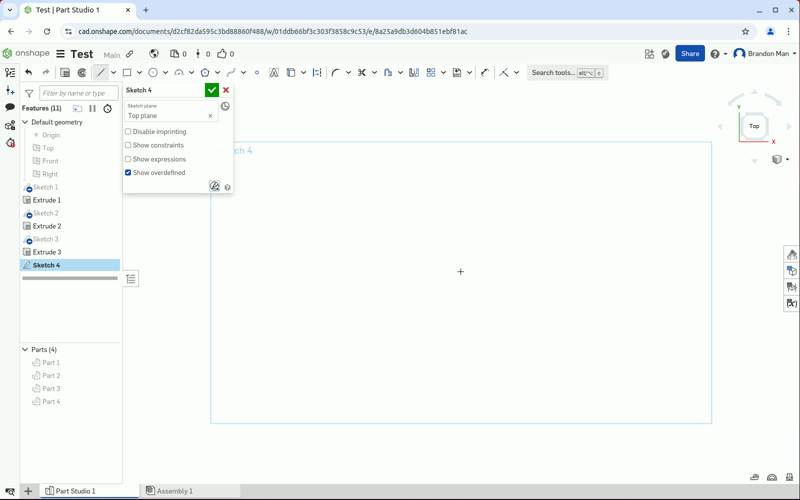
click(460, 271)
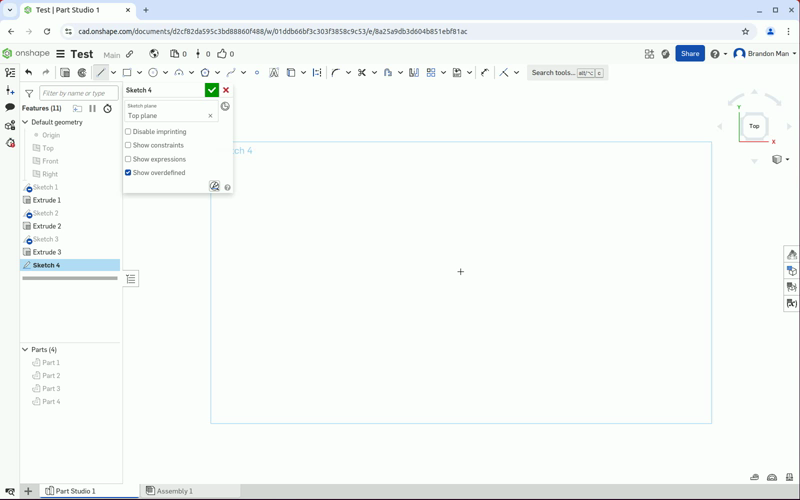
key_up(shift)
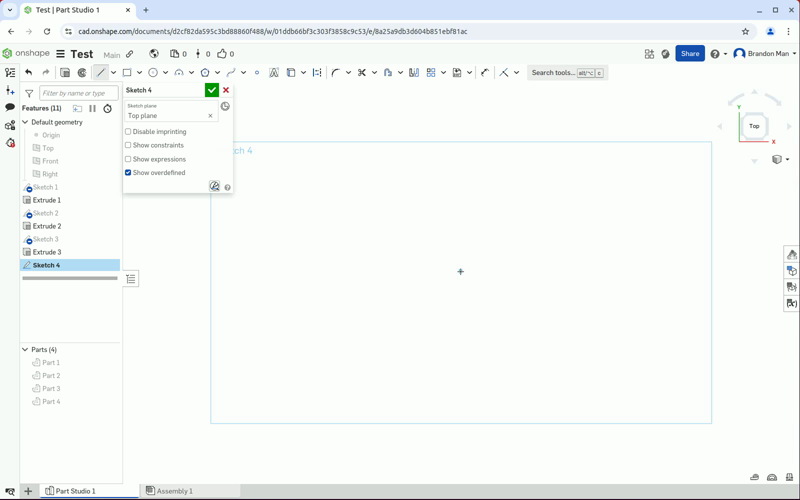
key_down(shift)
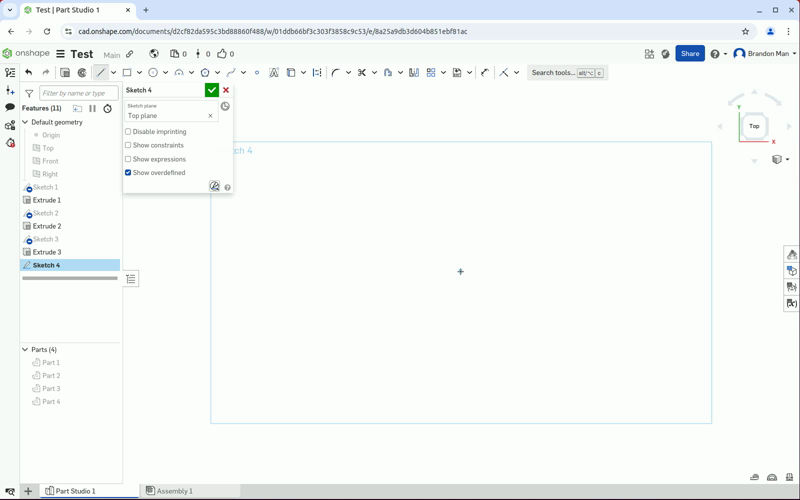
mouse_move(490, 271)
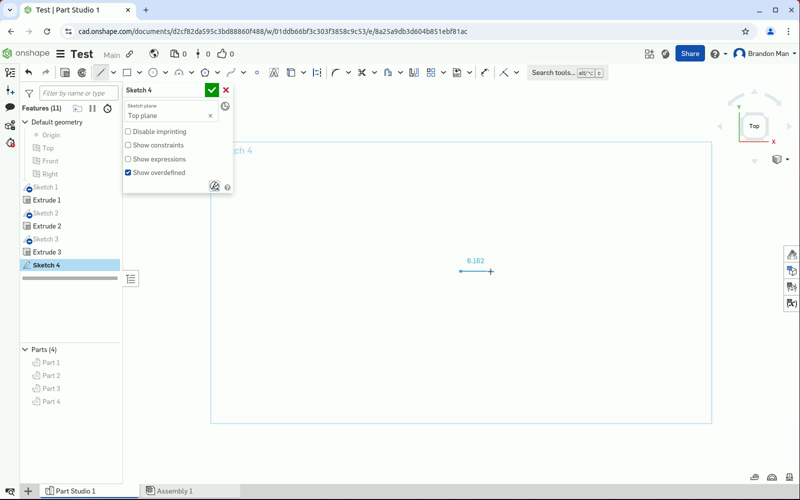
mouse_move(460, 264)
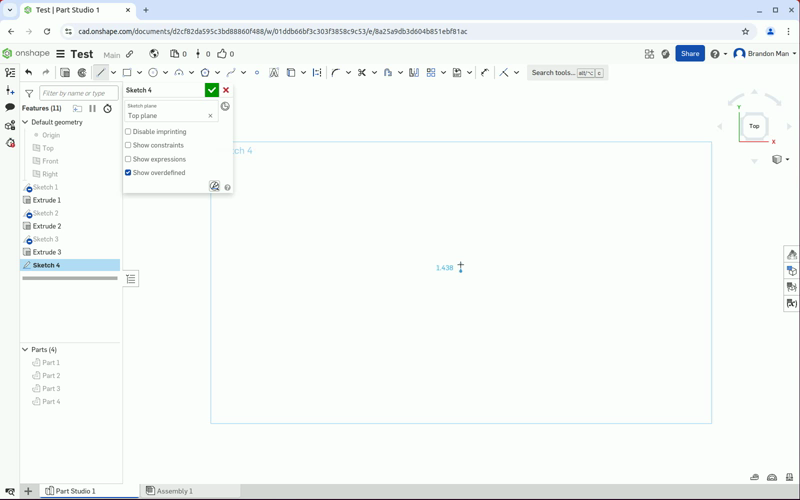
scroll(6)
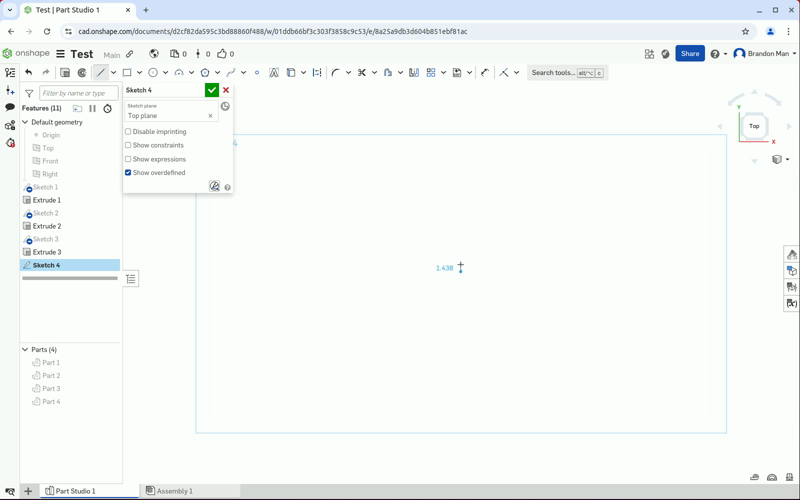
scroll(6)
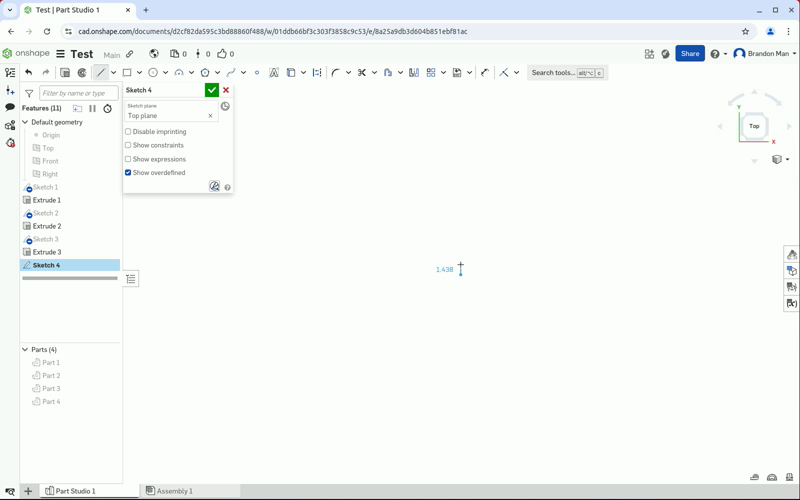
scroll(6)
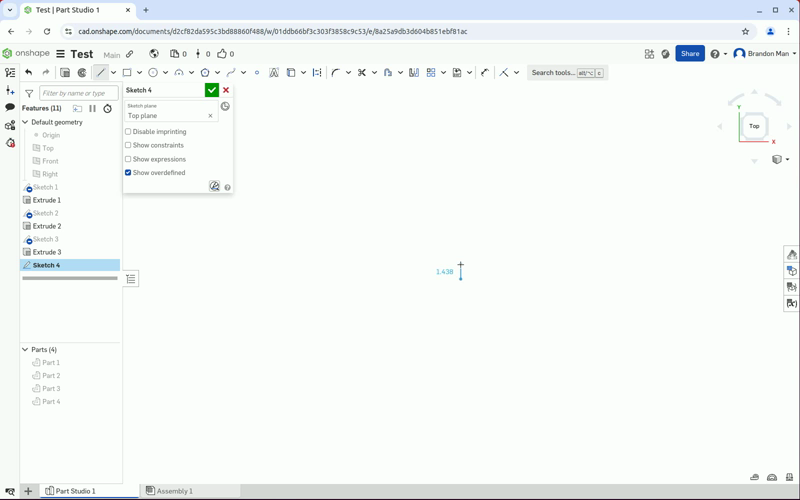
scroll(6)
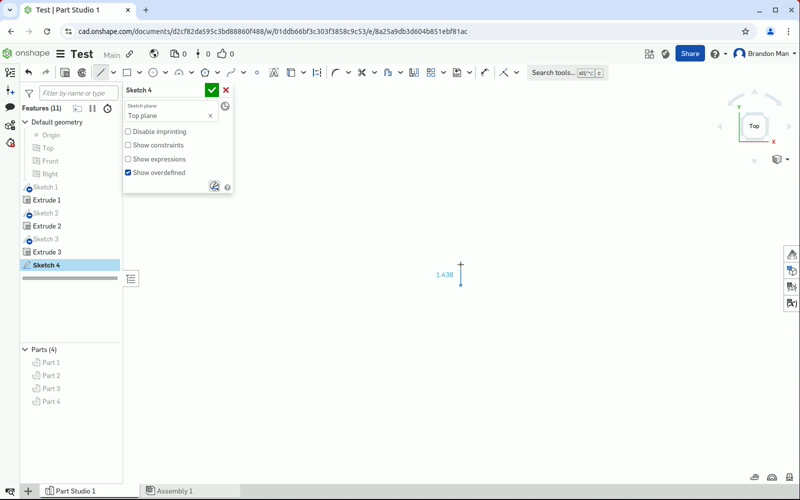
scroll(6)
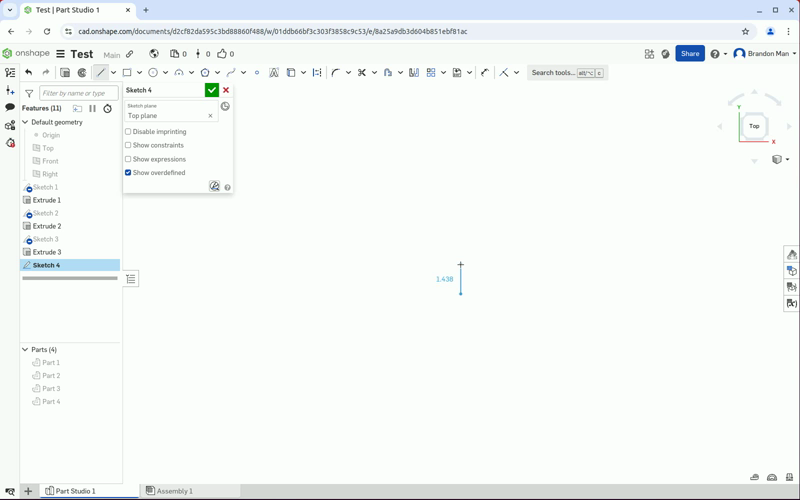
scroll(6)
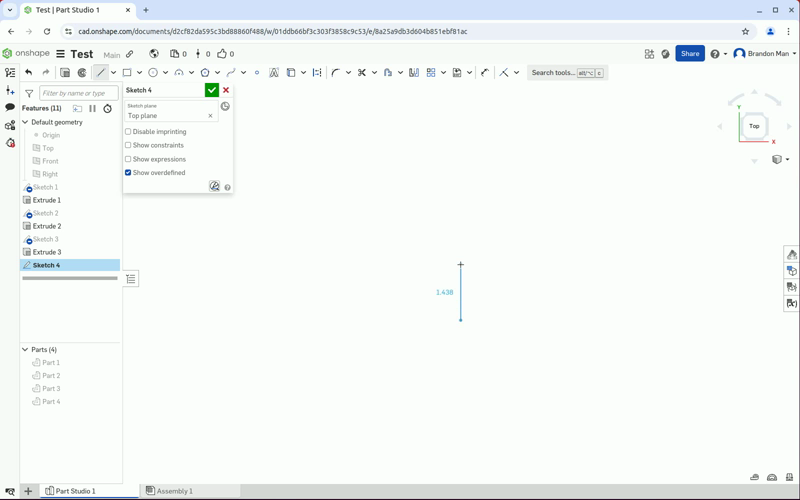
scroll(6)
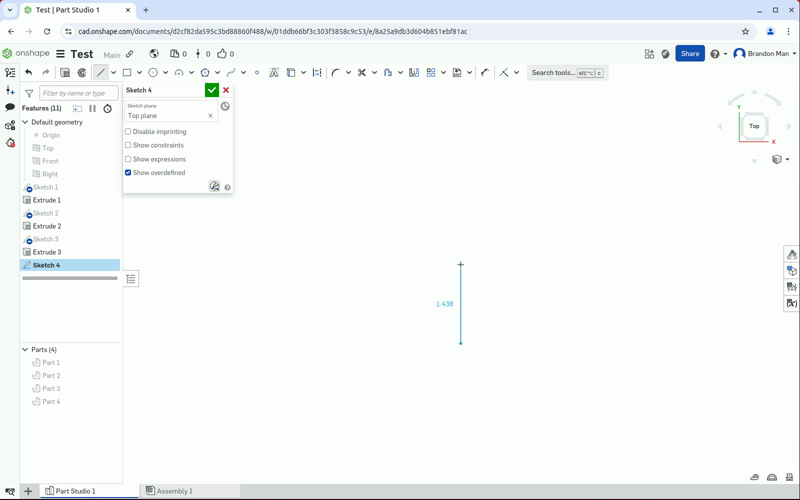
click(460, 264)
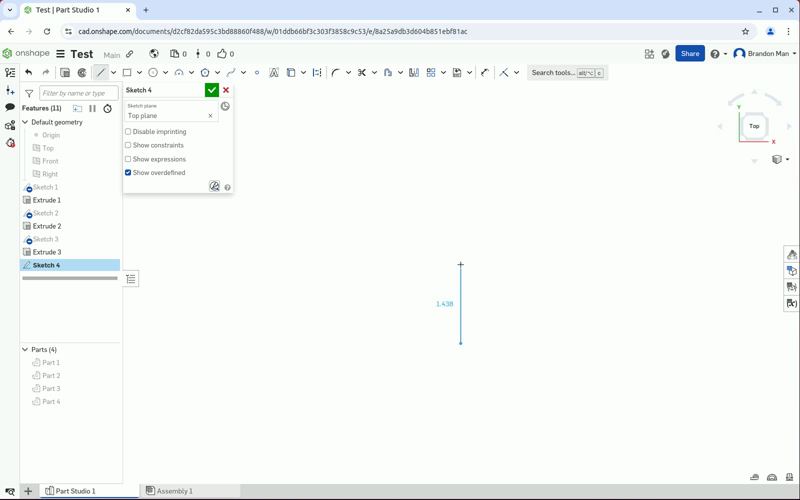
scroll(-6)
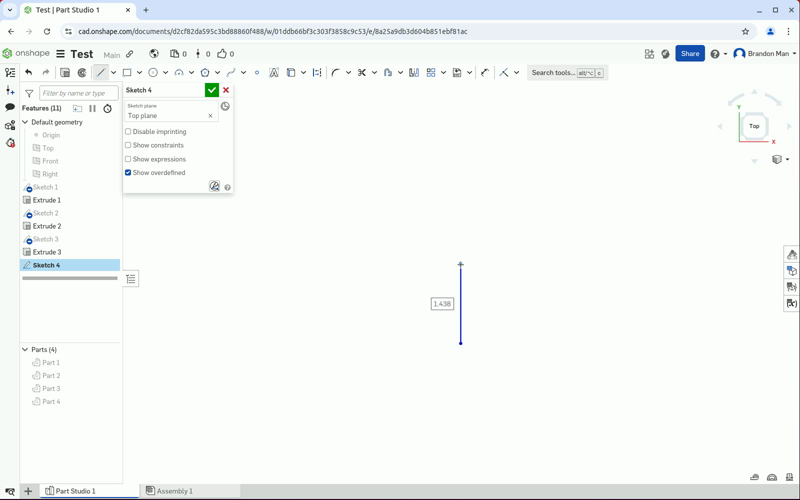
scroll(-6)
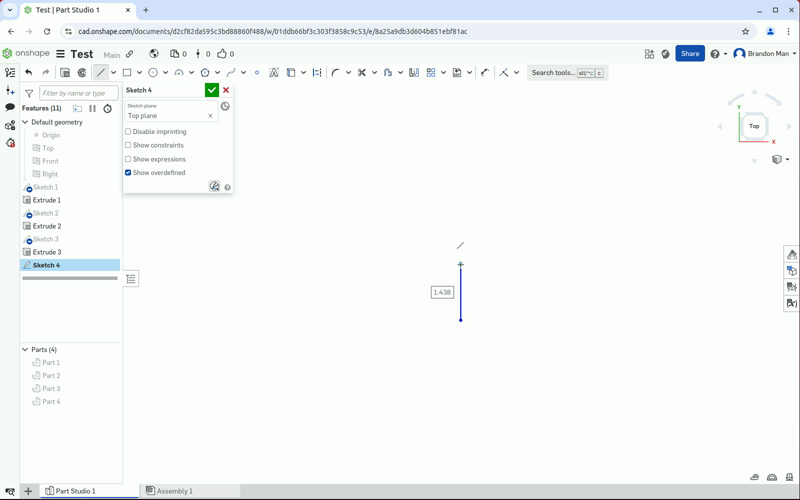
scroll(-6)
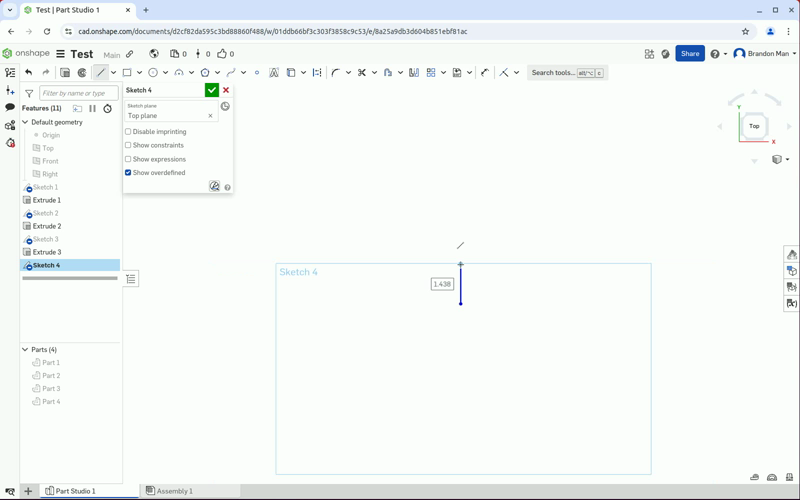
scroll(-6)
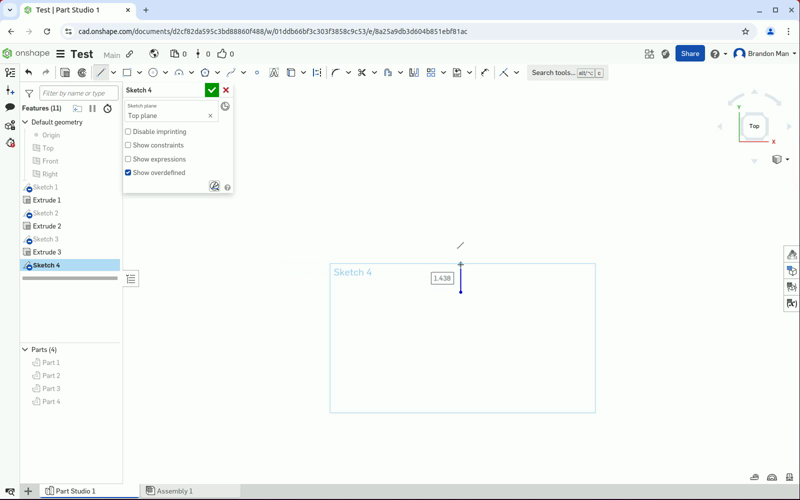
scroll(-6)
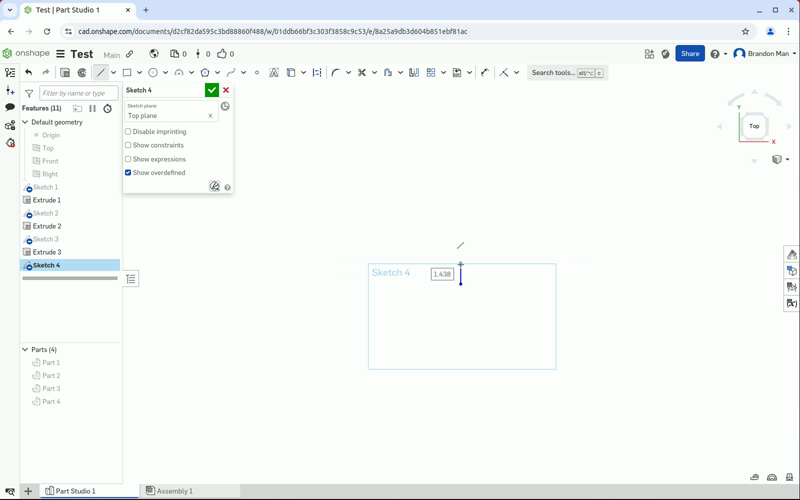
scroll(-6)
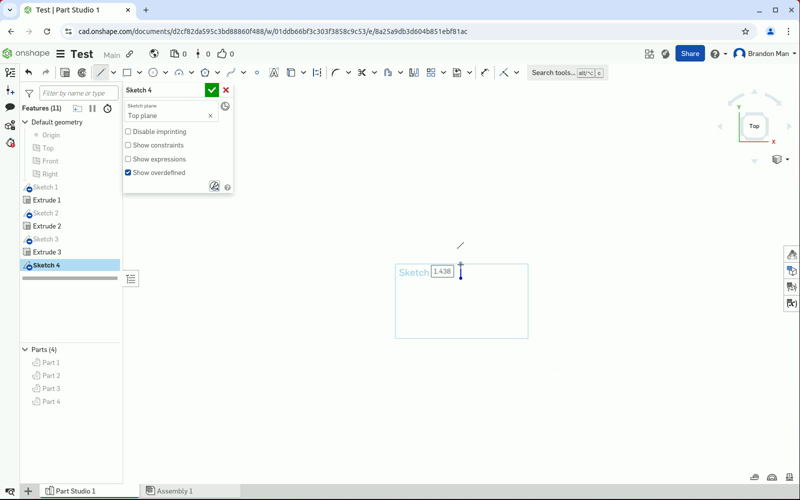
scroll(-6)
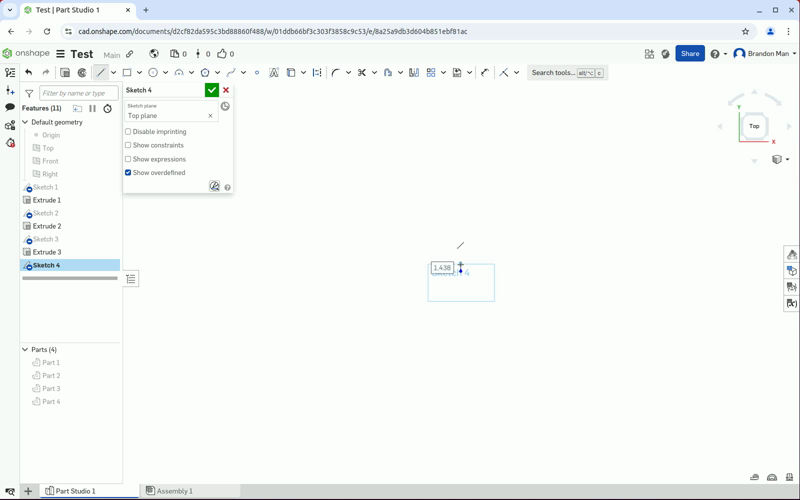
key_up(shift)
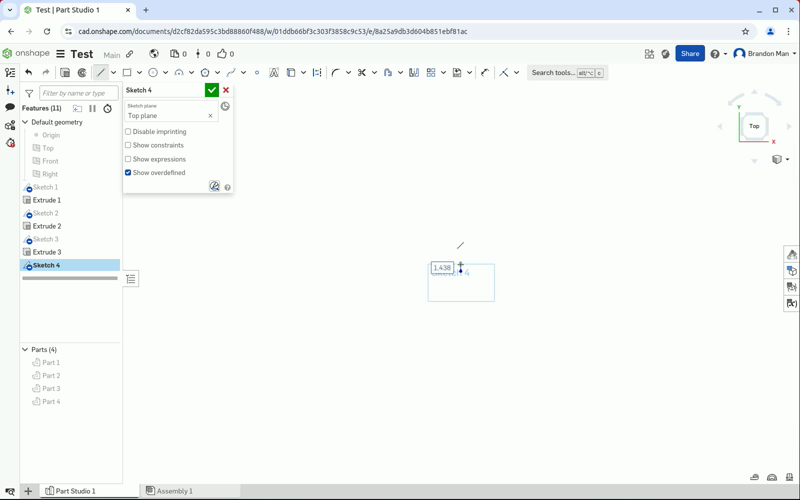
key(esc)
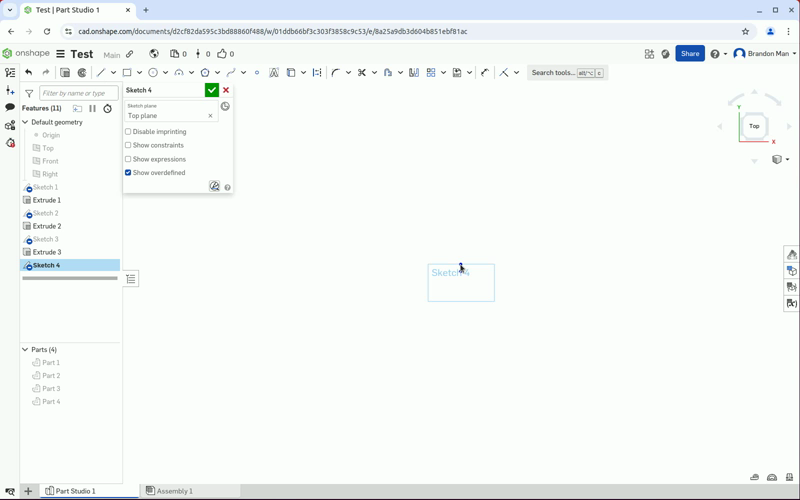
key(a)
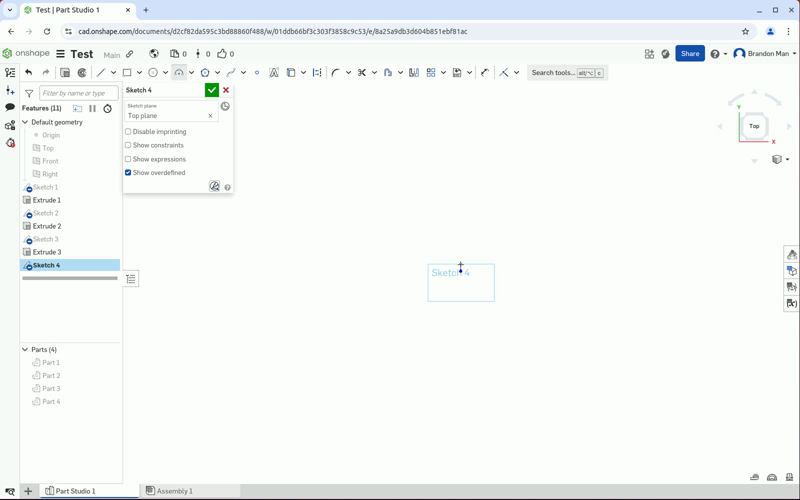
mouse_move(460, 264)
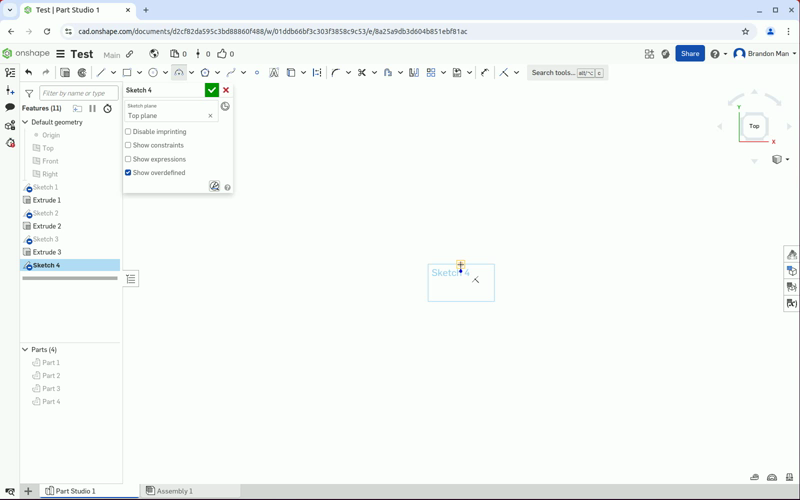
click(460, 264)
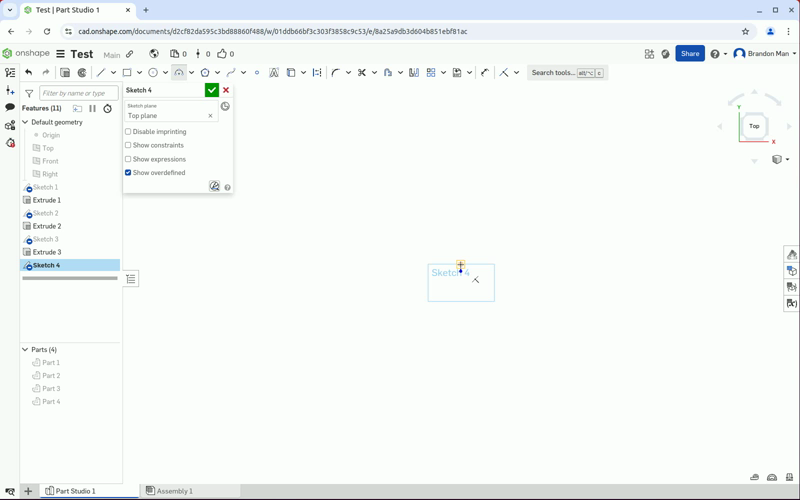
key_down(shift)
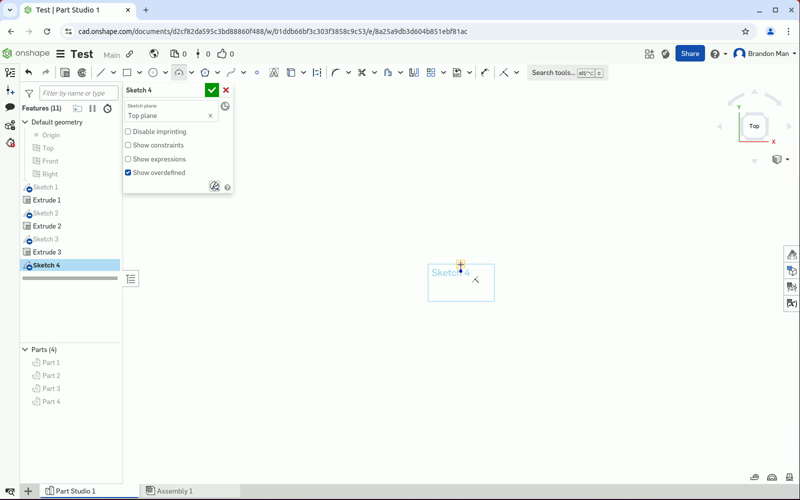
mouse_move(479, 282)
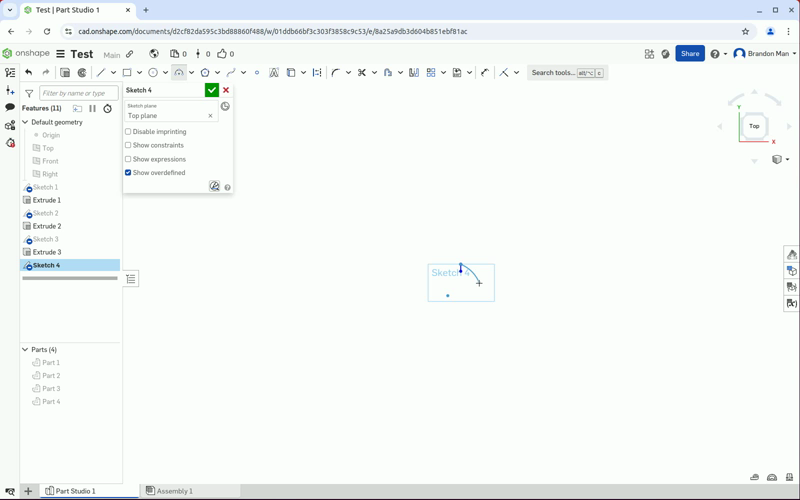
click(479, 282)
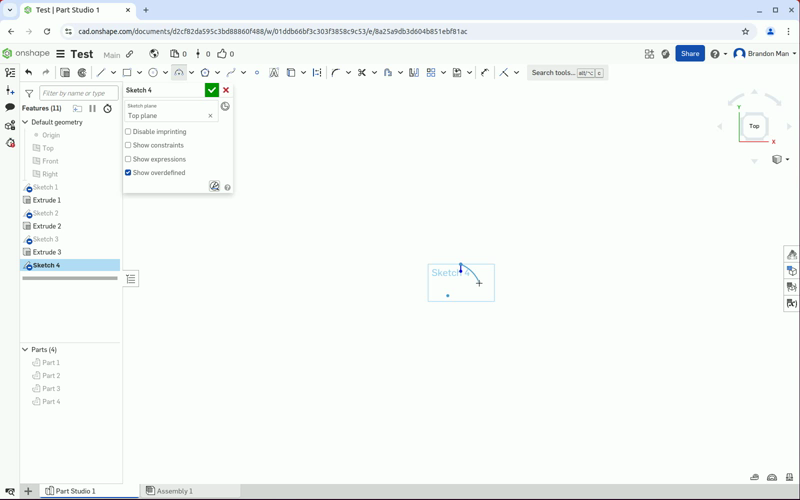
mouse_move(447, 295)
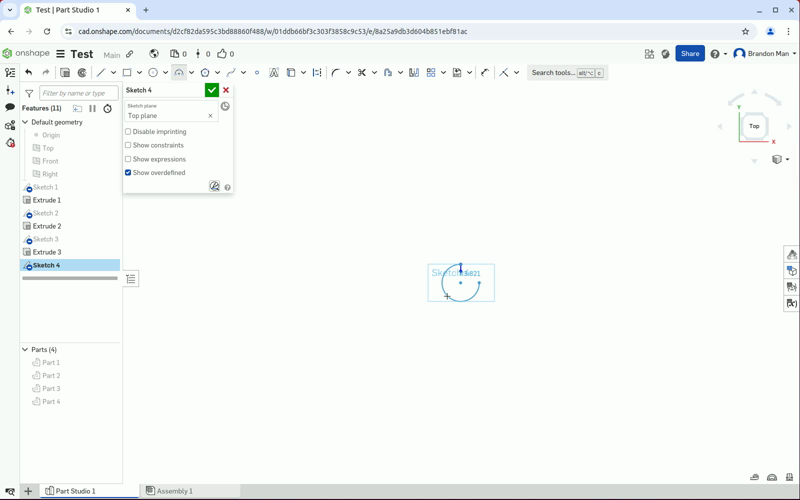
click(447, 295)
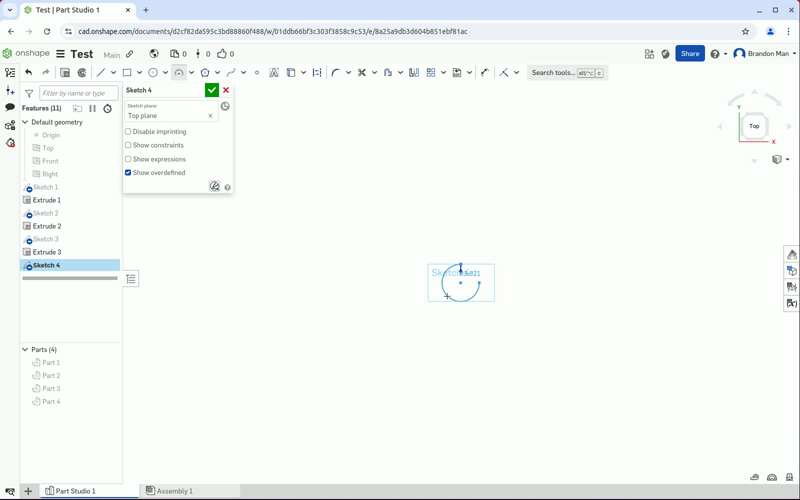
key_up(shift)
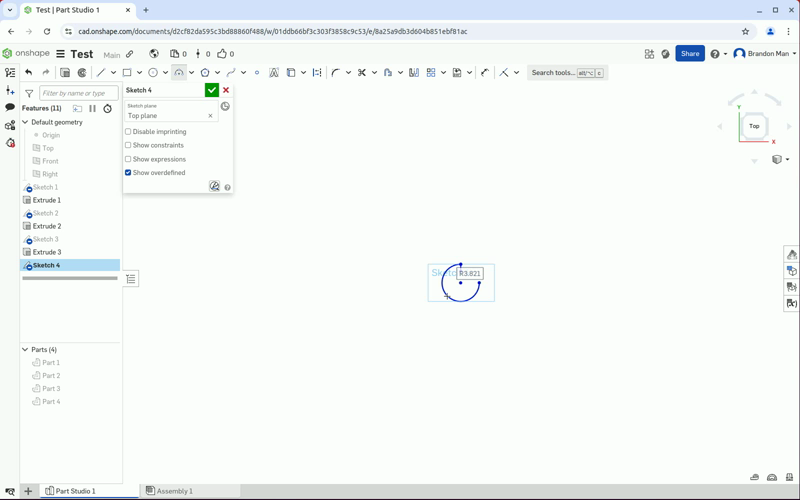
key(esc)
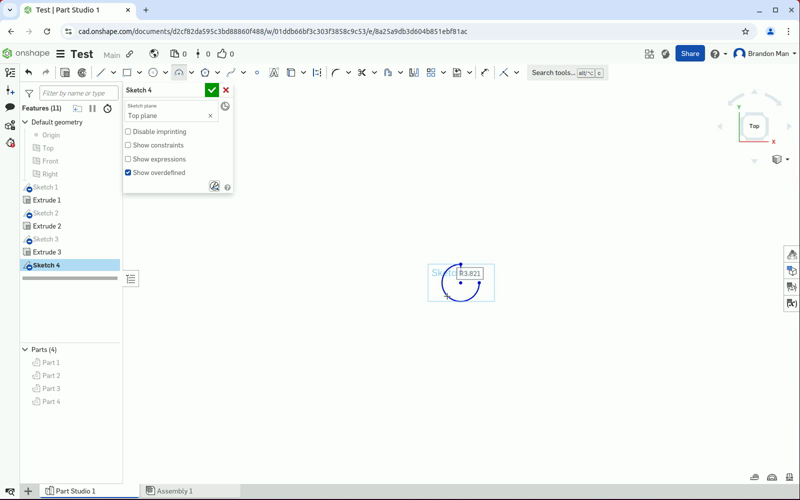
key(l)
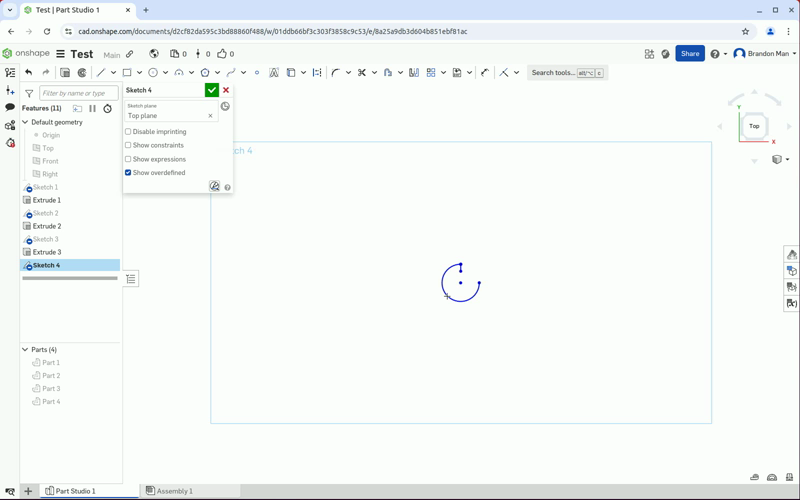
mouse_move(479, 282)
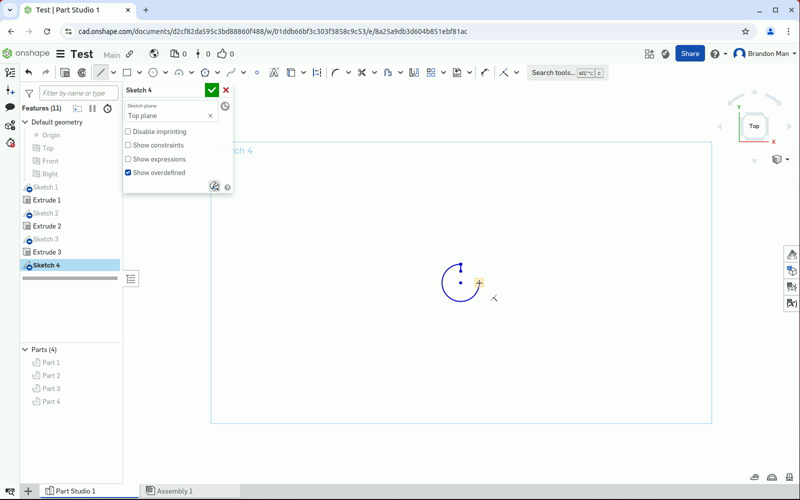
click(479, 282)
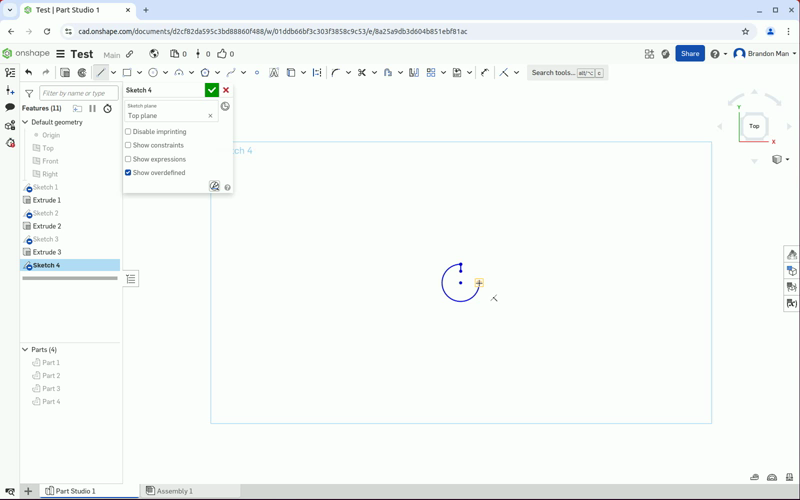
key_down(shift)
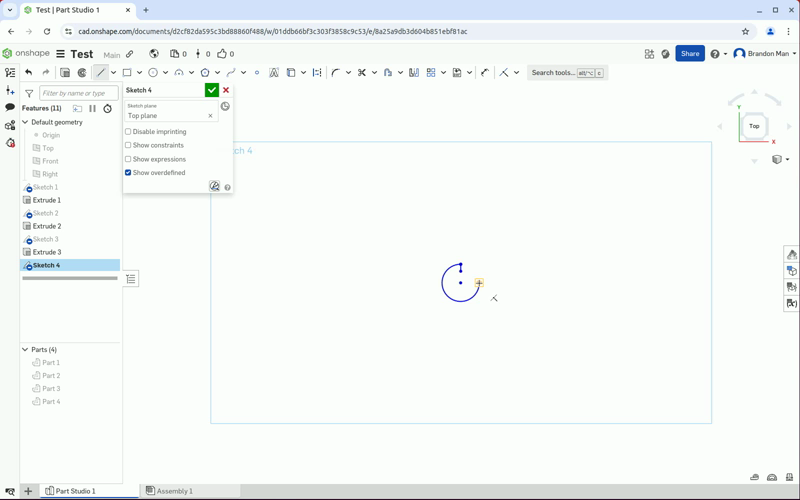
mouse_move(509, 282)
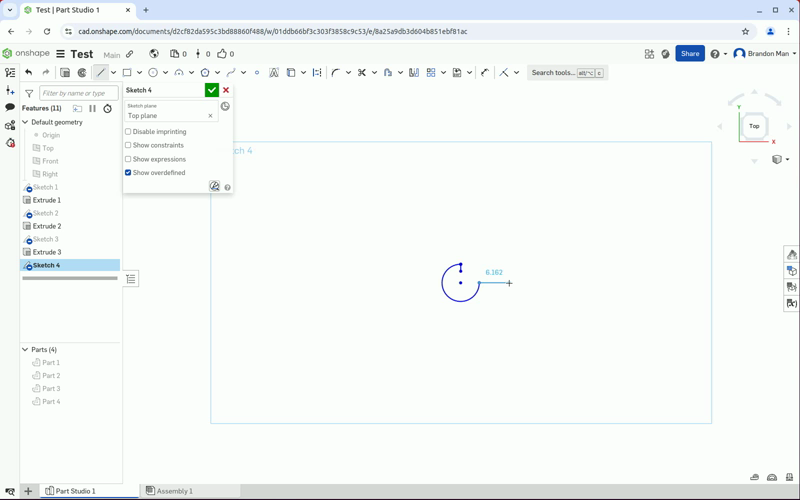
mouse_move(472, 282)
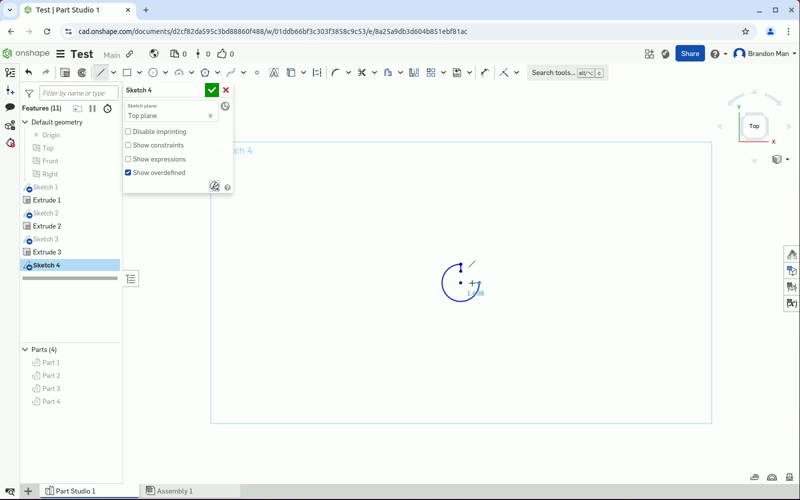
scroll(6)
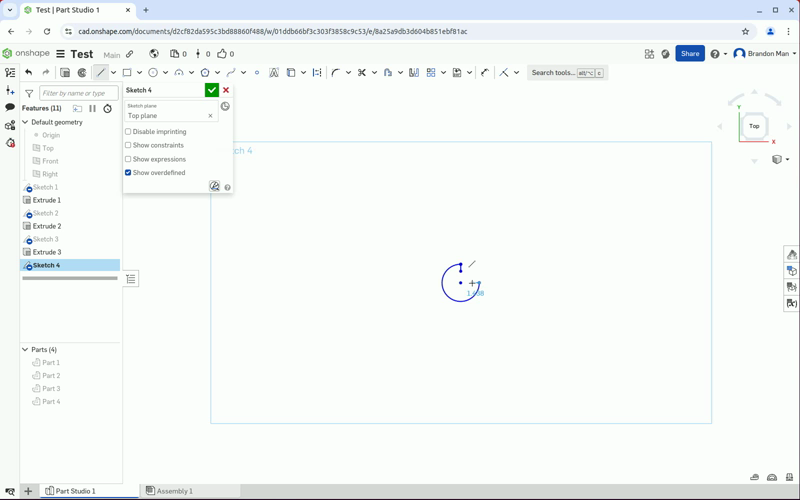
scroll(6)
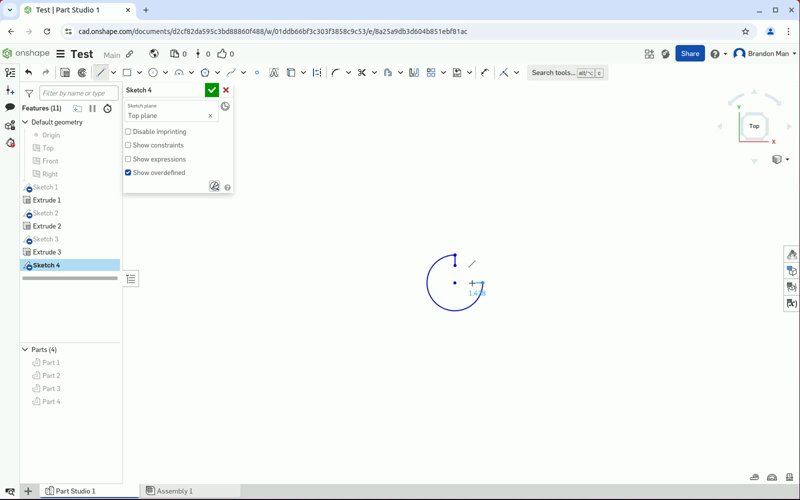
scroll(6)
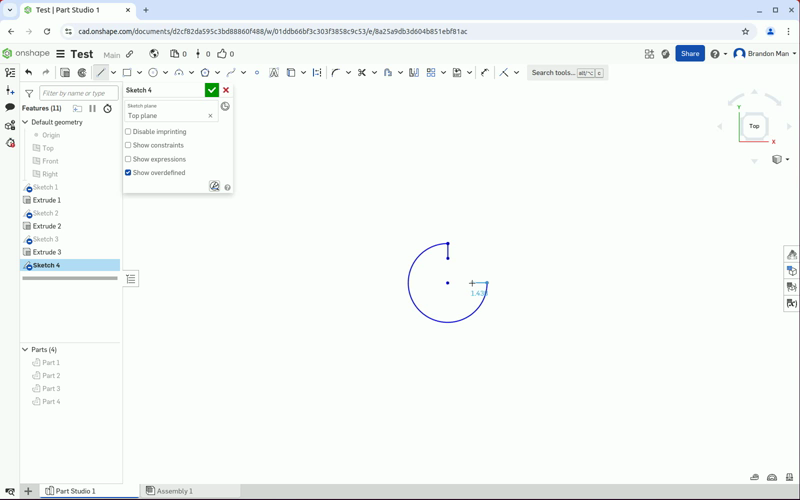
scroll(6)
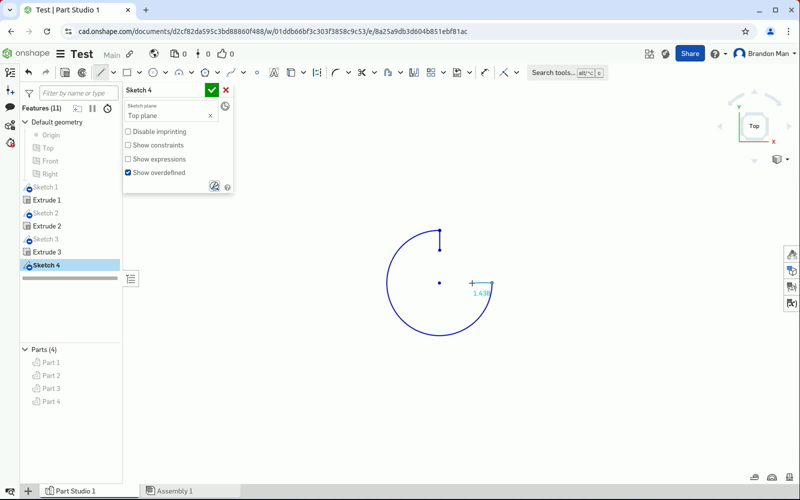
scroll(6)
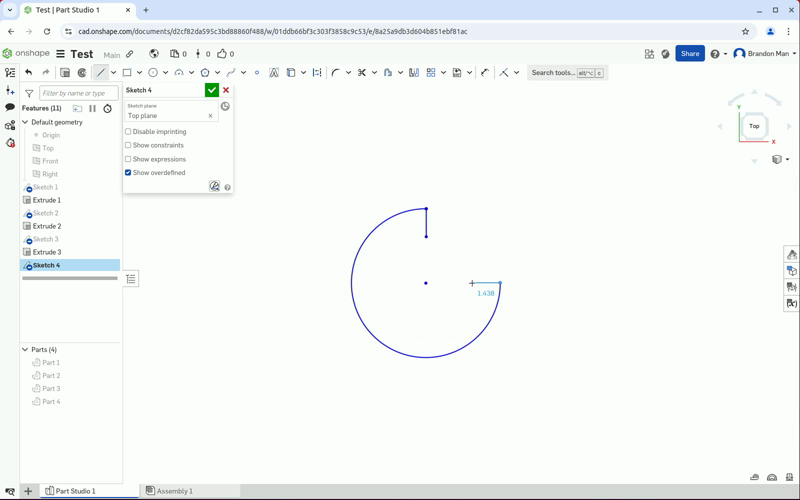
scroll(6)
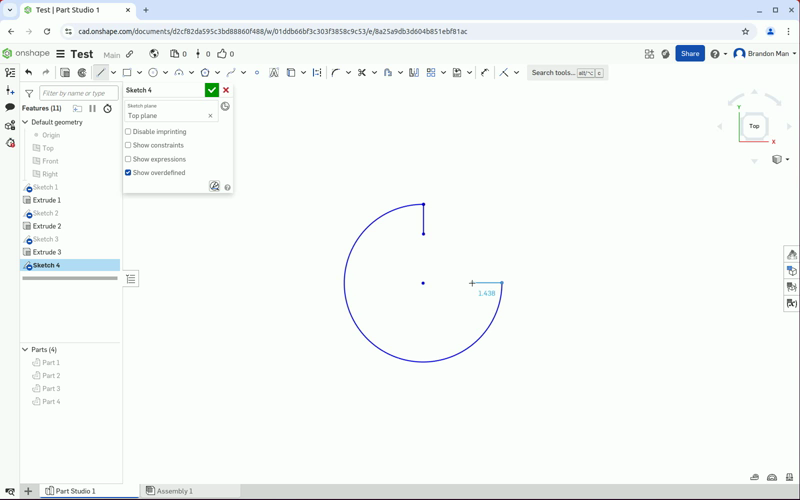
scroll(6)
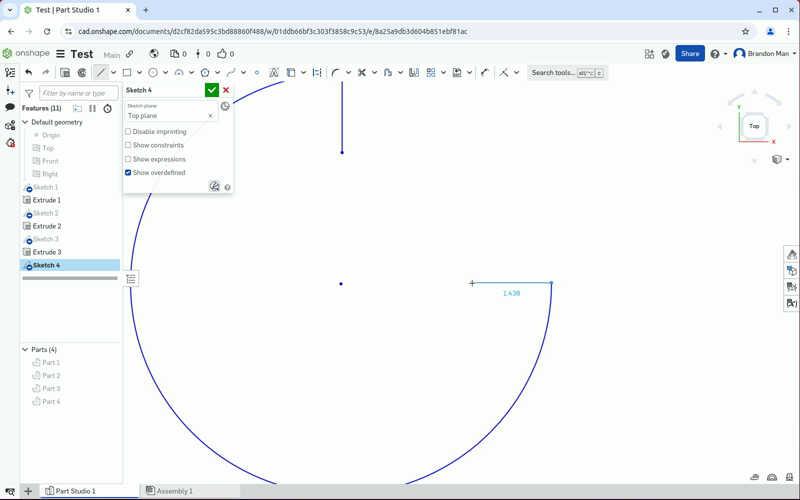
click(472, 282)
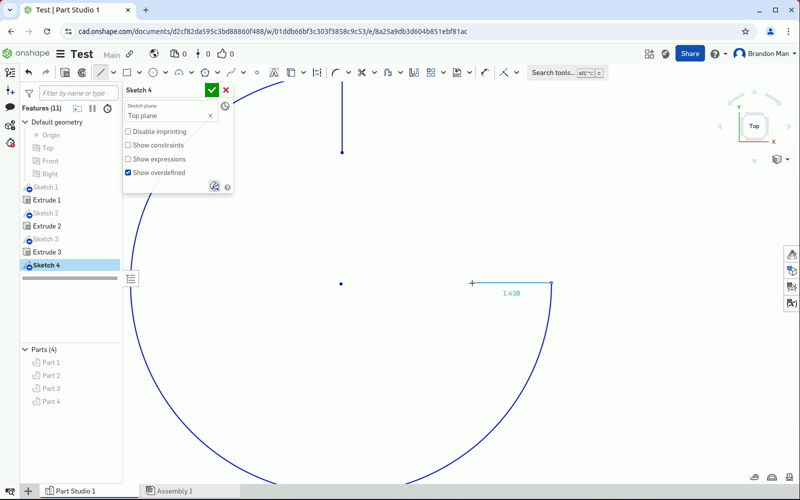
scroll(-6)
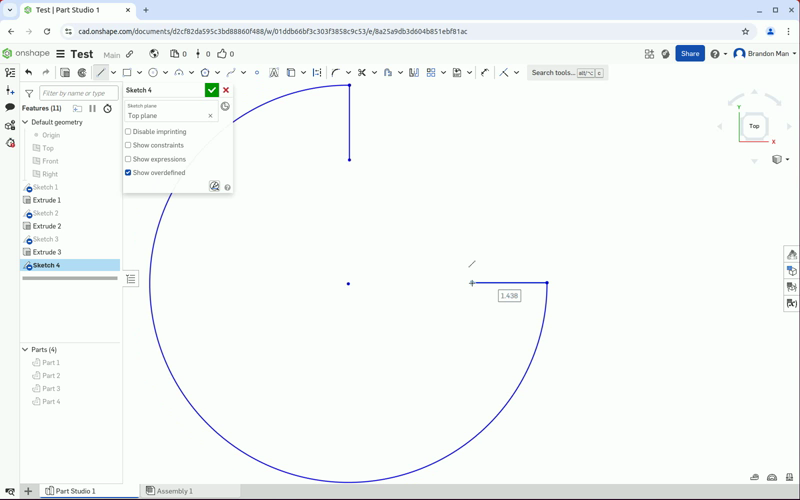
scroll(-6)
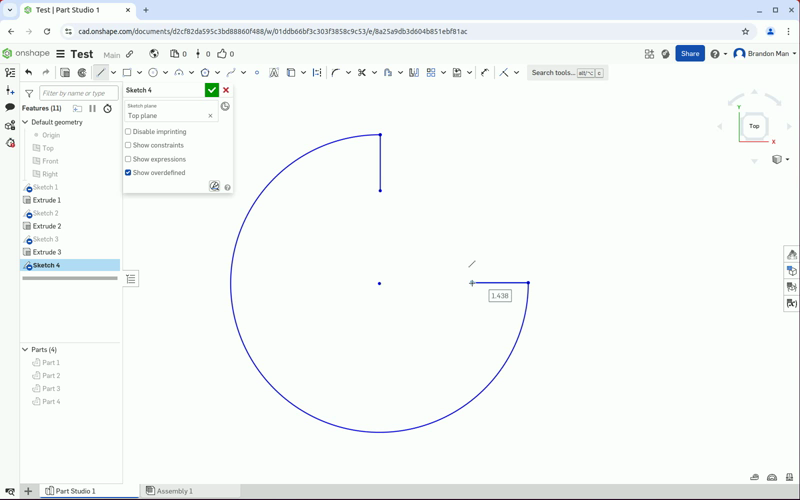
scroll(-6)
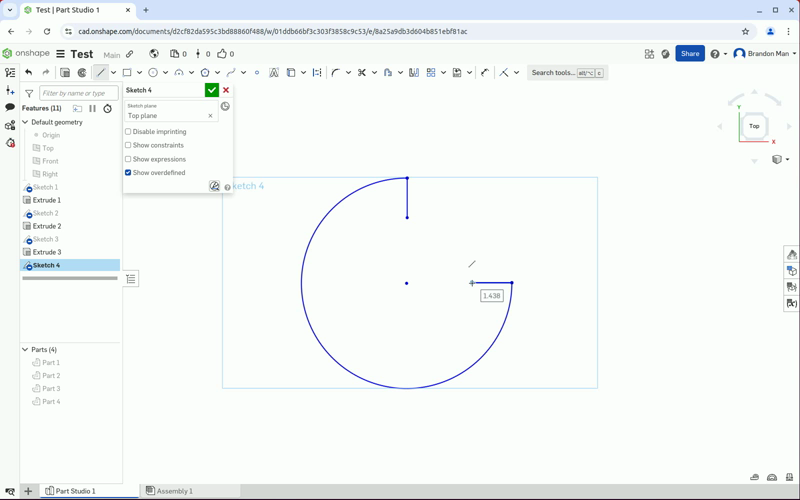
scroll(-6)
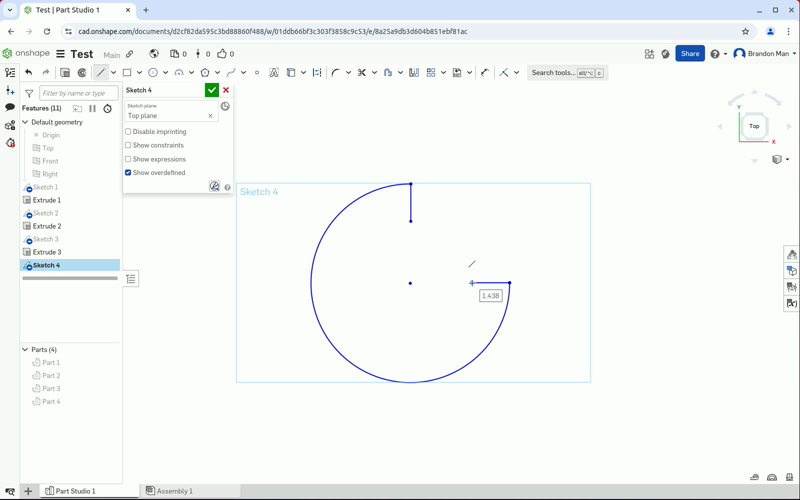
scroll(-6)
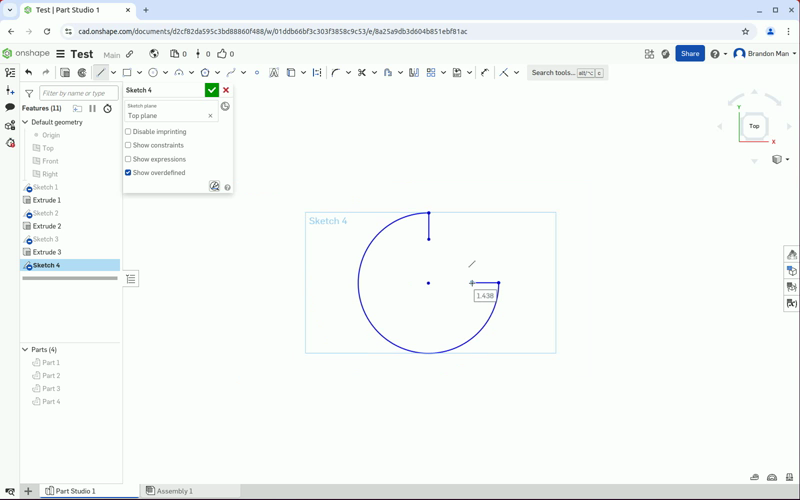
scroll(-6)
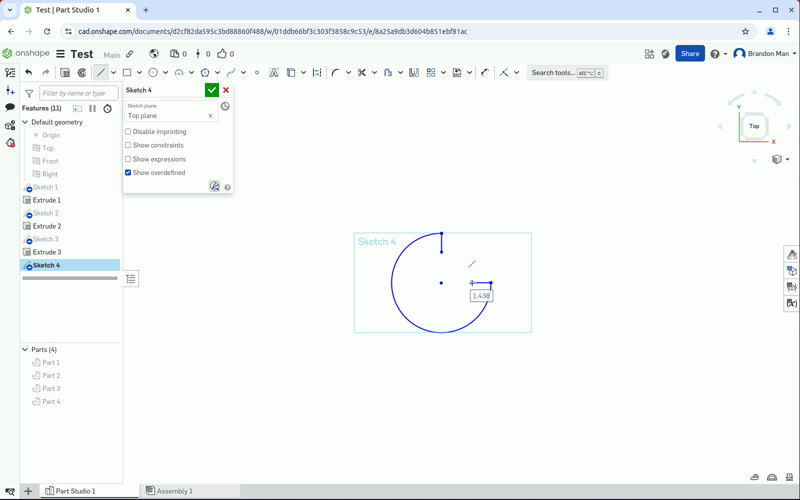
scroll(-6)
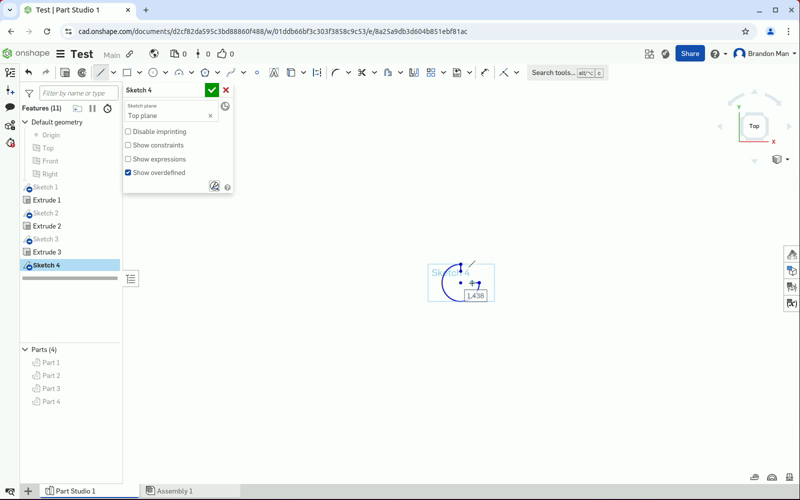
key_up(shift)
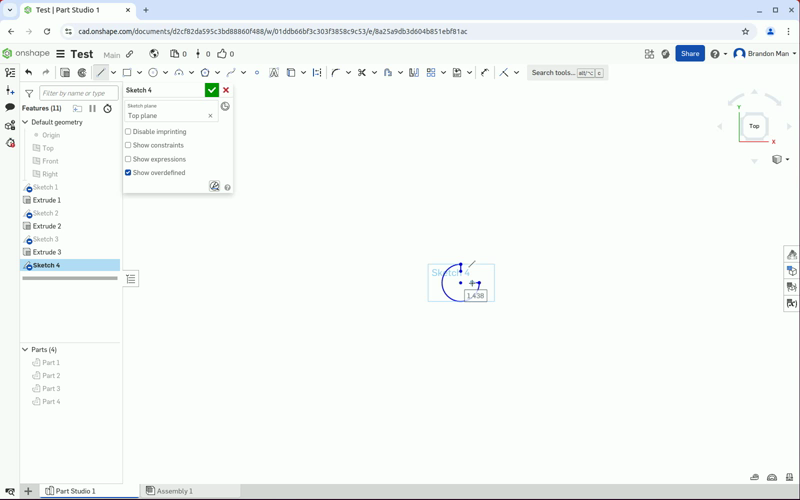
key(esc)
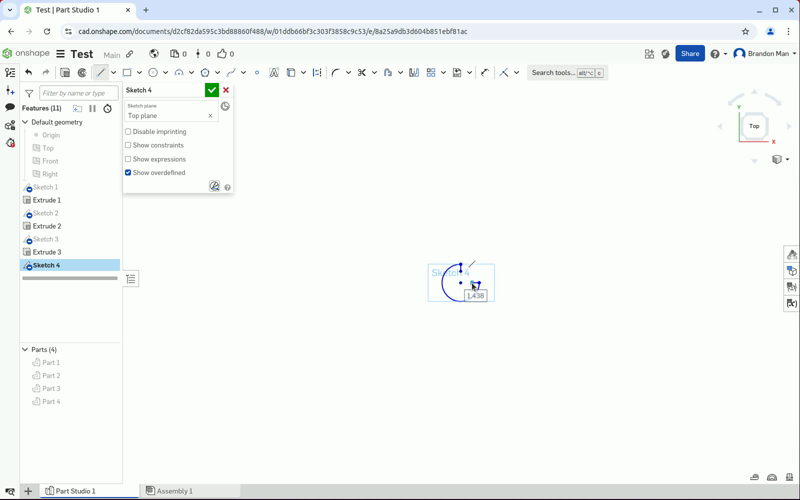
key(a)
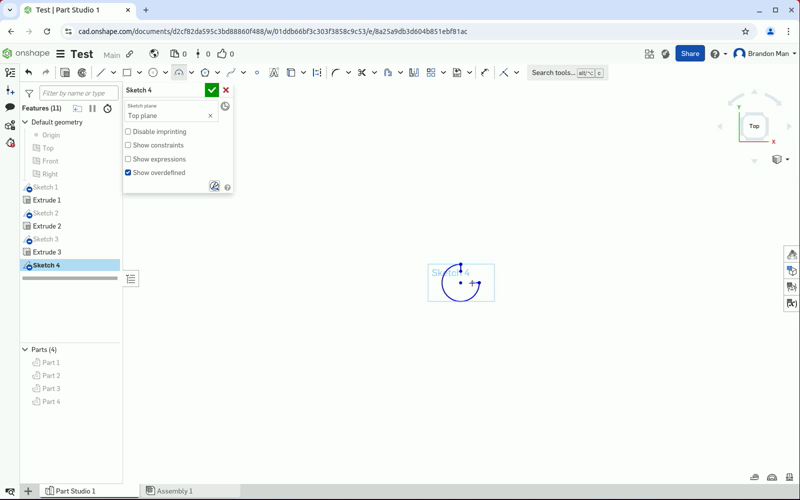
mouse_move(472, 282)
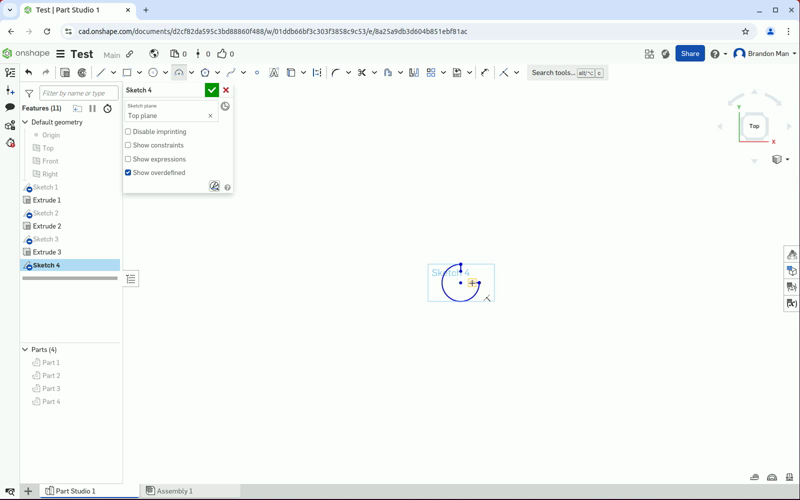
click(472, 282)
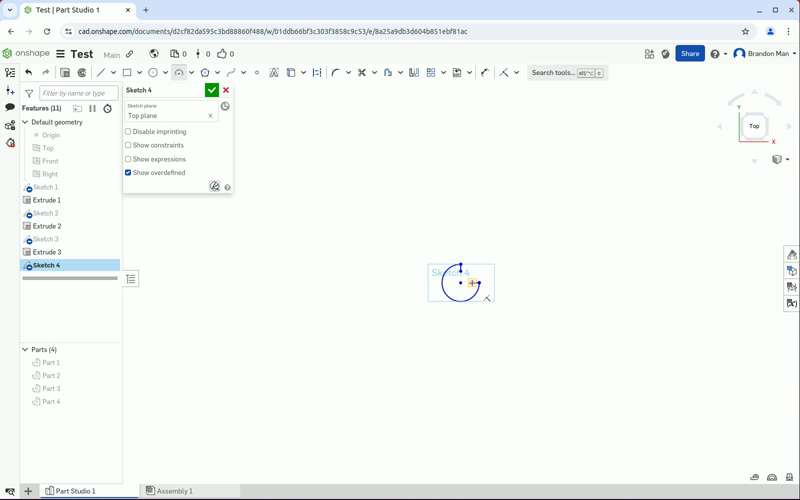
mouse_move(460, 271)
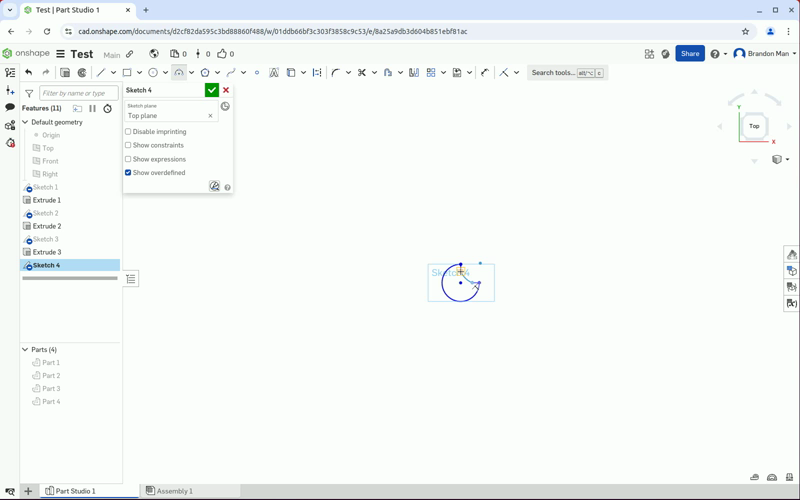
click(460, 271)
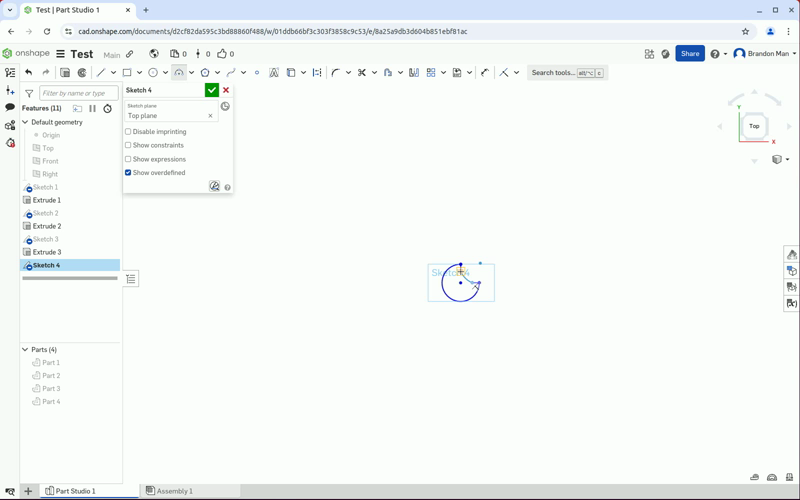
key_down(shift)
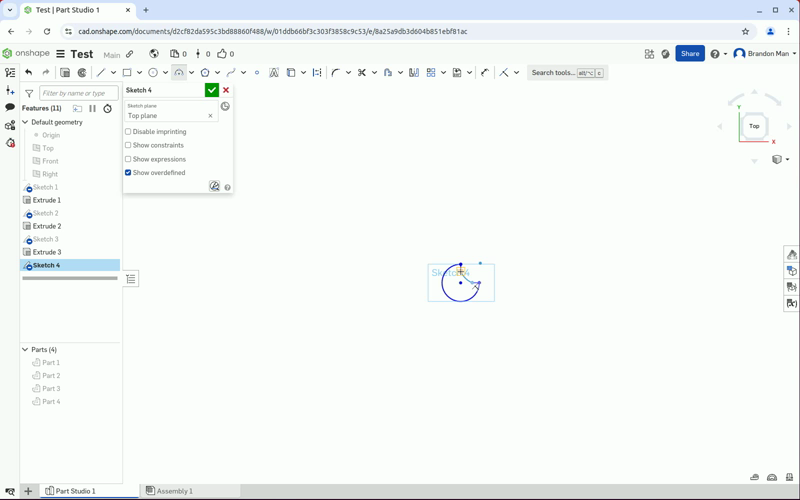
mouse_move(452, 291)
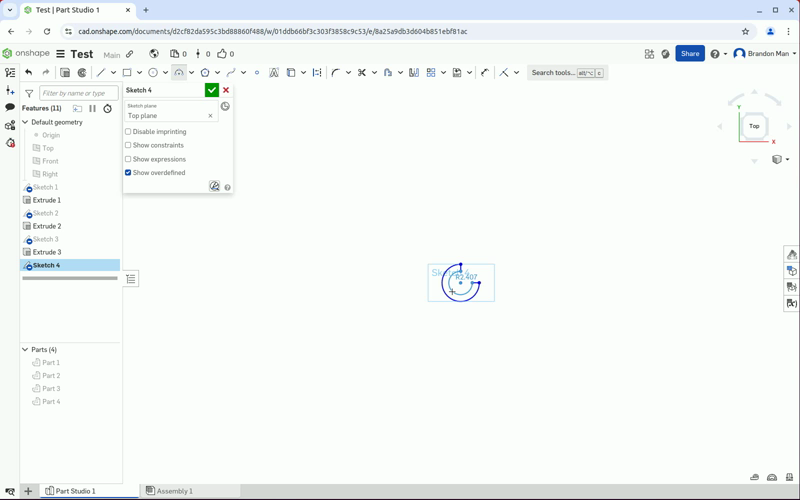
click(452, 291)
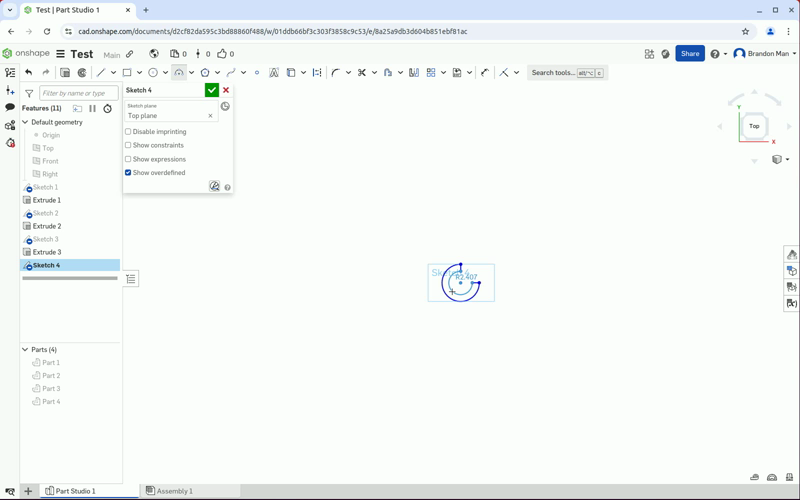
key_up(shift)
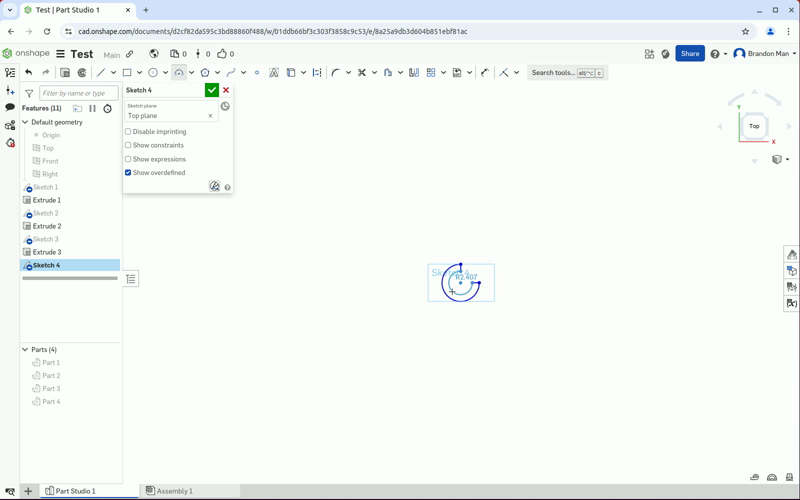
key(esc)
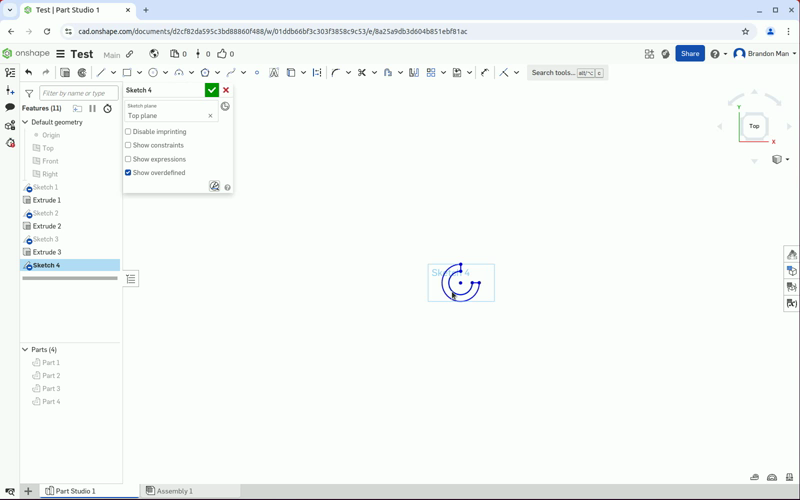
mouse_move(458, 268)
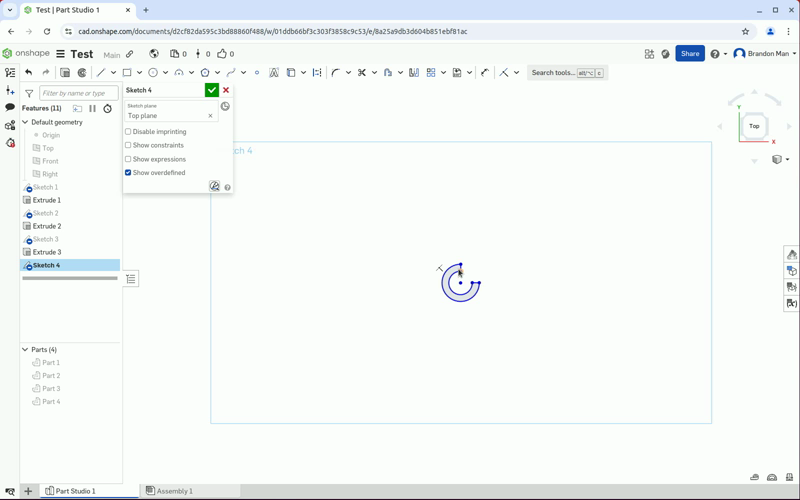
scroll(6)
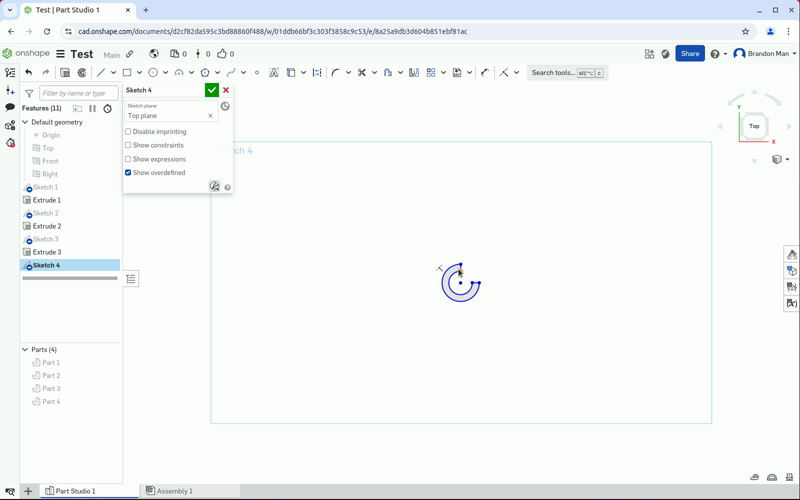
scroll(6)
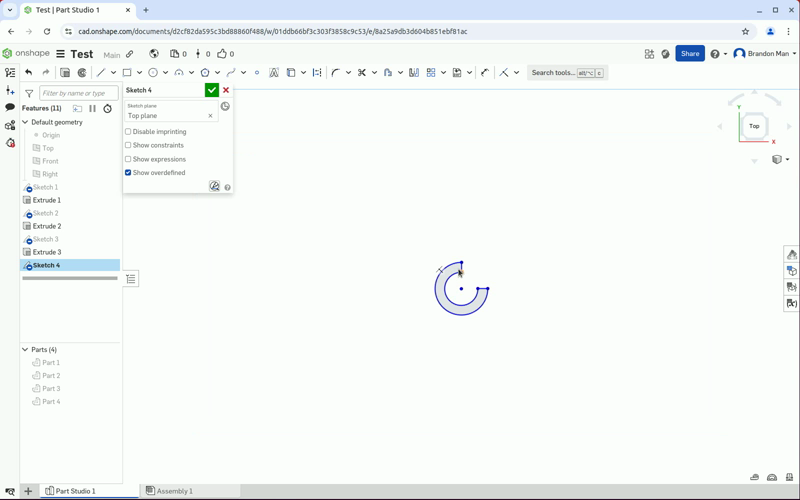
scroll(6)
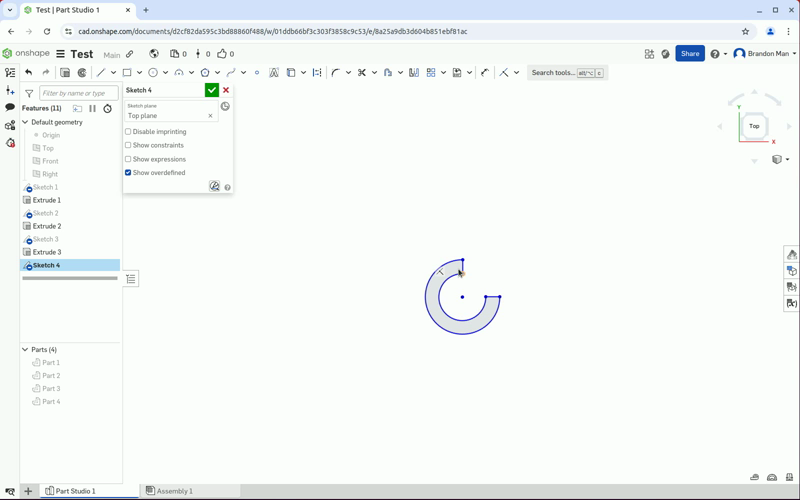
scroll(6)
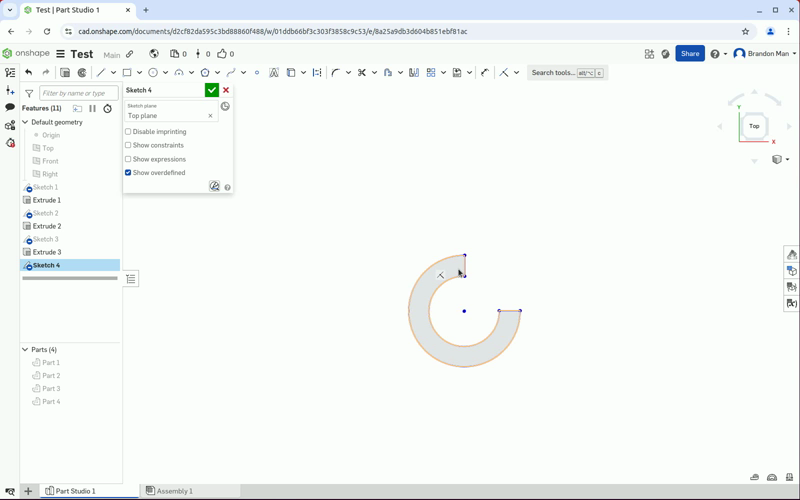
scroll(6)
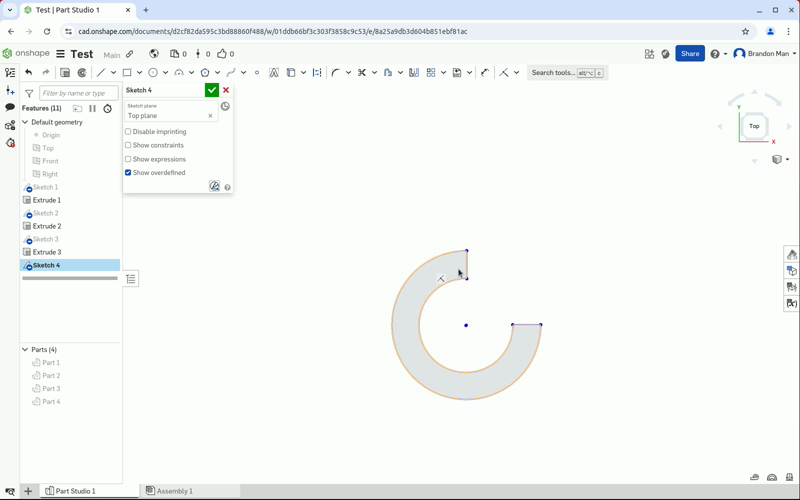
scroll(6)
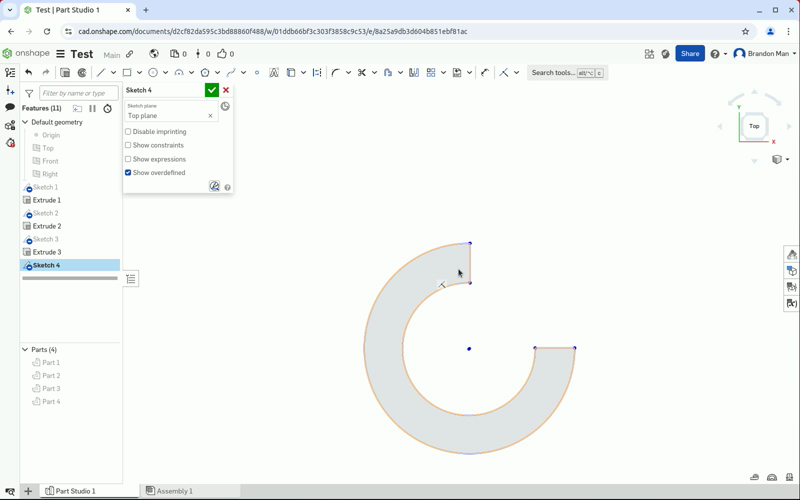
scroll(6)
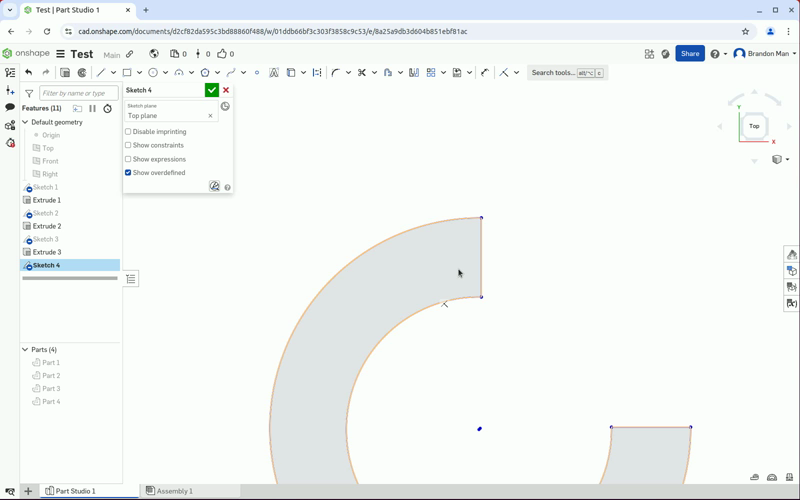
click(458, 268)
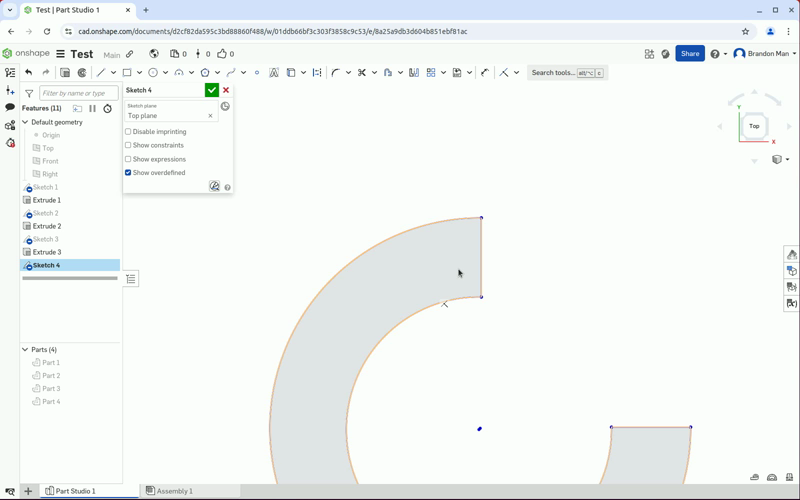
scroll(-6)
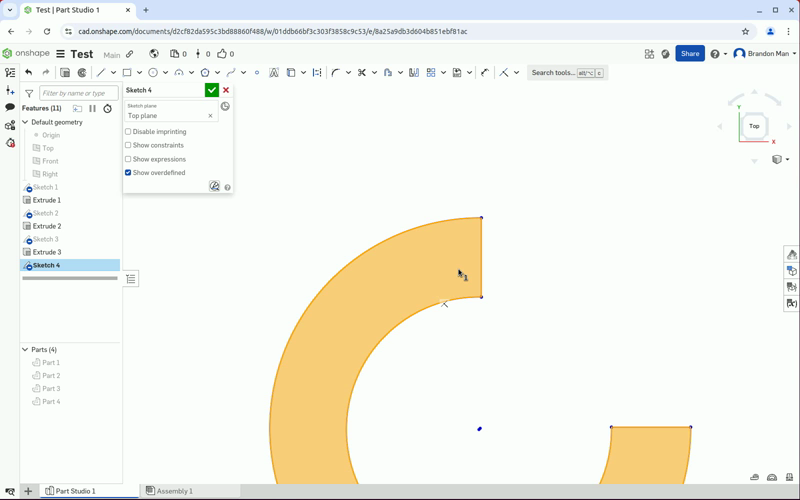
scroll(-6)
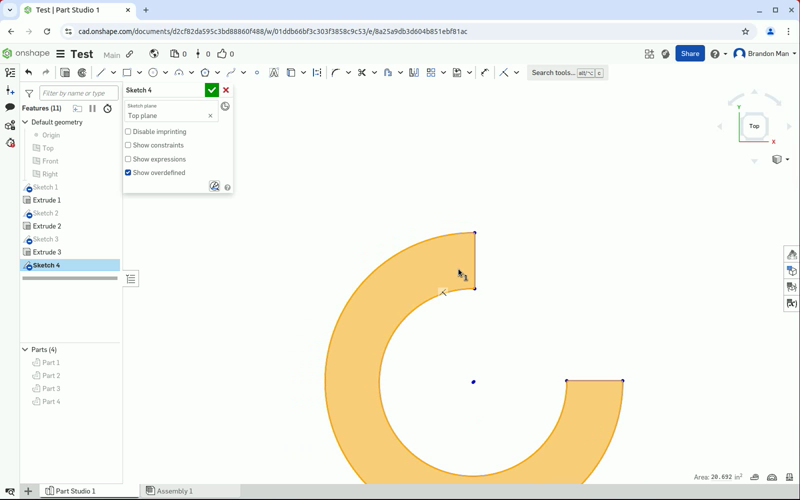
scroll(-6)
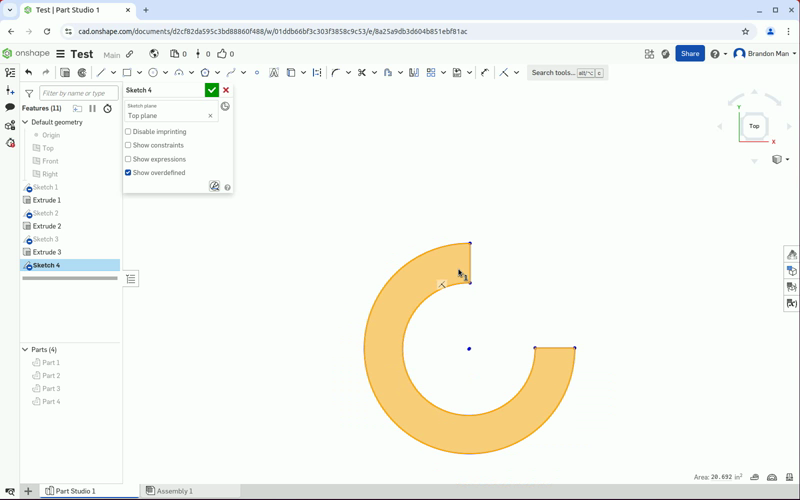
scroll(-6)
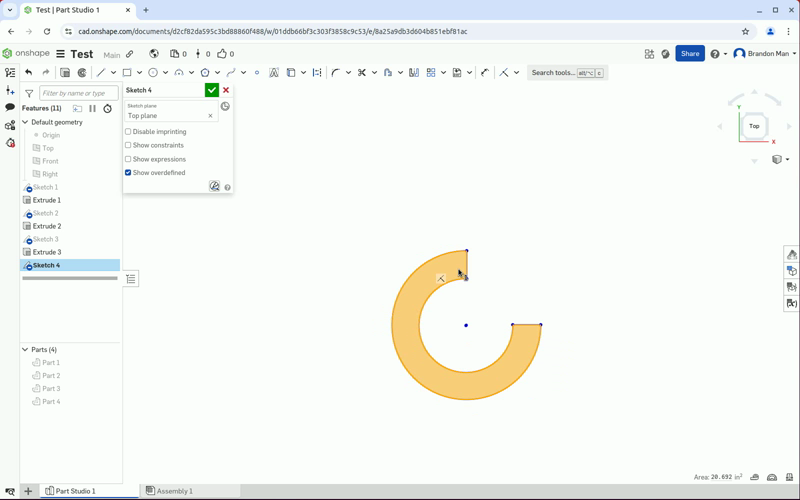
scroll(-6)
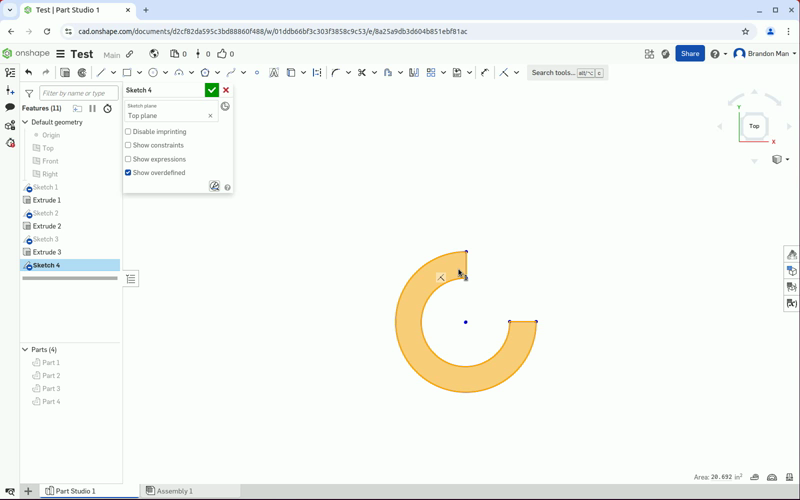
scroll(-6)
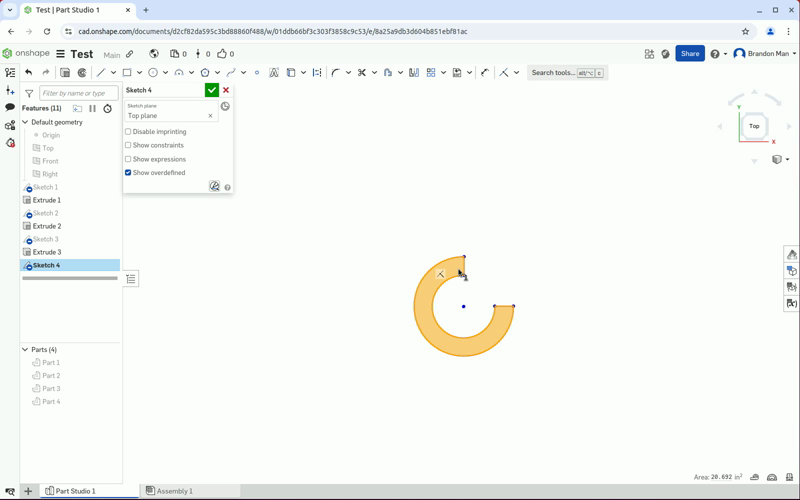
scroll(-6)
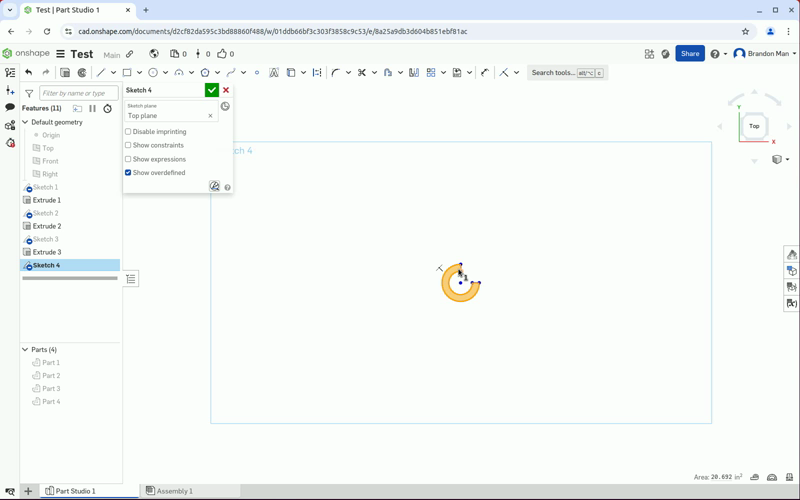
mouse_move(73, 352)
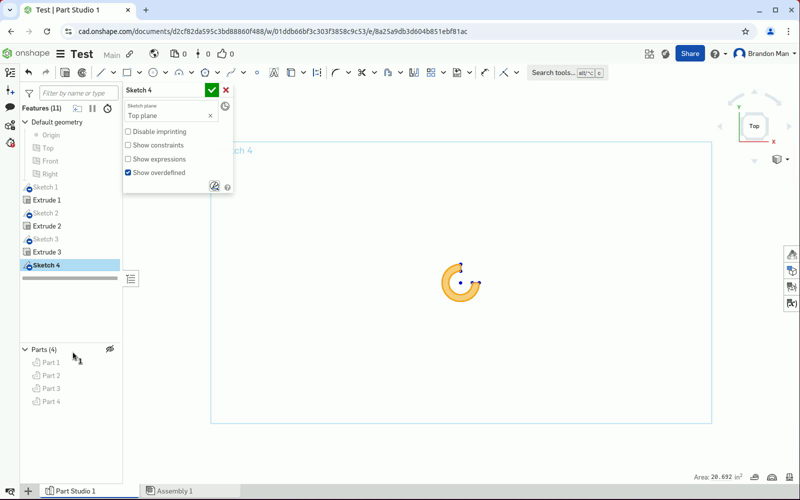
key(shift+y)
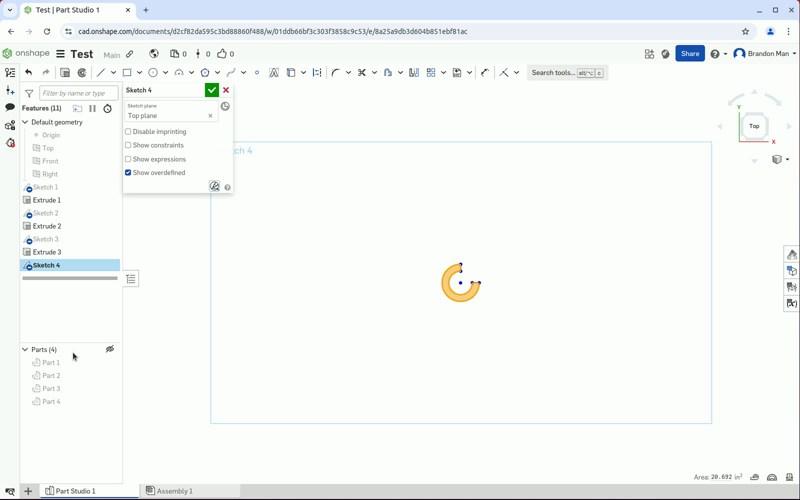
key(shift+e)
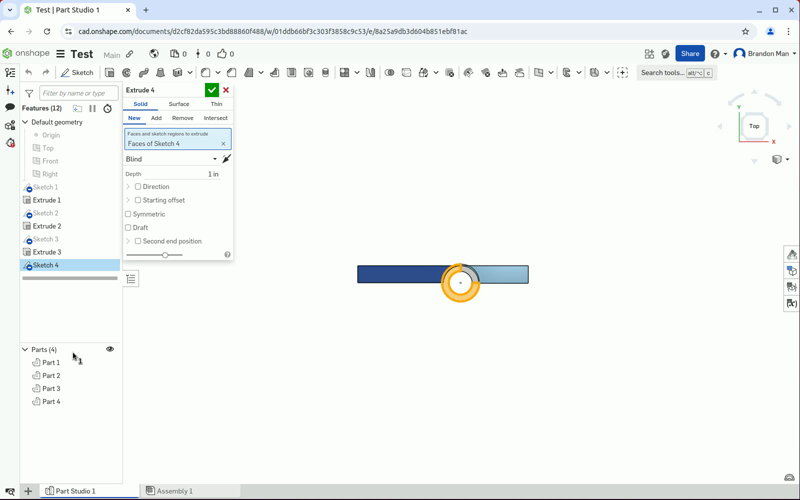
mouse_move(143, 106)
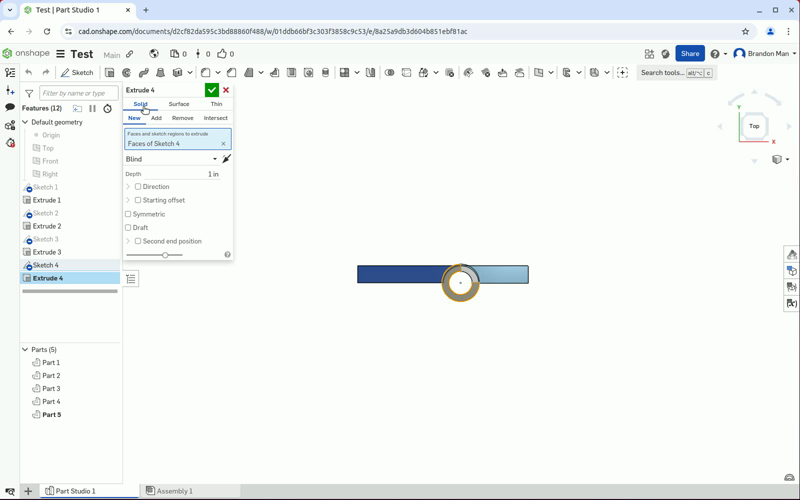
click(143, 106)
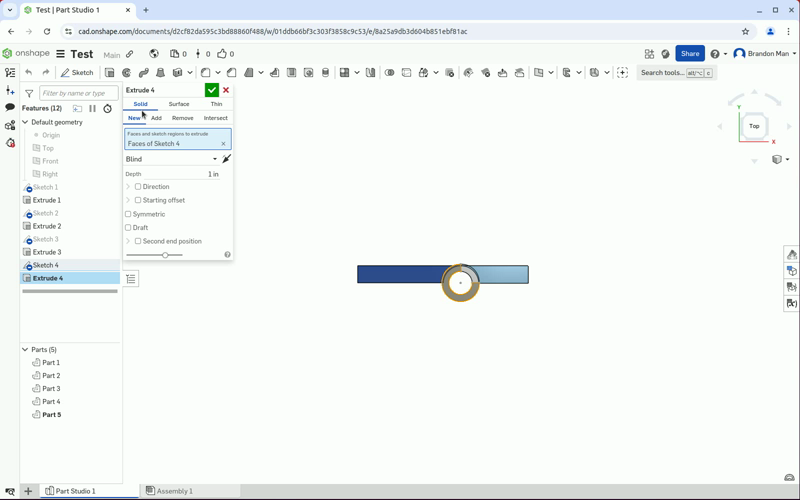
mouse_move(137, 120)
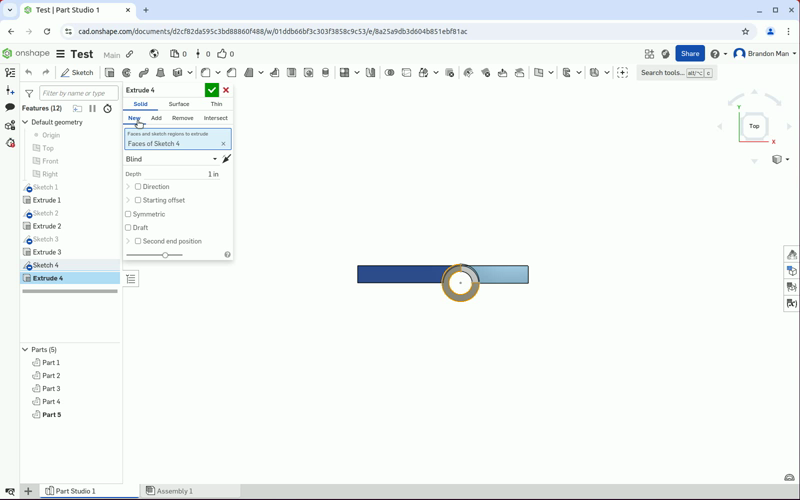
click(137, 120)
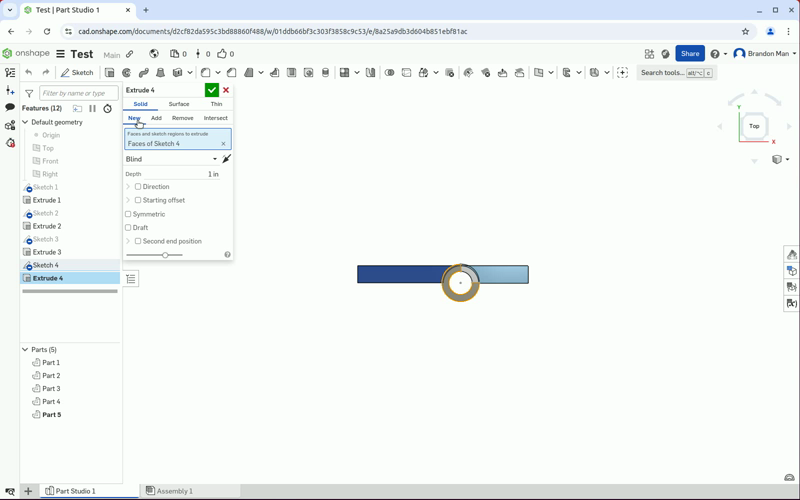
key(tab, 4)
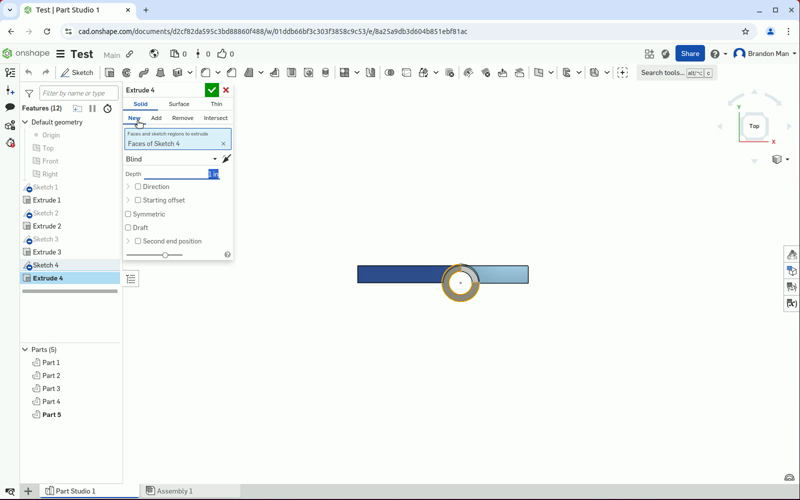
text(3.129)
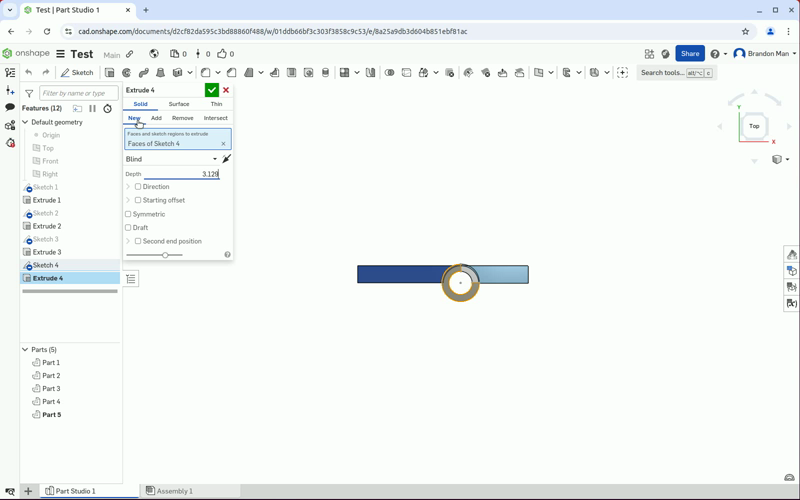
key(enter)
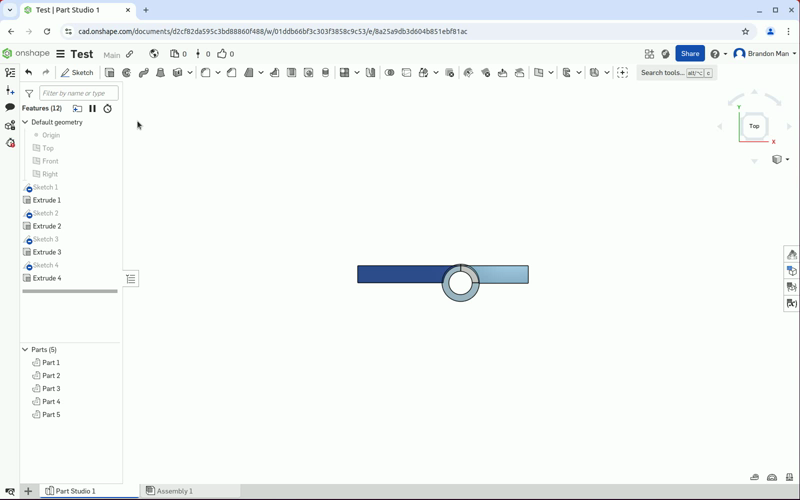
key(shift+h)
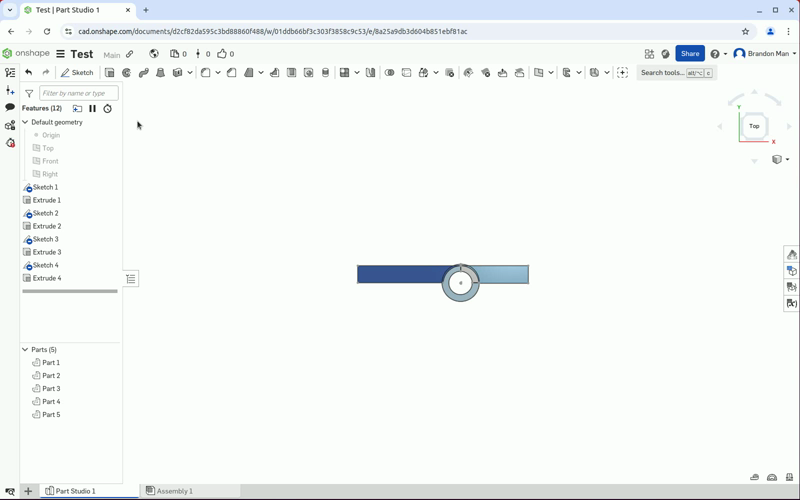
key(shift+h)
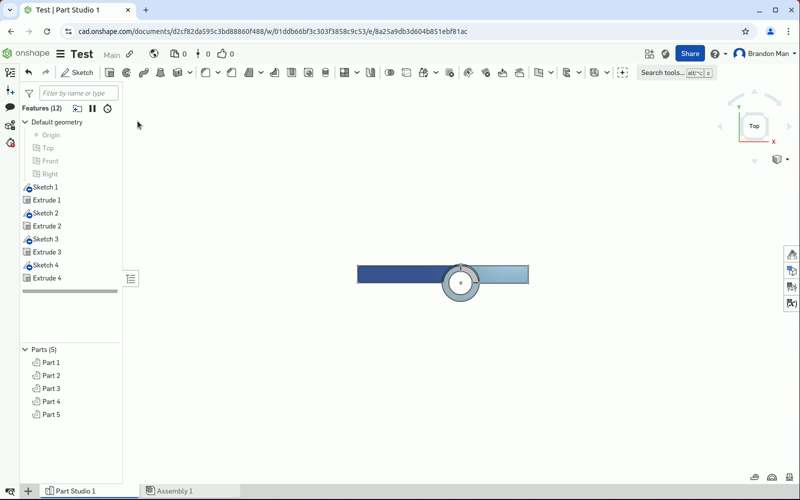
key(shift+7)
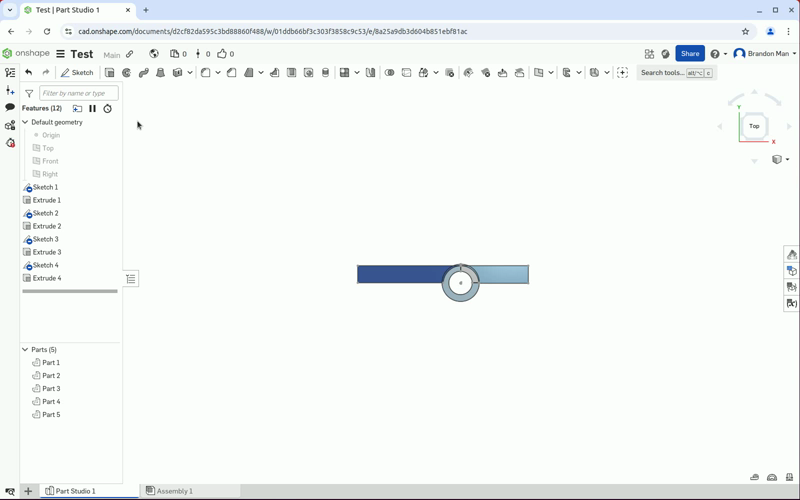
key(up, 3)
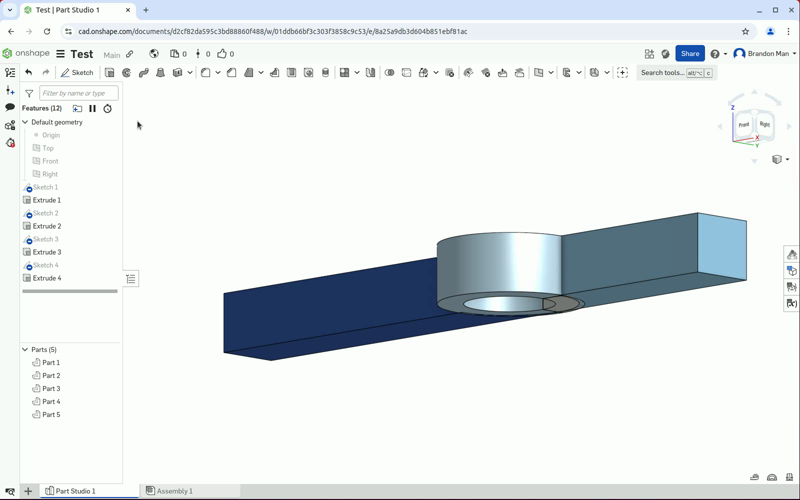
key(left, 3)
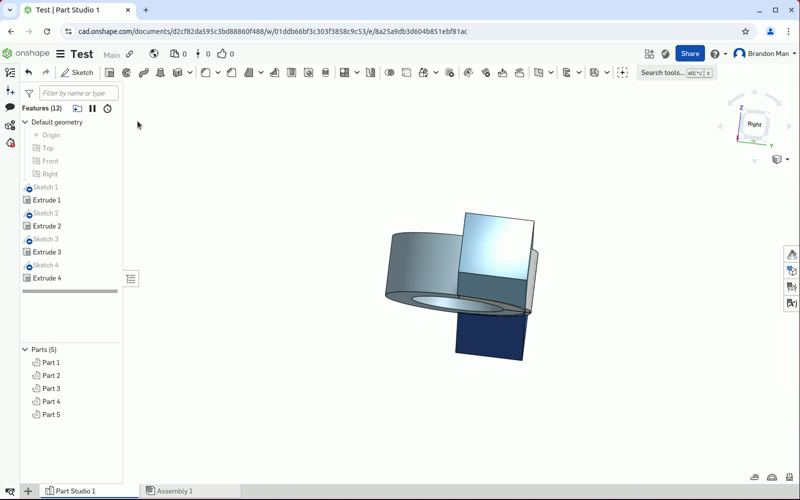
key(right, 3)
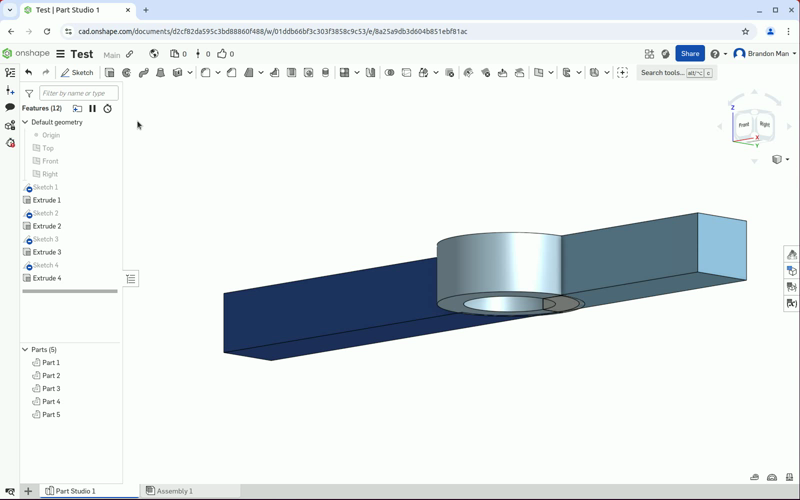
key(down, 3)
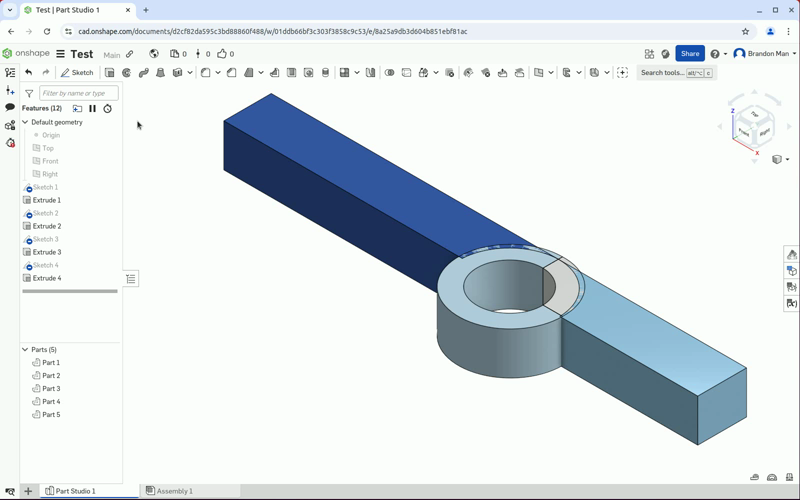
mouse_move(73, 189)
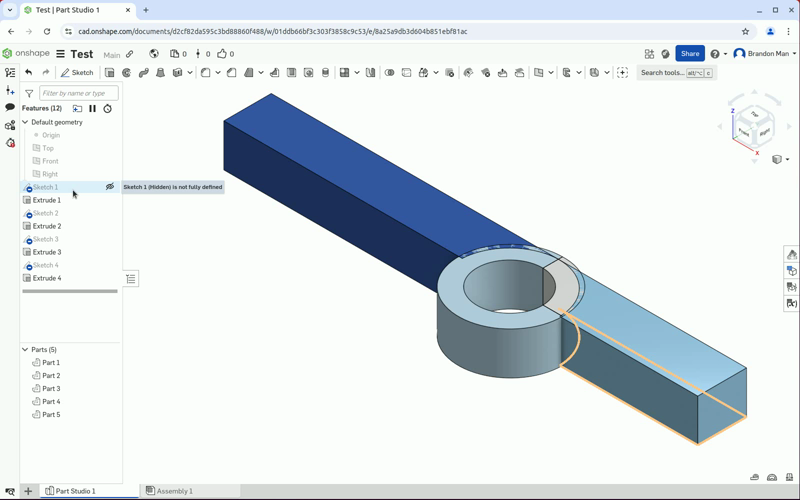
click(73, 189)